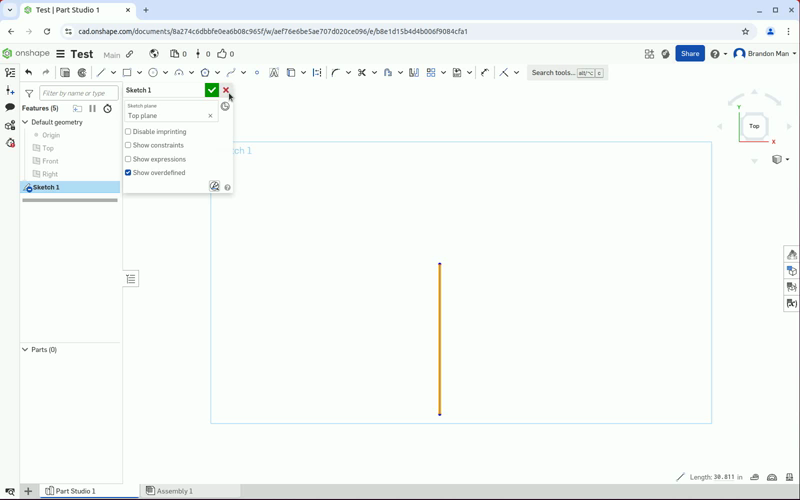
key(shift+h)
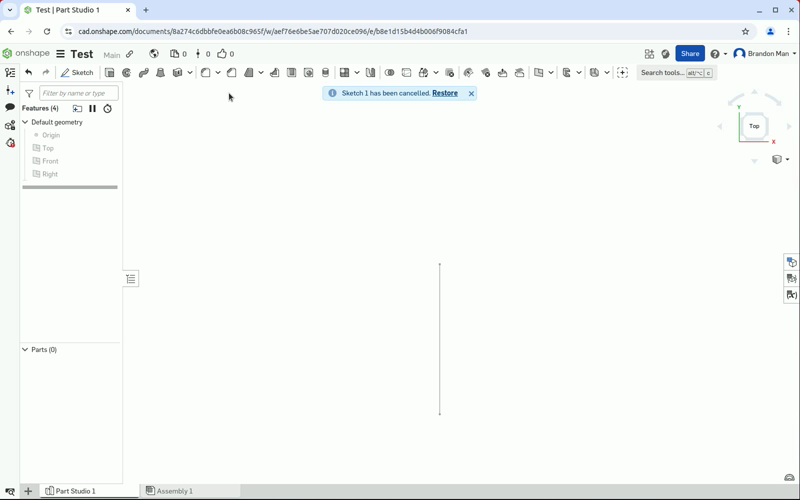
mouse_move(73, 352)
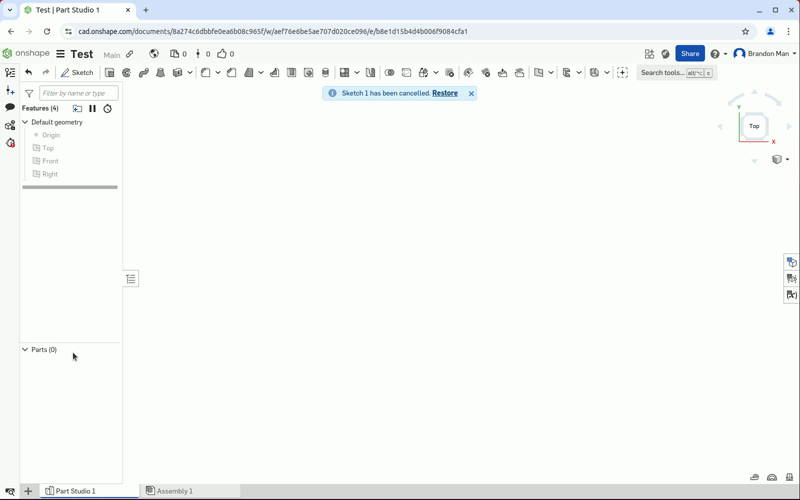
key(y)
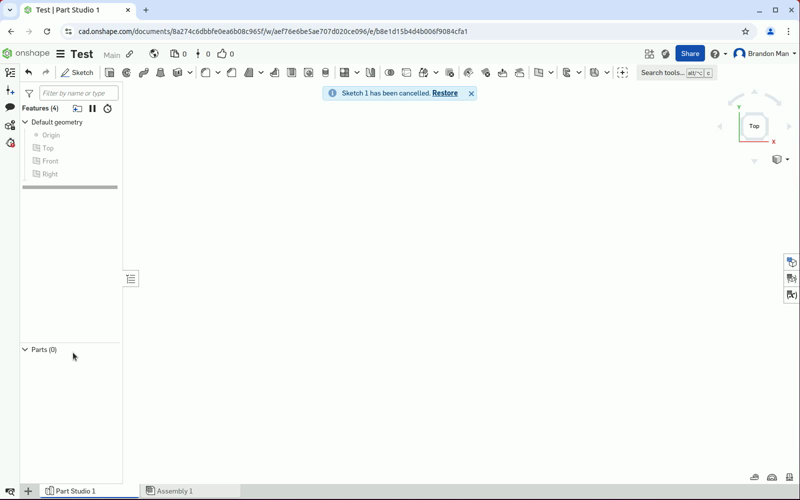
key(shift+p)
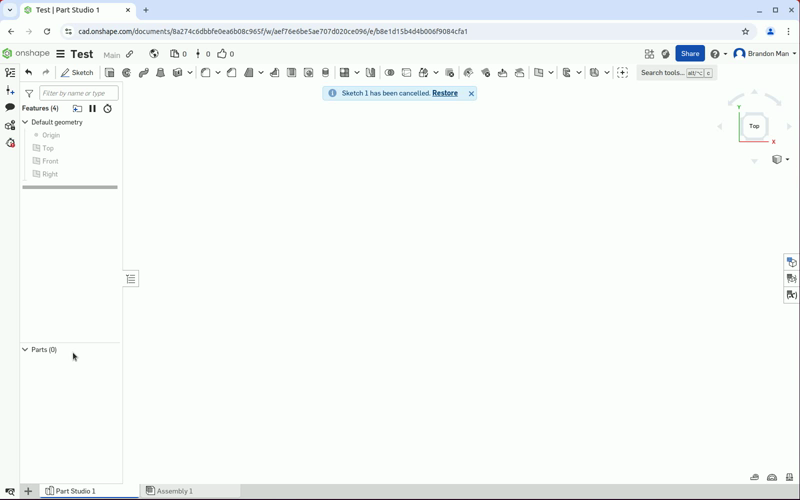
key(space)
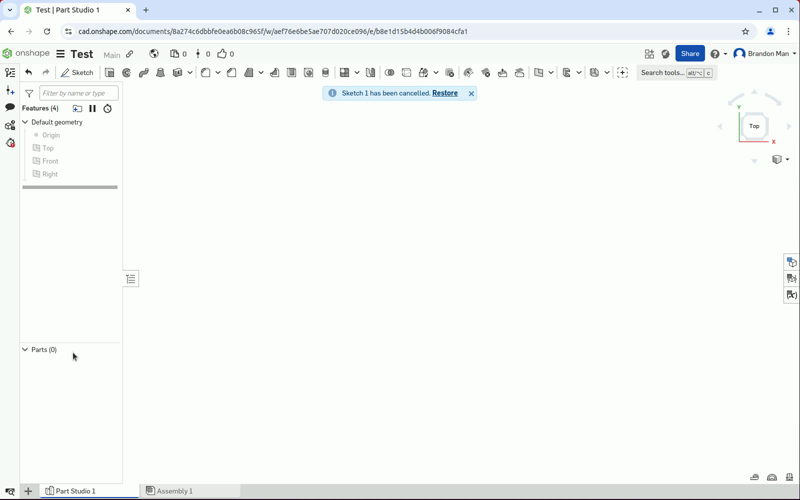
key_down(shift)
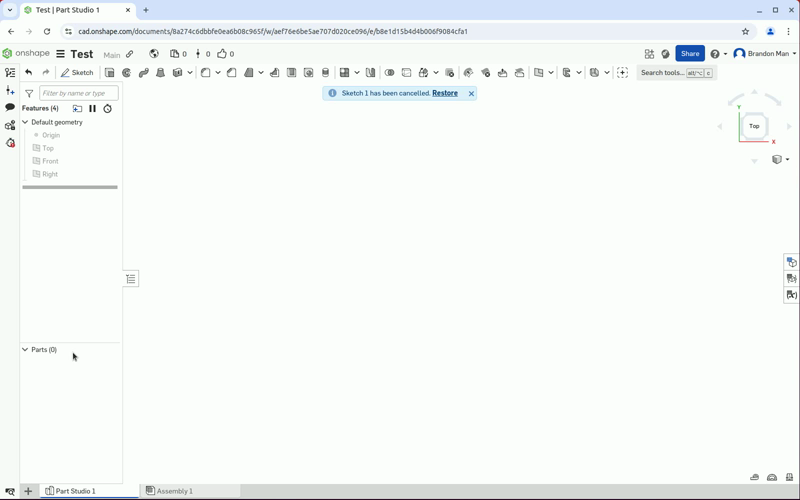
key(up)
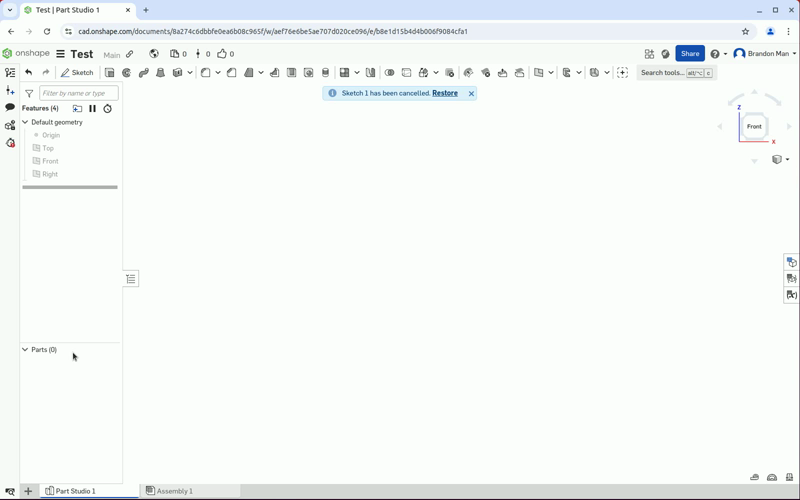
key_up(shift)
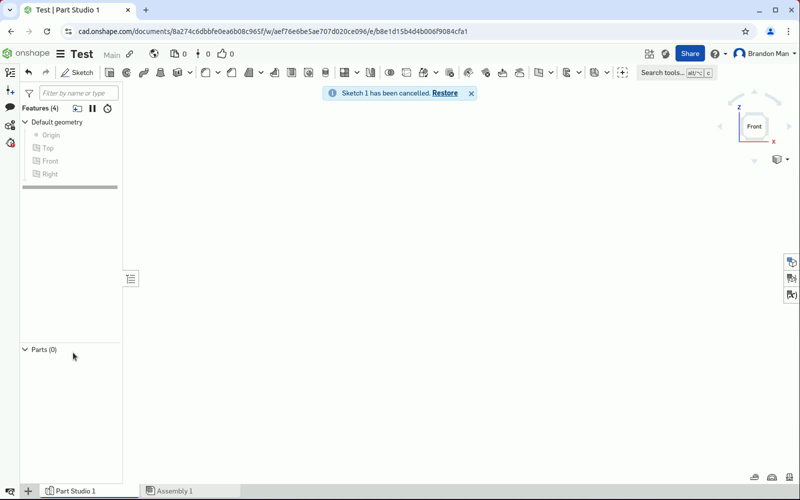
mouse_move(73, 352)
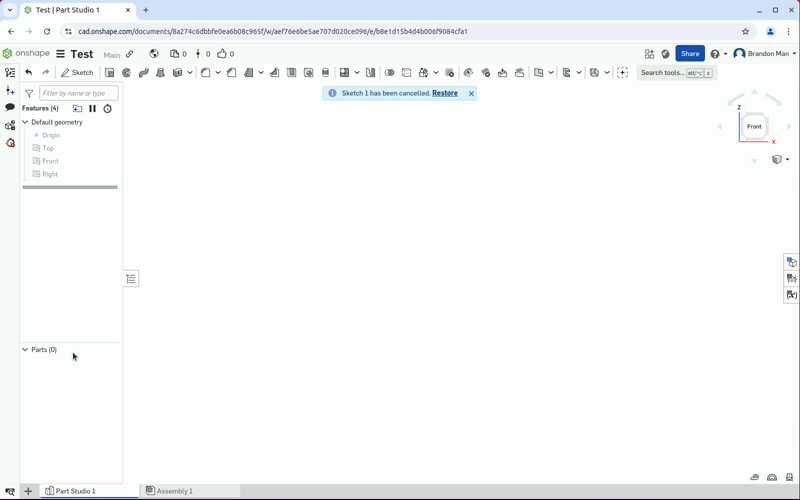
key(shift+y)
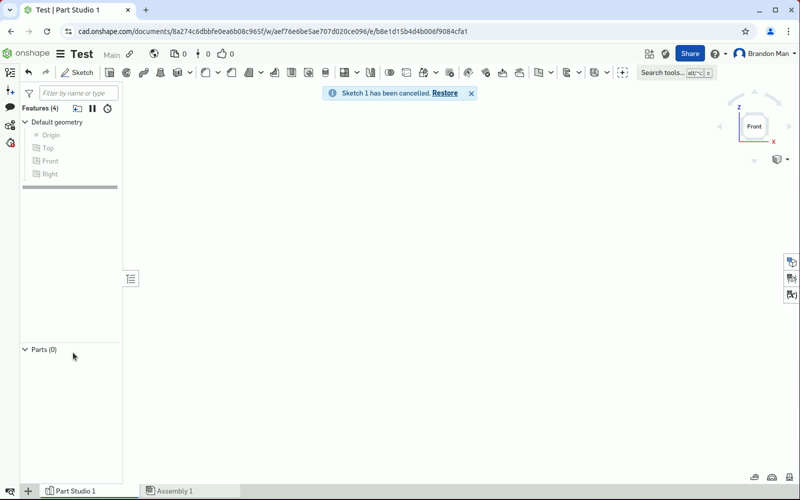
key(shift+s)
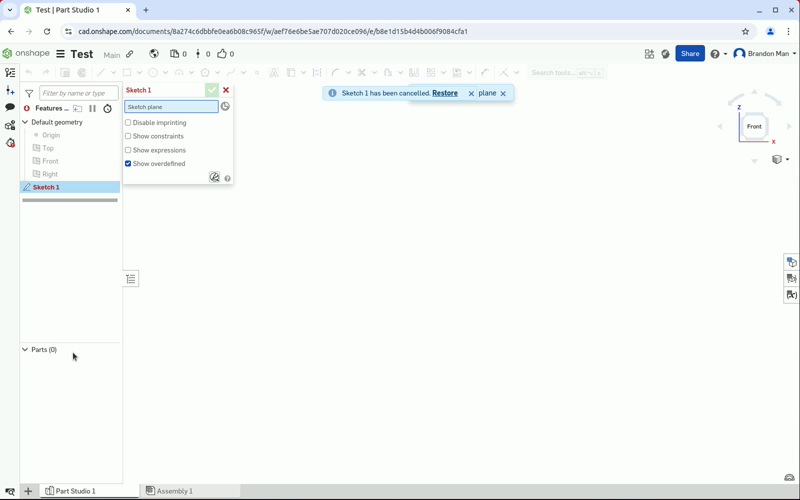
mouse_move(73, 163)
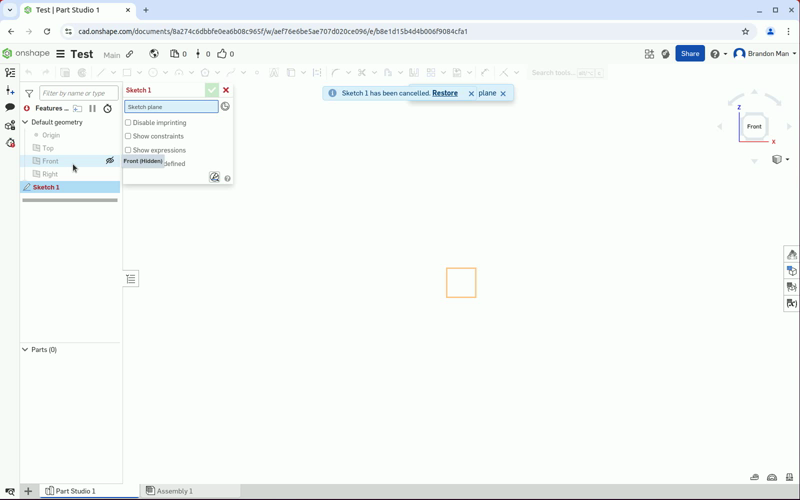
click(73, 163)
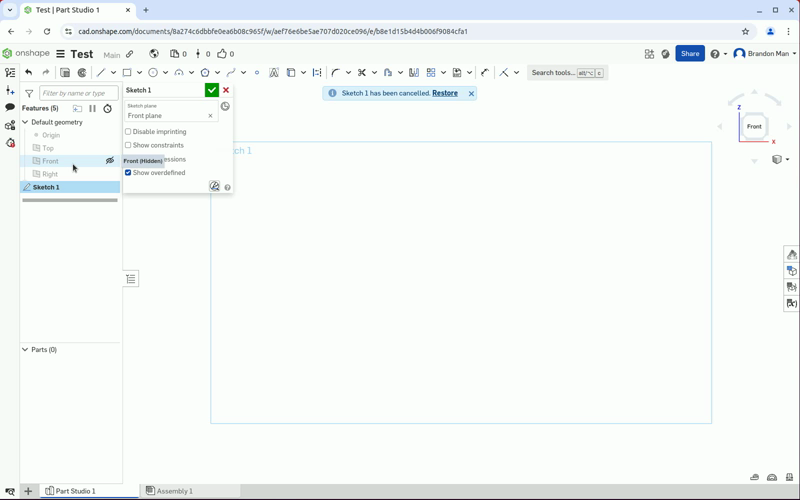
mouse_move(73, 352)
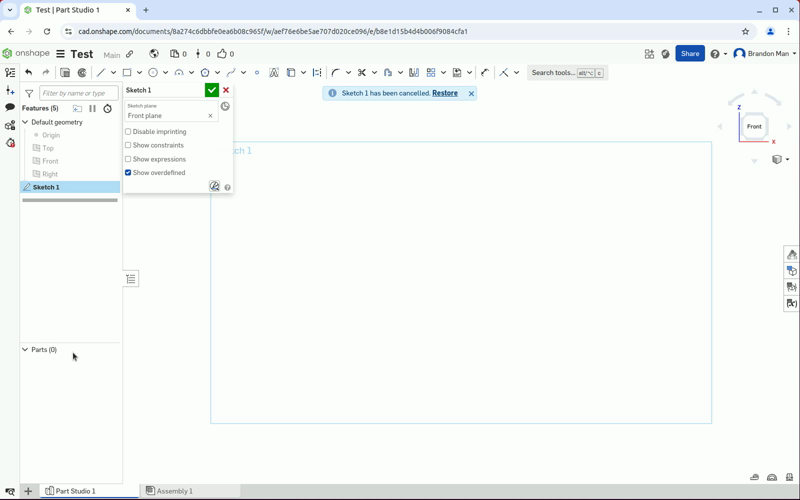
key(y)
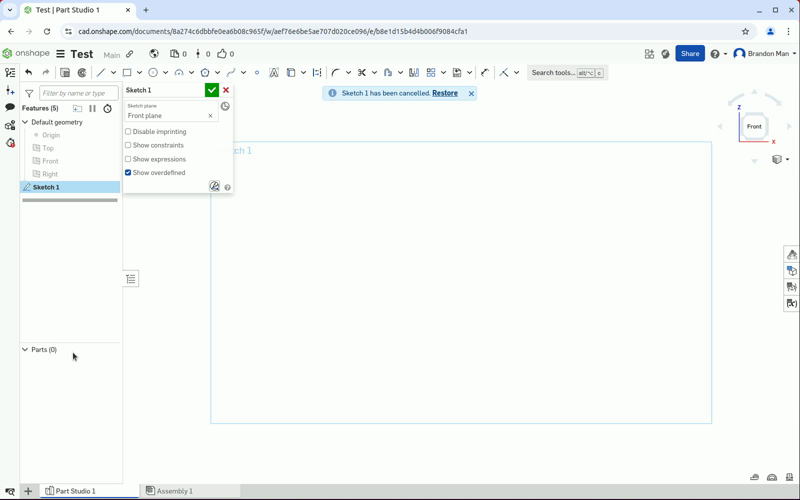
key(l)
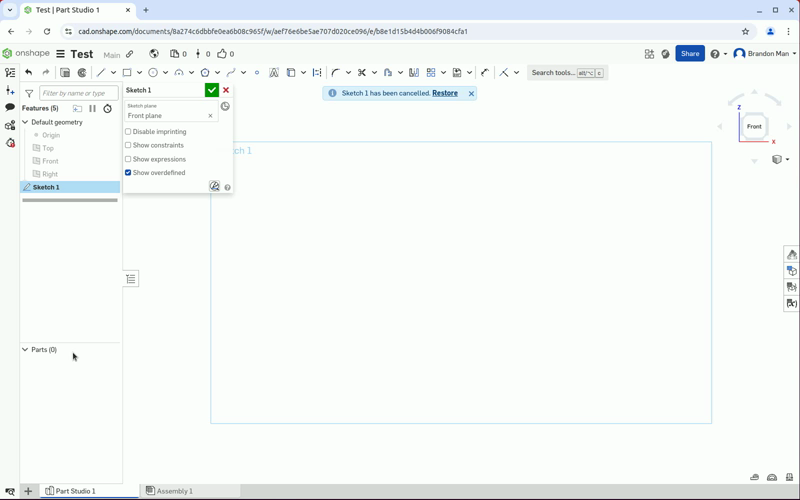
key_down(shift)
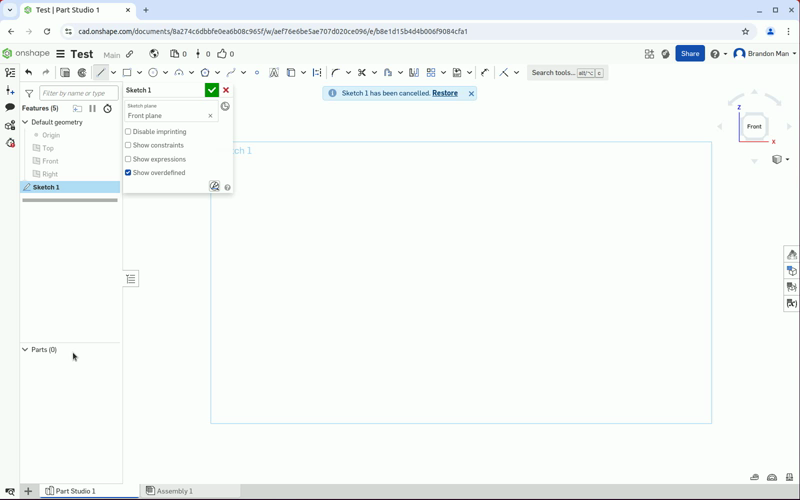
mouse_move(399, 345)
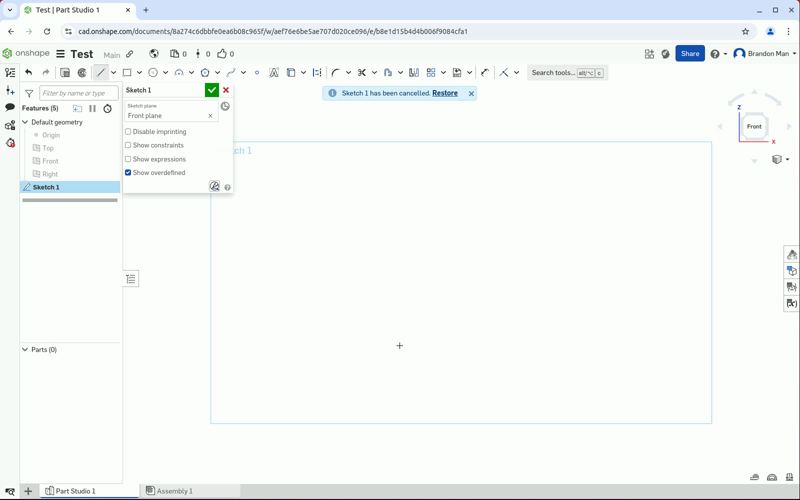
click(399, 345)
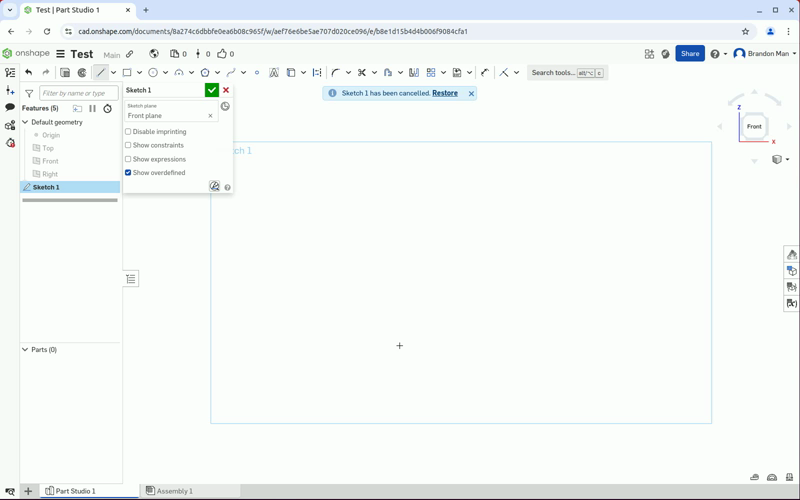
key_up(shift)
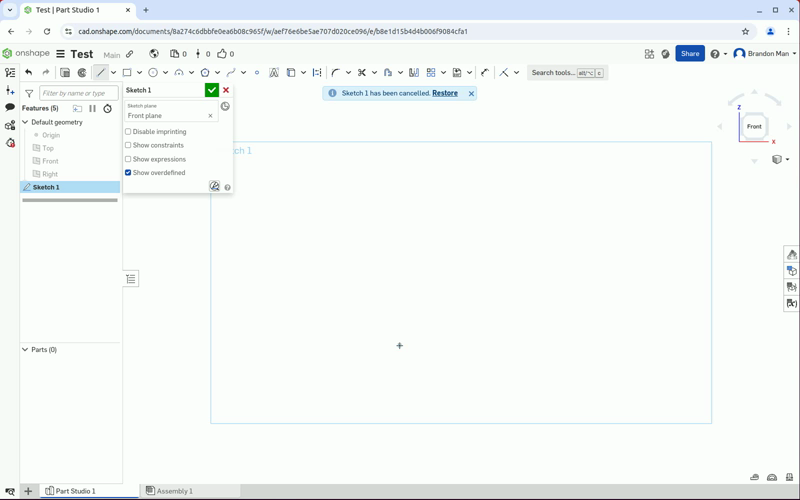
key_down(shift)
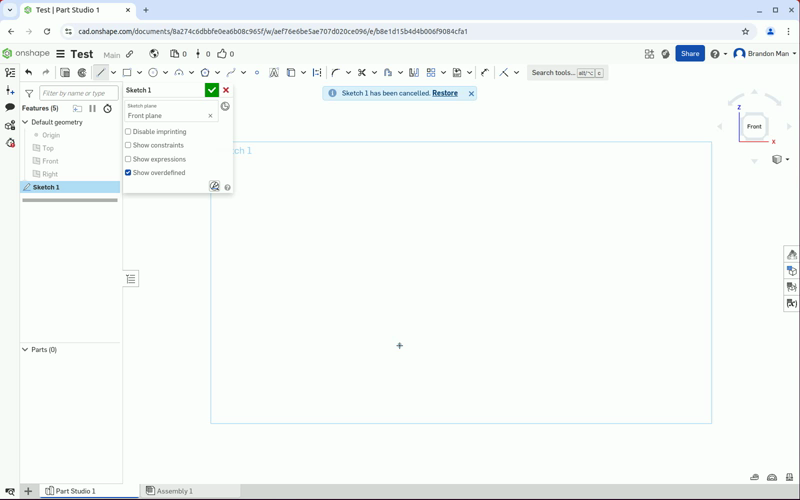
mouse_move(522, 345)
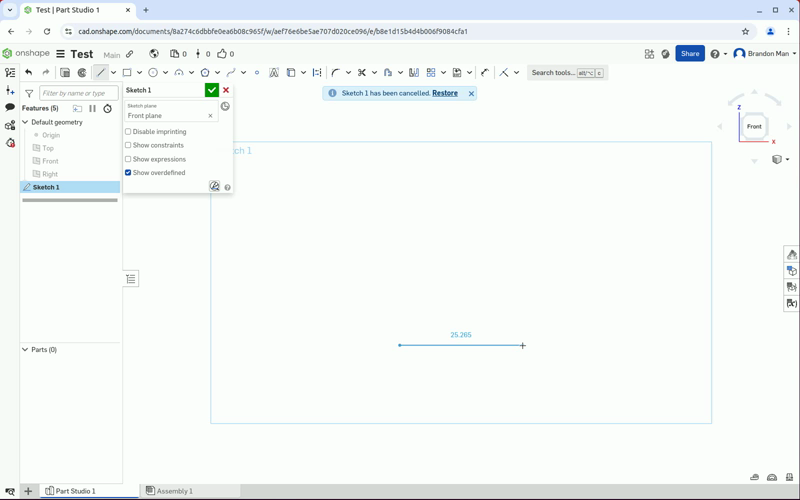
click(522, 345)
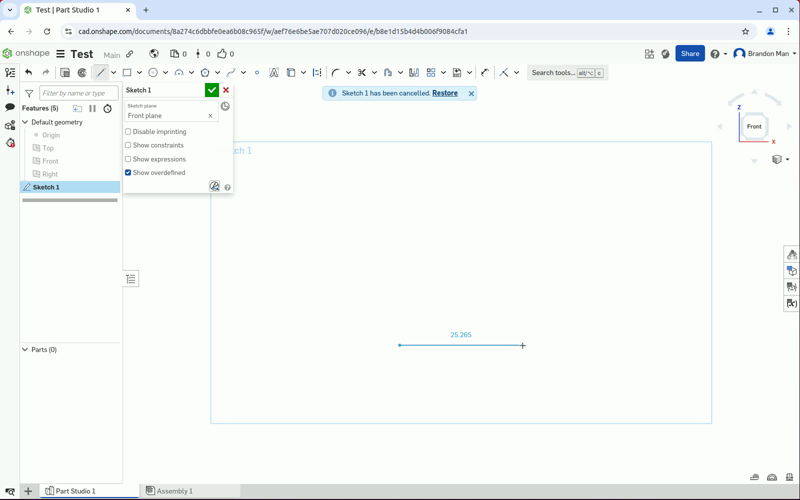
key_up(shift)
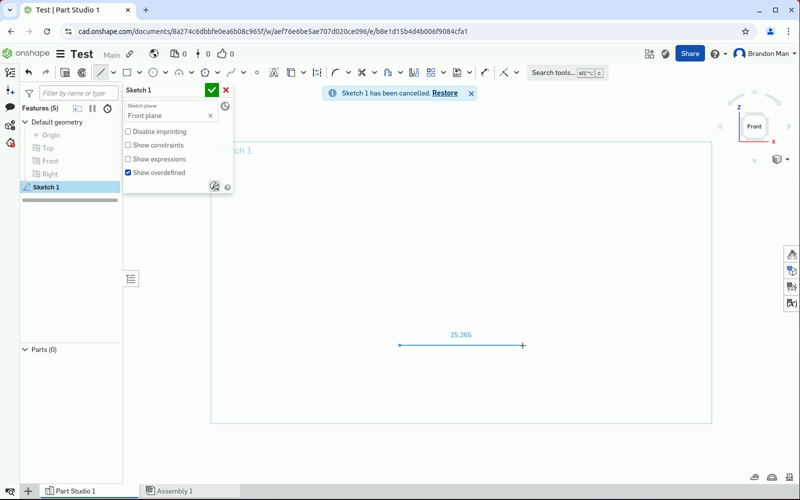
key_down(shift)
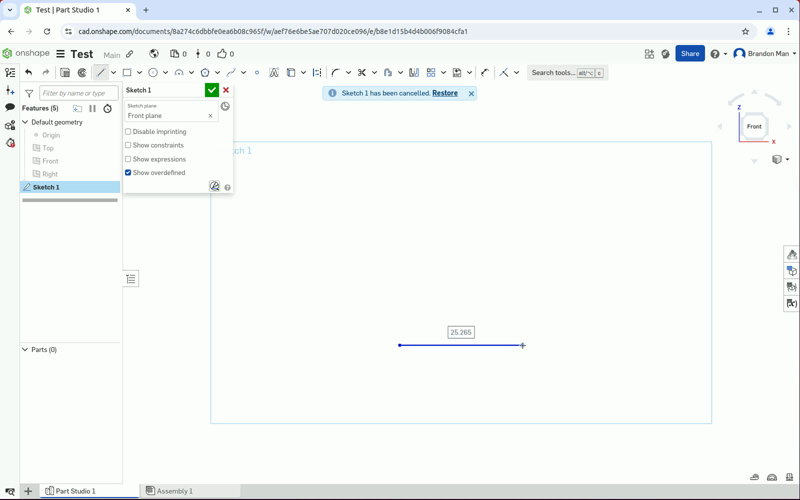
mouse_move(522, 220)
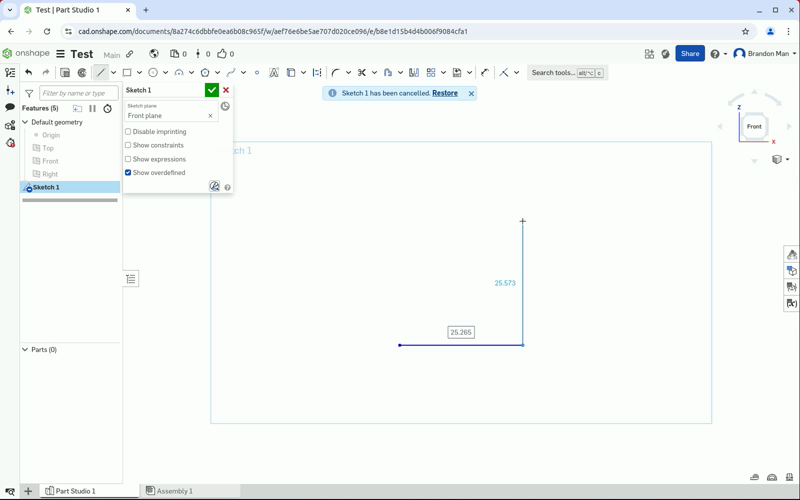
click(522, 220)
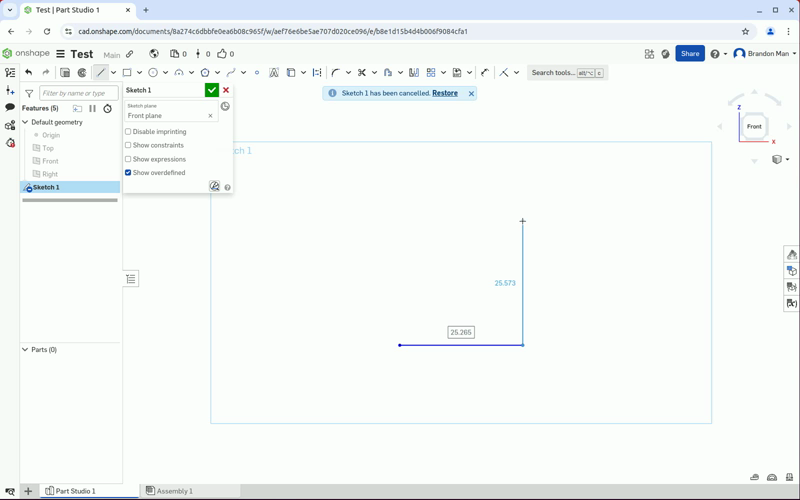
key_up(shift)
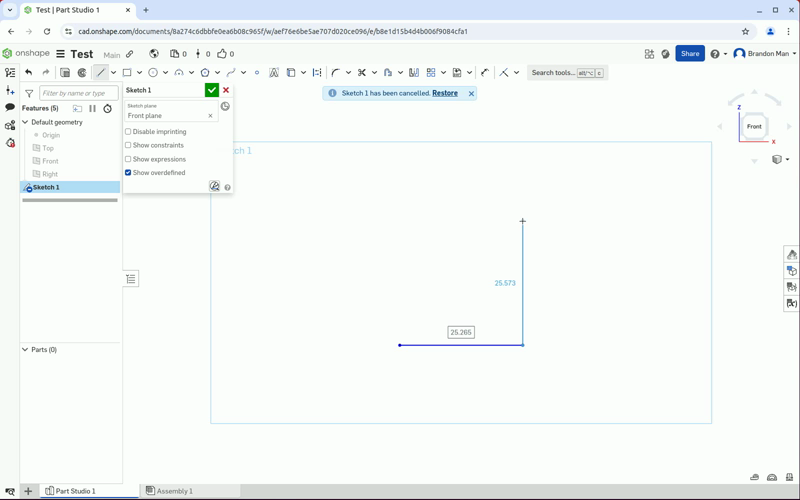
key_down(shift)
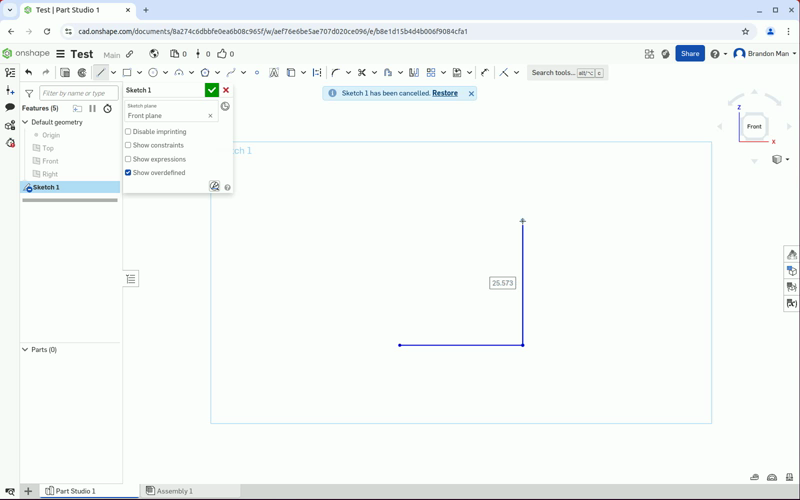
mouse_move(399, 220)
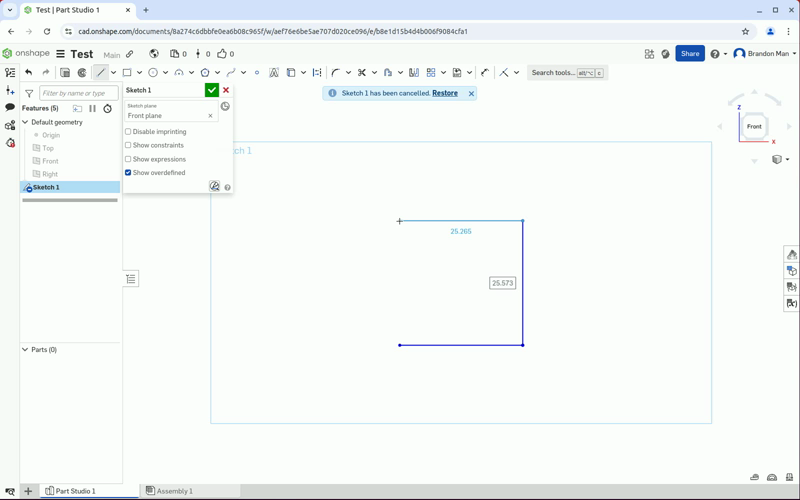
click(399, 220)
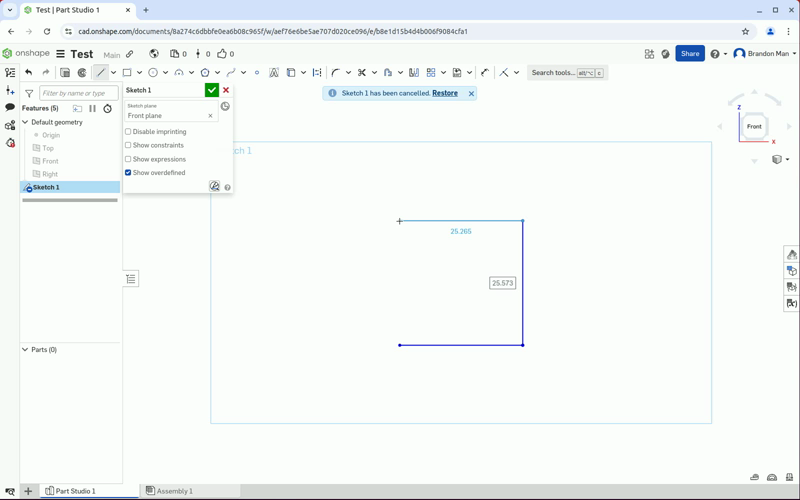
key_up(shift)
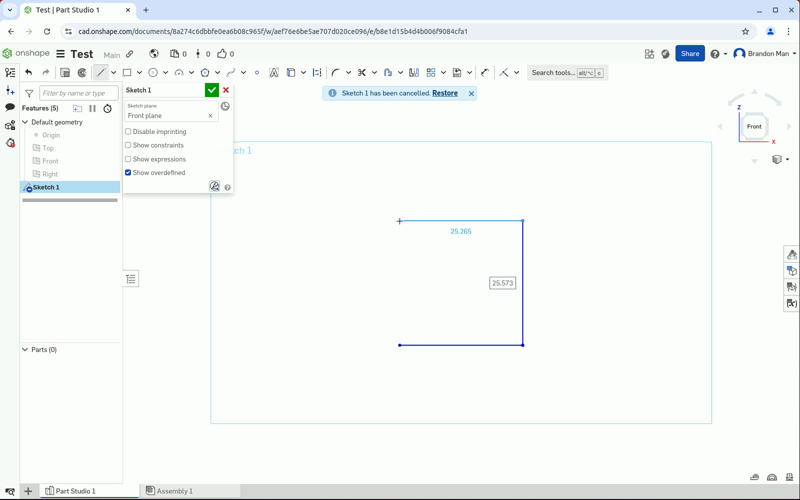
key_down(shift)
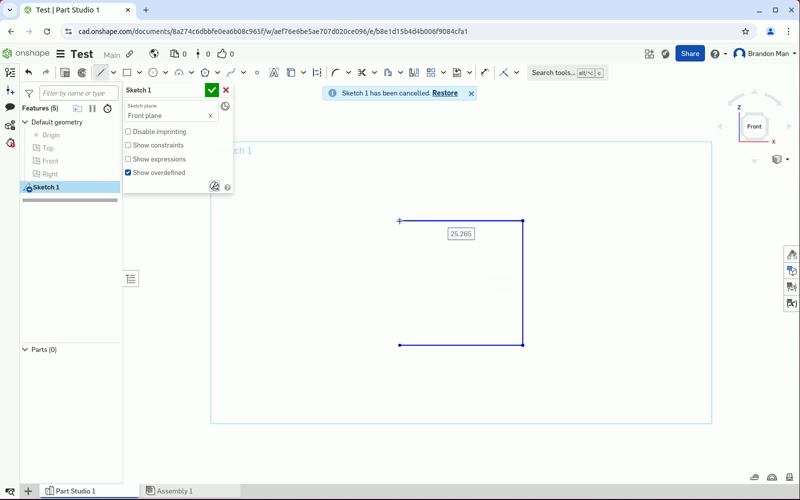
mouse_move(399, 345)
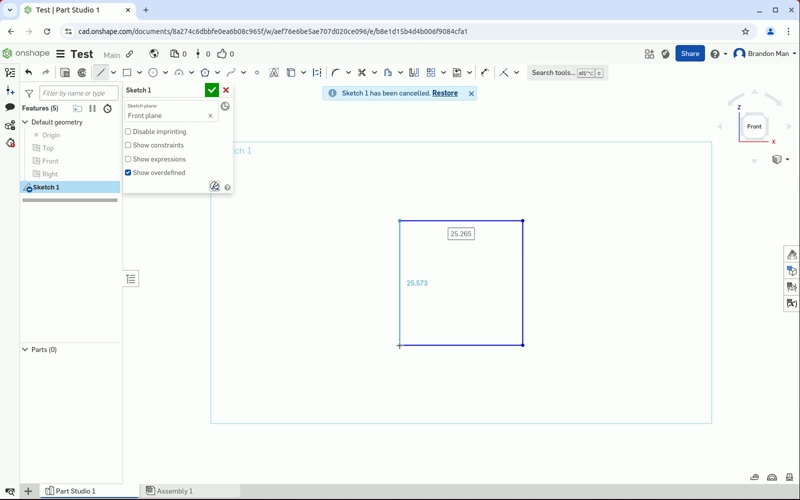
key_up(shift)
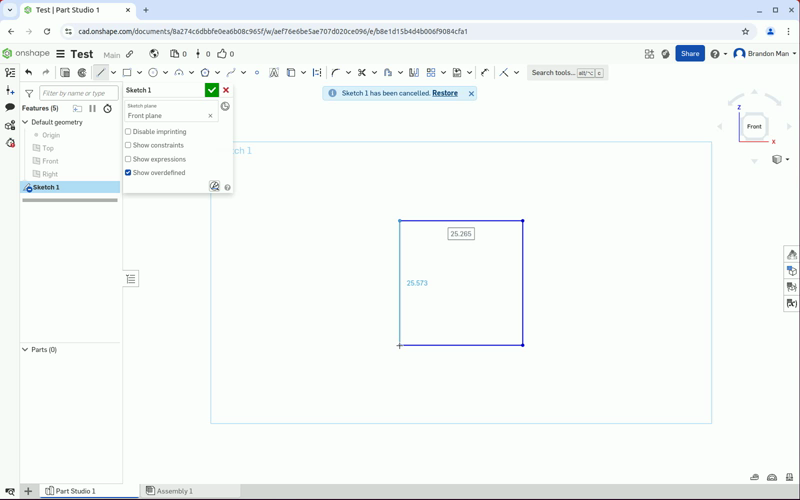
click(399, 345)
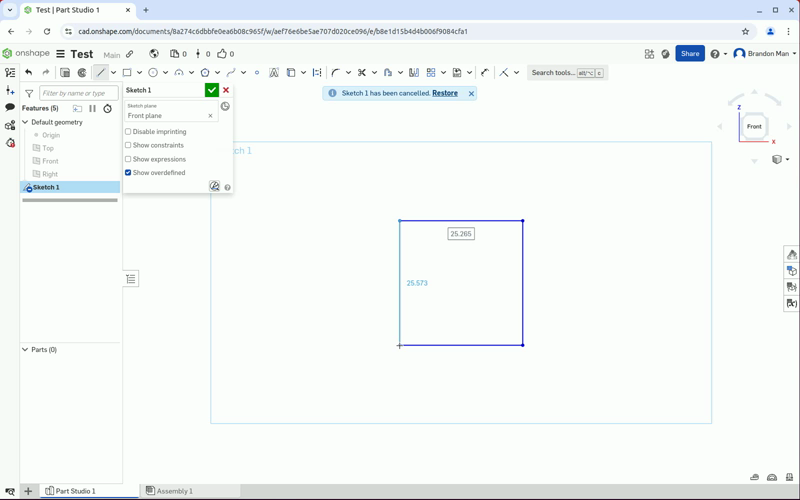
key(esc)
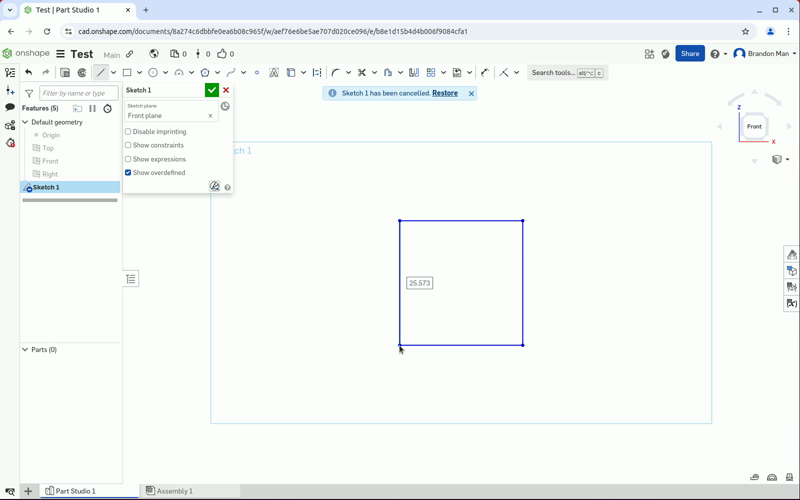
mouse_move(439, 234)
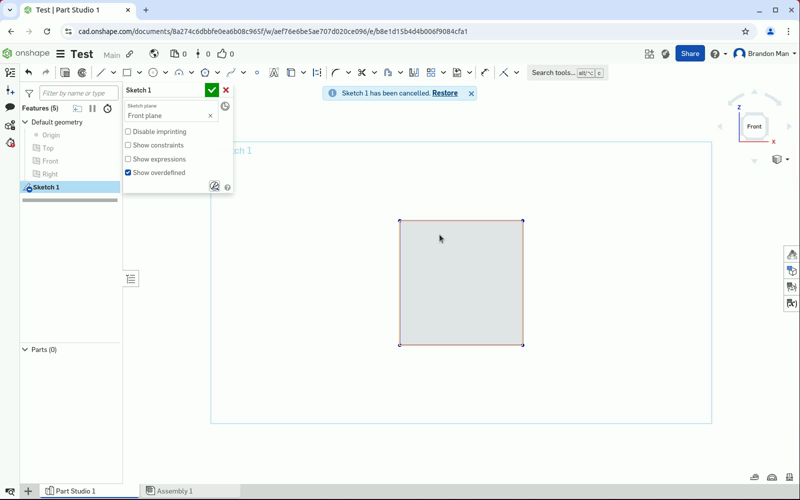
click(439, 234)
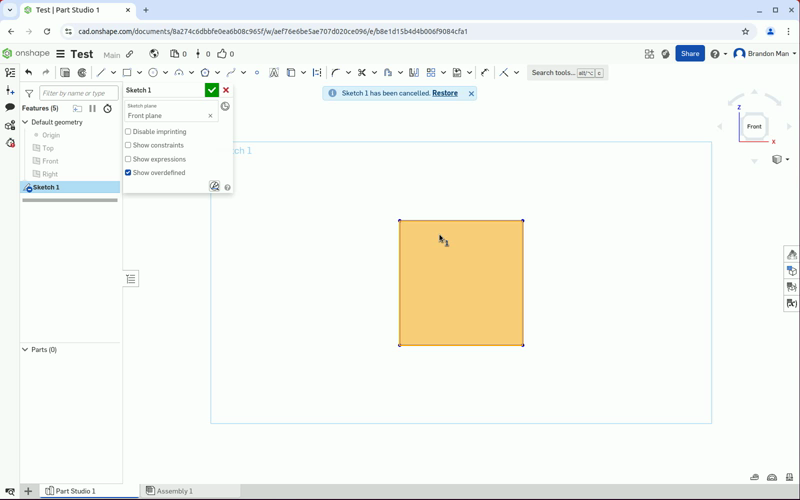
mouse_move(73, 352)
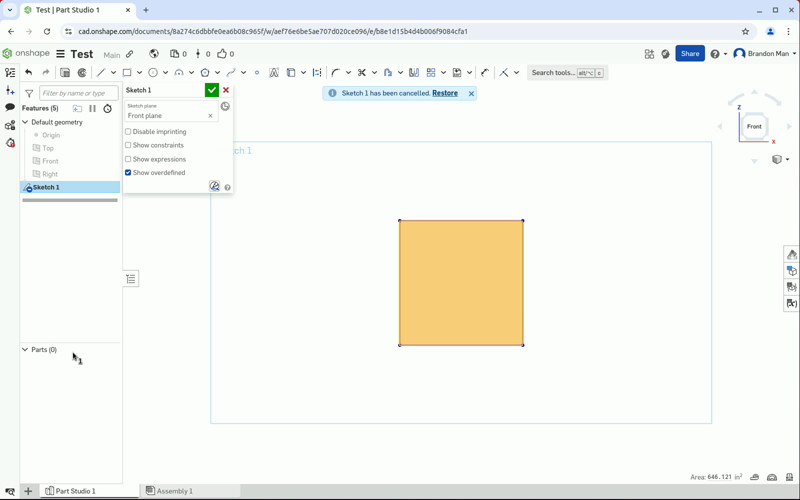
key(shift+y)
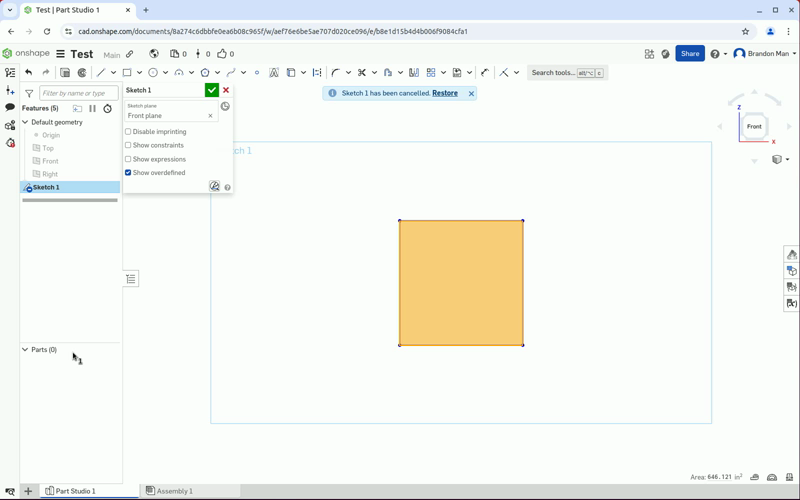
key(shift+e)
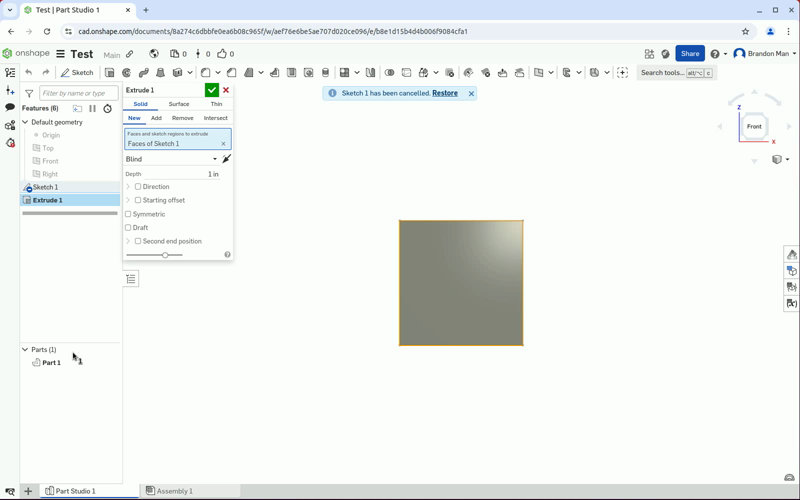
mouse_move(143, 106)
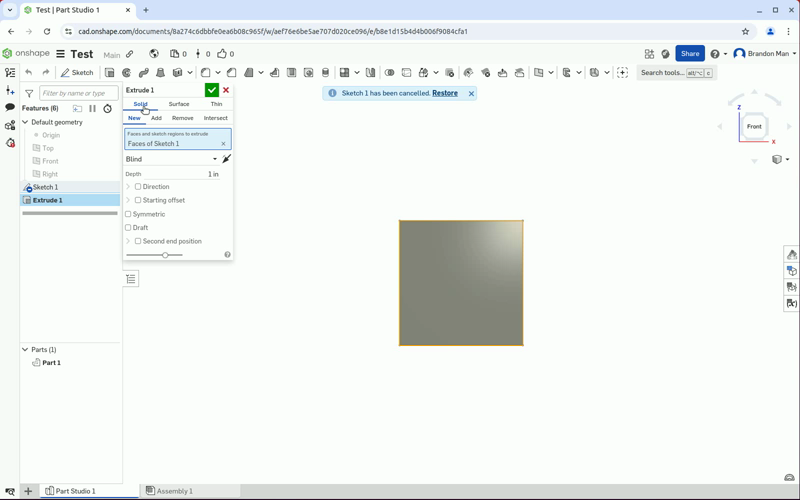
click(143, 106)
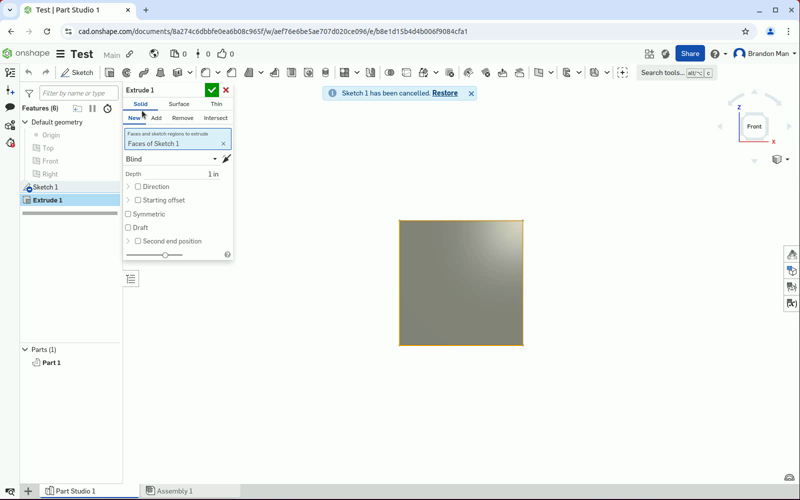
mouse_move(137, 120)
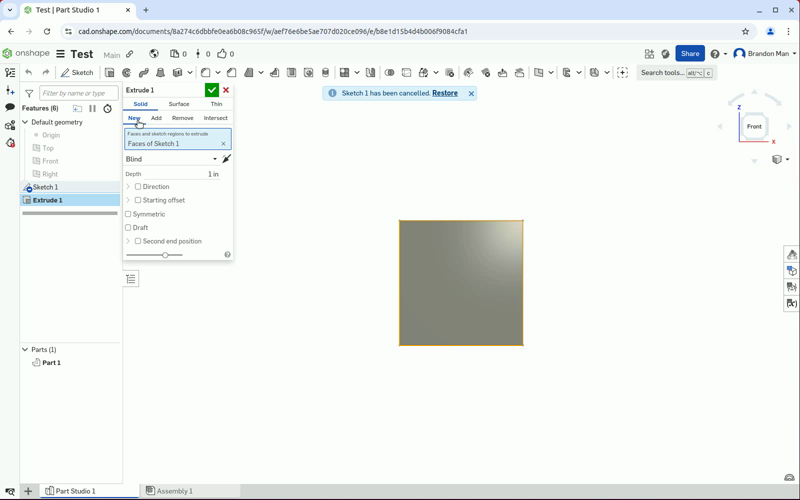
click(137, 120)
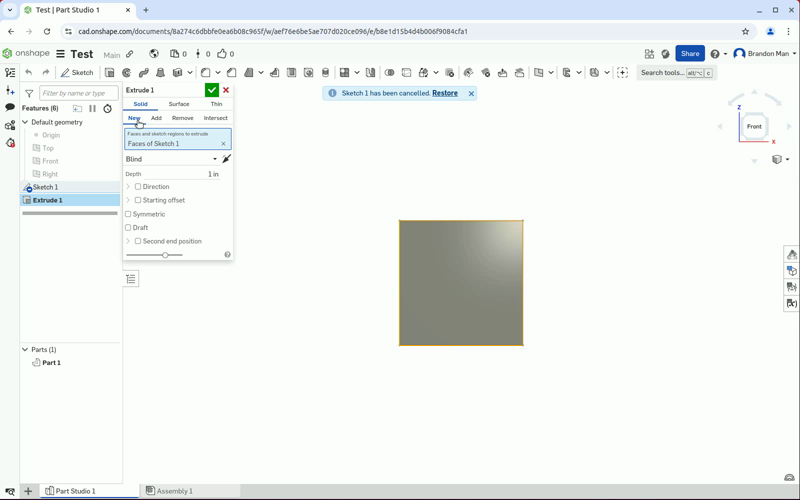
key(tab, 4)
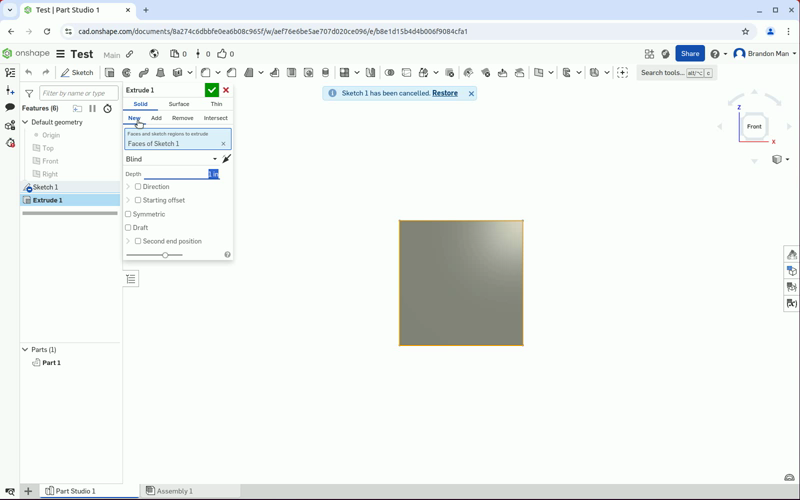
text(0.722)
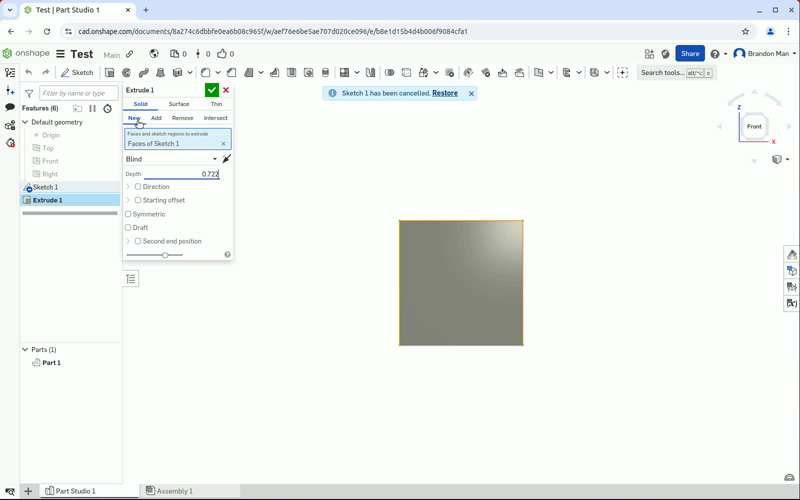
key(enter)
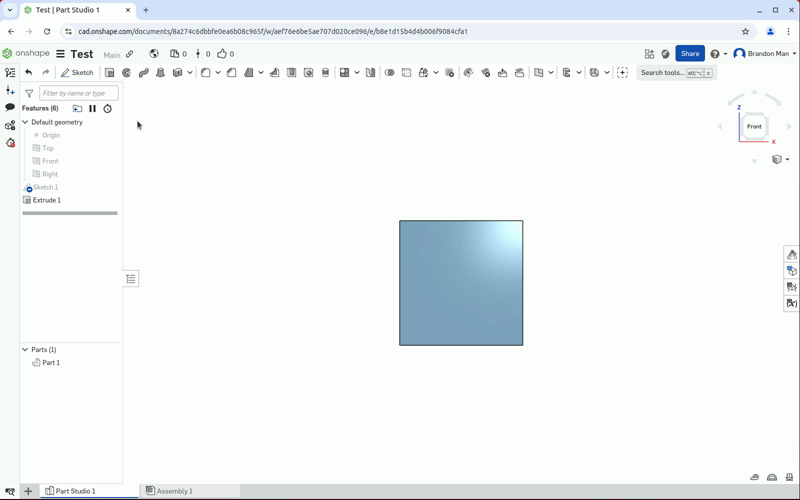
key(shift+h)
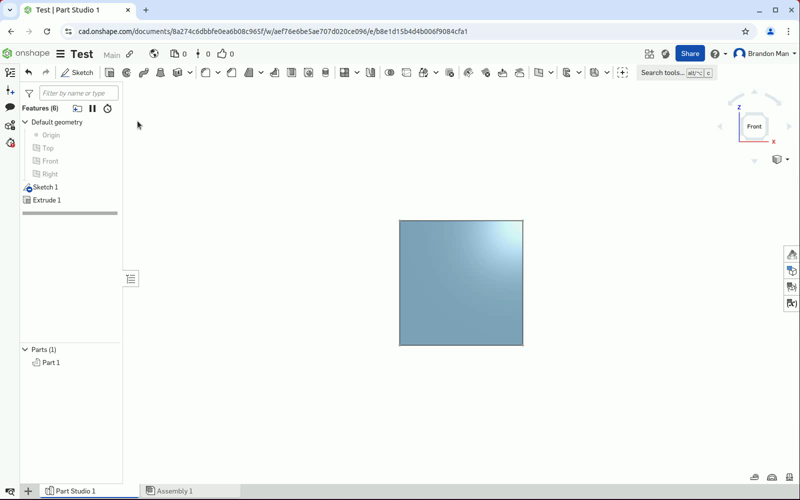
key(shift+h)
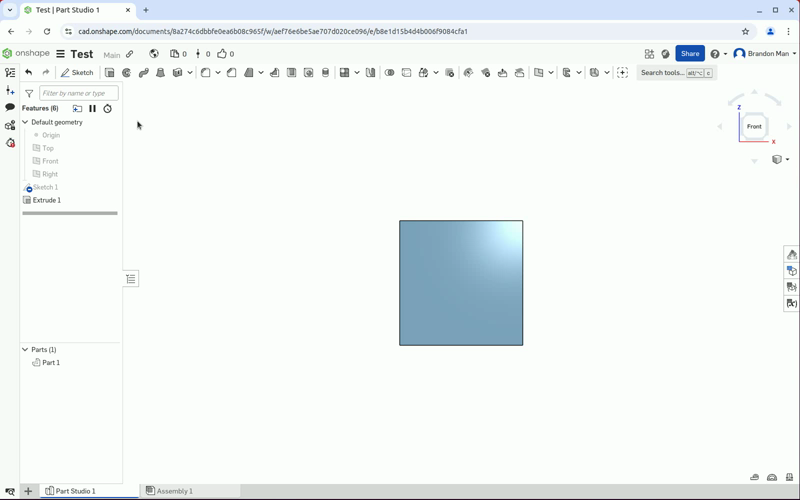
mouse_move(73, 189)
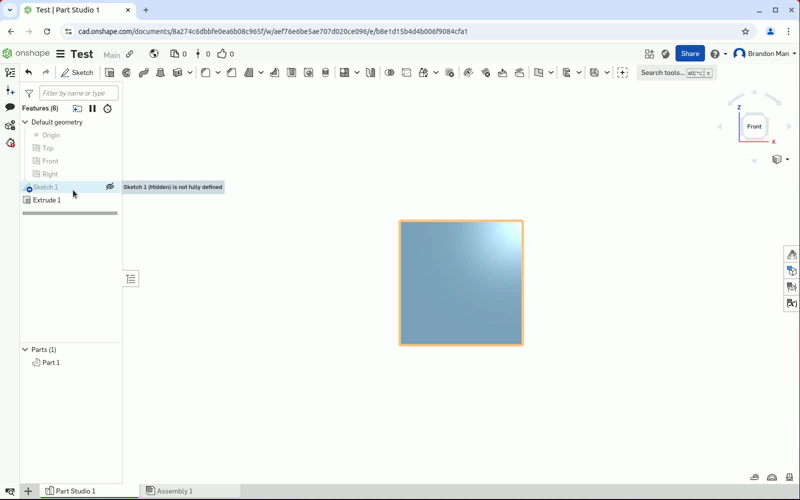
click(73, 189)
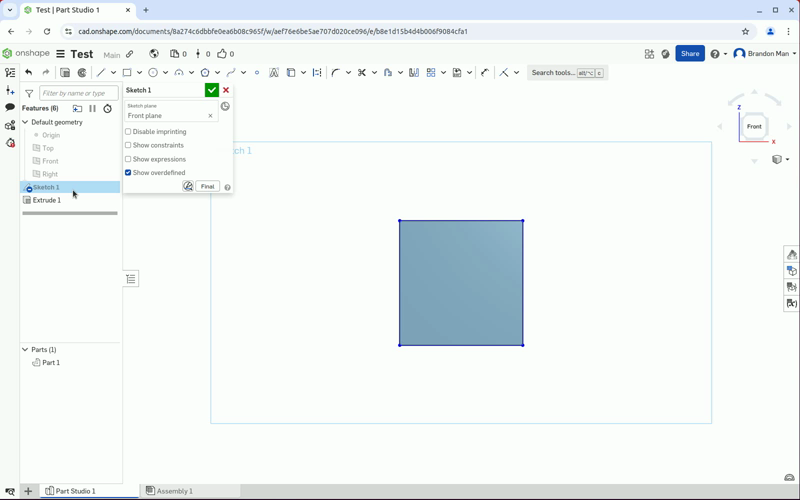
mouse_move(229, 92)
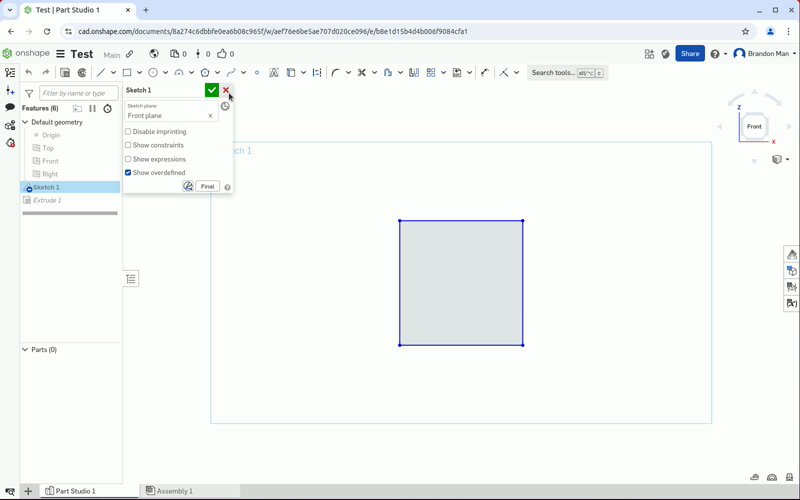
click(229, 92)
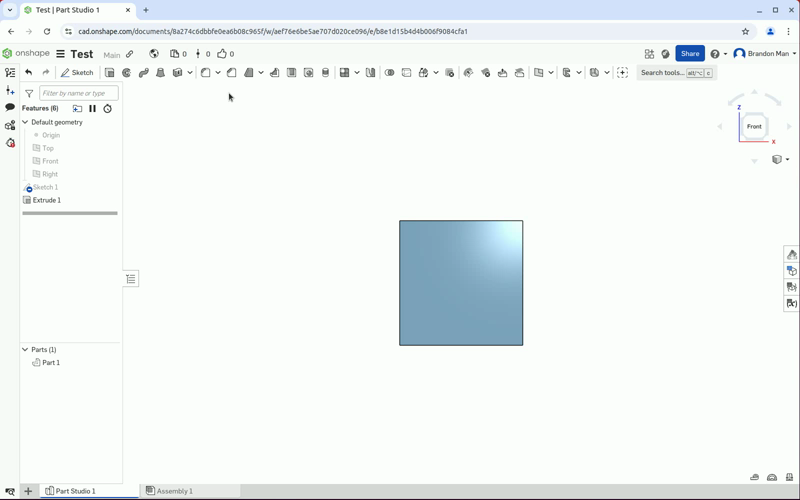
mouse_move(541, 75)
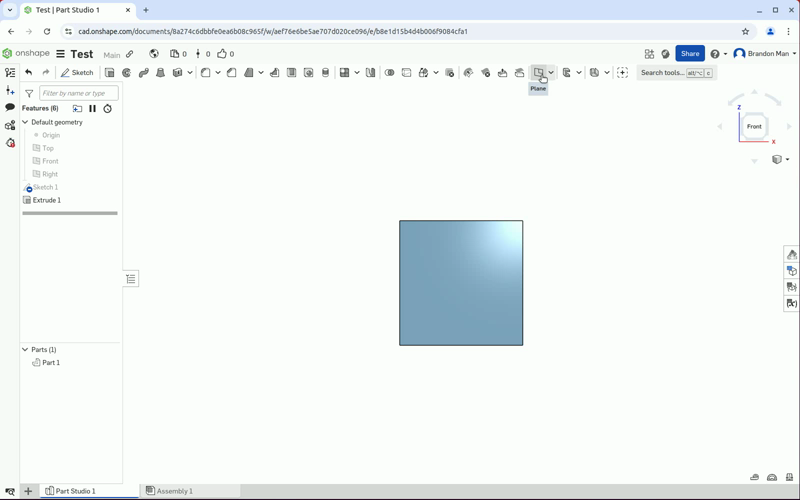
click(541, 75)
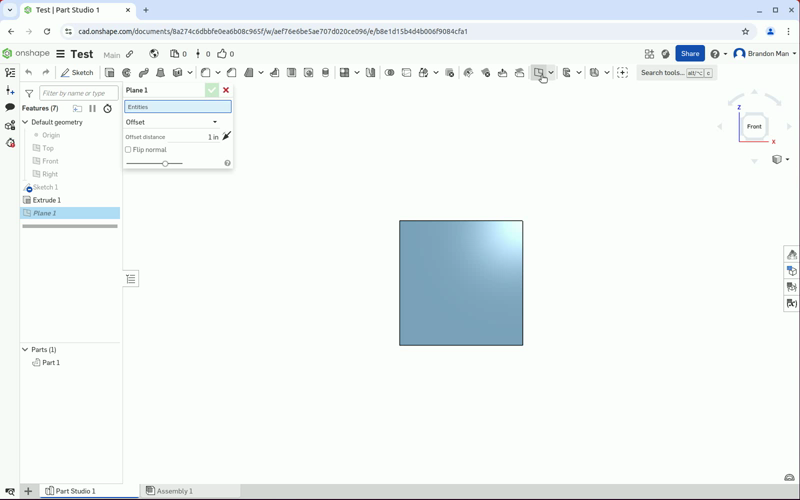
mouse_move(73, 163)
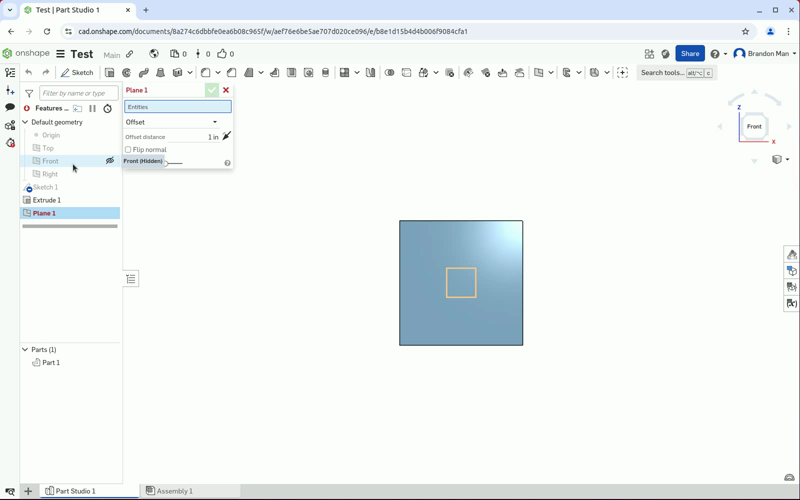
click(73, 163)
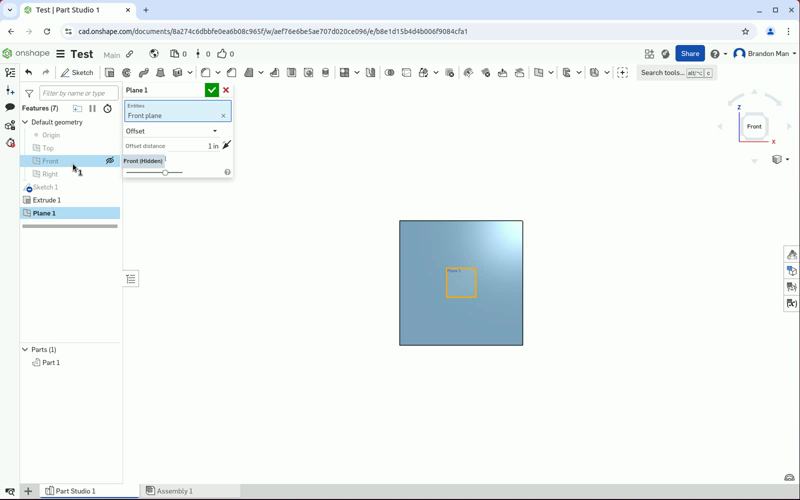
key(tab, 2)
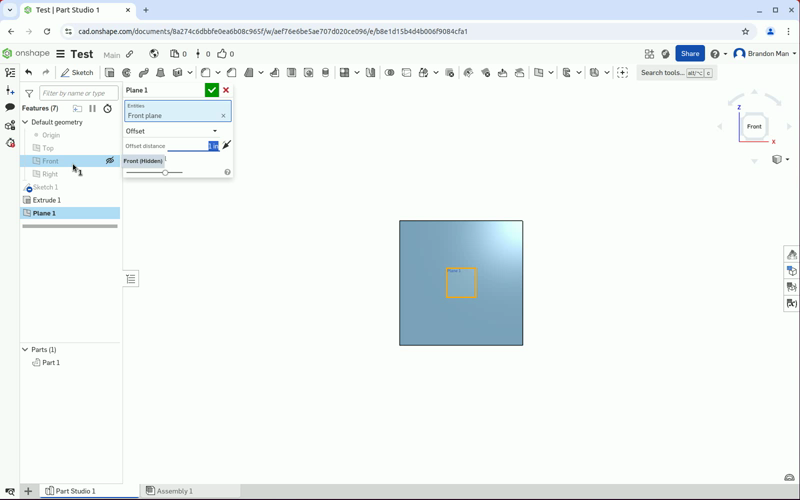
text(0.709)
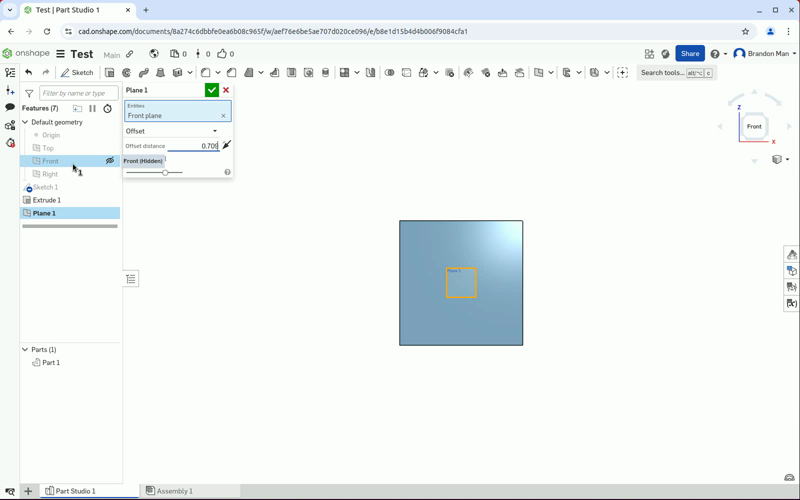
key(enter, 2)
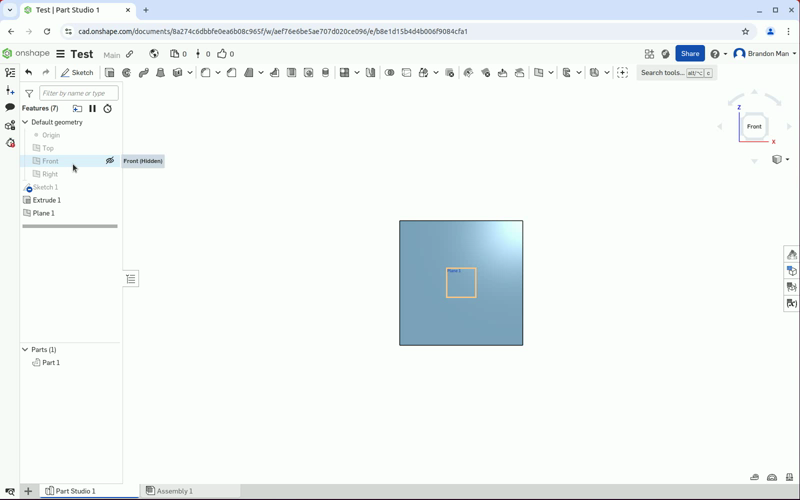
key(shift+s)
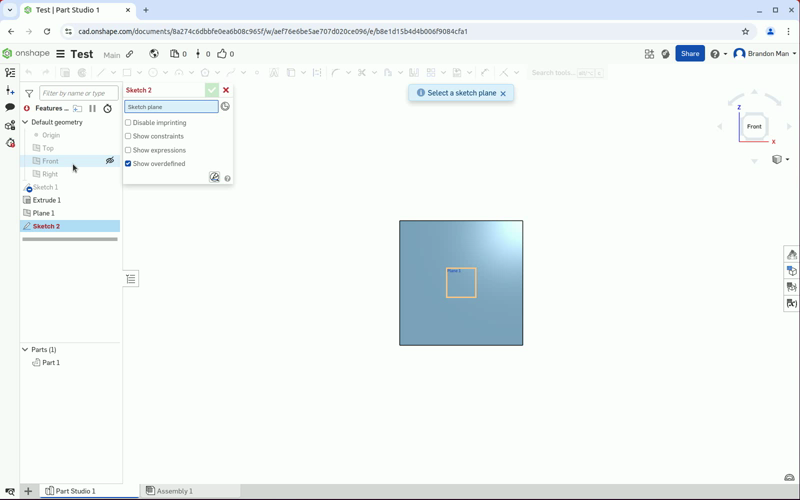
mouse_move(73, 215)
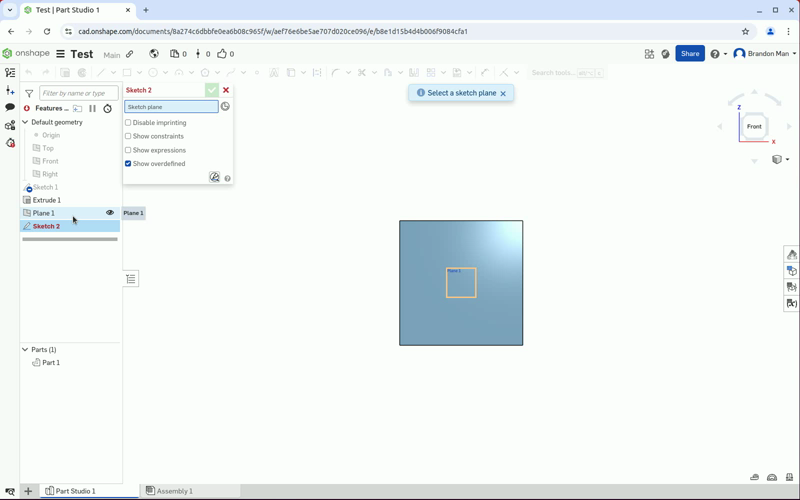
click(73, 215)
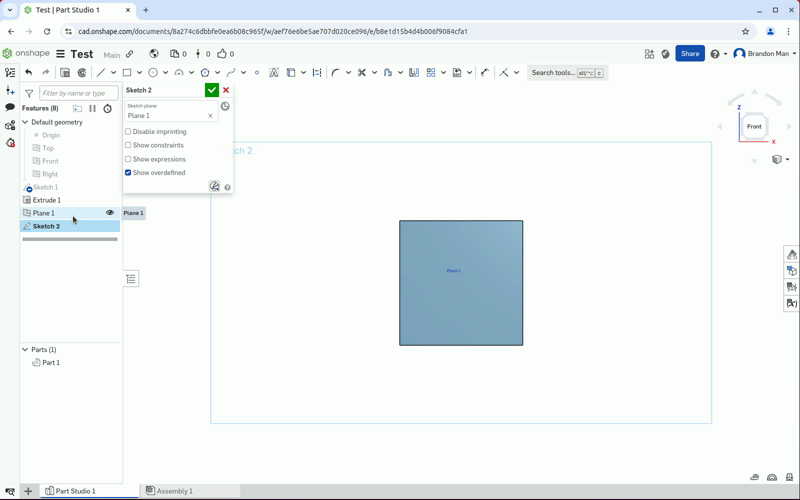
mouse_move(73, 352)
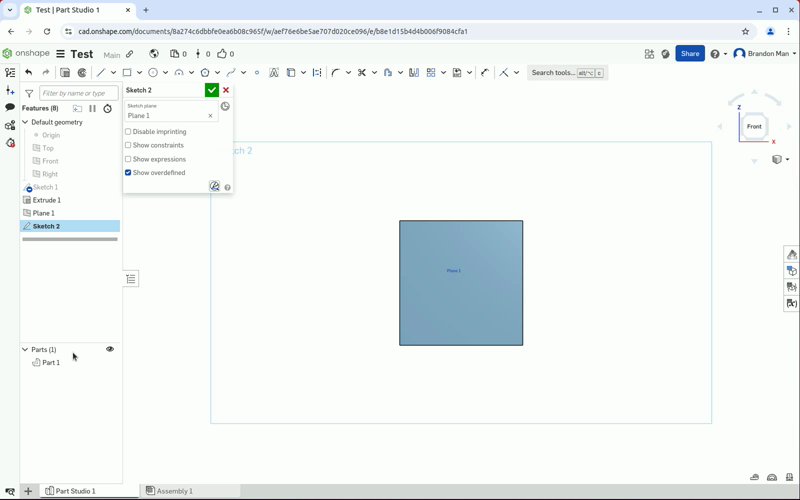
key(y)
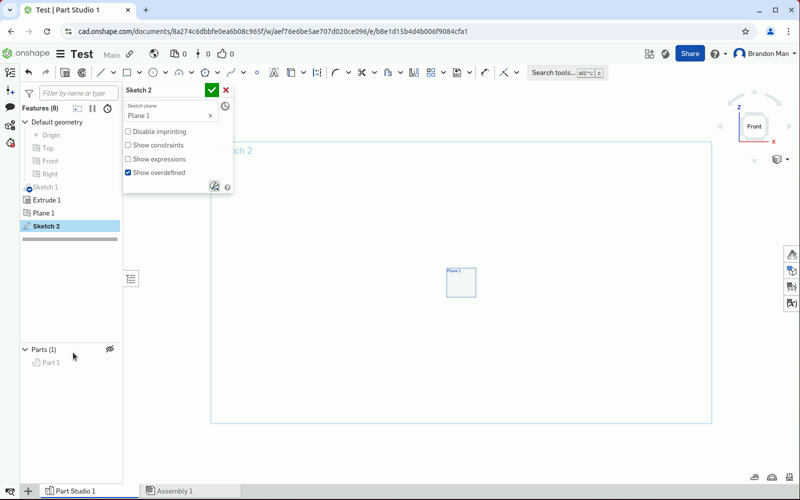
key(l)
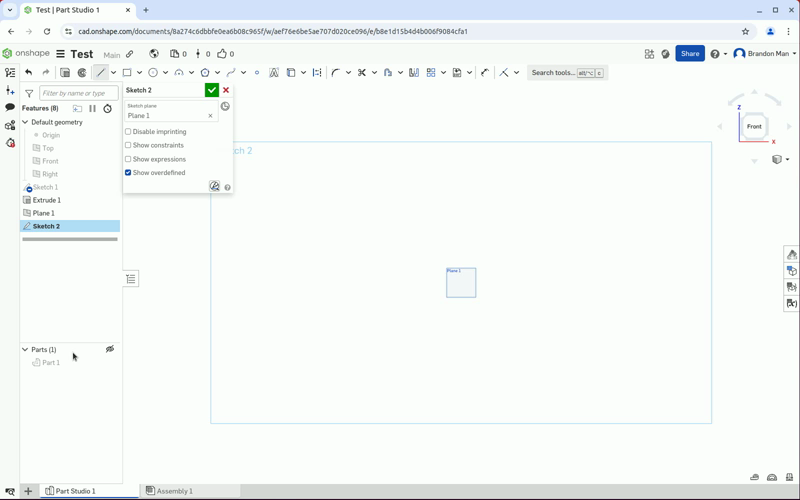
key_down(shift)
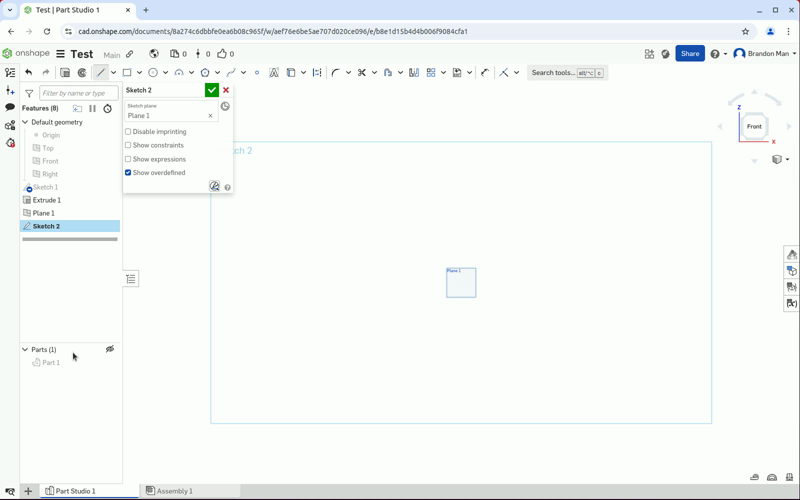
mouse_move(460, 268)
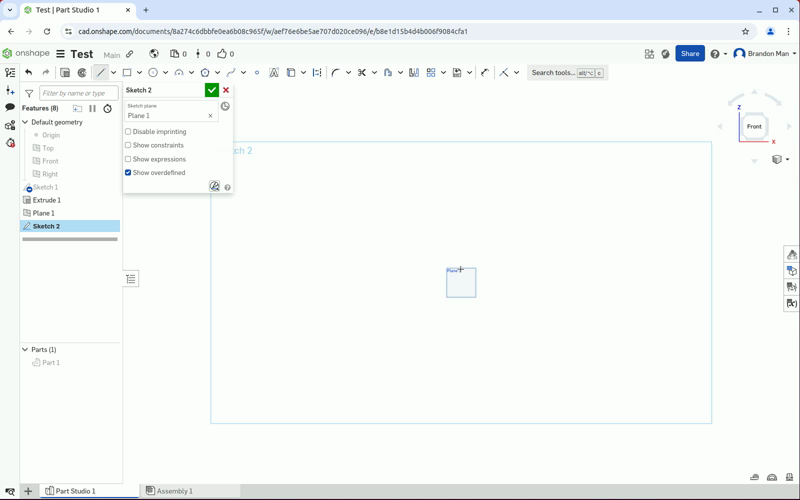
click(460, 268)
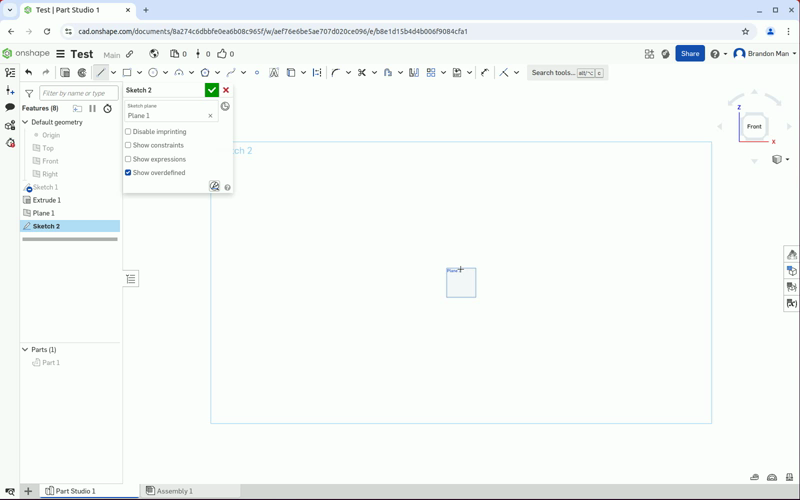
key_up(shift)
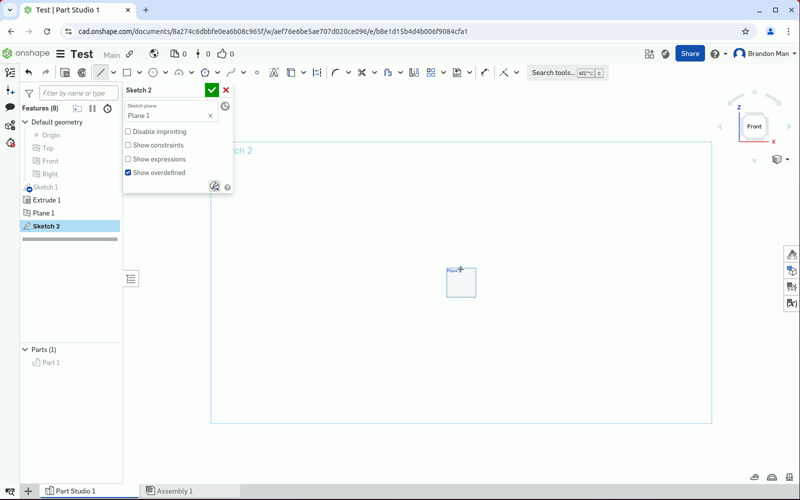
key_down(shift)
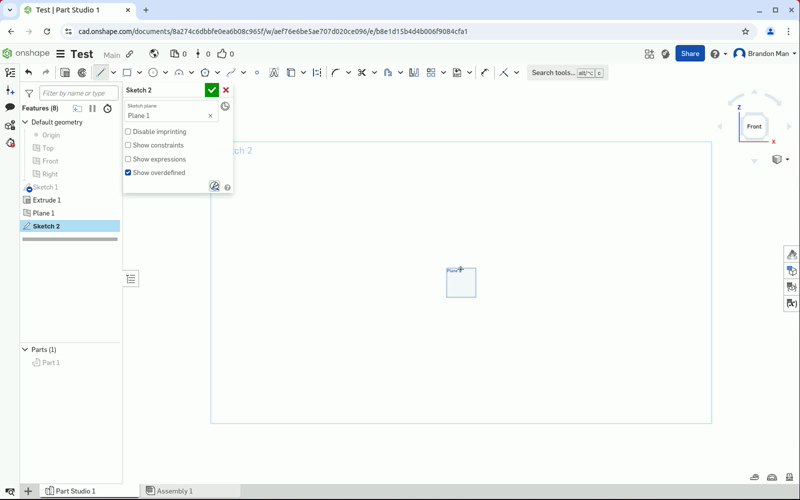
mouse_move(523, 268)
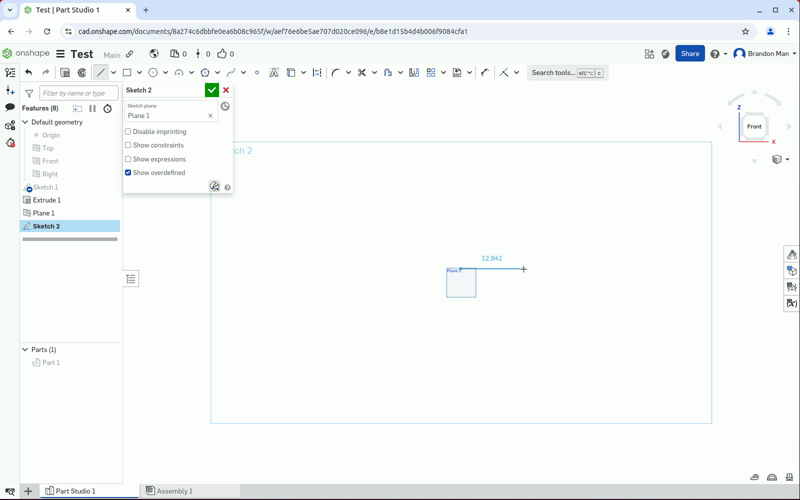
click(523, 268)
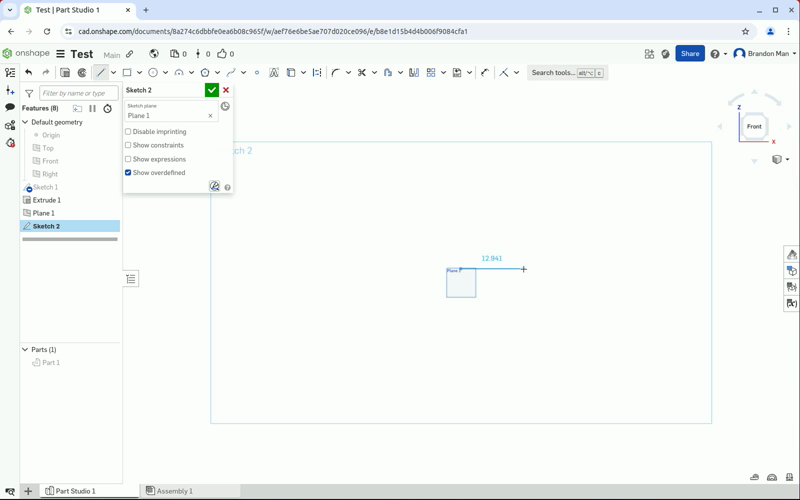
key_up(shift)
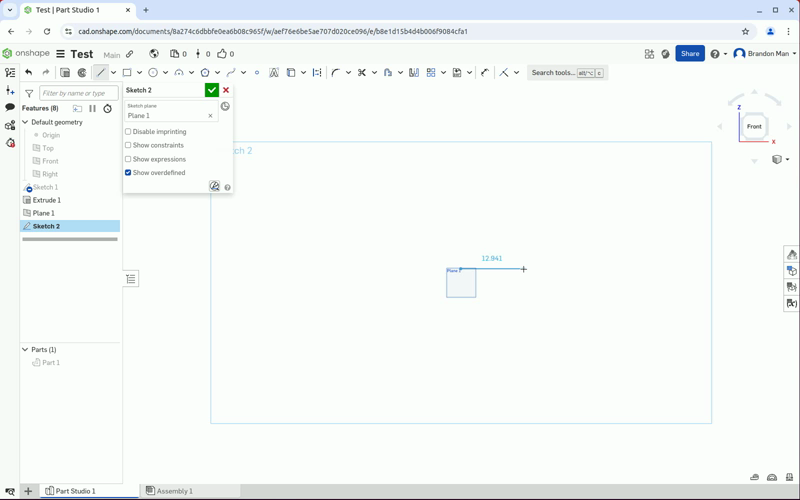
key_down(shift)
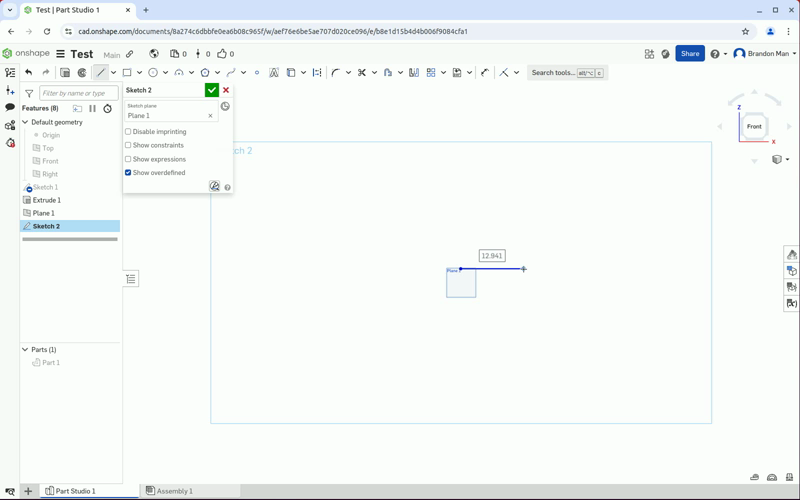
mouse_move(553, 268)
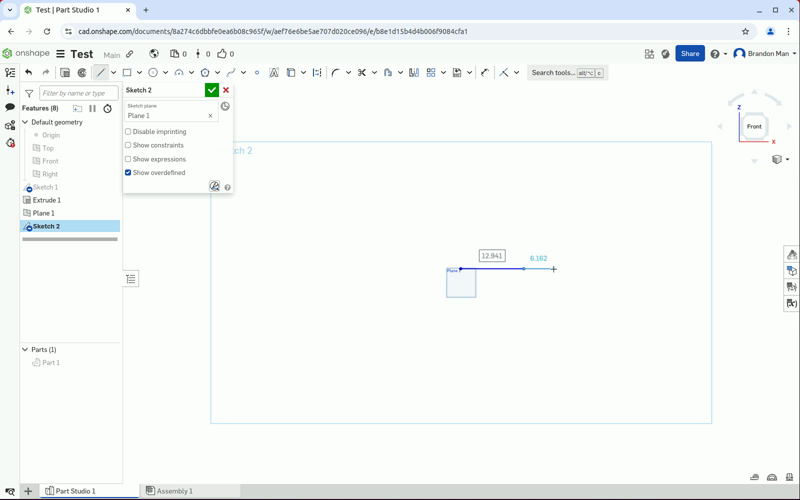
mouse_move(523, 243)
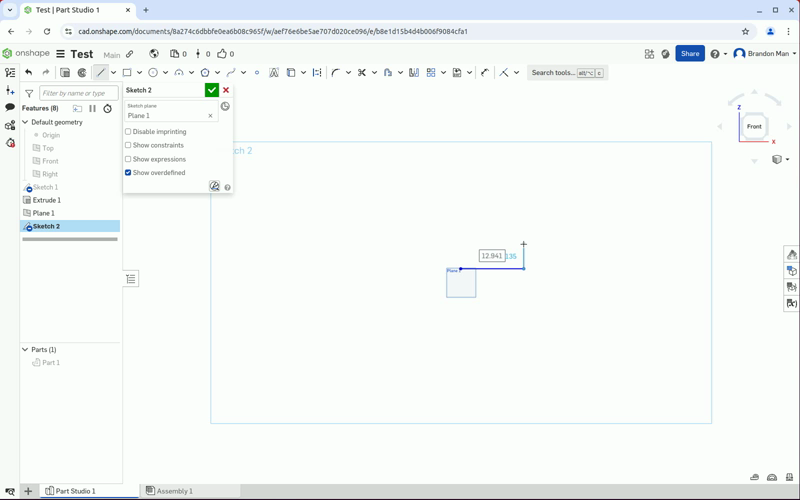
click(523, 243)
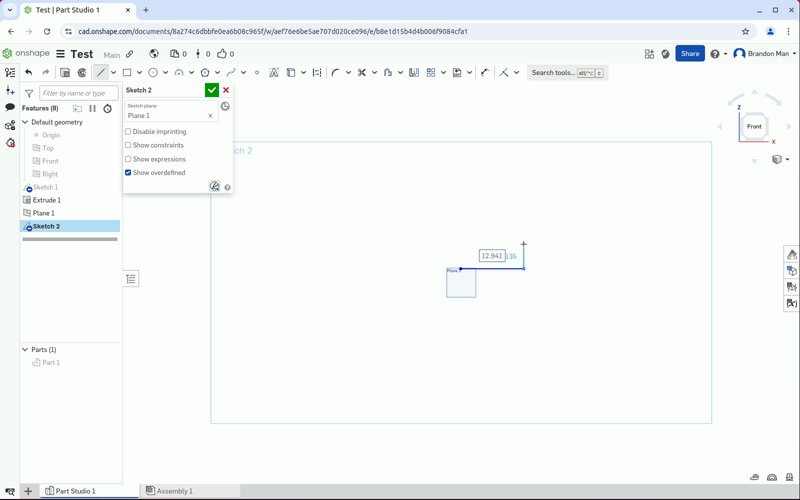
key_up(shift)
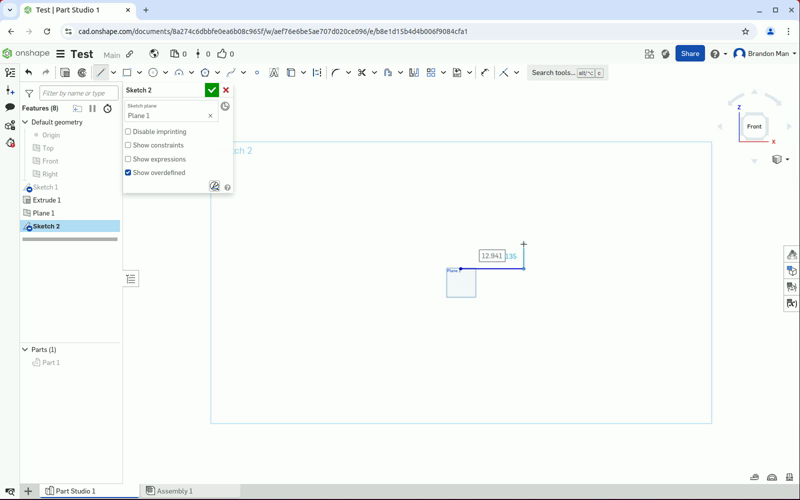
key_down(shift)
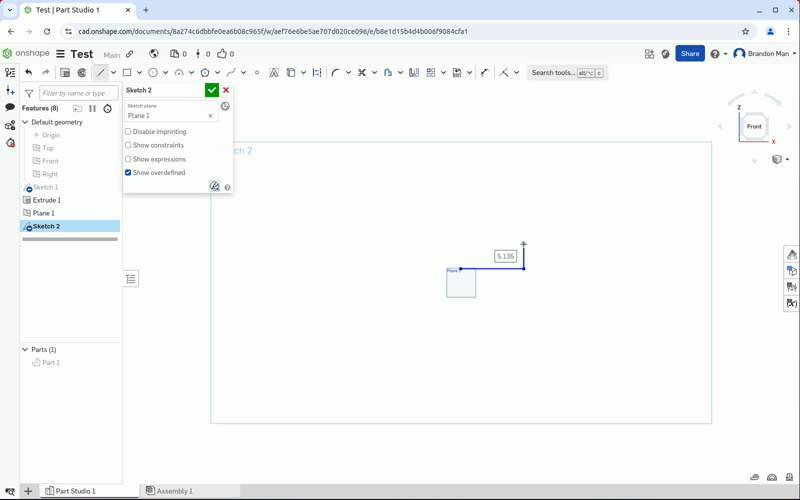
mouse_move(460, 243)
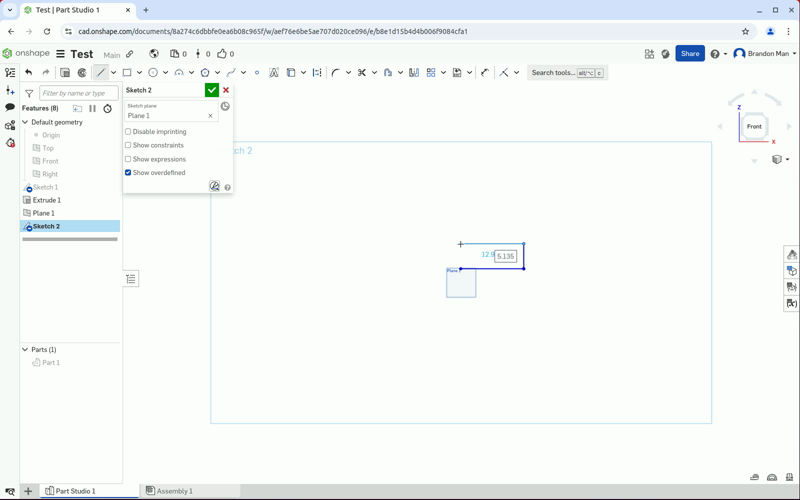
click(460, 243)
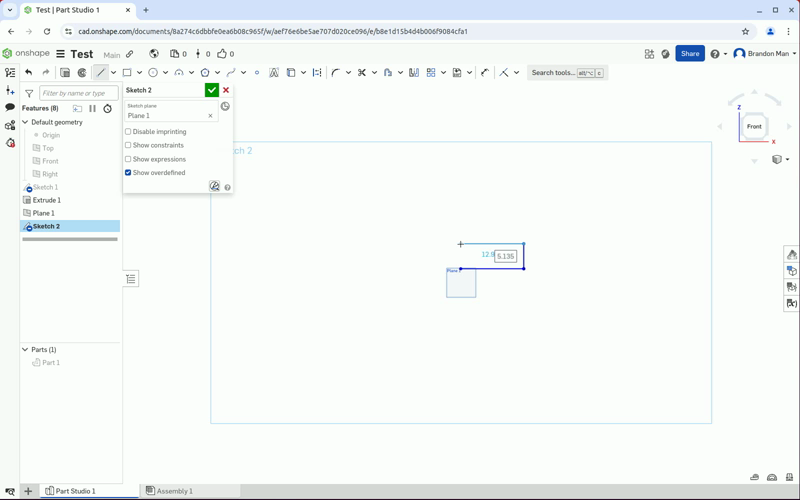
key_up(shift)
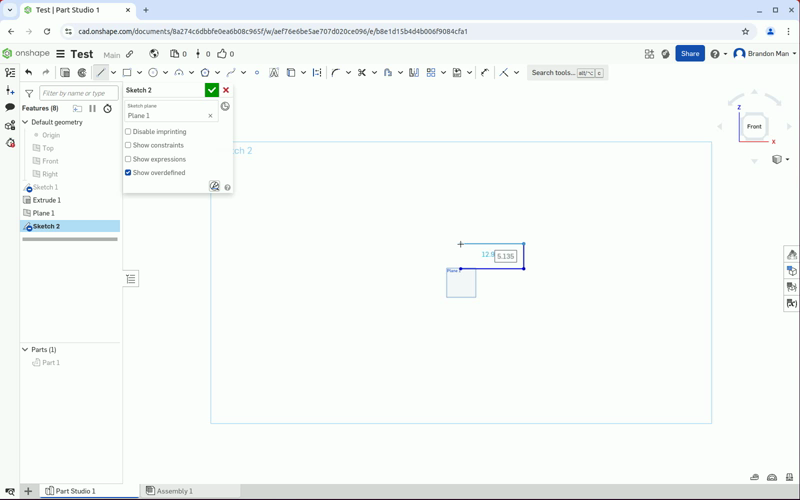
mouse_move(490, 243)
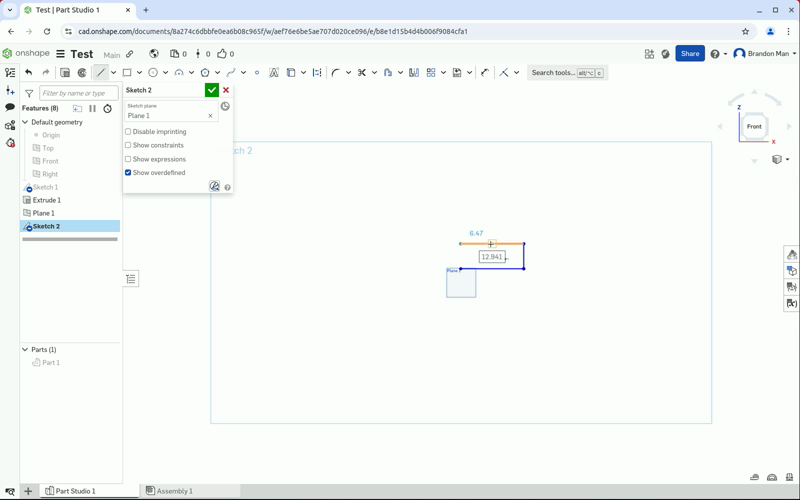
key_down(shift)
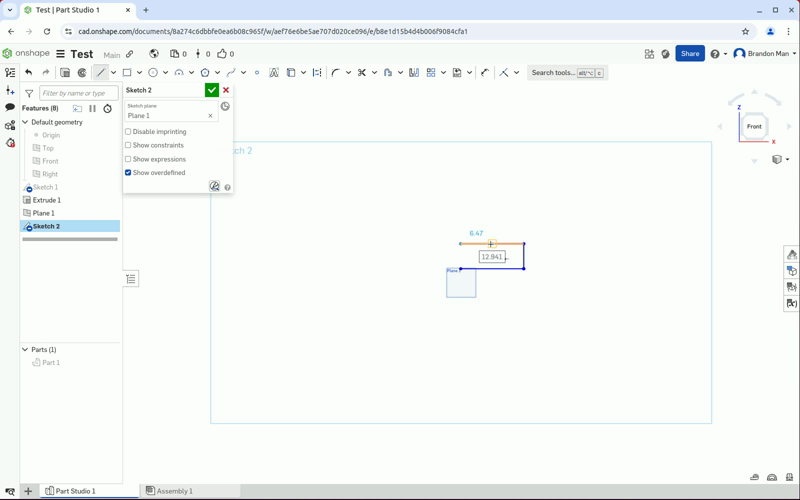
mouse_move(460, 268)
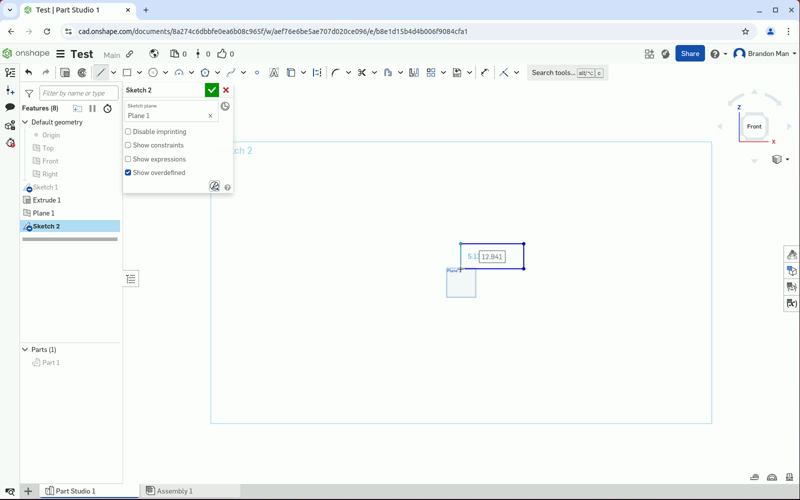
key_up(shift)
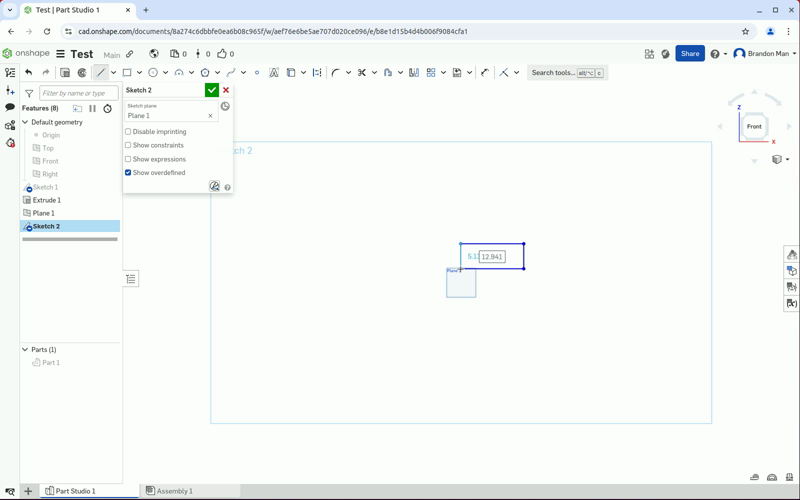
click(460, 268)
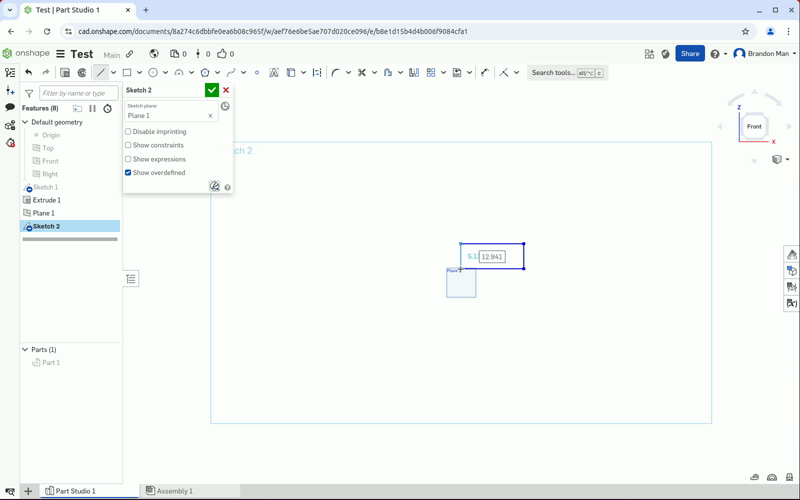
key(esc)
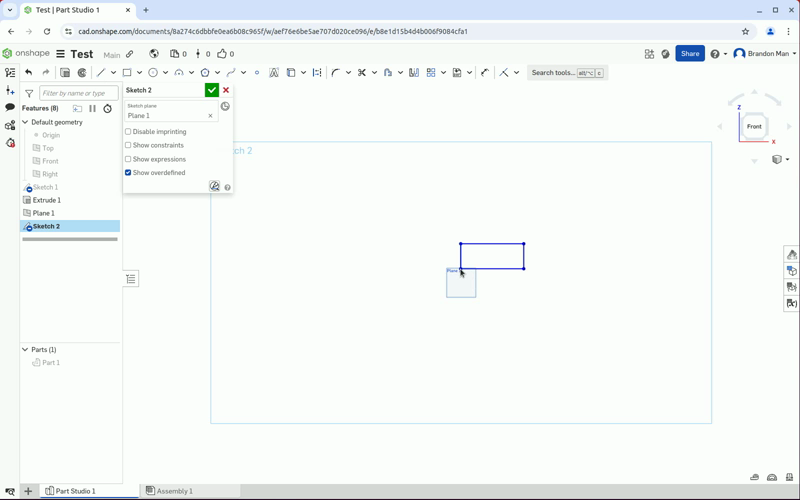
mouse_move(464, 253)
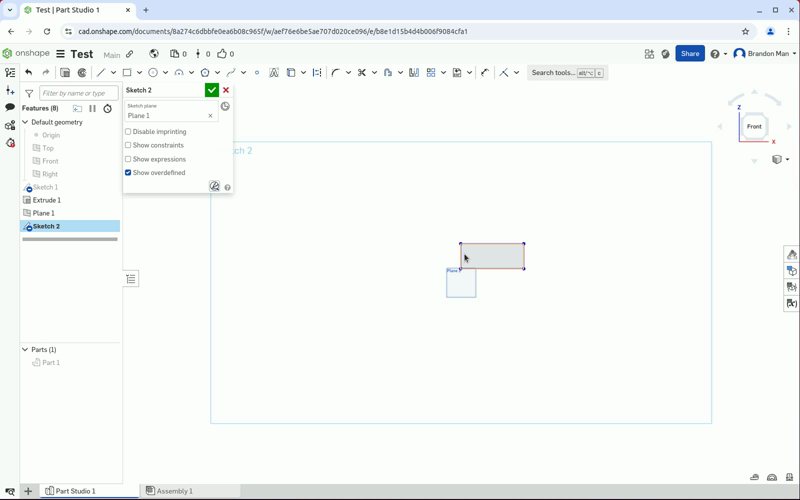
scroll(6)
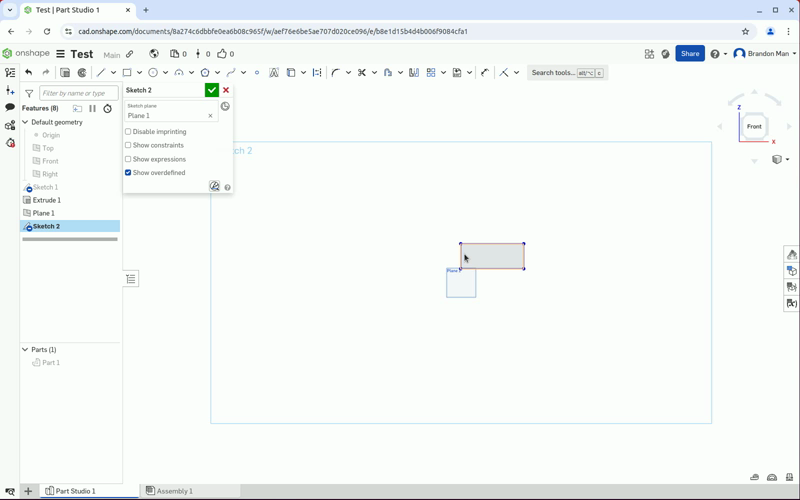
scroll(6)
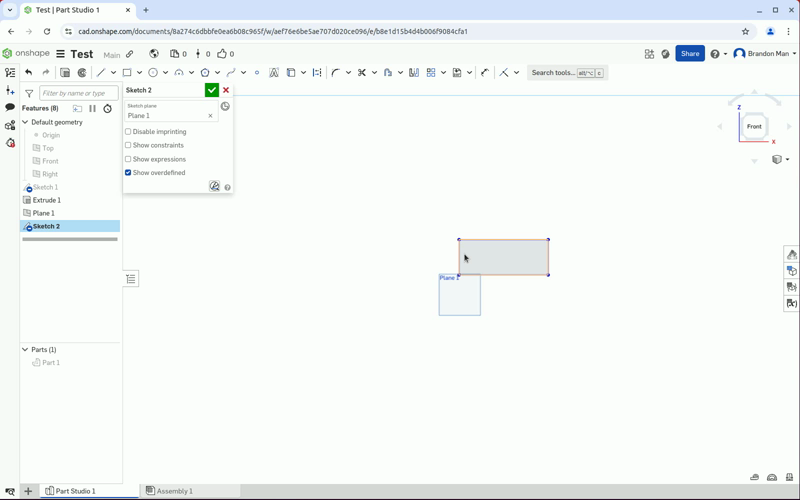
scroll(6)
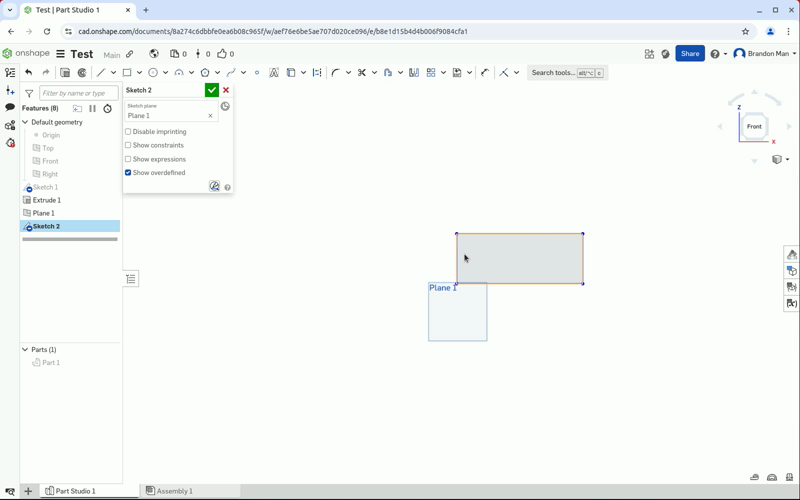
scroll(6)
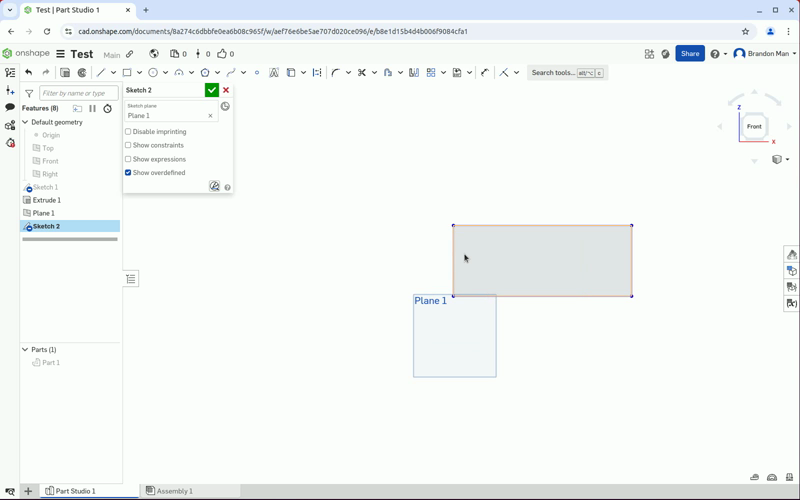
scroll(6)
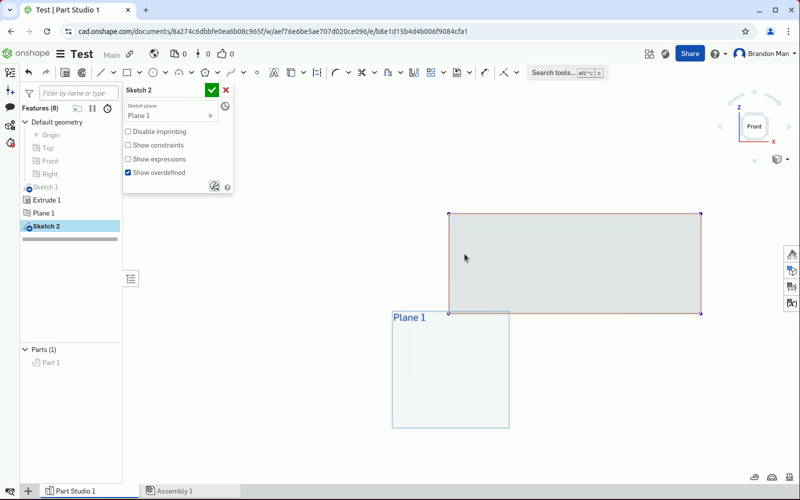
scroll(6)
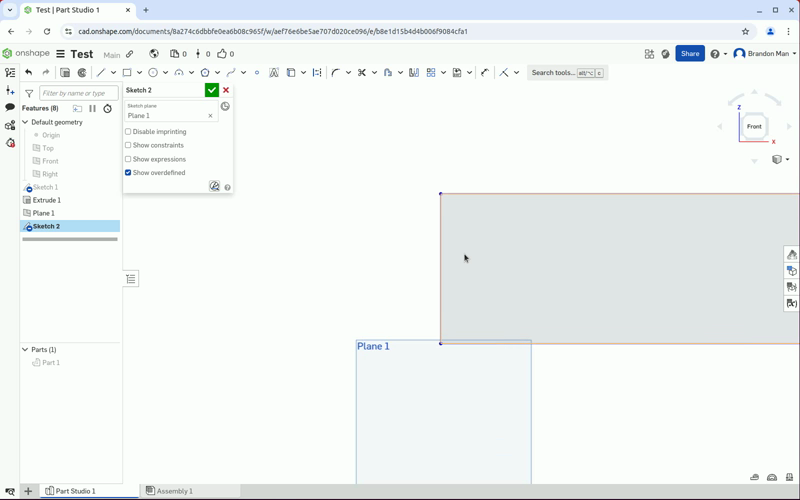
scroll(6)
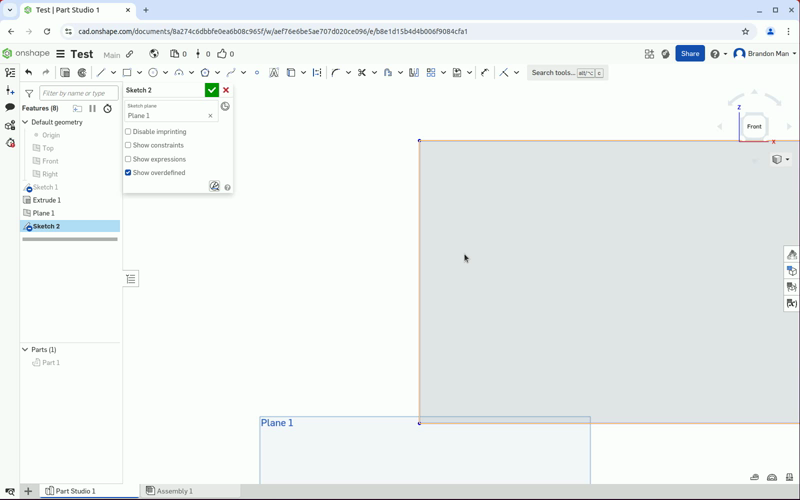
click(464, 253)
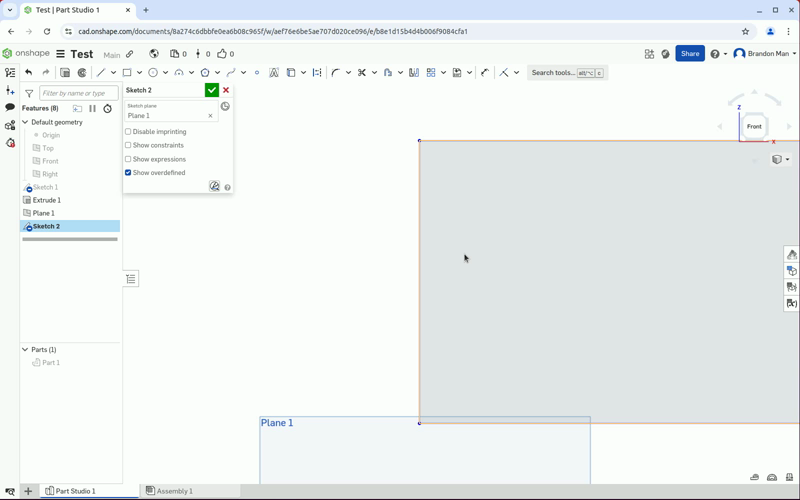
scroll(-6)
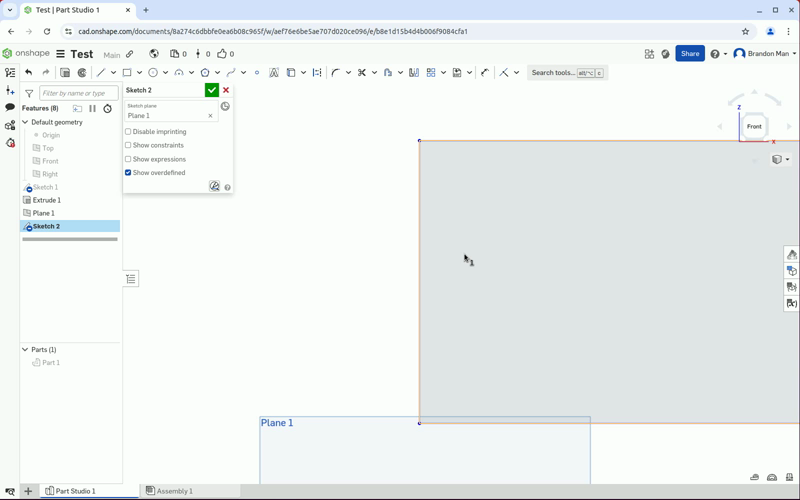
scroll(-6)
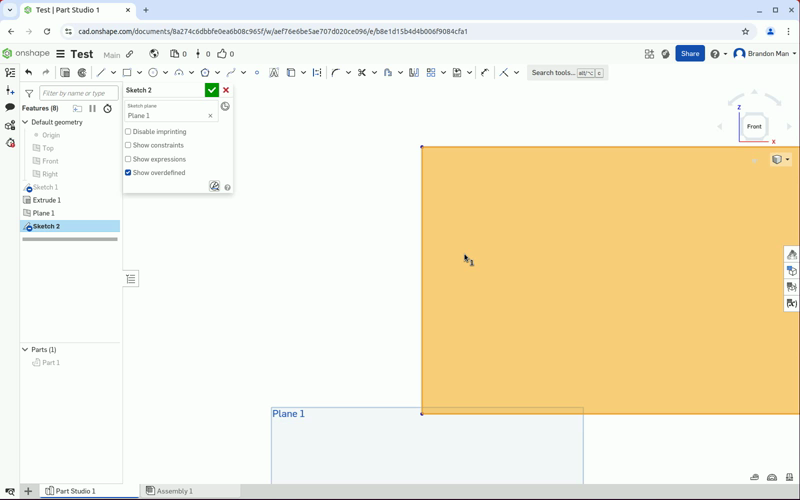
scroll(-6)
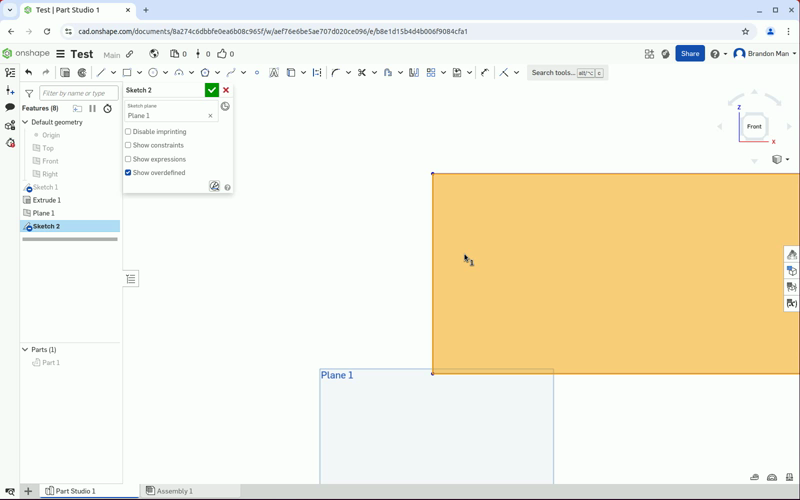
scroll(-6)
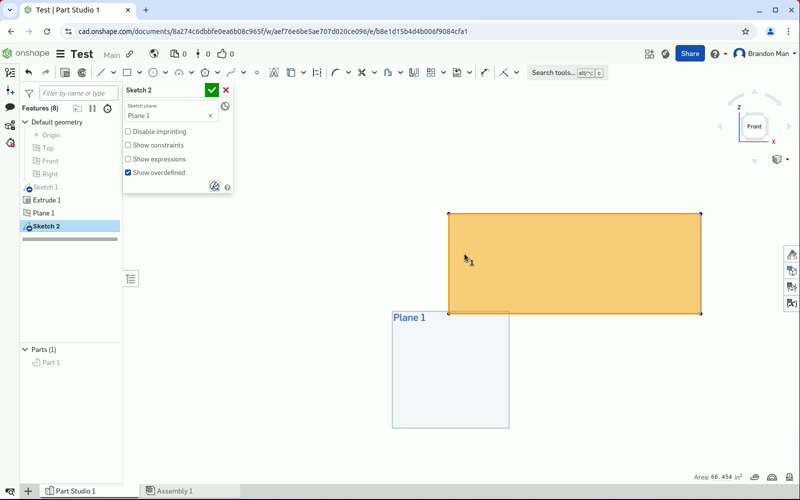
scroll(-6)
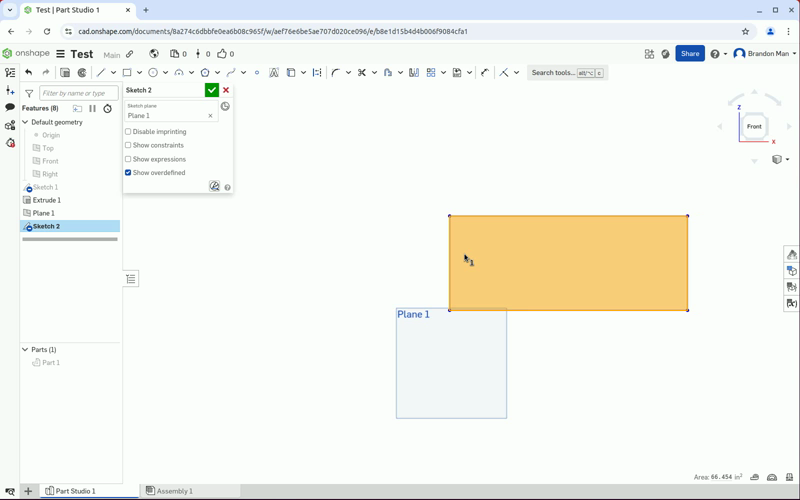
scroll(-6)
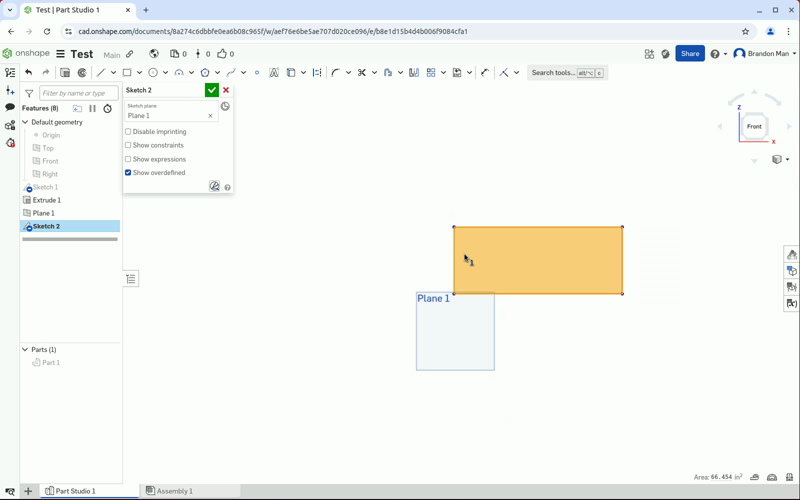
scroll(-6)
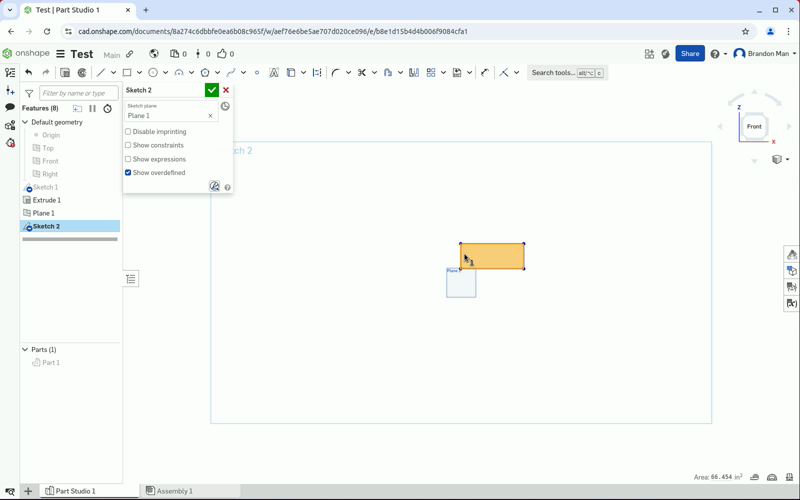
mouse_move(73, 352)
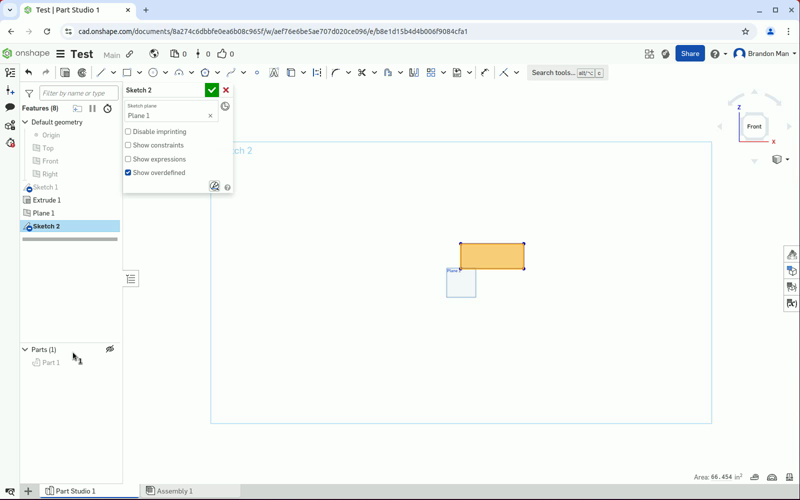
key(shift+y)
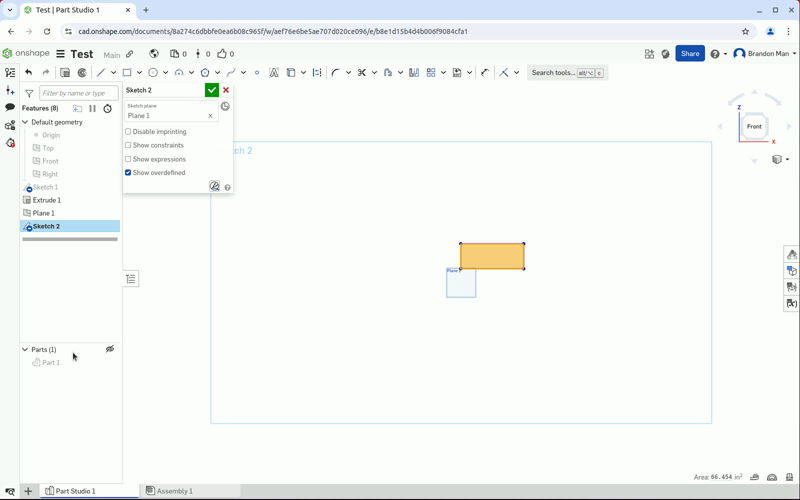
key(shift+e)
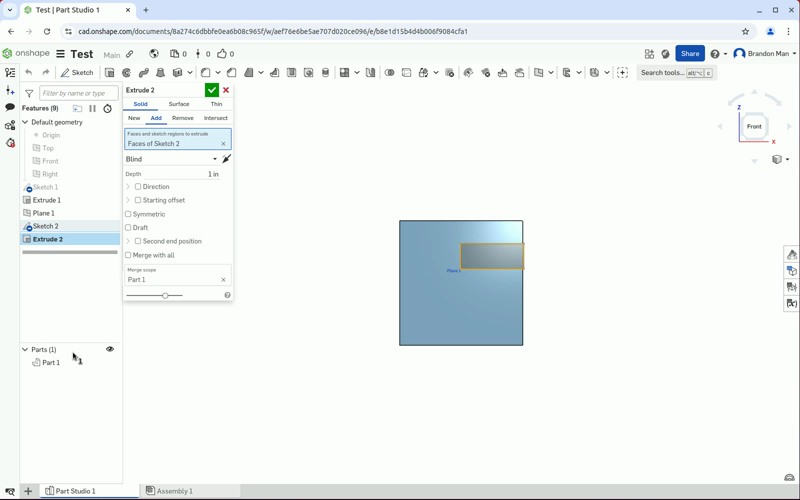
mouse_move(143, 106)
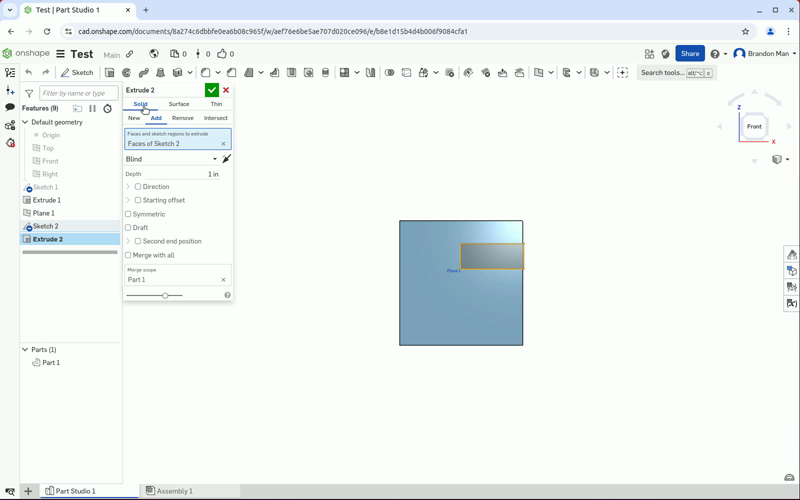
click(143, 106)
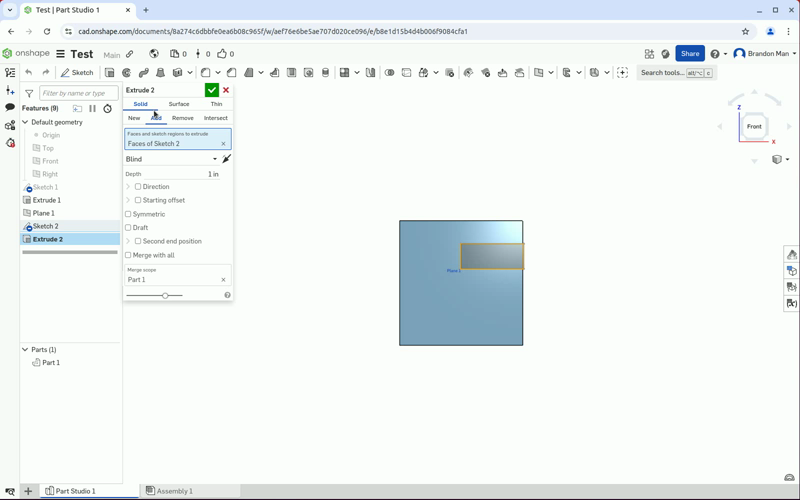
mouse_move(186, 120)
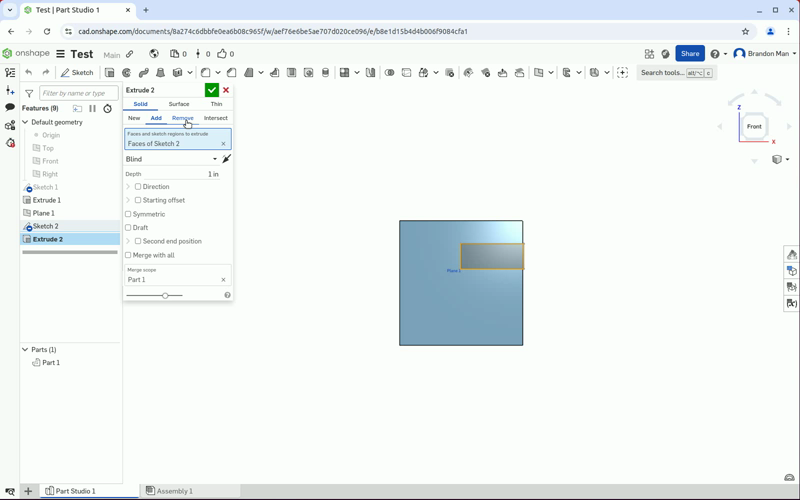
click(186, 120)
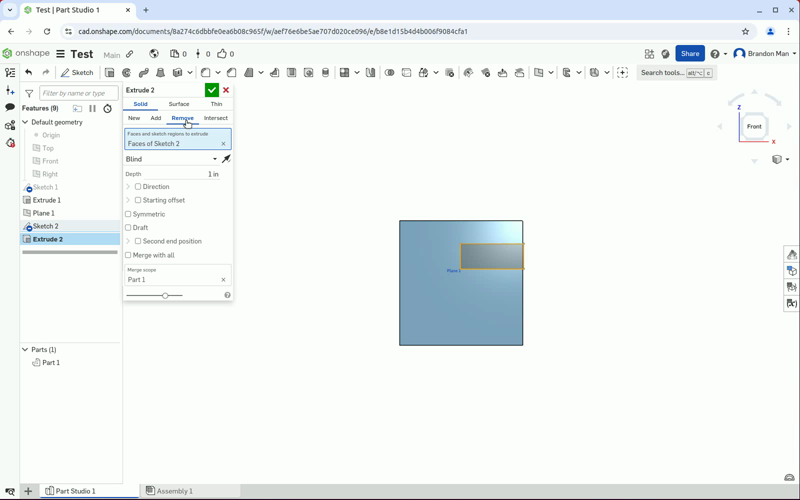
key(tab, 4)
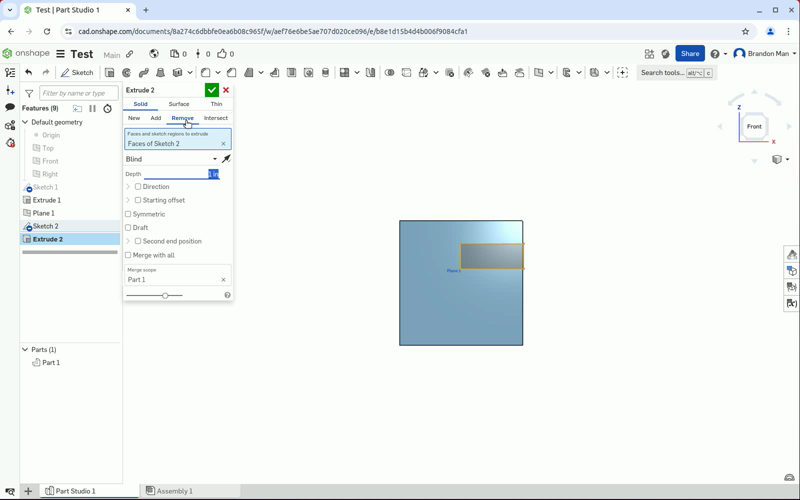
text(5.536)
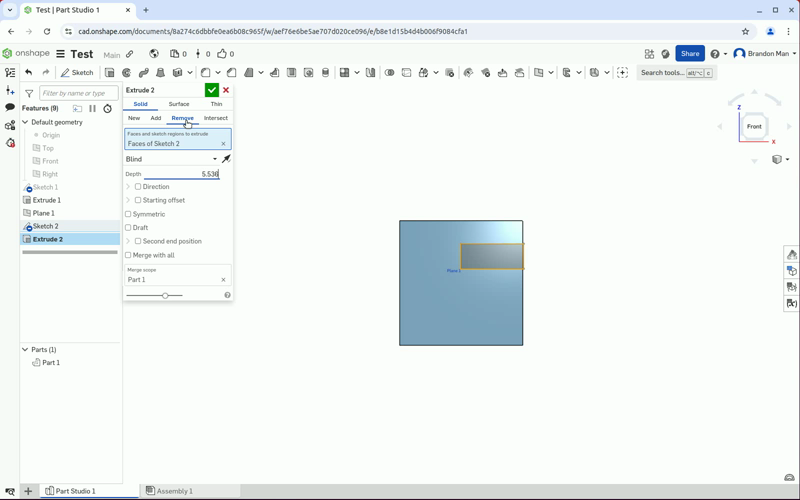
key(tab, 6)
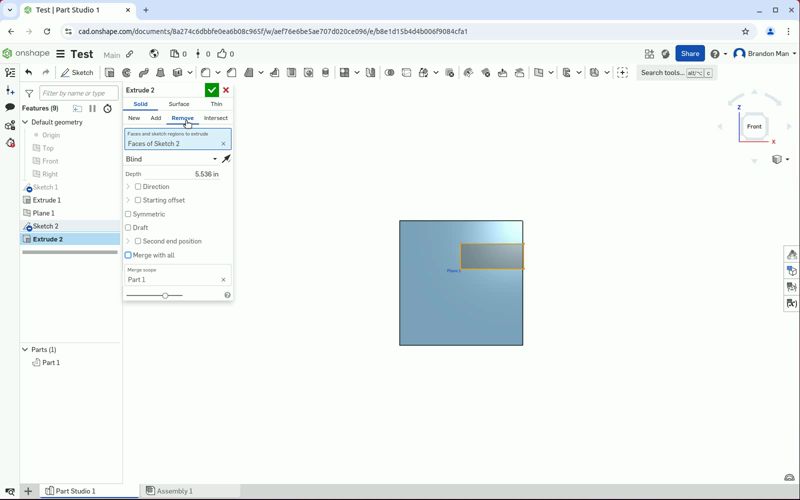
key(space)
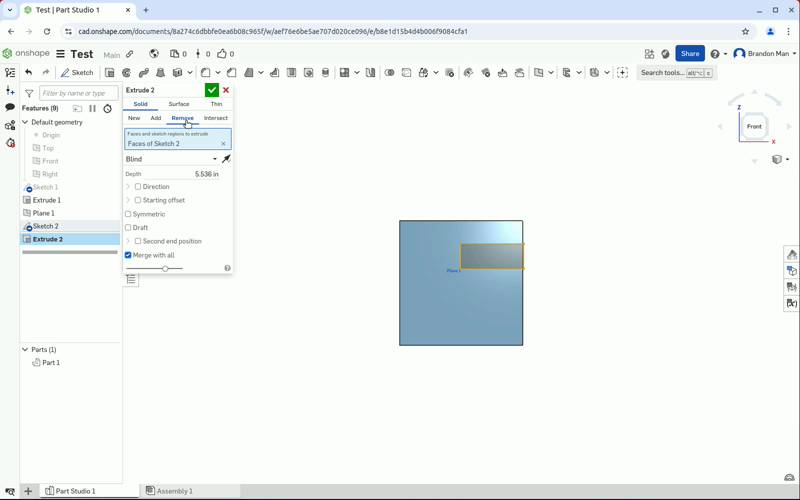
key(enter)
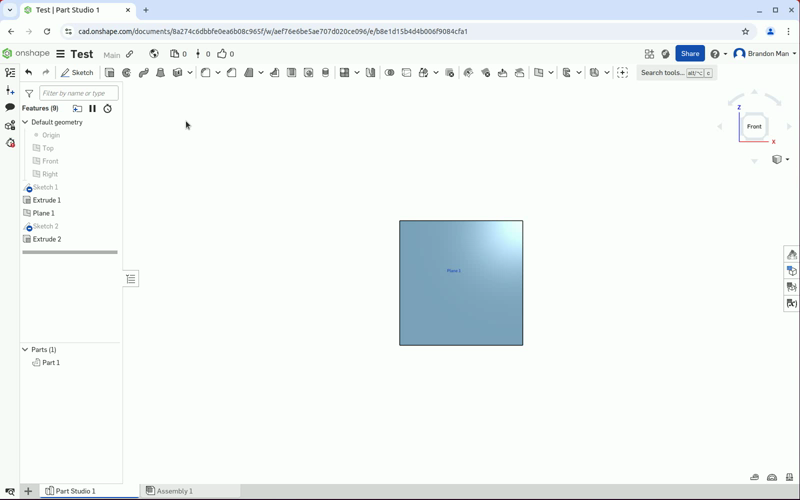
key(shift+h)
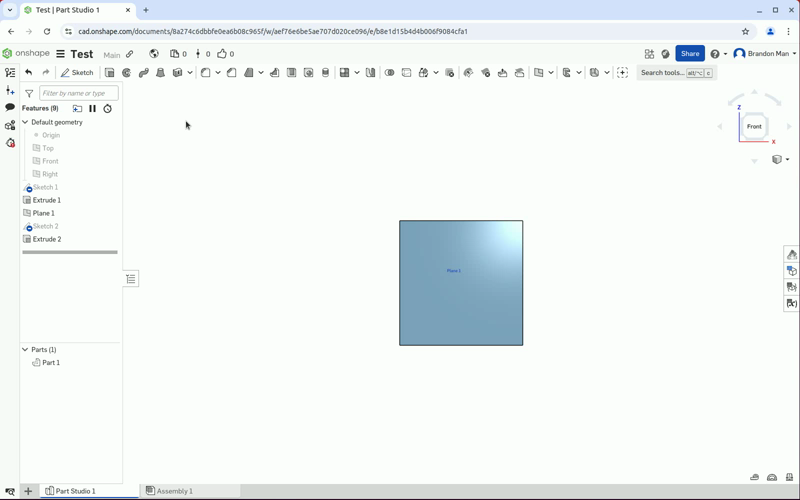
key(shift+h)
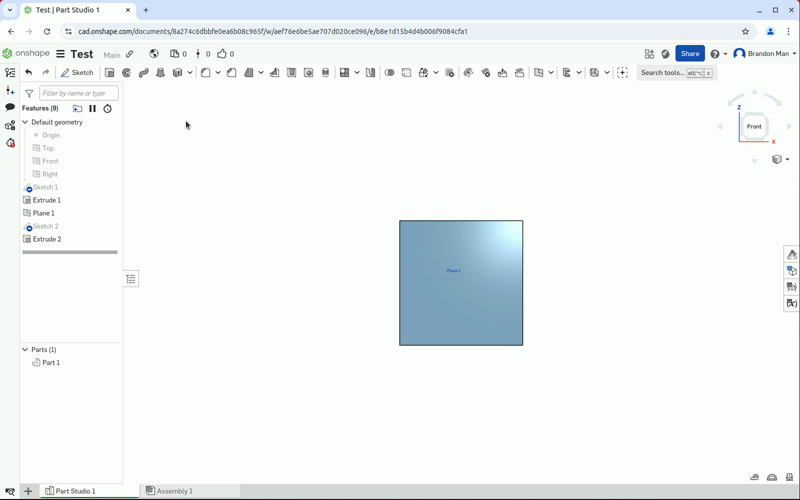
mouse_move(73, 189)
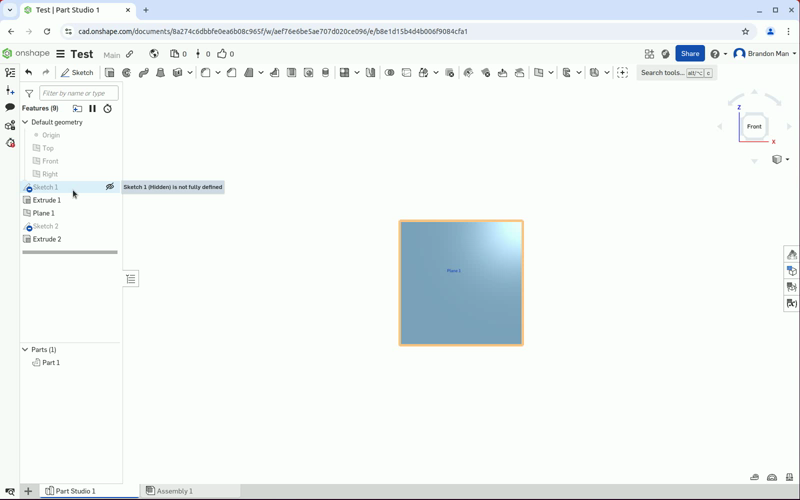
click(73, 189)
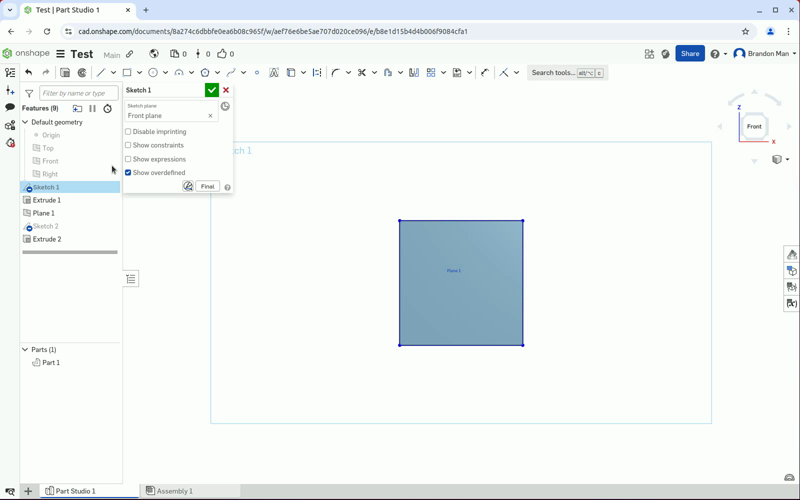
mouse_move(229, 92)
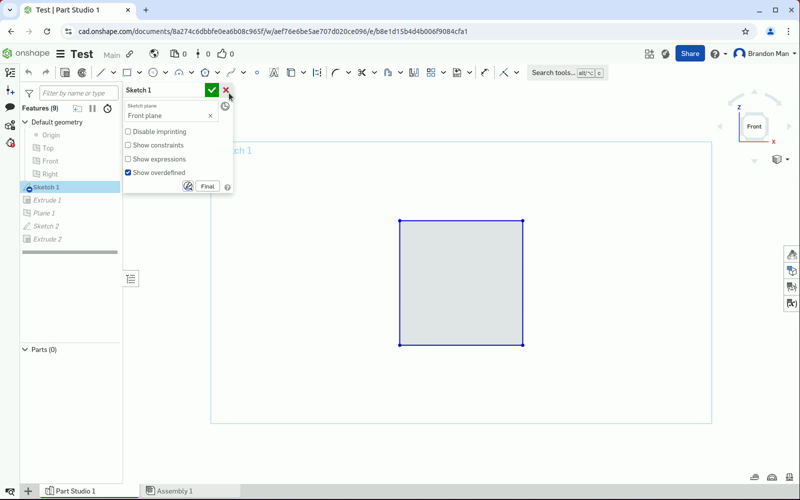
click(229, 92)
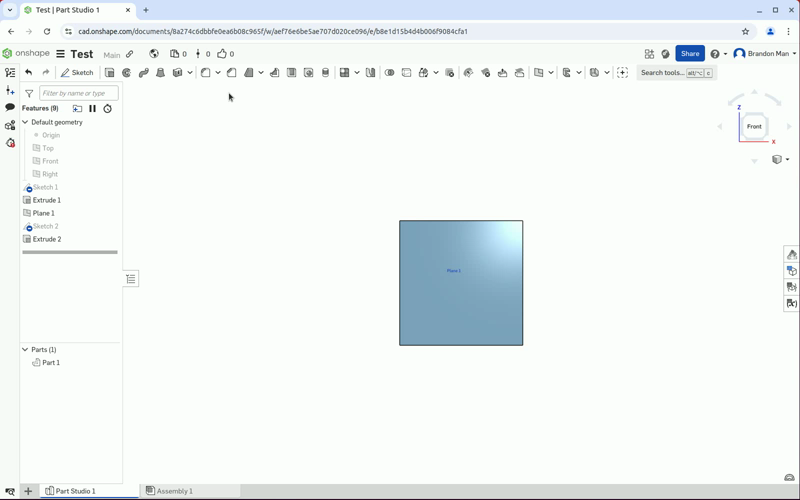
mouse_move(73, 352)
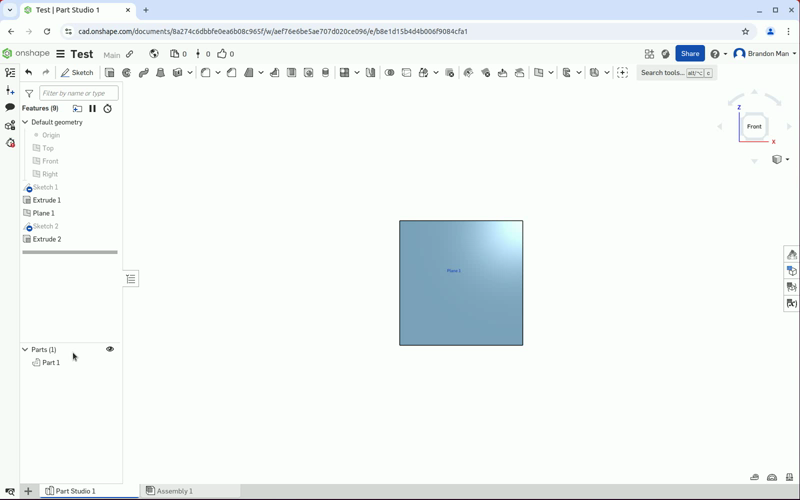
key(y)
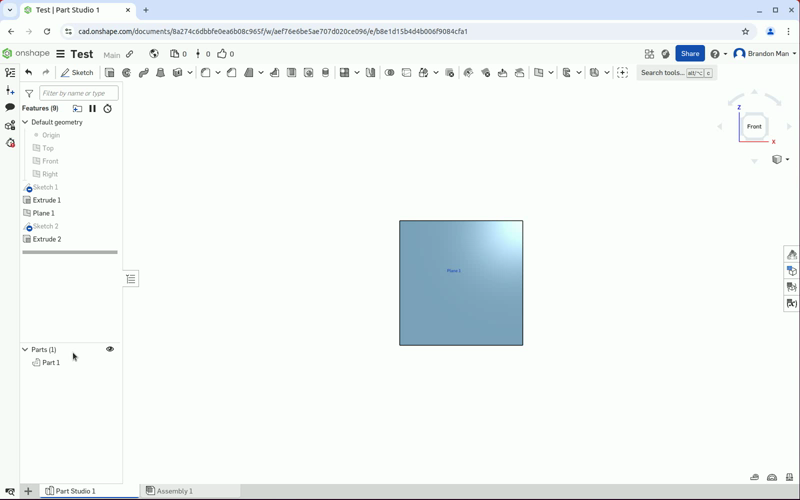
key(shift+p)
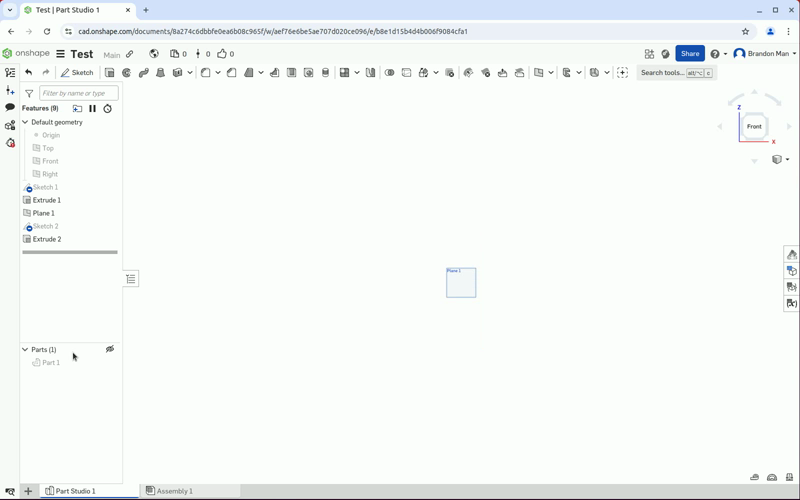
key(space)
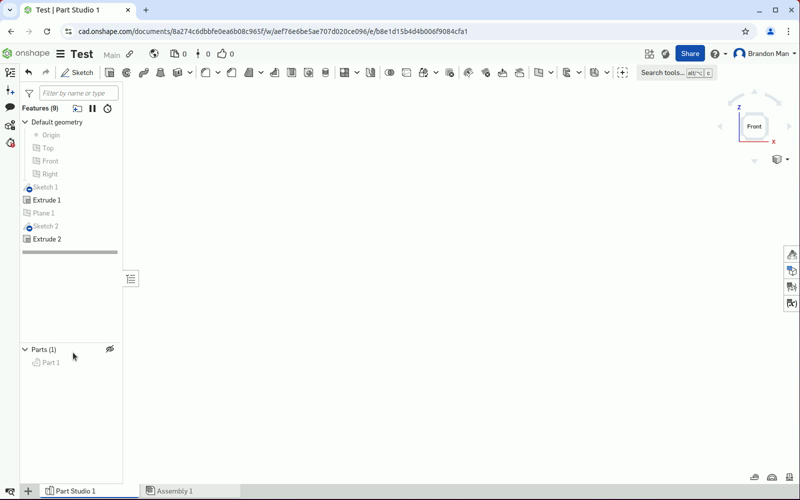
key_down(shift)
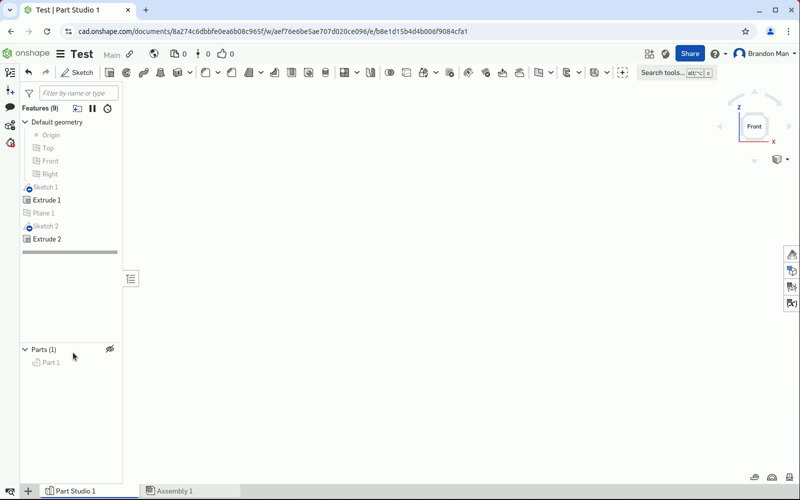
key(left)
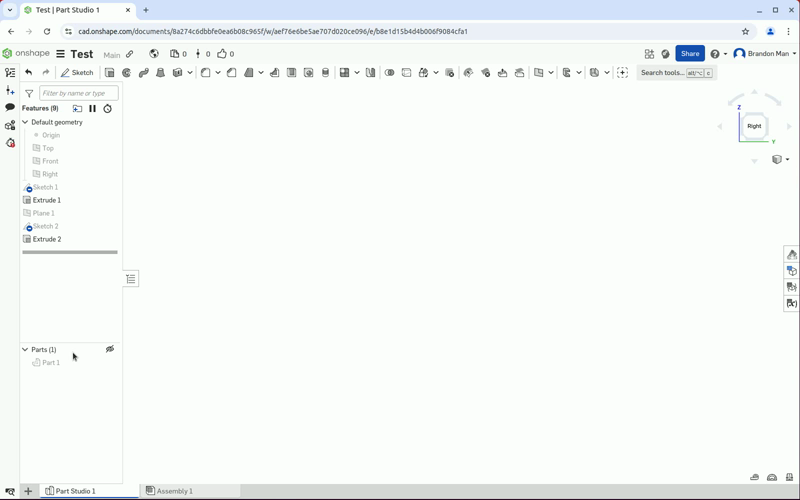
key_up(shift)
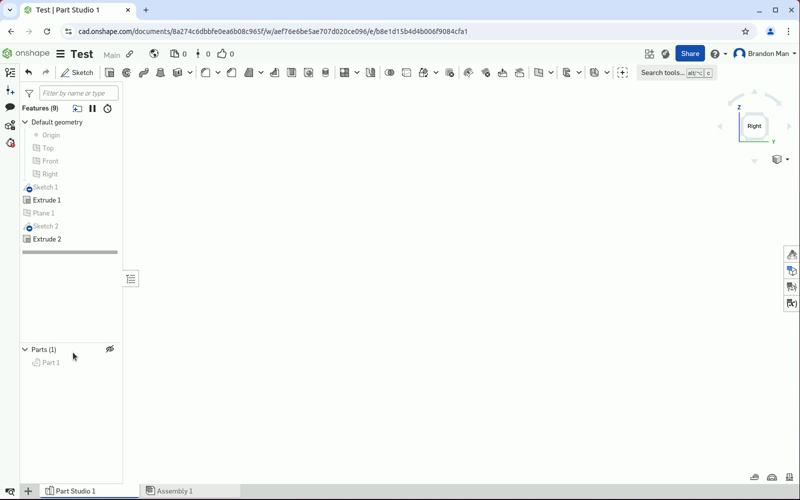
mouse_move(73, 352)
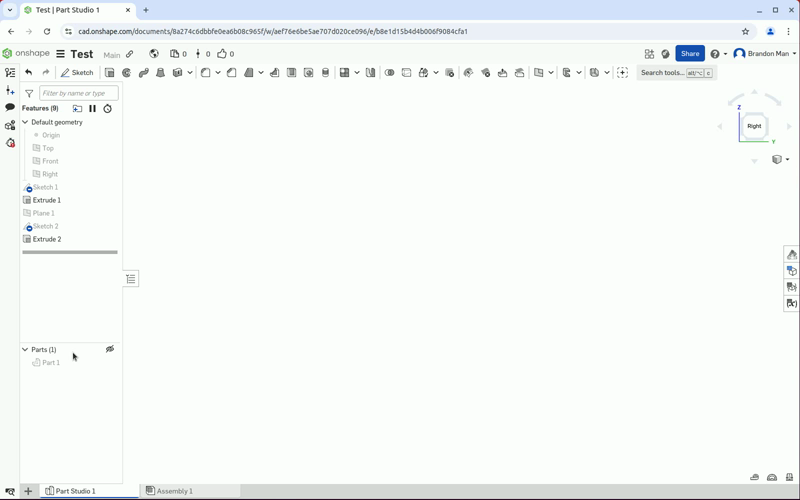
key(shift+y)
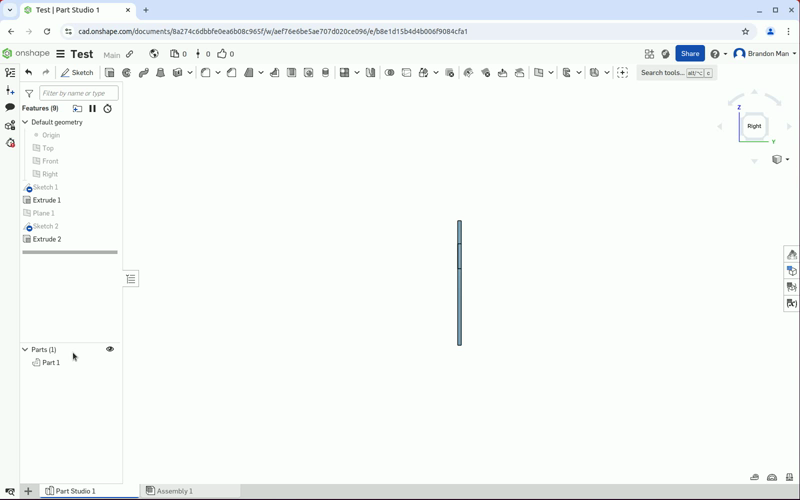
mouse_move(541, 75)
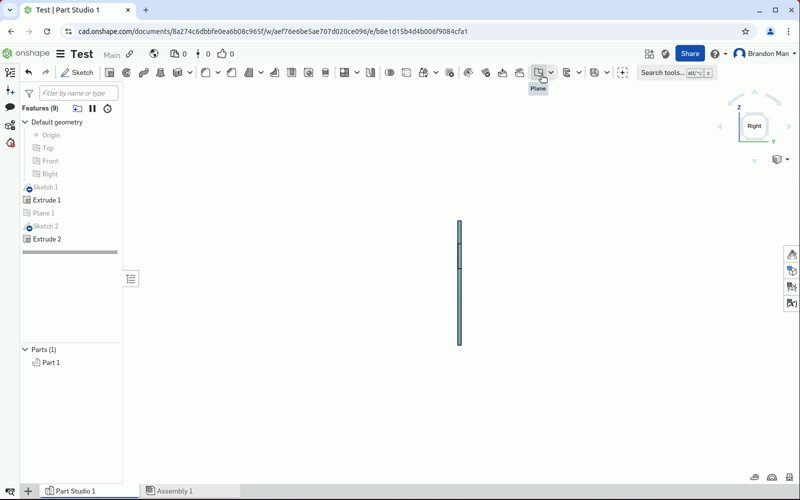
click(541, 75)
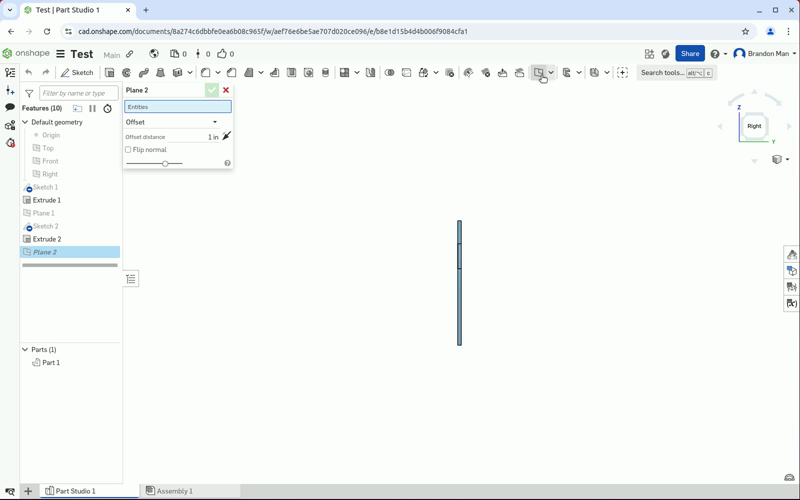
mouse_move(73, 176)
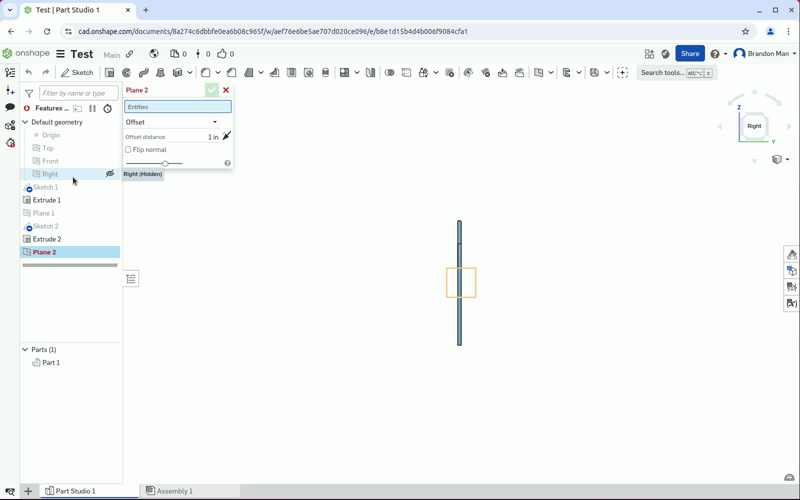
click(73, 176)
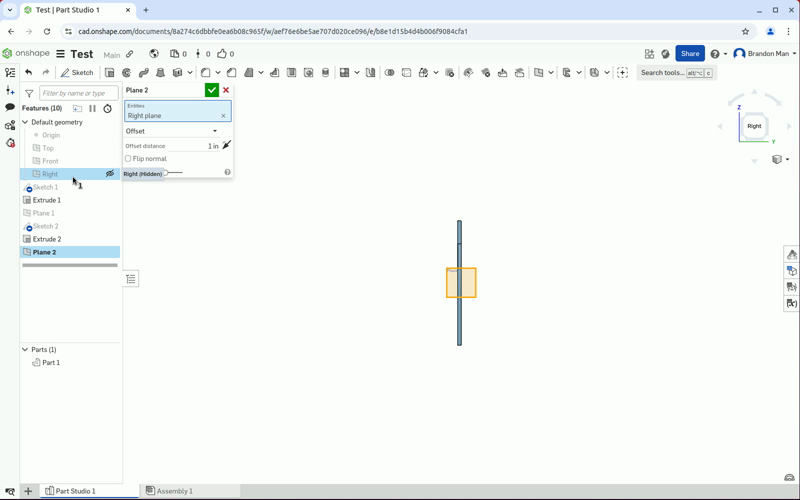
key(tab, 2)
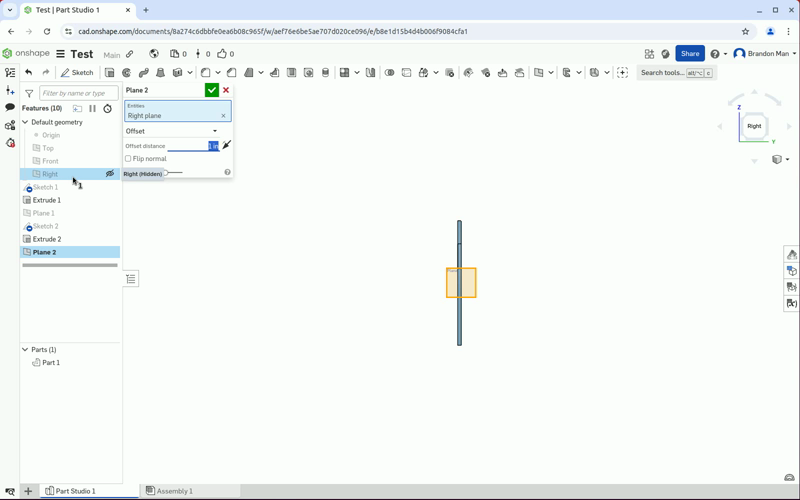
text(12.756)
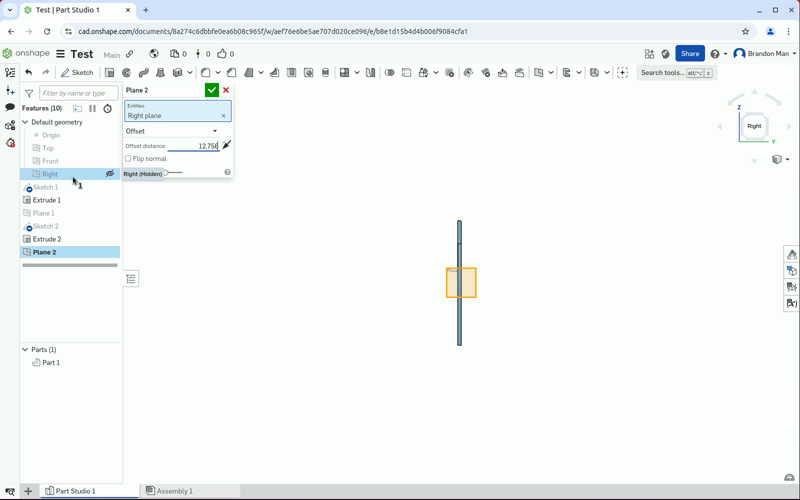
key(enter, 2)
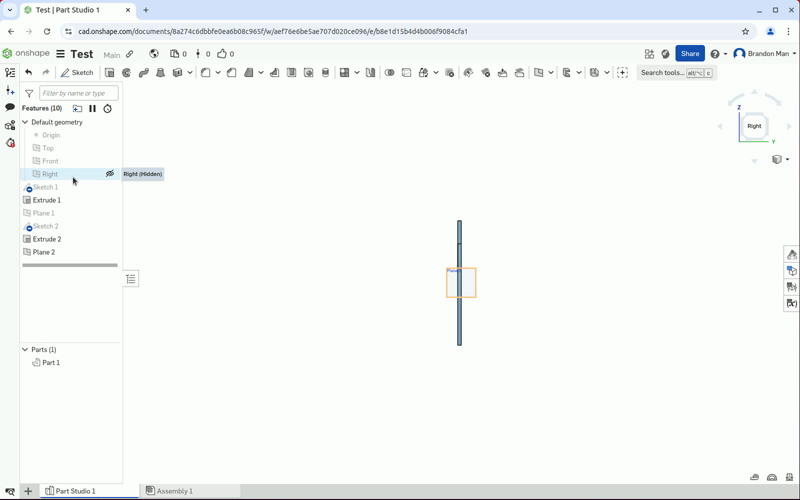
key(shift+s)
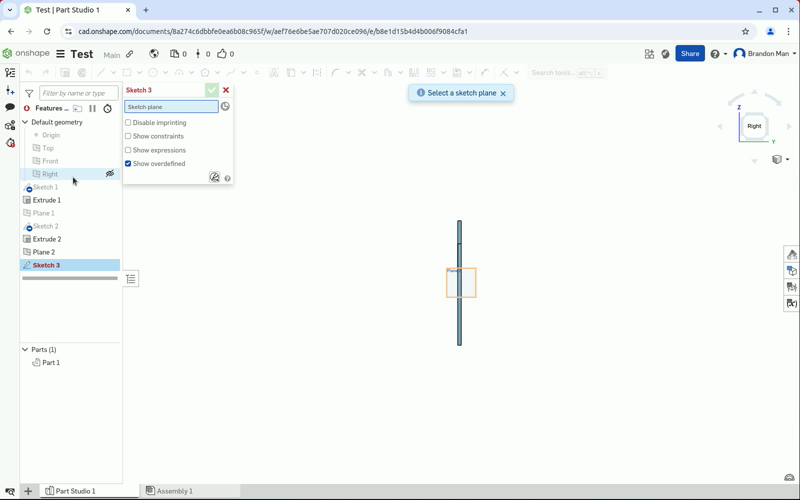
mouse_move(73, 254)
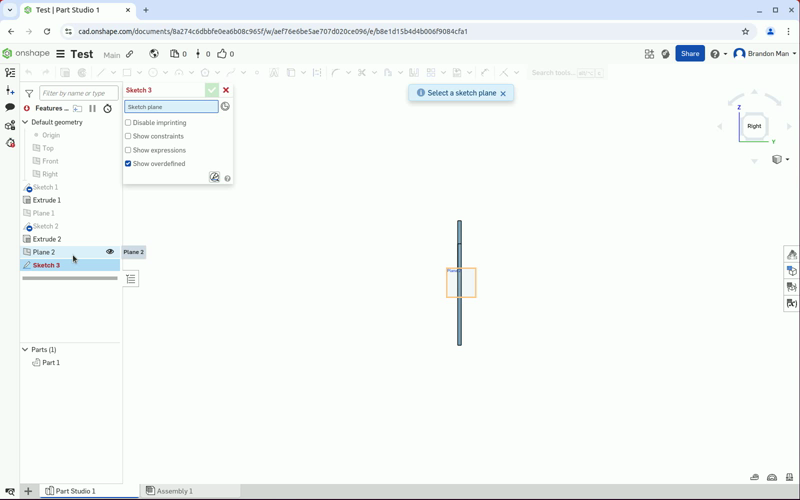
click(73, 254)
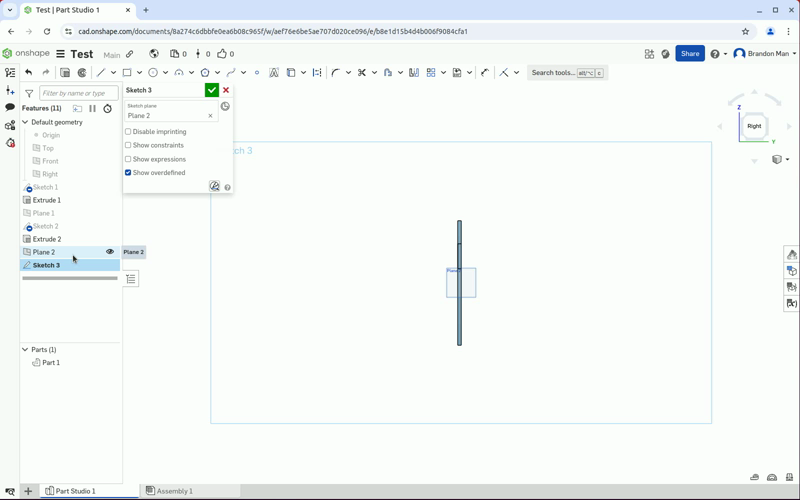
mouse_move(73, 352)
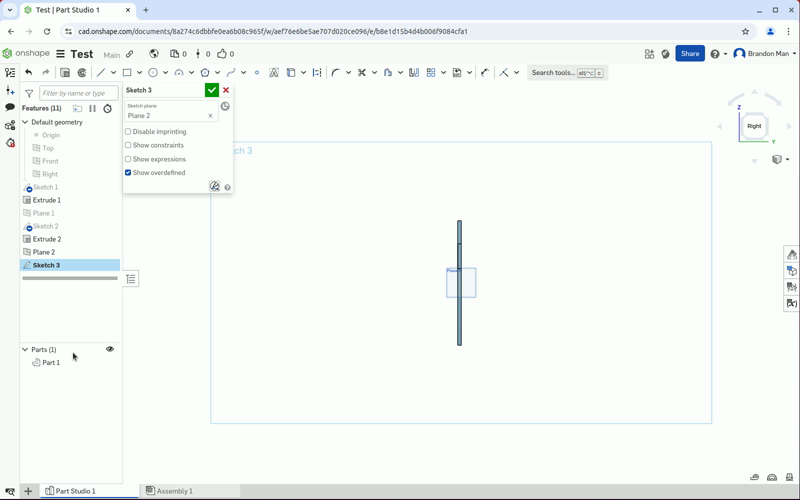
key(y)
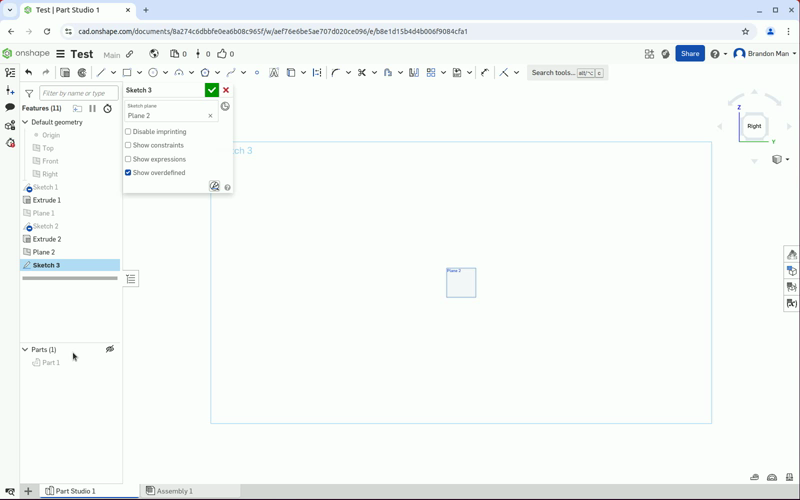
key(l)
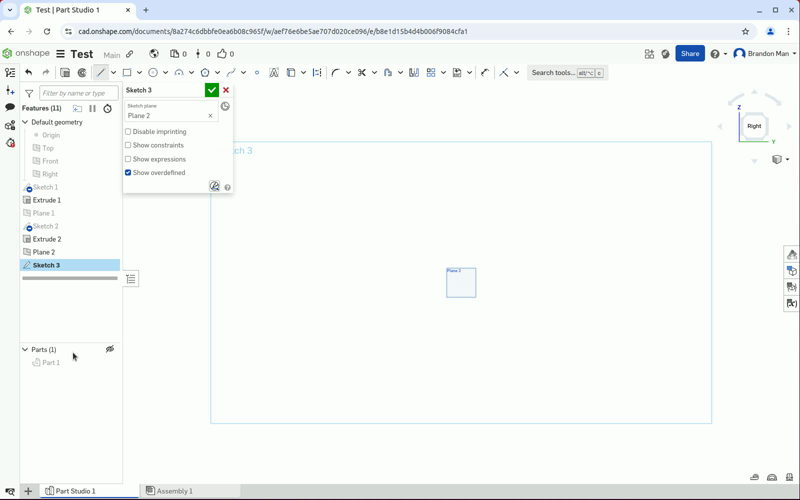
key_down(shift)
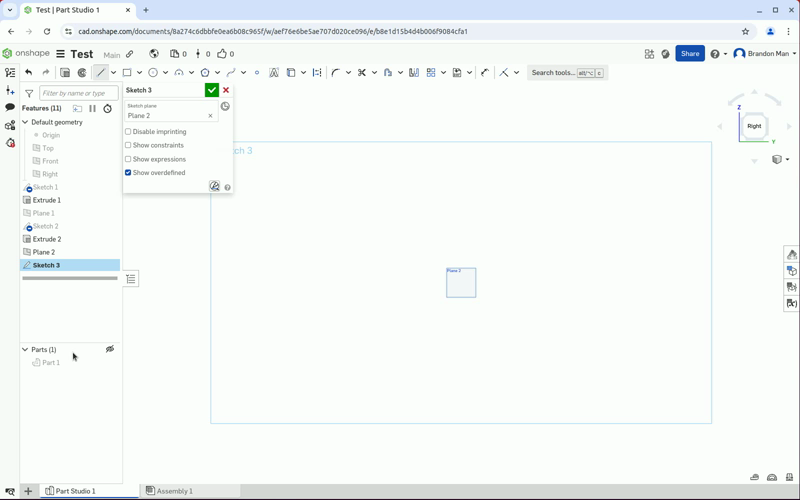
mouse_move(460, 334)
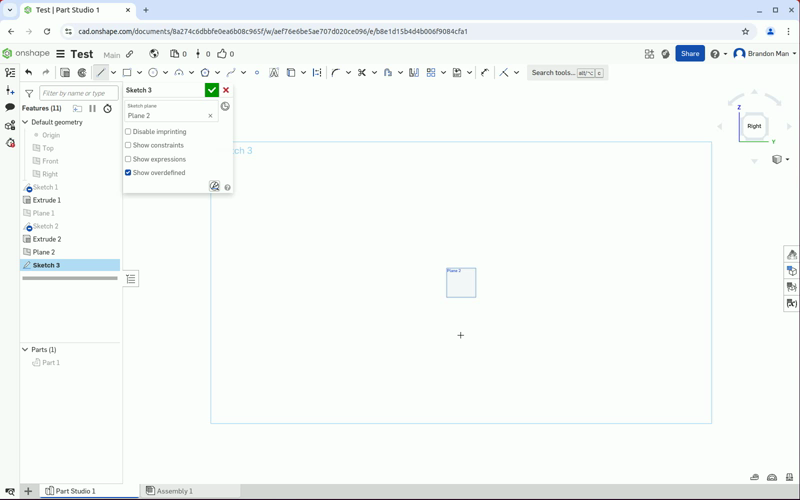
click(460, 334)
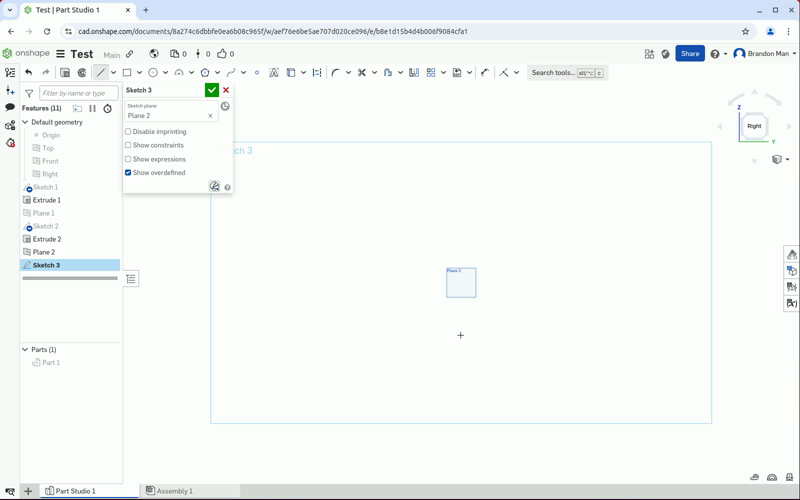
key_up(shift)
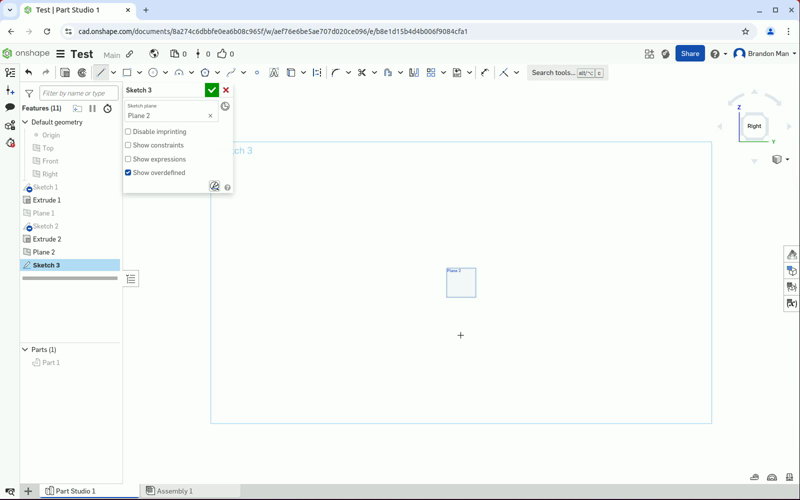
key_down(shift)
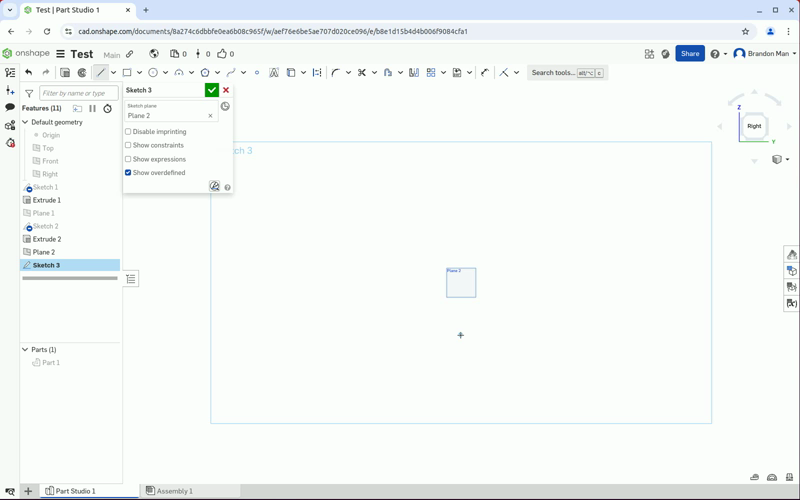
mouse_move(560, 320)
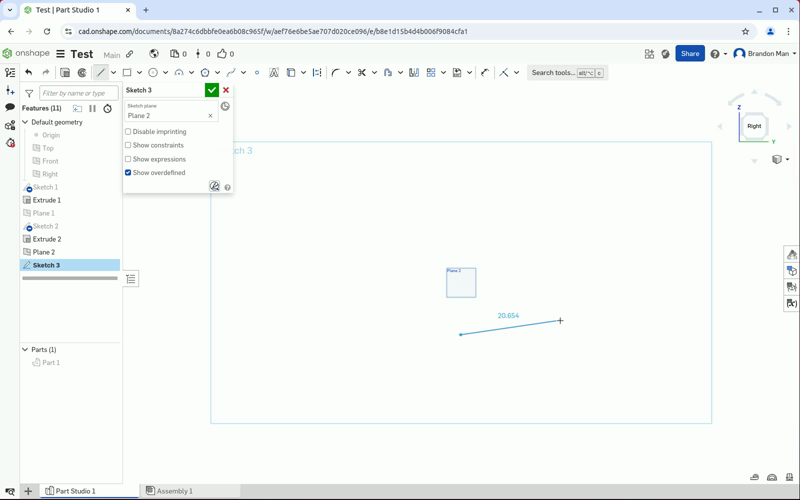
click(560, 320)
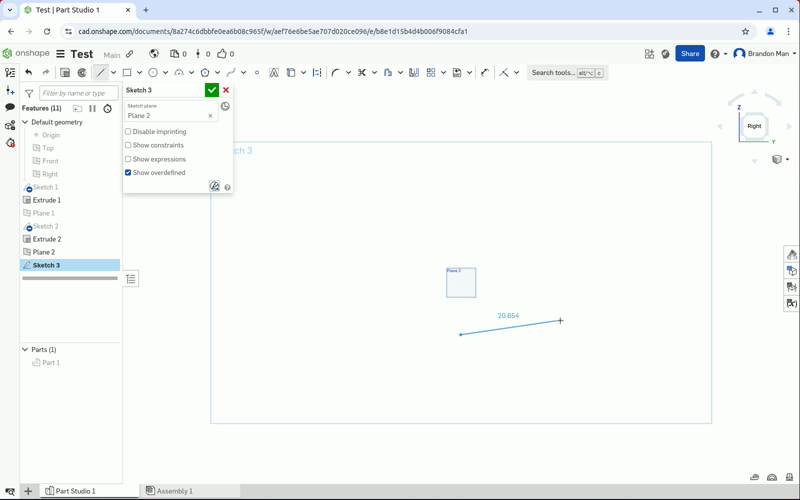
key_up(shift)
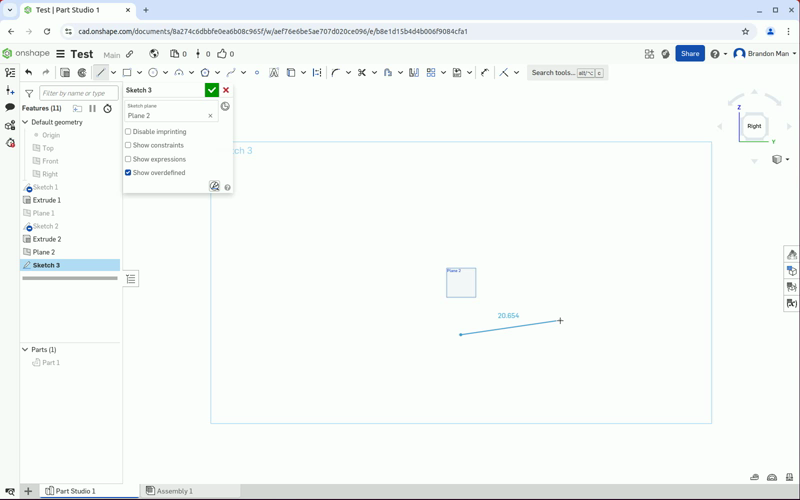
key_down(shift)
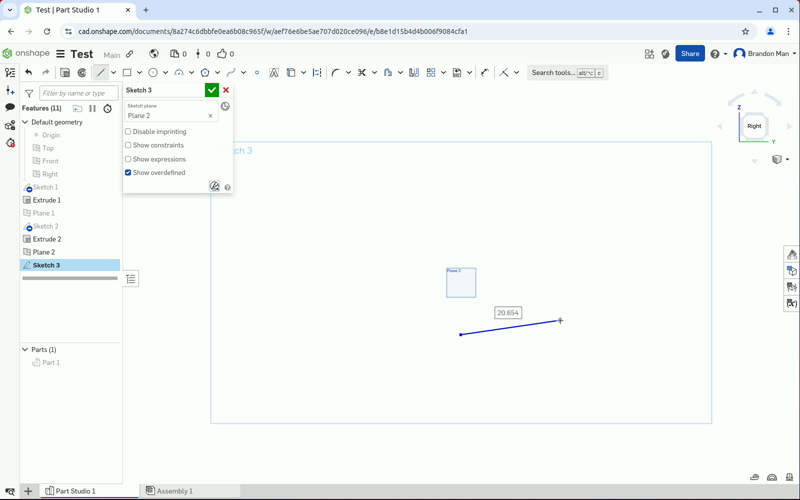
mouse_move(589, 320)
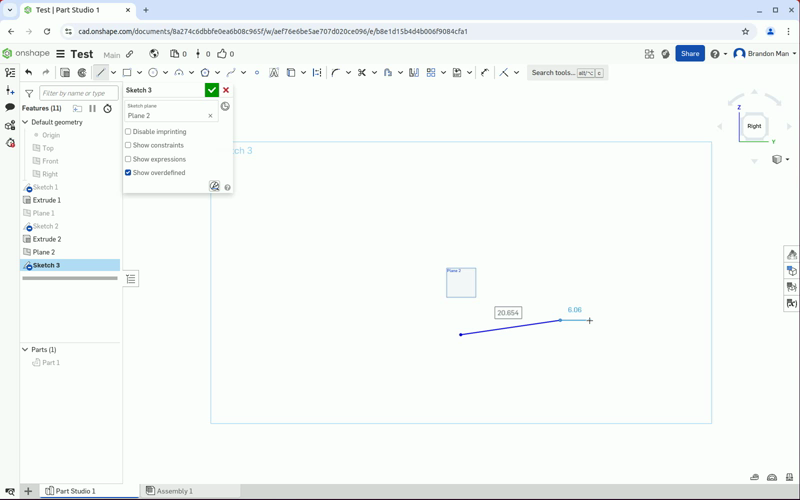
mouse_move(573, 314)
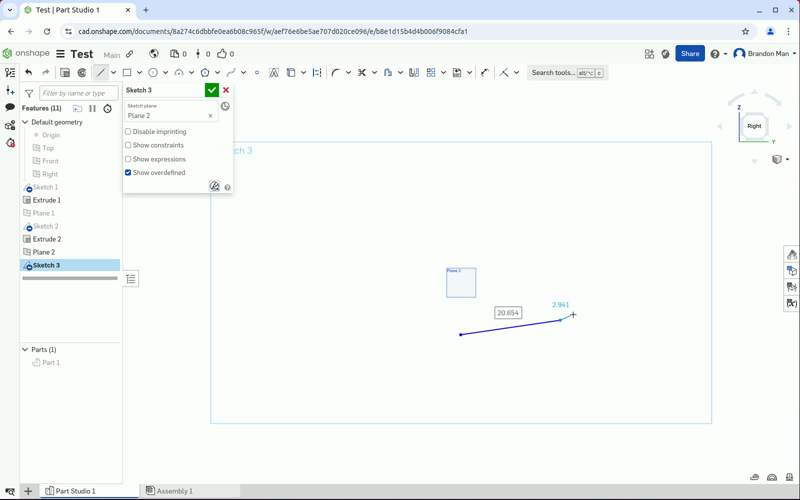
click(573, 314)
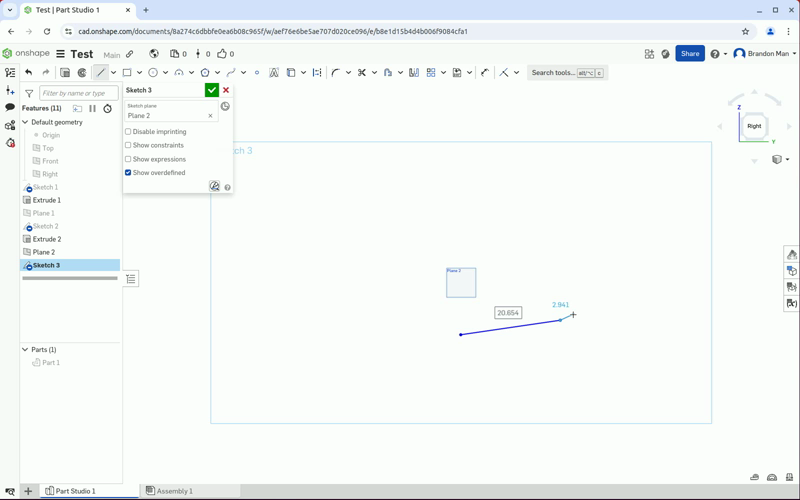
key_up(shift)
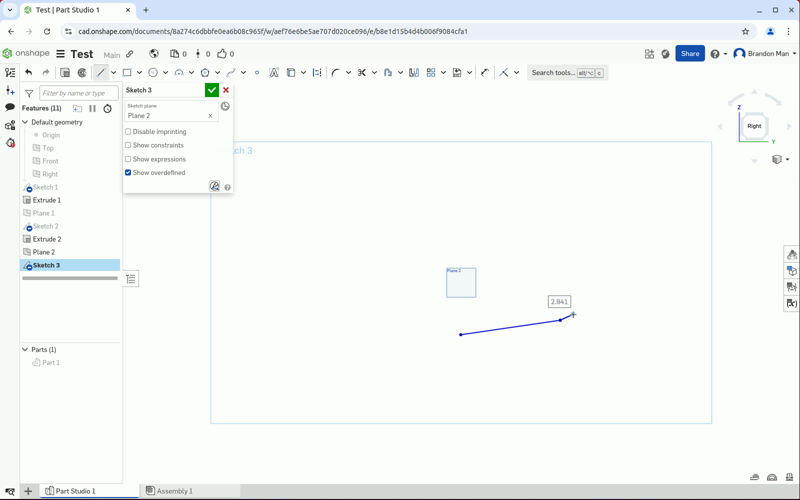
key_down(shift)
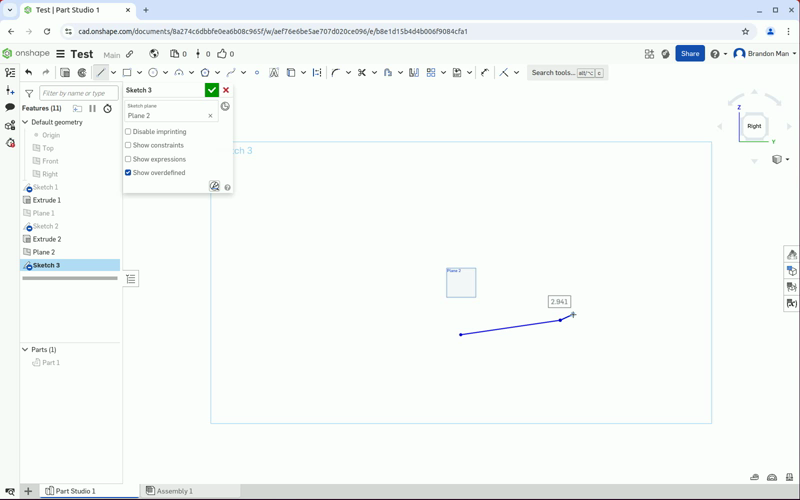
mouse_move(589, 314)
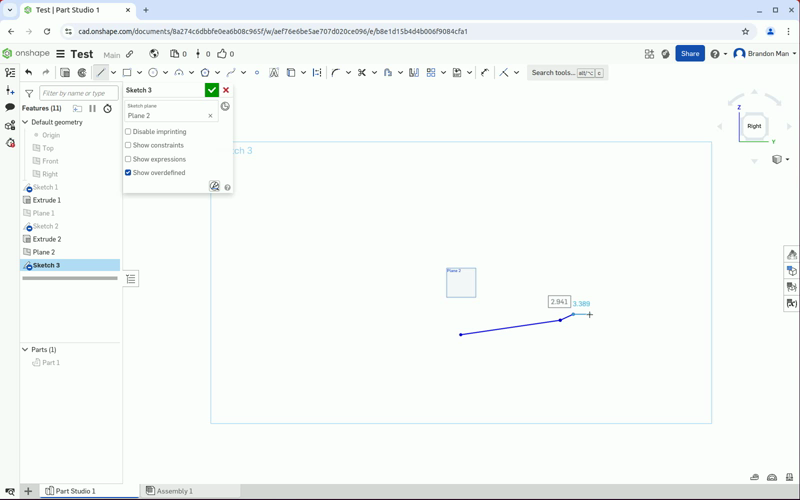
mouse_move(573, 312)
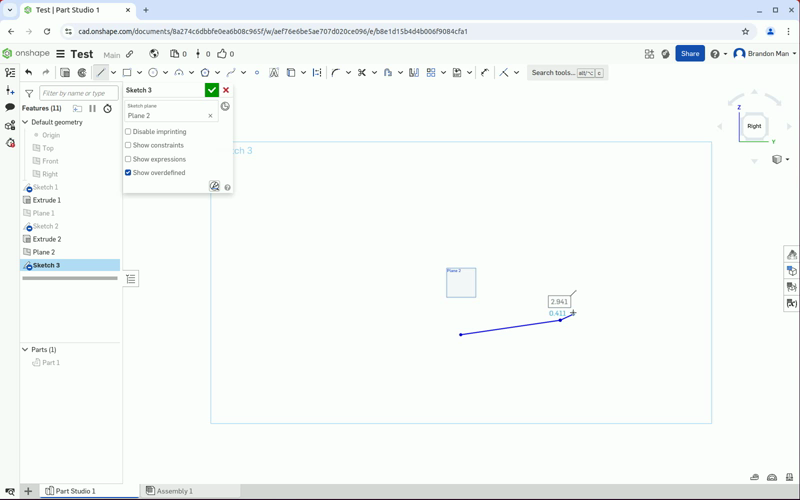
scroll(6)
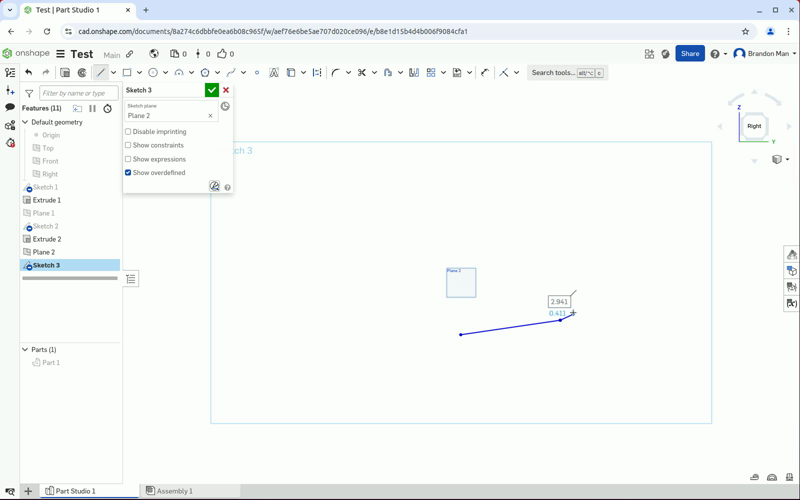
scroll(6)
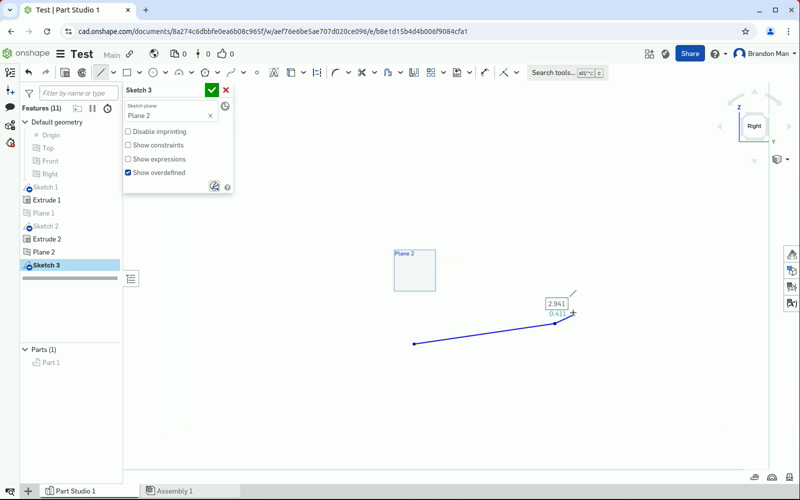
scroll(6)
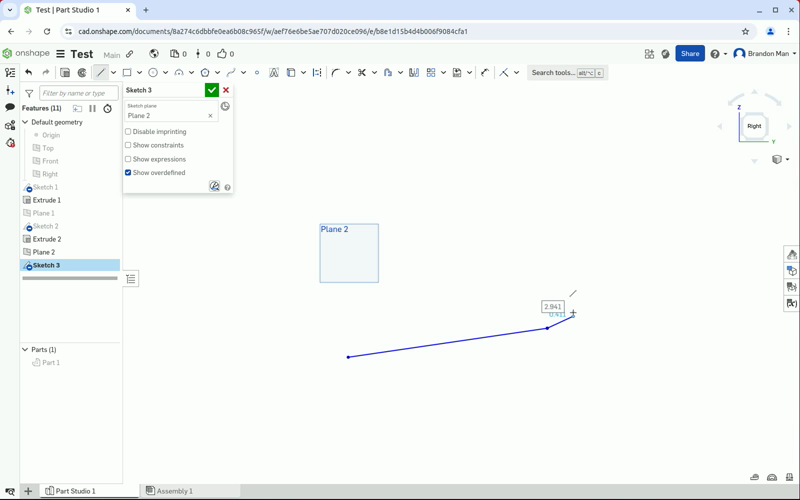
scroll(6)
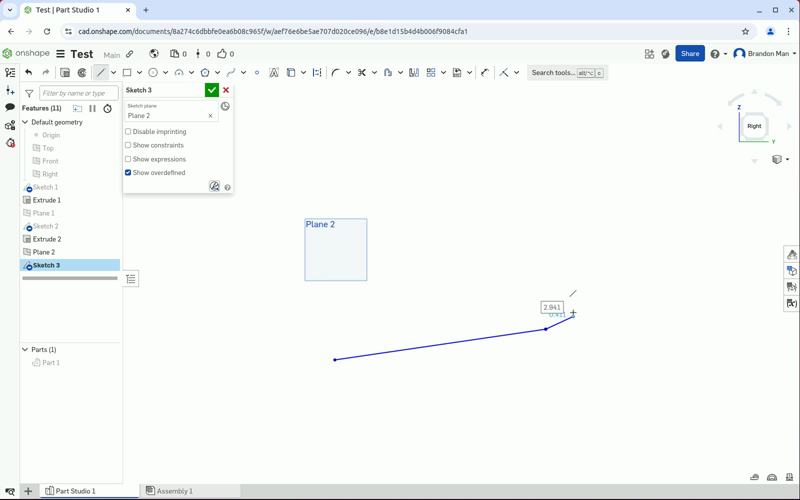
scroll(6)
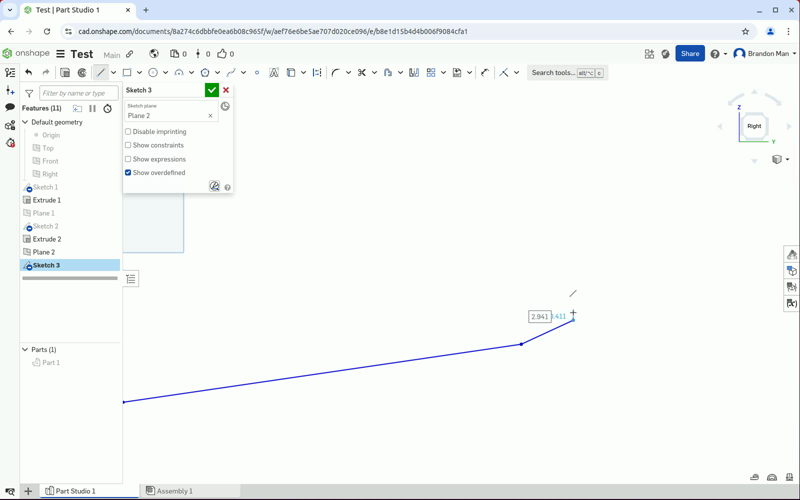
scroll(6)
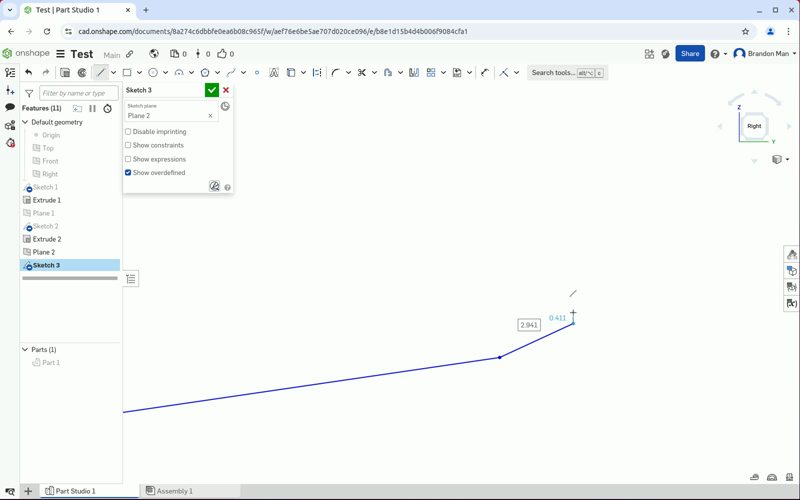
scroll(6)
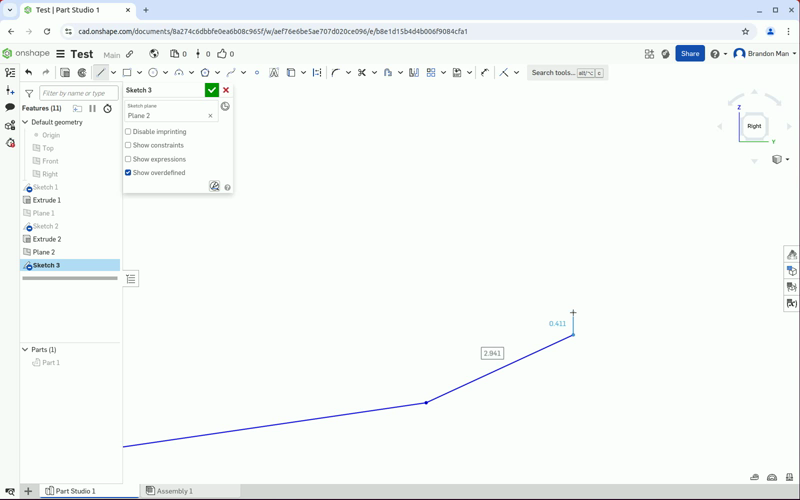
click(573, 312)
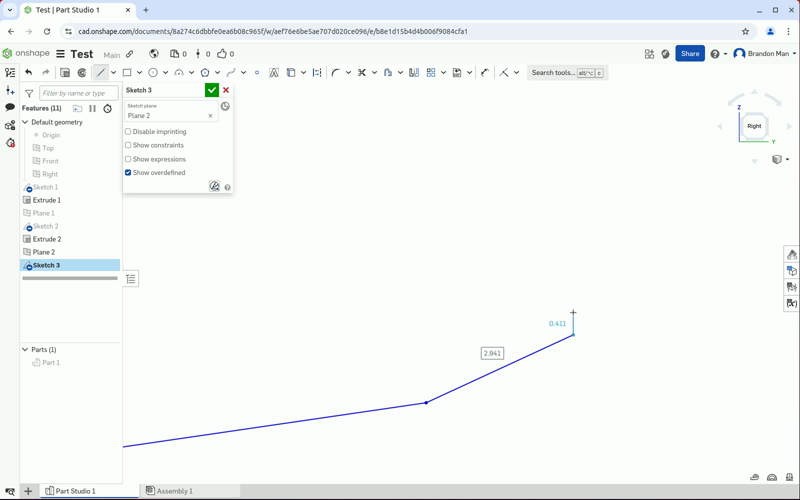
scroll(-6)
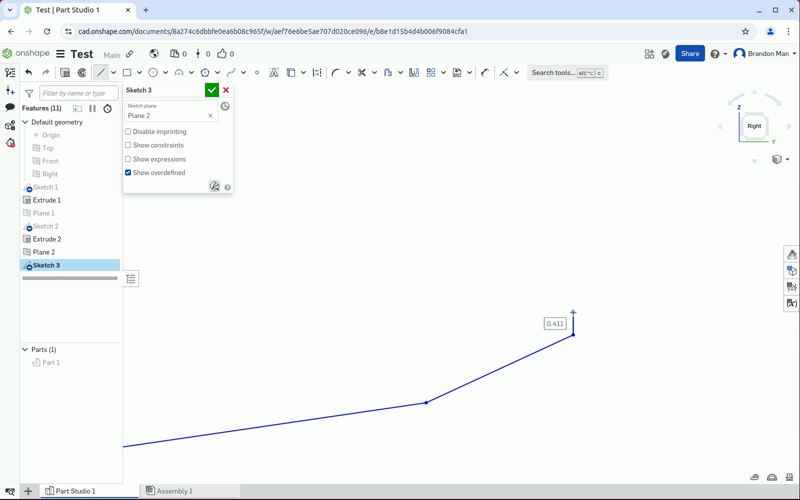
scroll(-6)
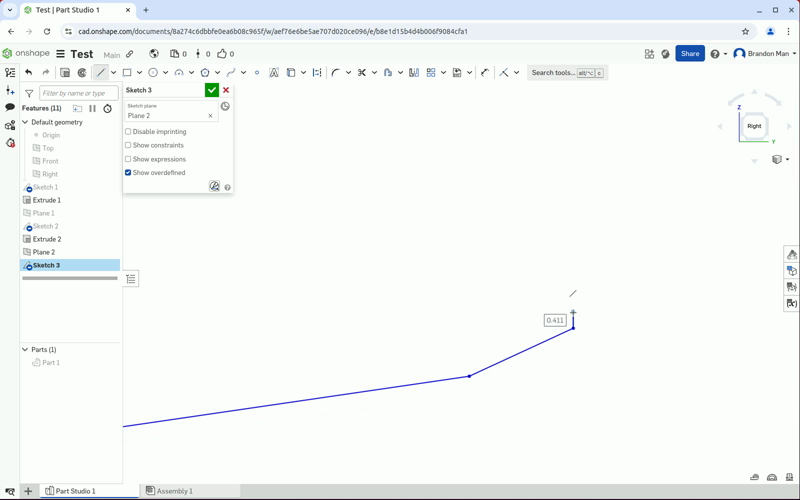
scroll(-6)
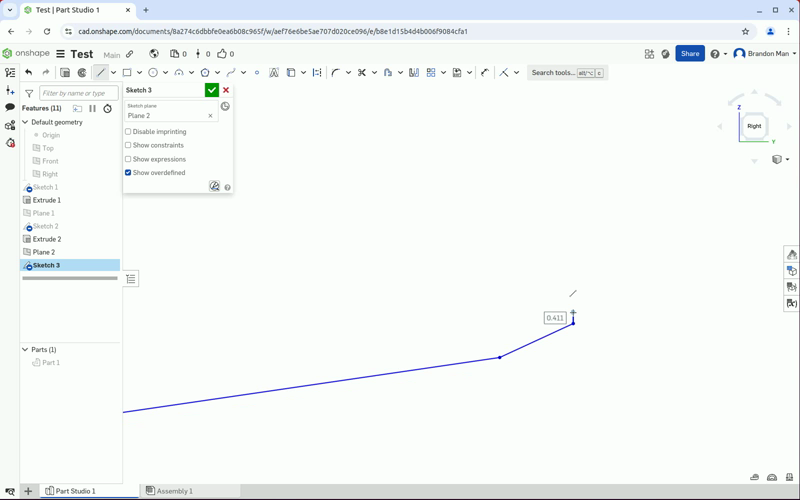
scroll(-6)
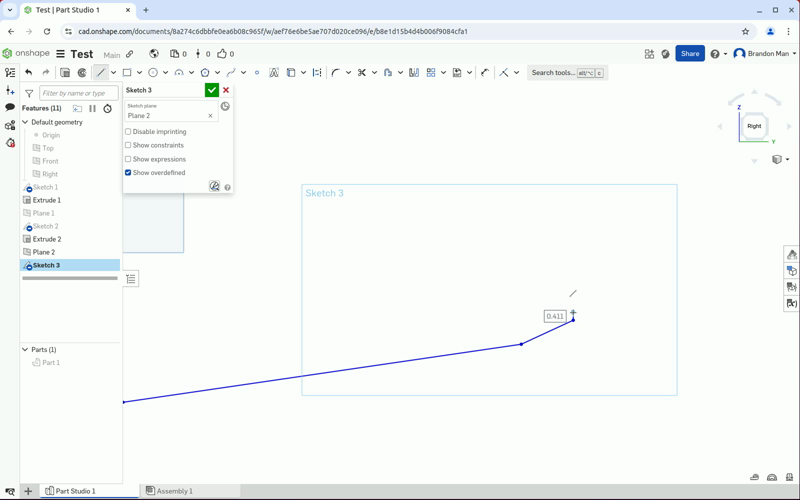
scroll(-6)
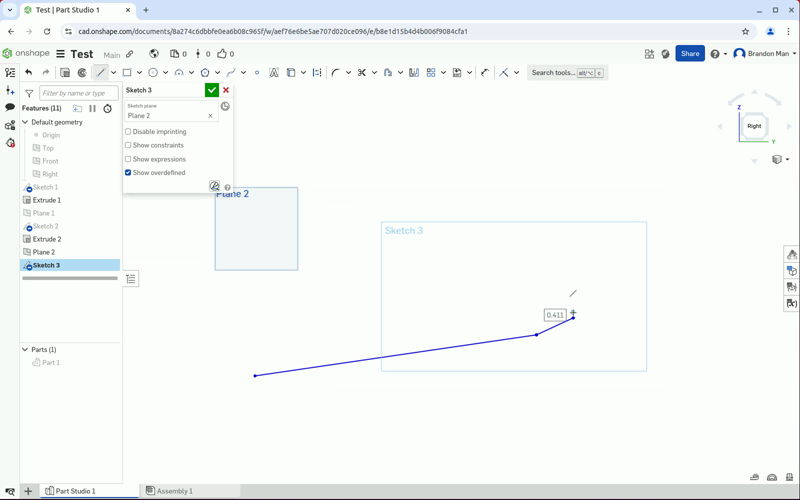
scroll(-6)
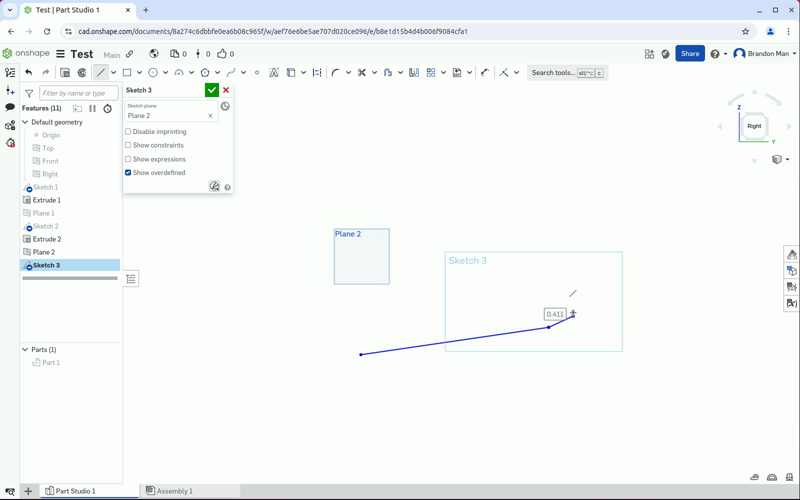
scroll(-6)
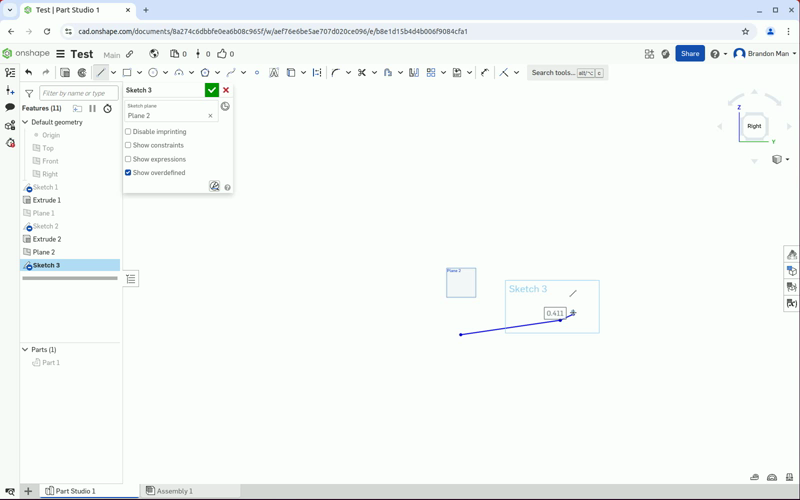
key_up(shift)
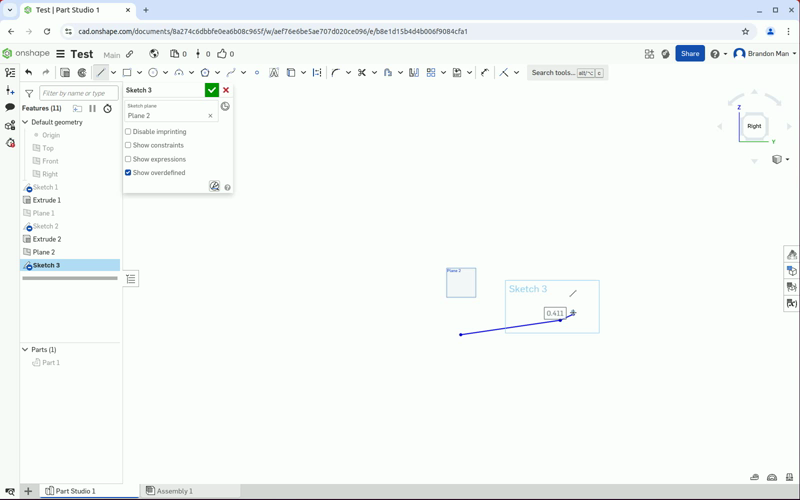
key(esc)
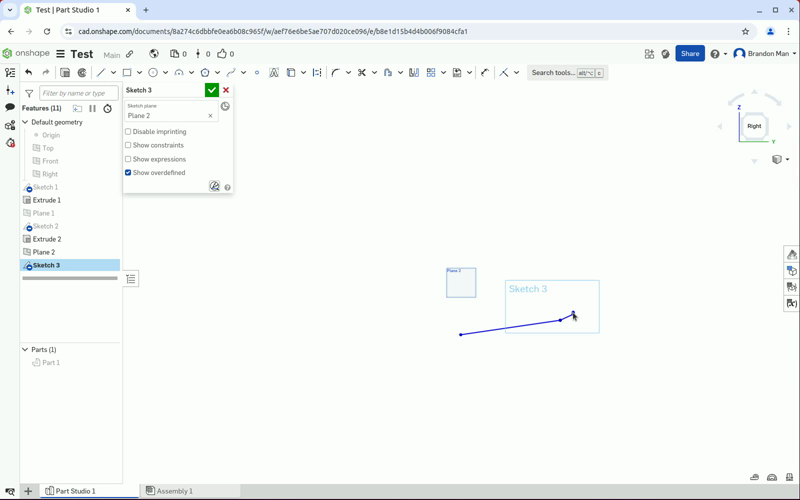
key(a)
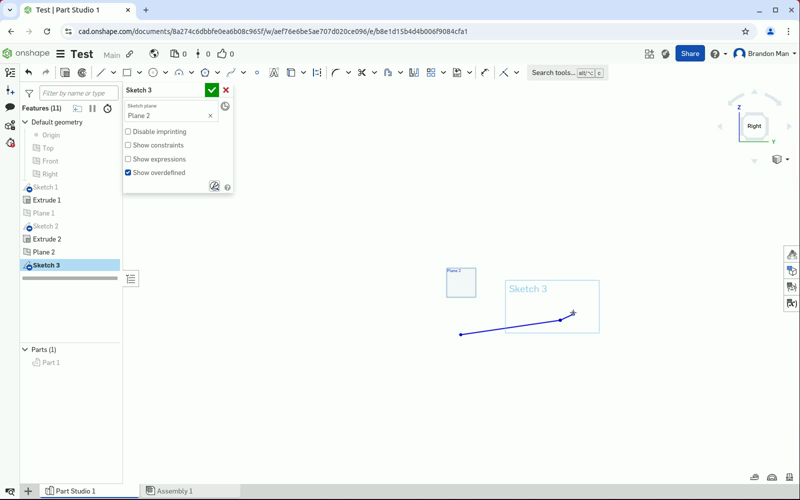
mouse_move(573, 312)
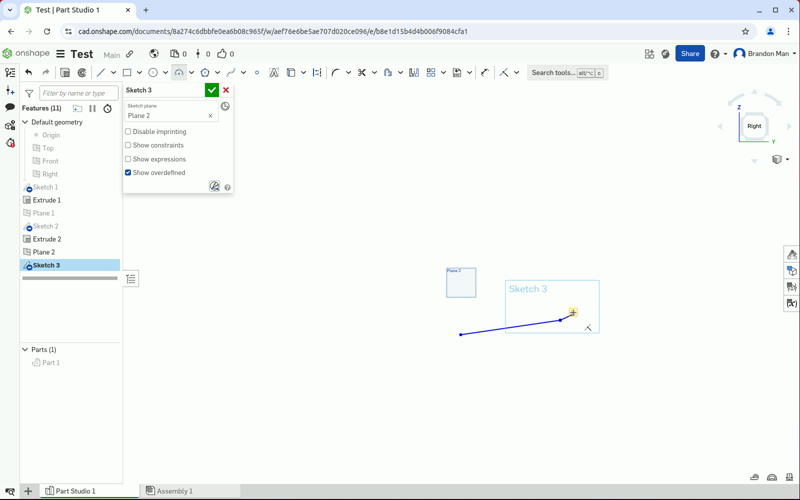
scroll(6)
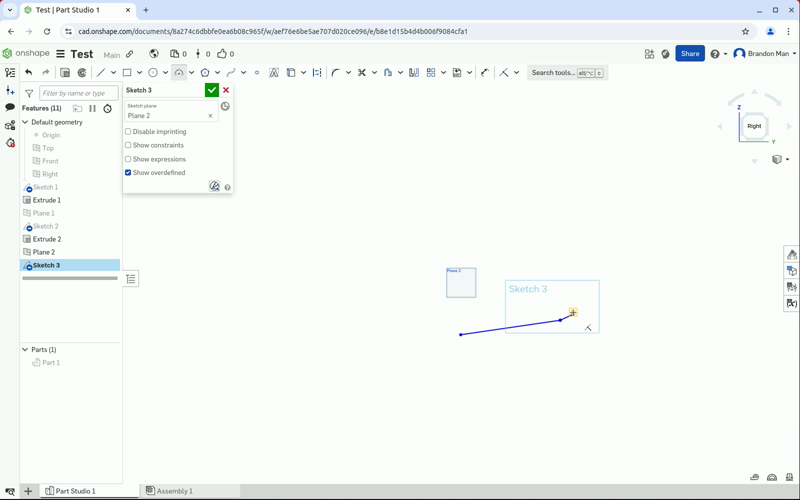
scroll(6)
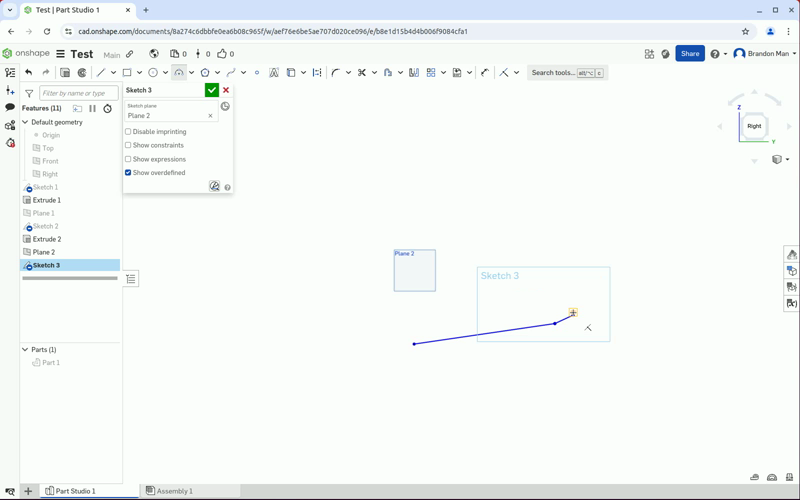
scroll(6)
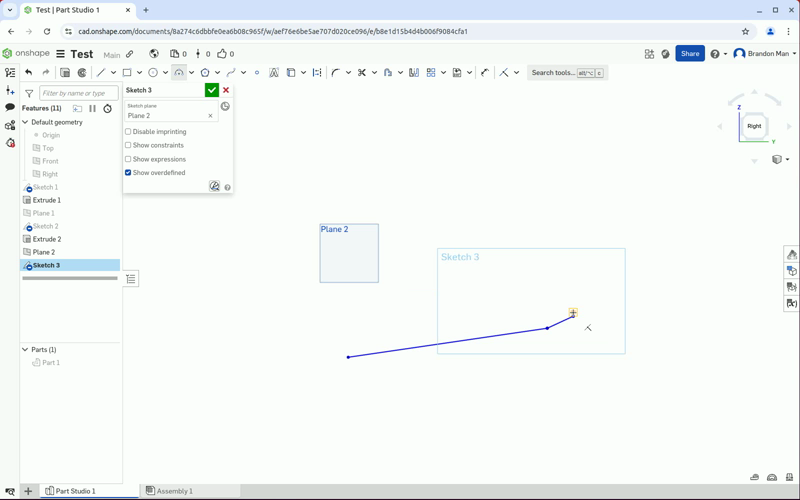
scroll(6)
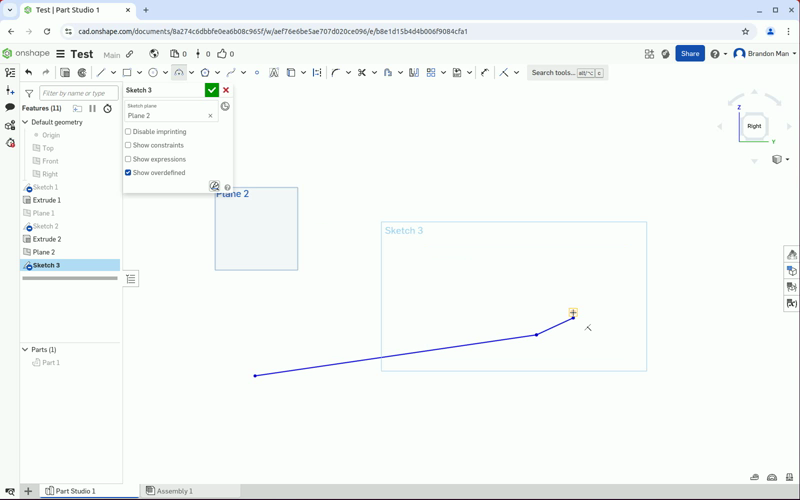
scroll(6)
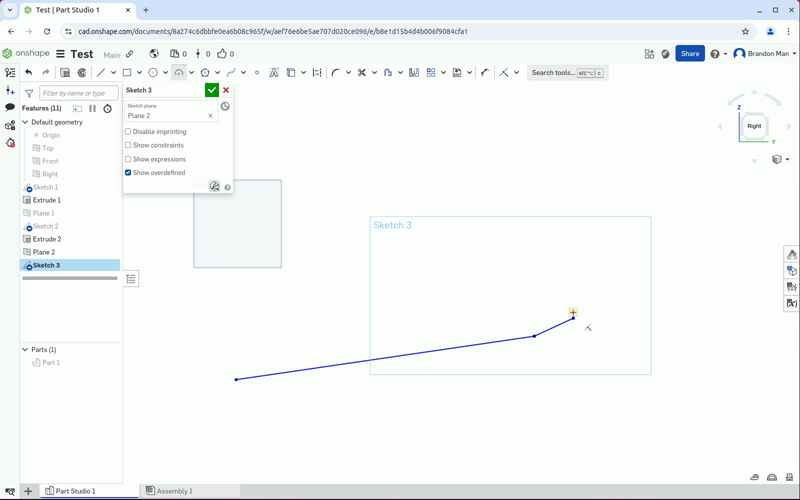
scroll(6)
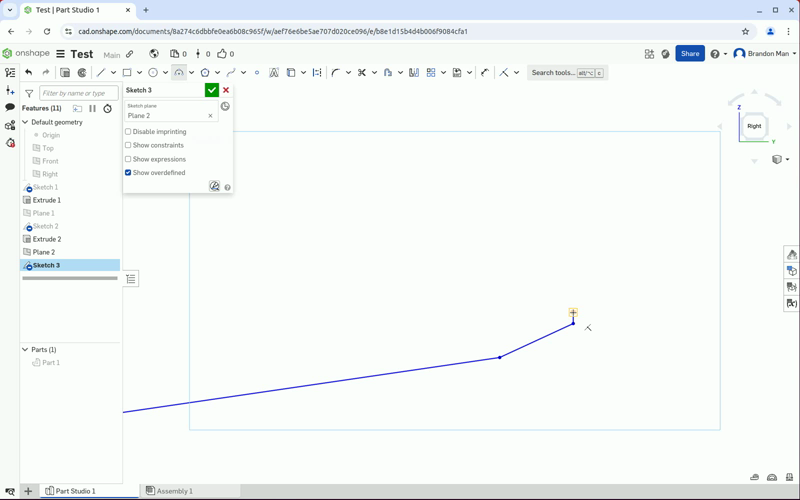
scroll(6)
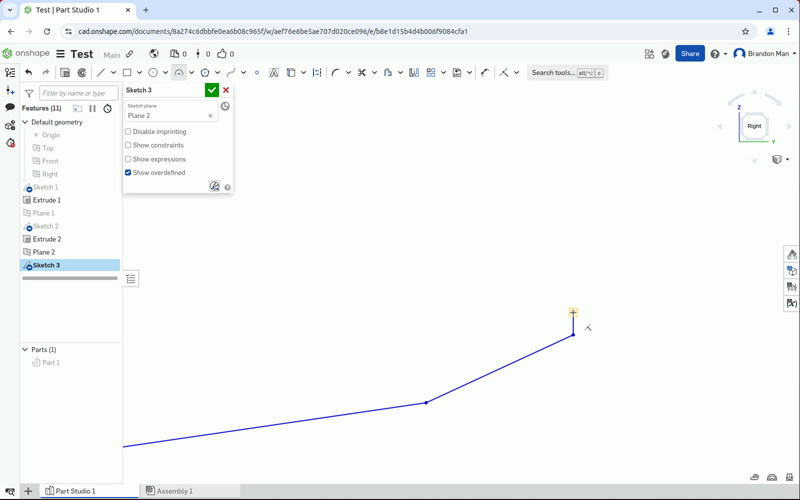
click(573, 312)
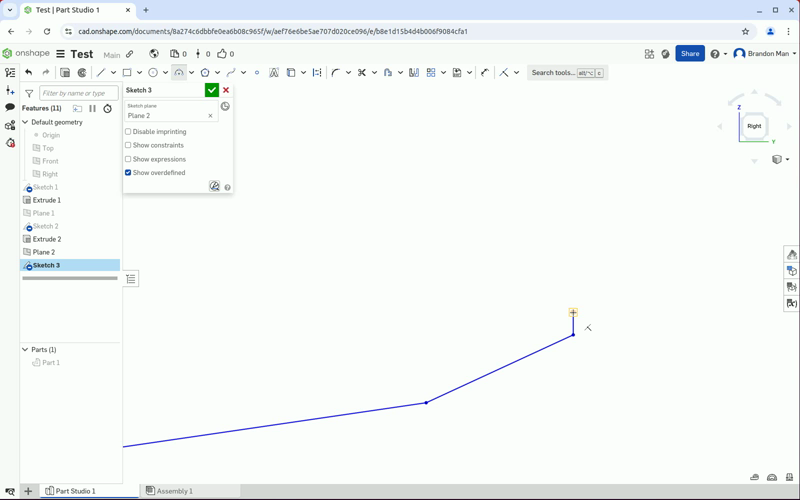
scroll(-6)
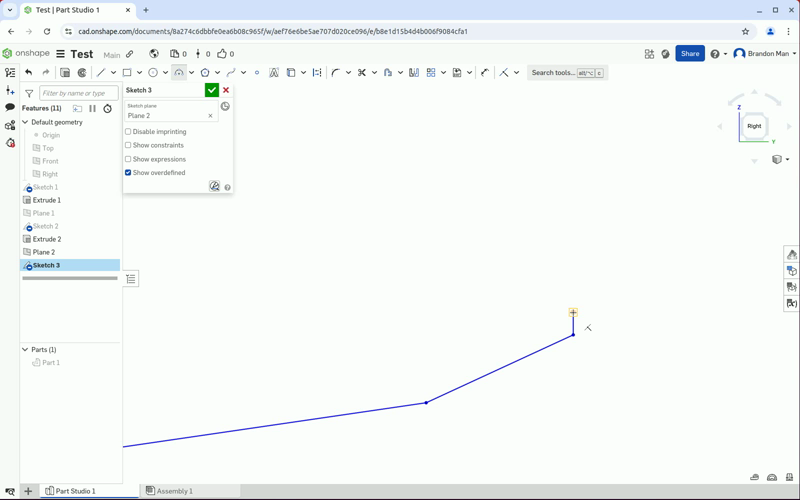
scroll(-6)
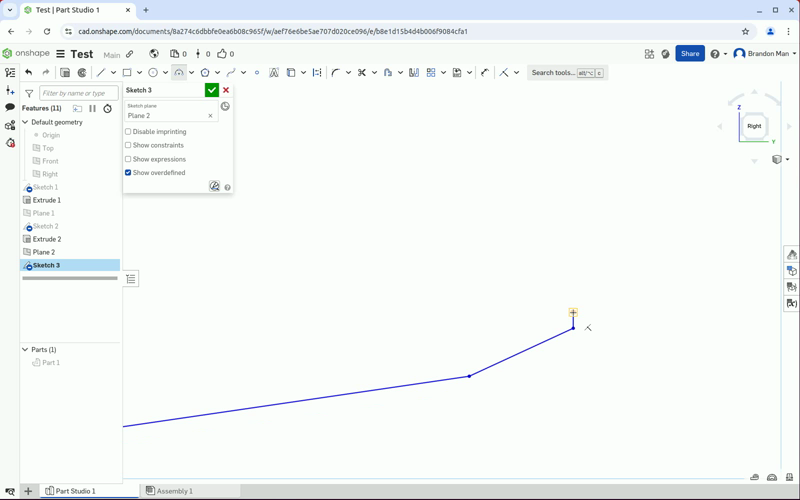
scroll(-6)
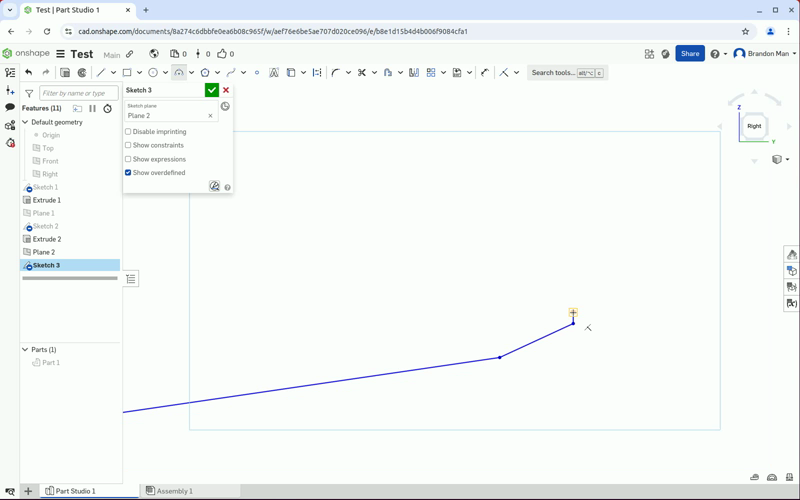
scroll(-6)
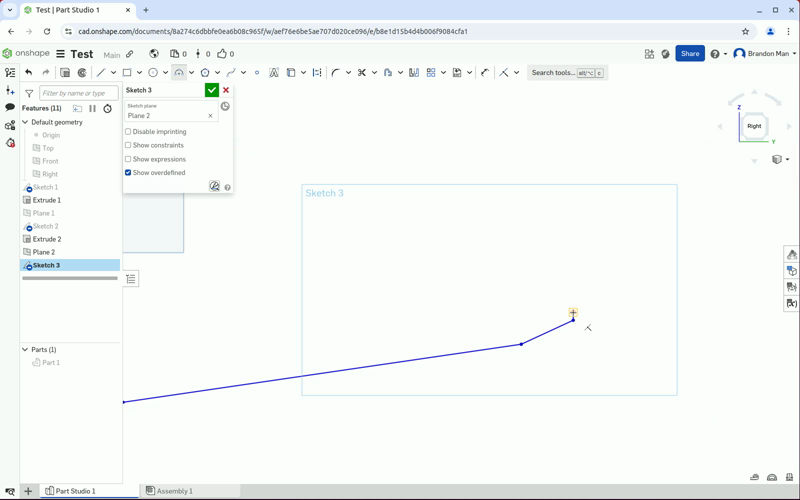
scroll(-6)
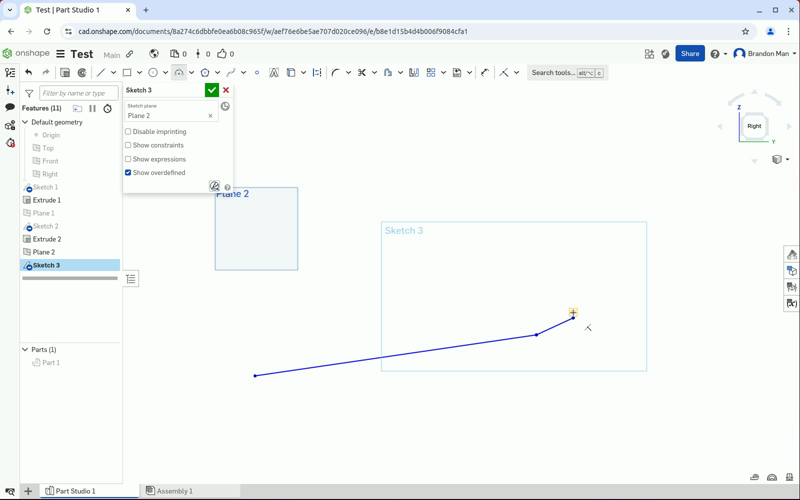
scroll(-6)
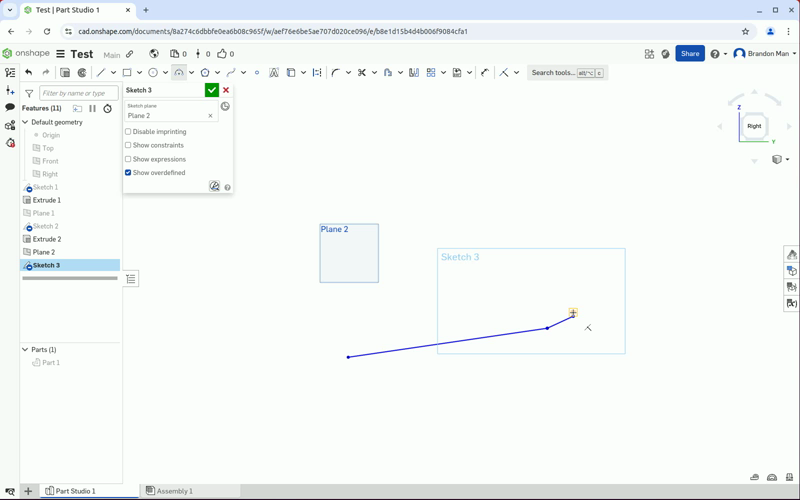
scroll(-6)
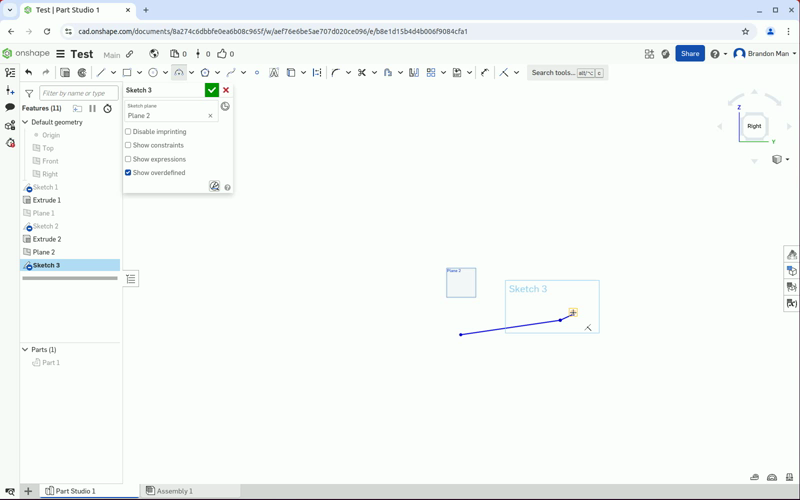
key_down(shift)
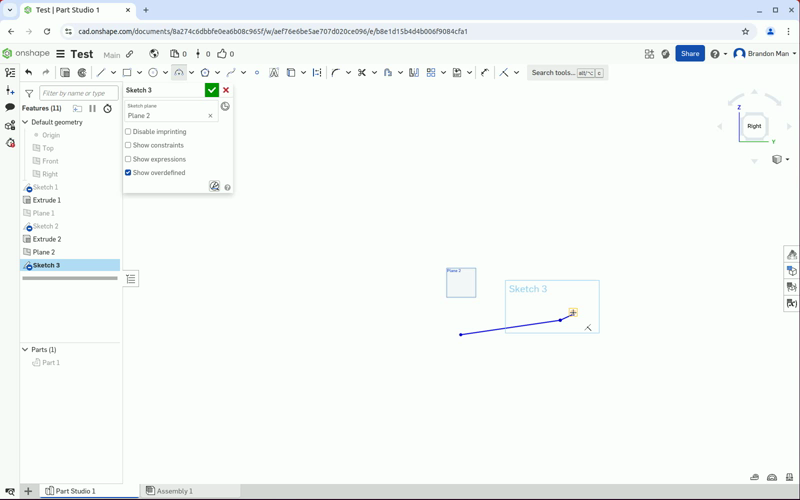
mouse_move(568, 308)
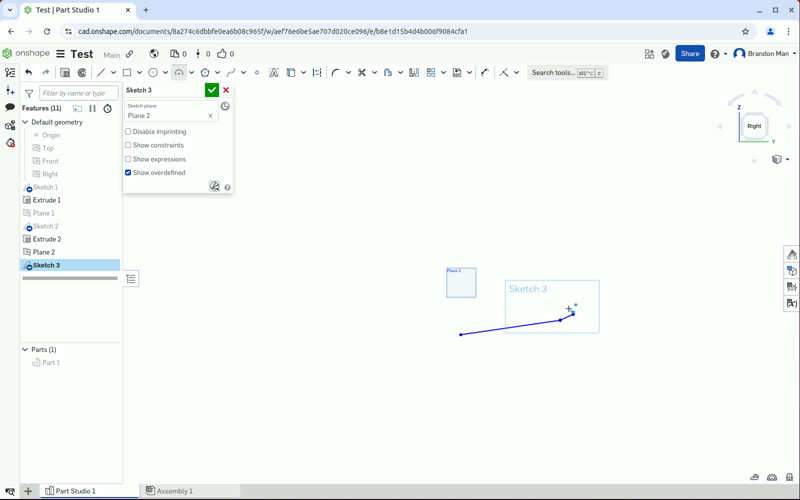
scroll(6)
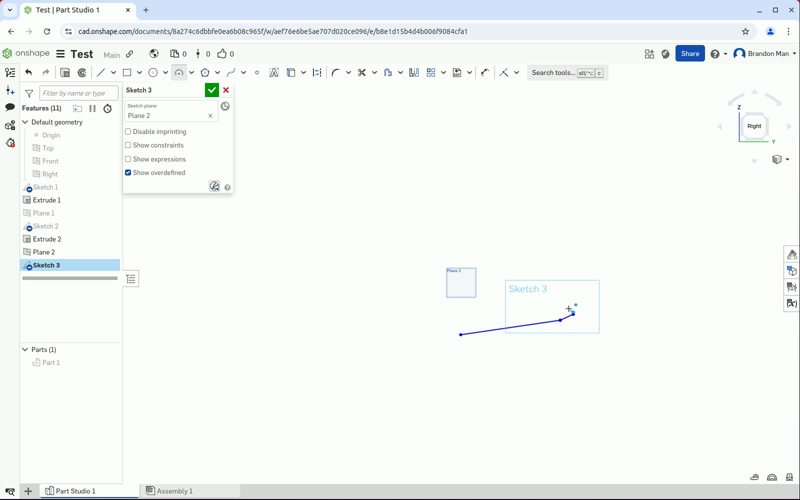
scroll(6)
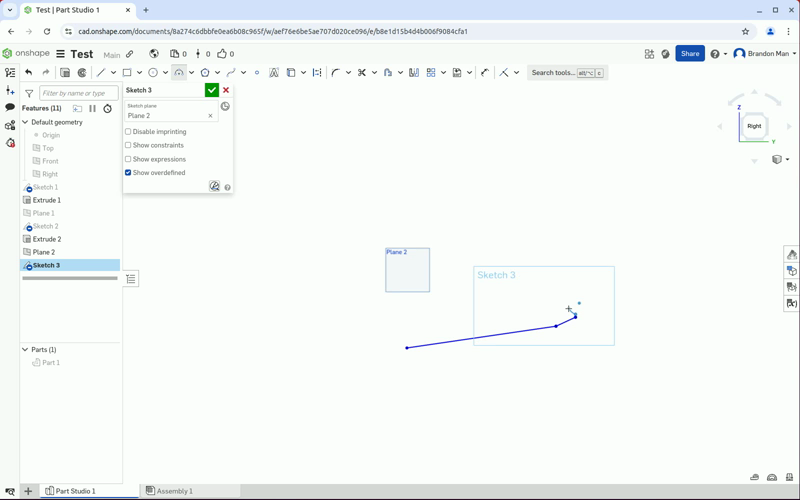
scroll(6)
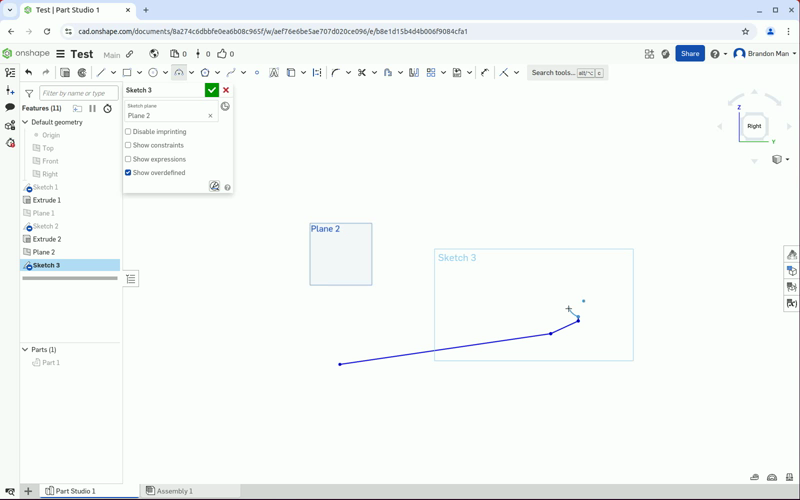
scroll(6)
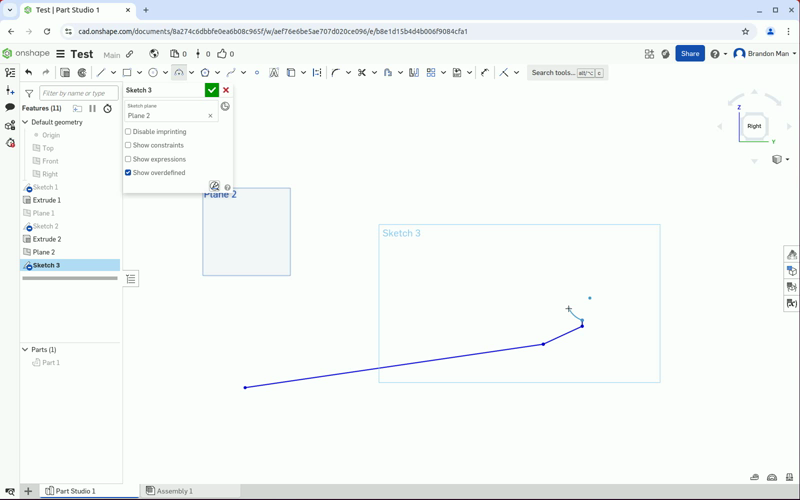
scroll(6)
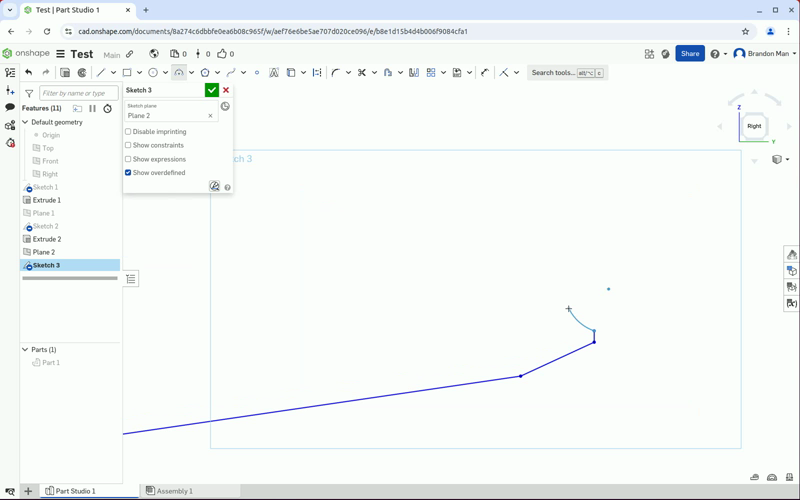
scroll(6)
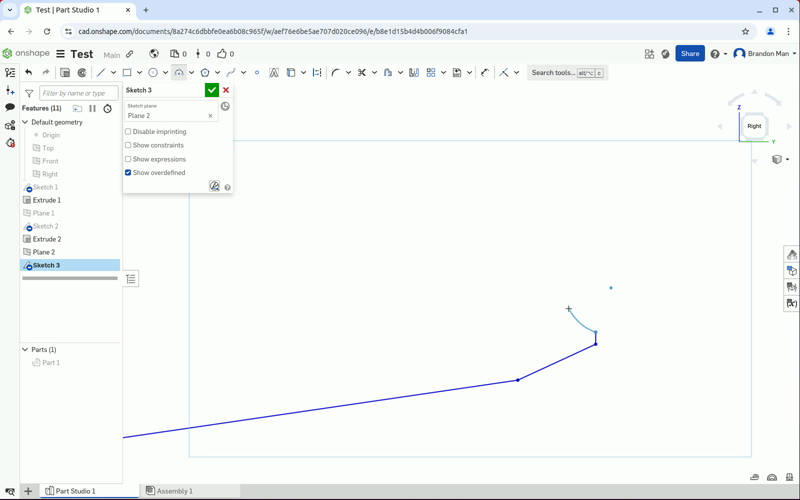
scroll(6)
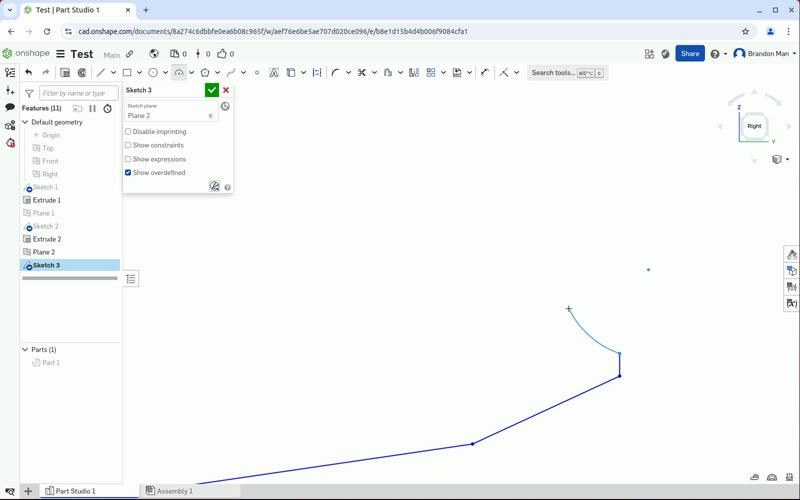
click(568, 308)
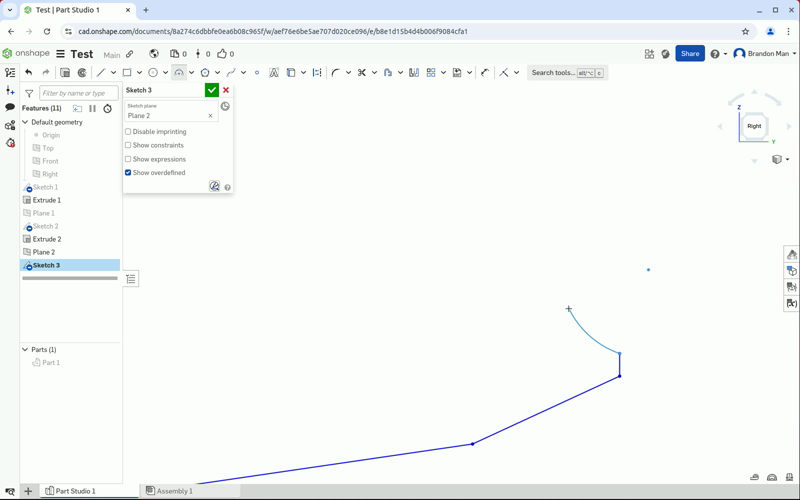
scroll(-6)
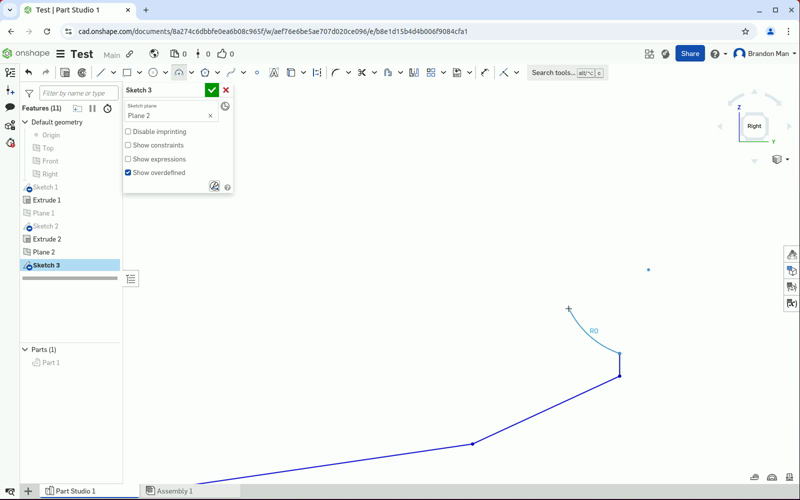
scroll(-6)
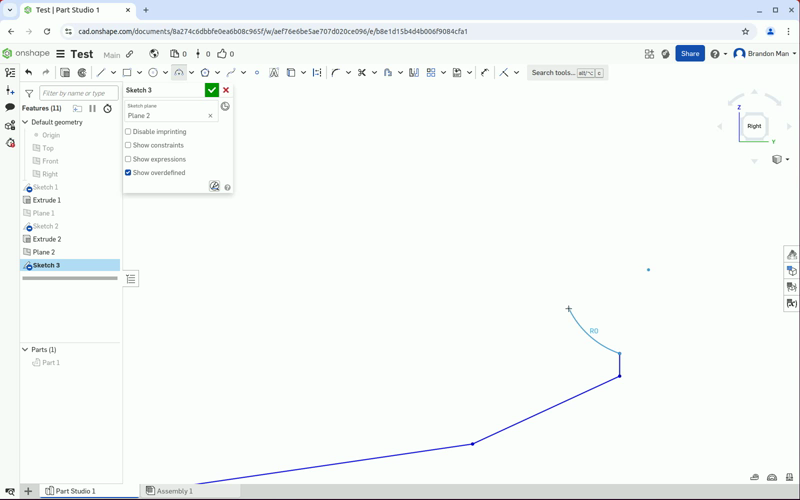
scroll(-6)
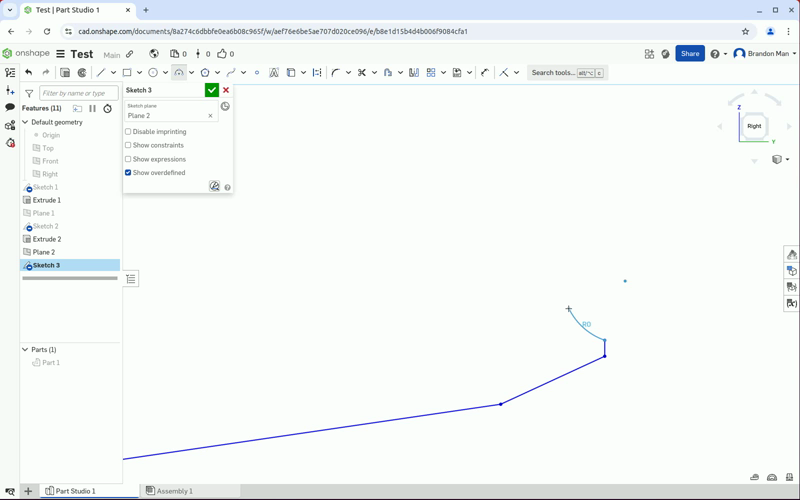
scroll(-6)
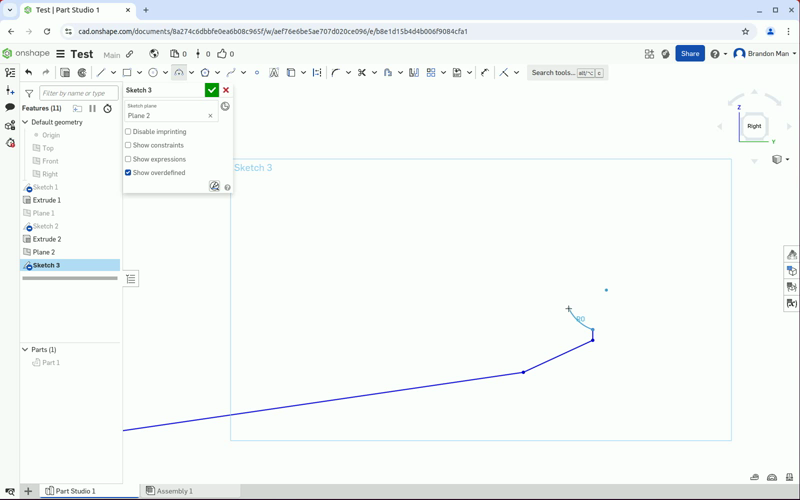
scroll(-6)
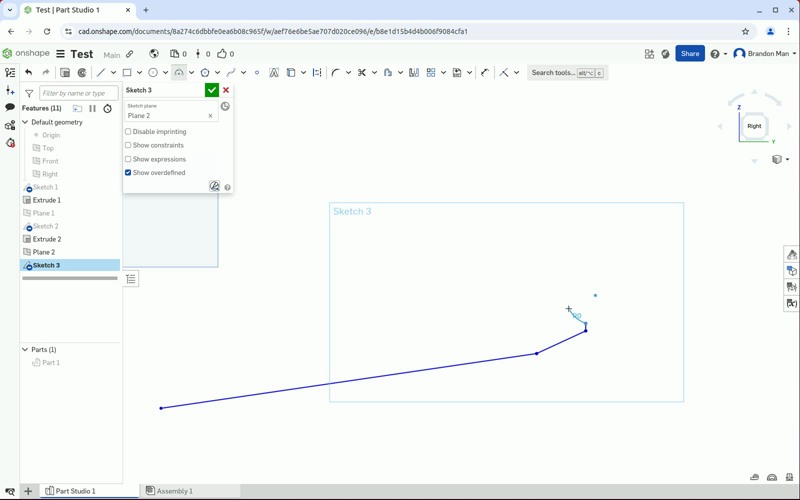
scroll(-6)
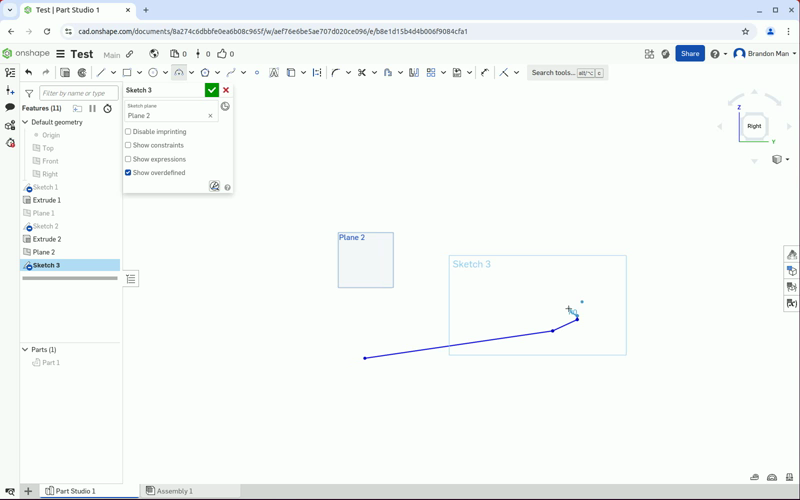
scroll(-6)
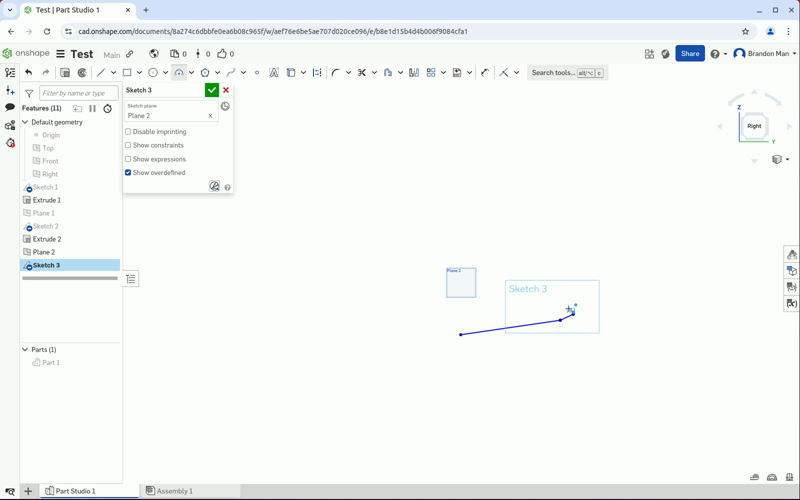
mouse_move(571, 309)
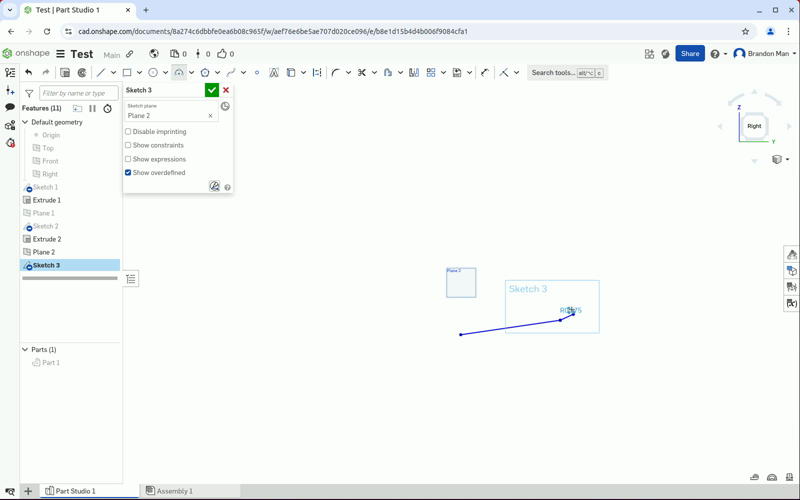
scroll(6)
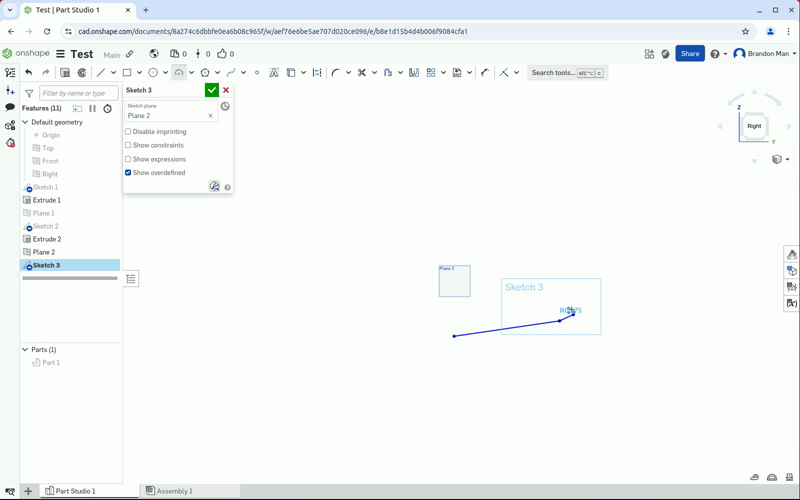
scroll(6)
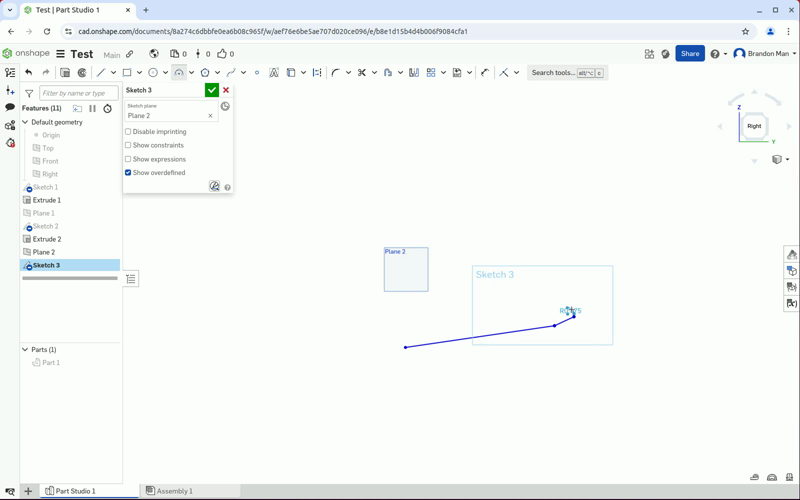
scroll(6)
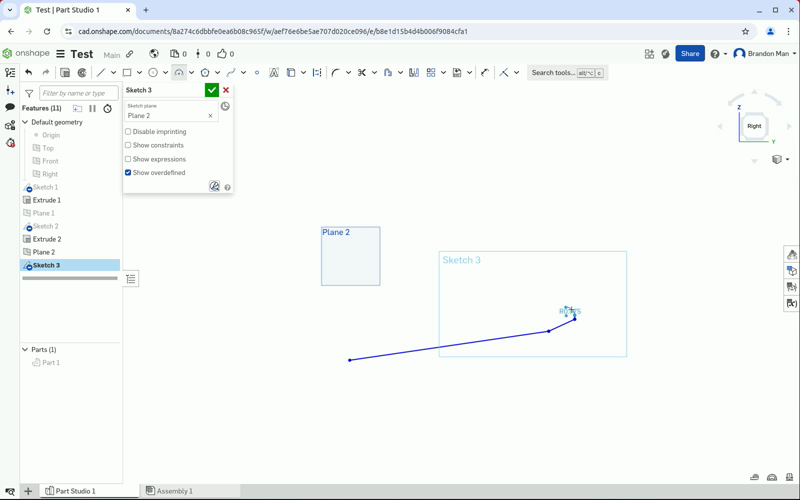
scroll(6)
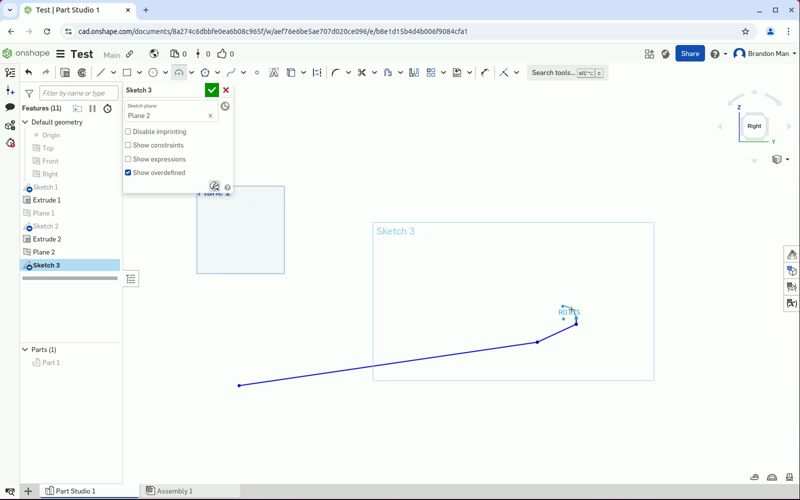
scroll(6)
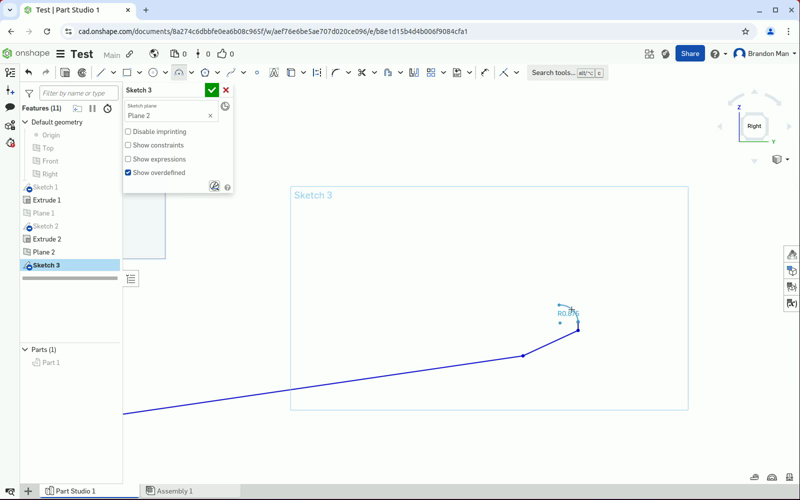
scroll(6)
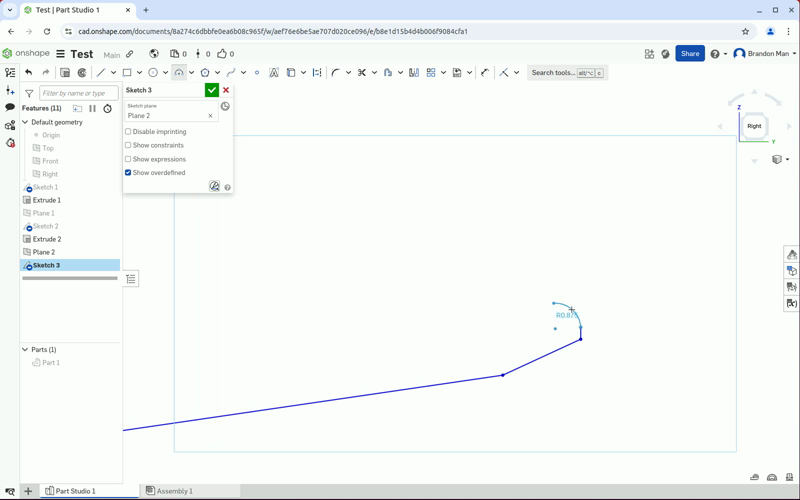
scroll(6)
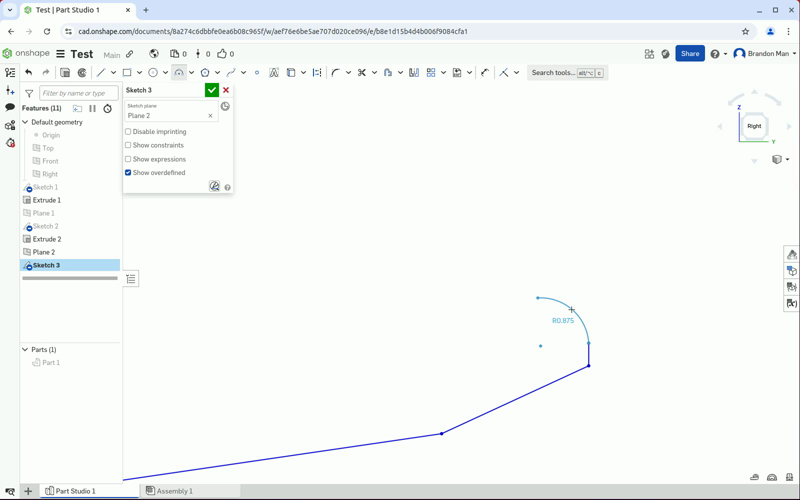
click(571, 309)
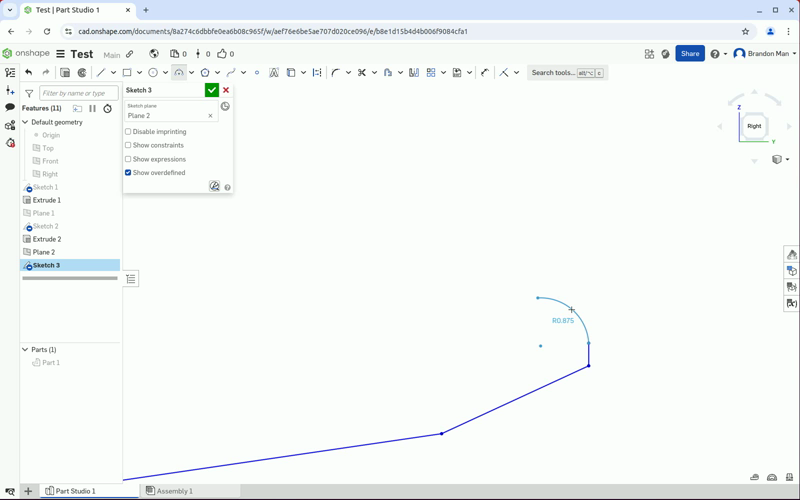
scroll(-6)
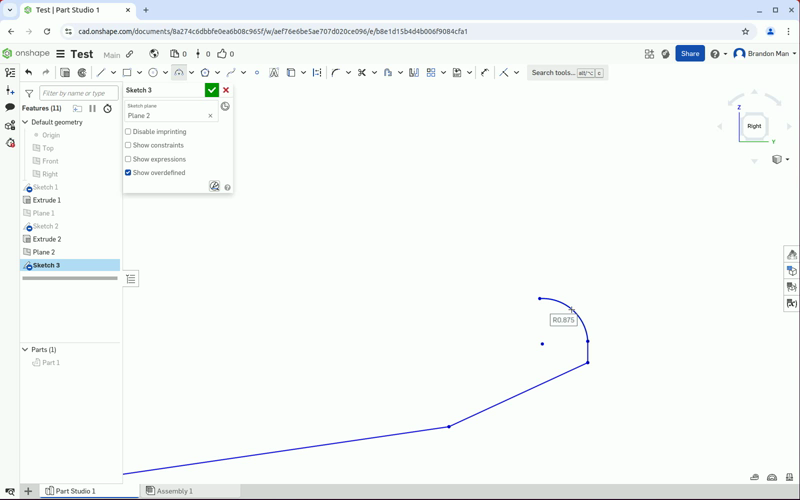
scroll(-6)
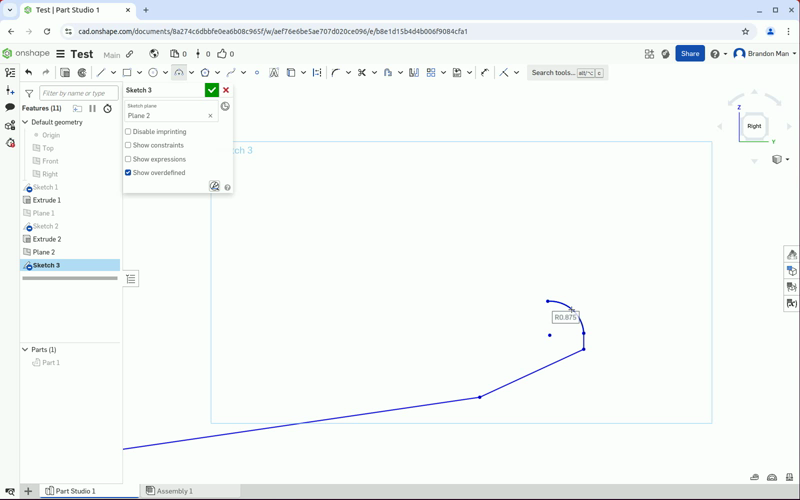
scroll(-6)
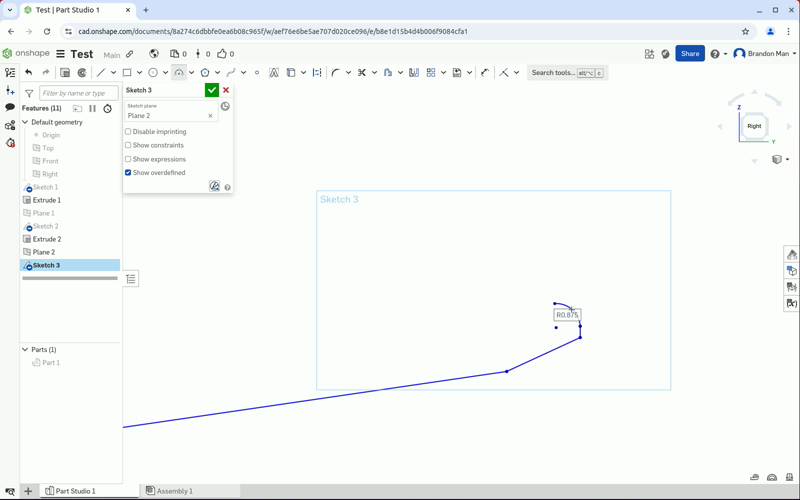
scroll(-6)
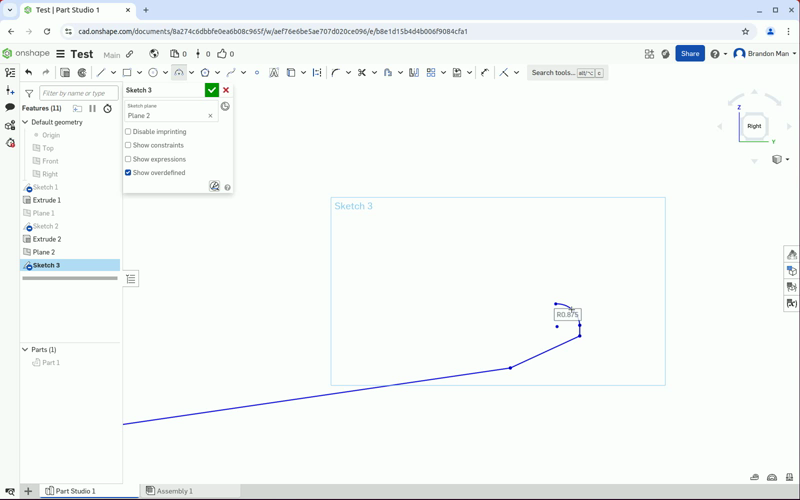
scroll(-6)
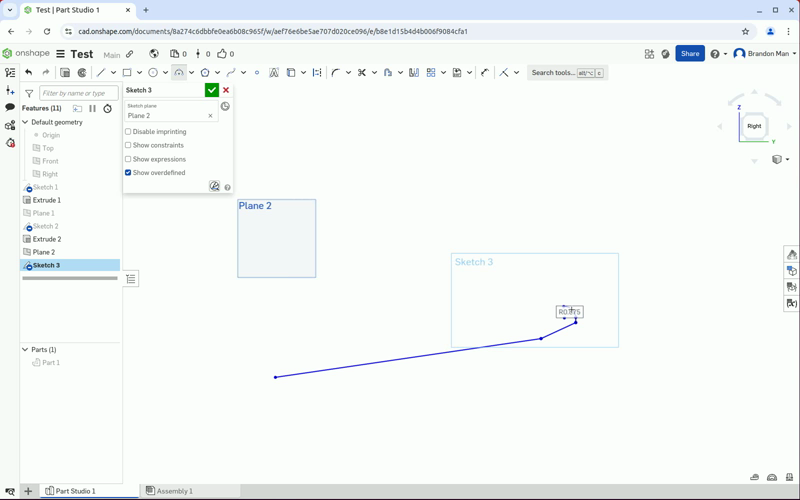
scroll(-6)
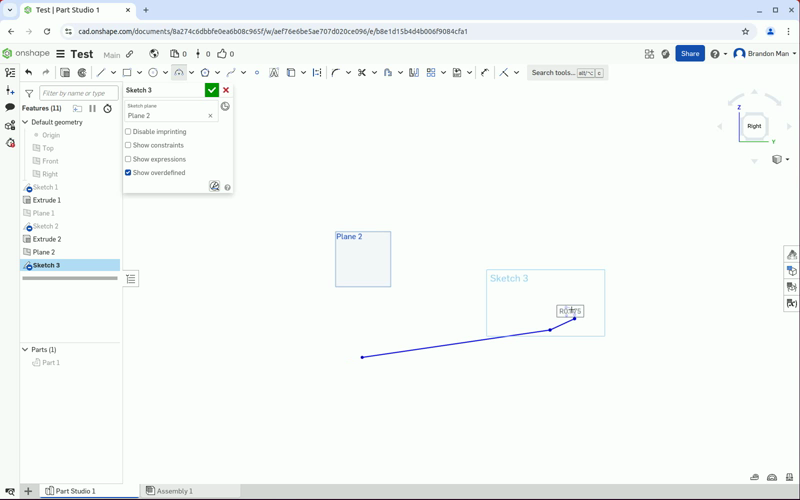
scroll(-6)
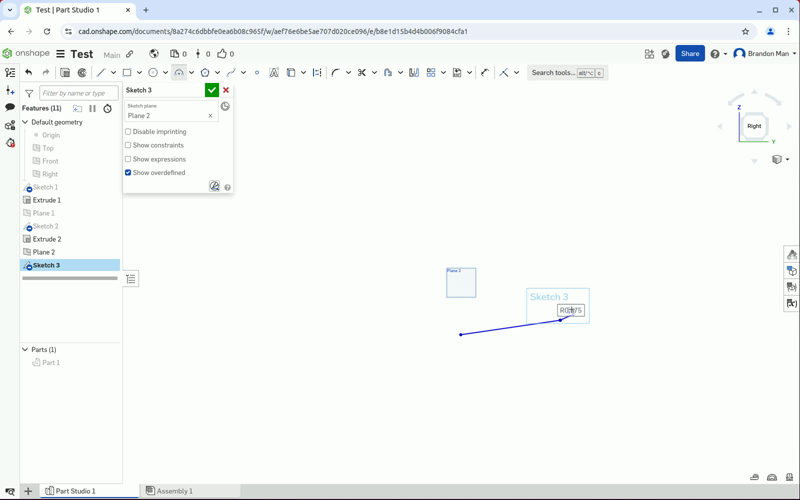
key_up(shift)
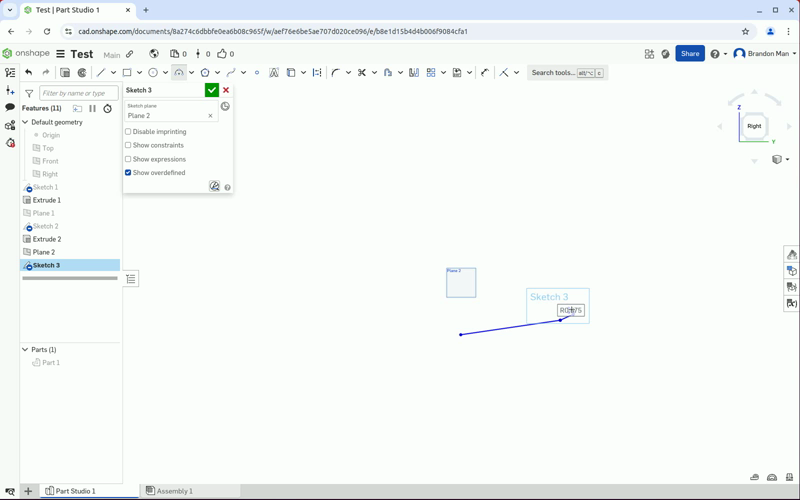
key(esc)
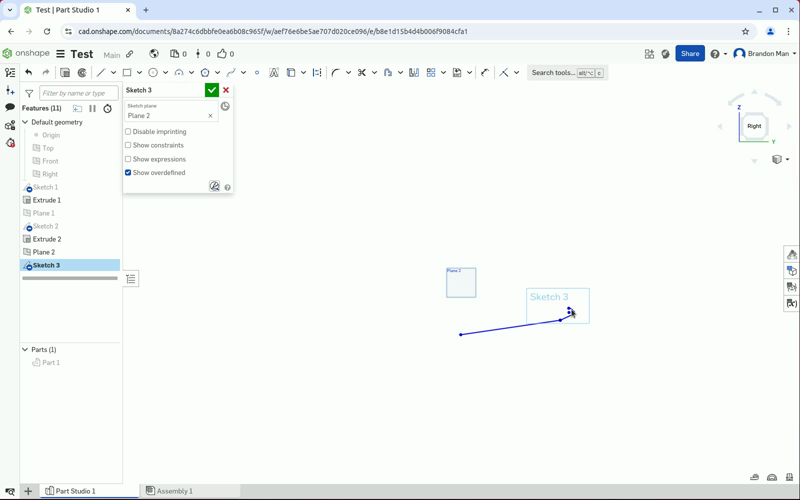
key(l)
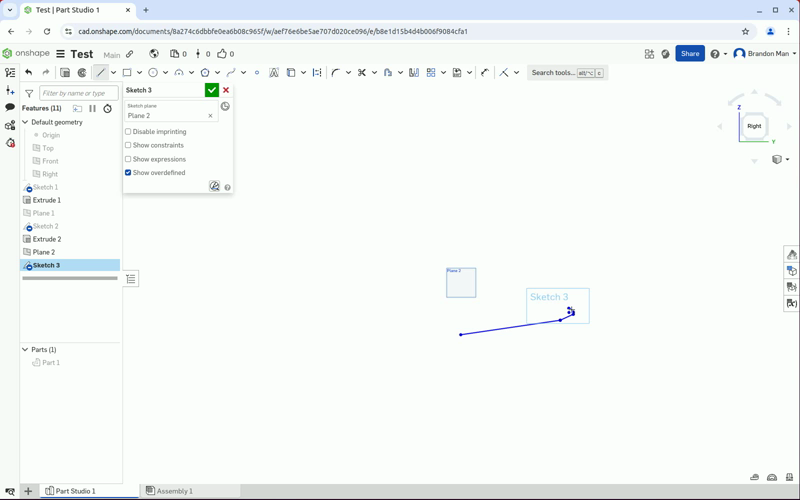
mouse_move(568, 308)
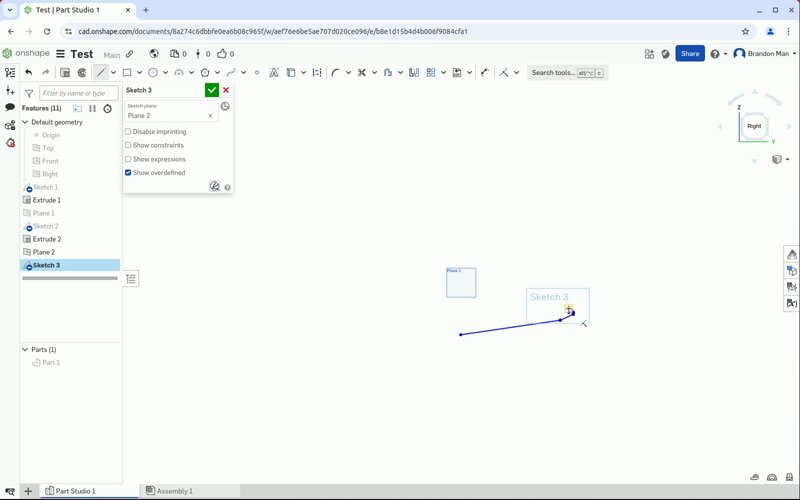
scroll(6)
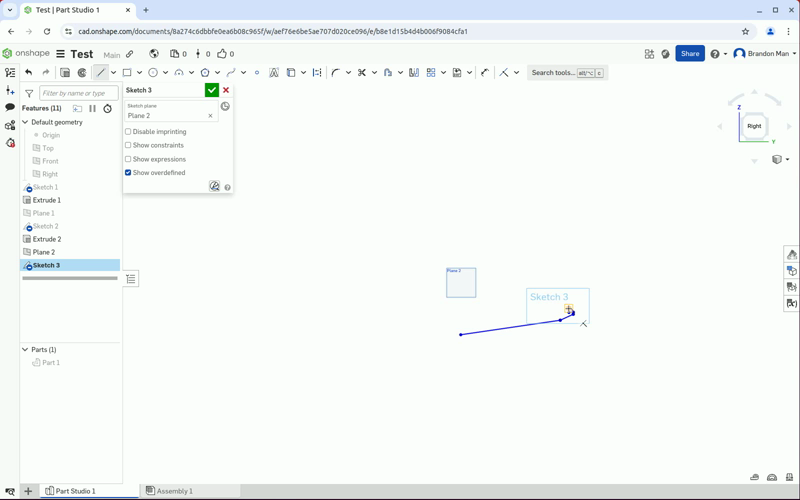
scroll(6)
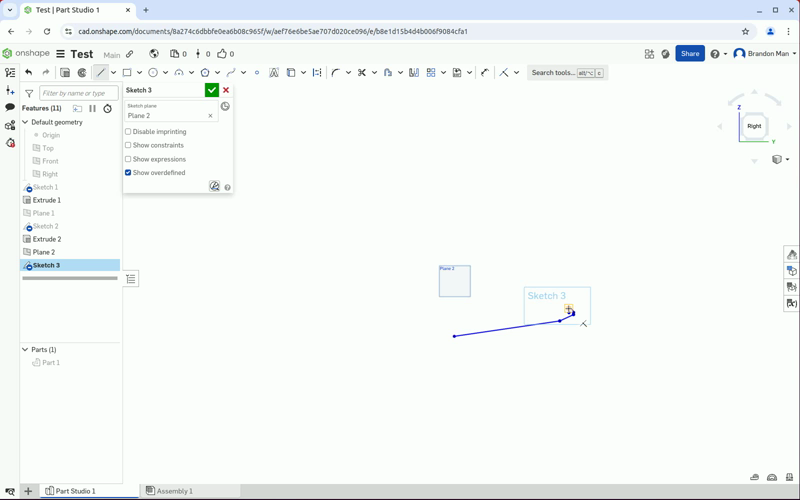
scroll(6)
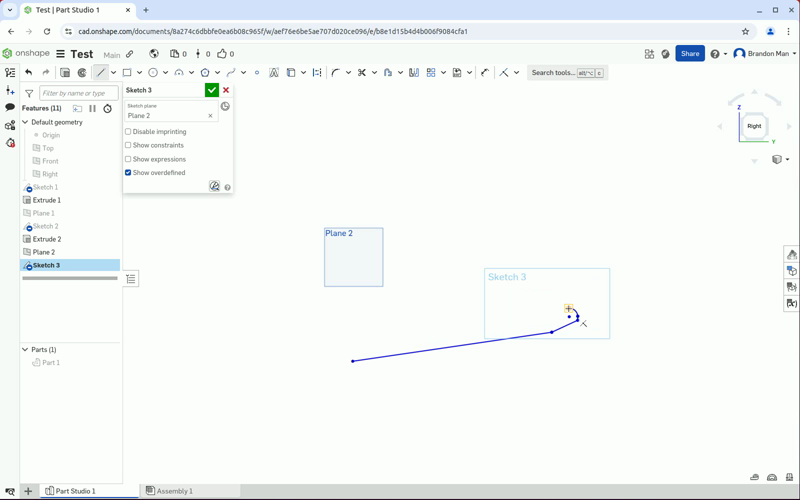
scroll(6)
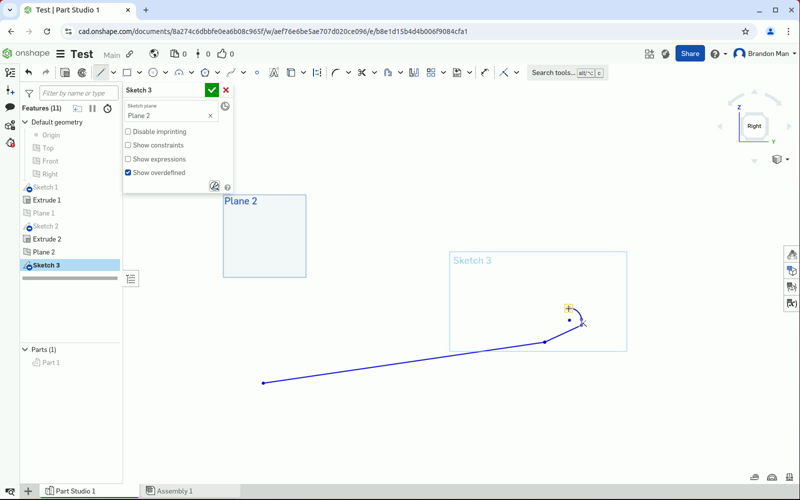
scroll(6)
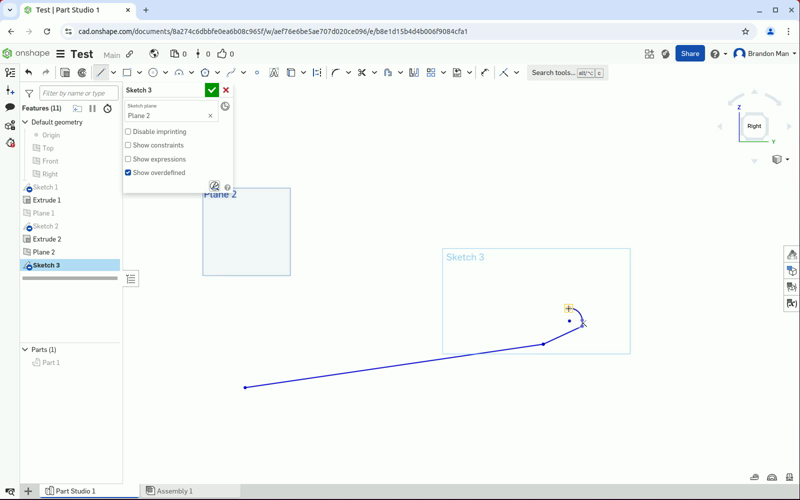
scroll(6)
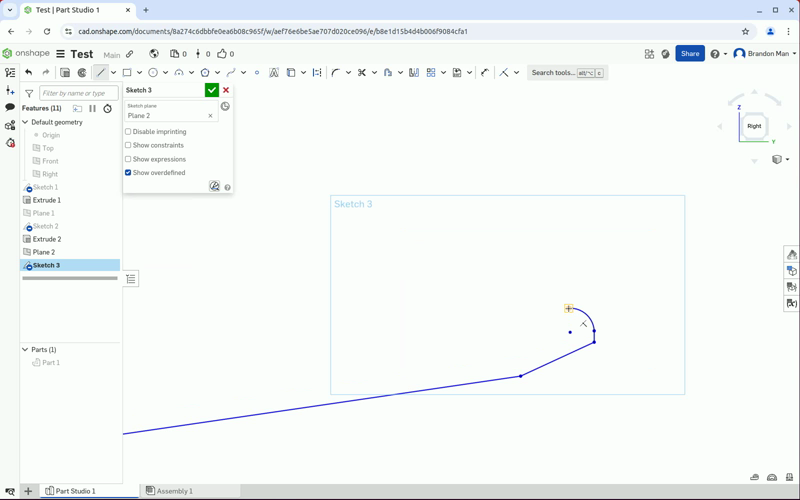
scroll(6)
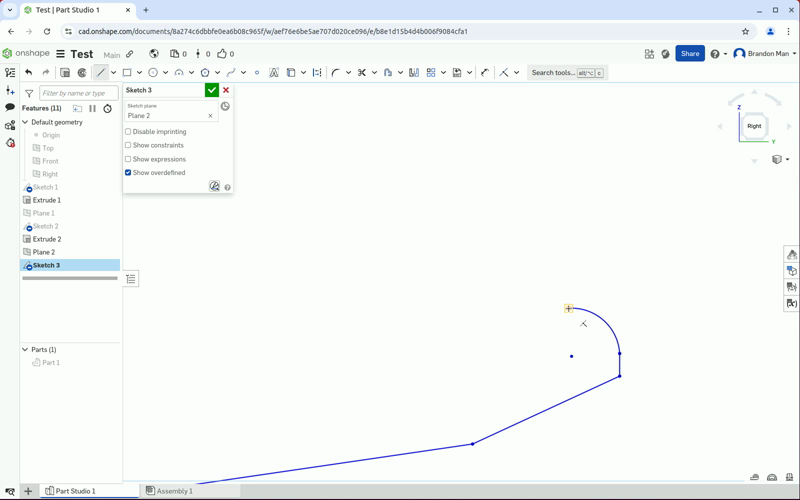
click(568, 308)
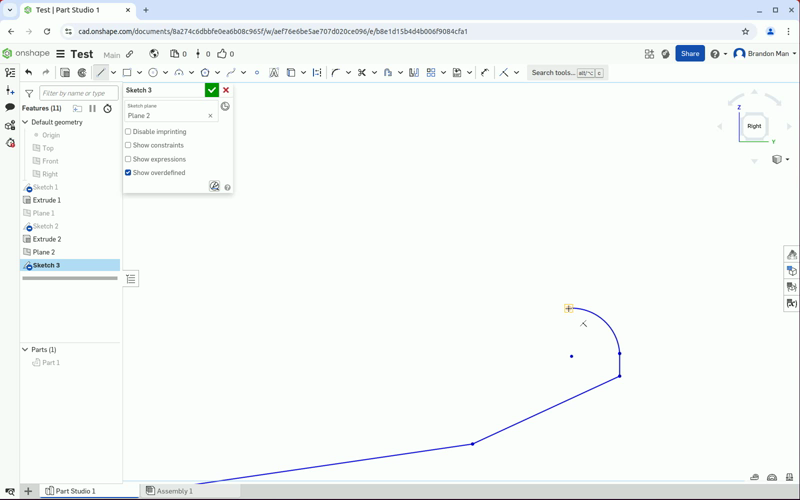
scroll(-6)
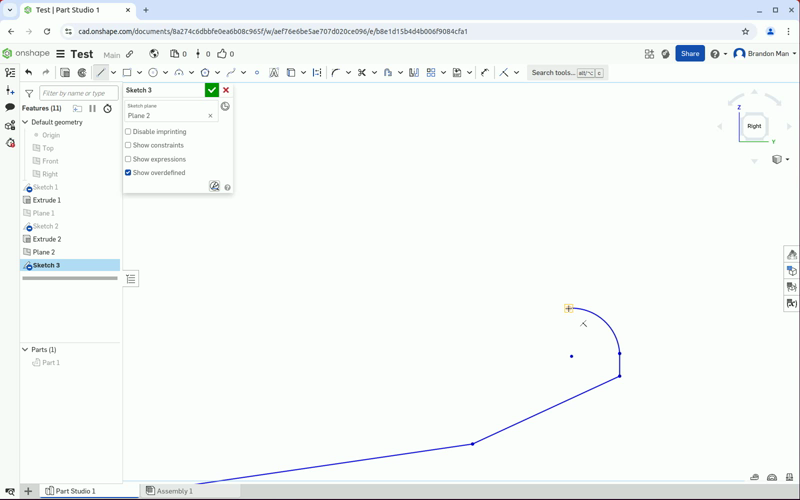
scroll(-6)
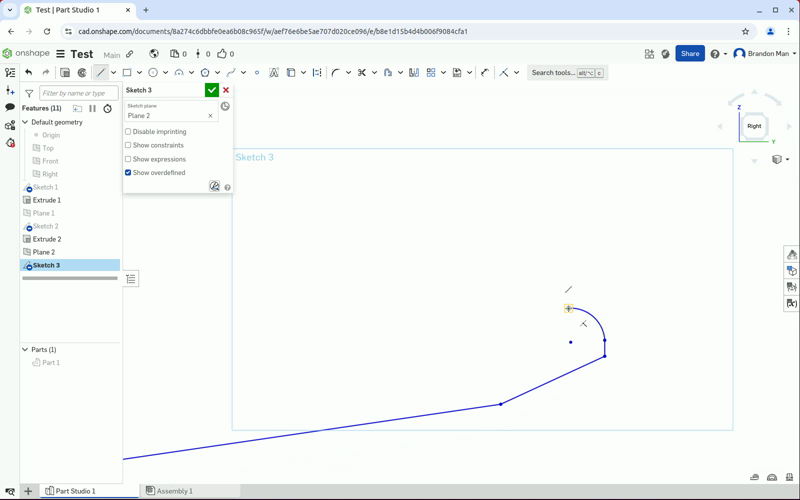
scroll(-6)
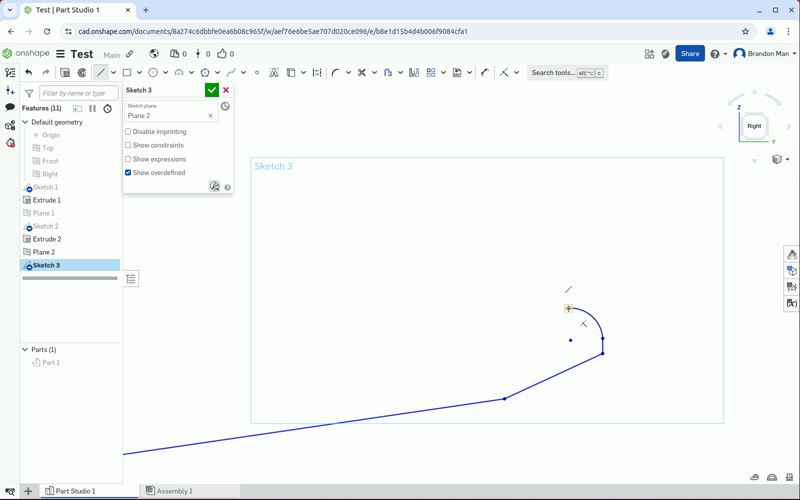
scroll(-6)
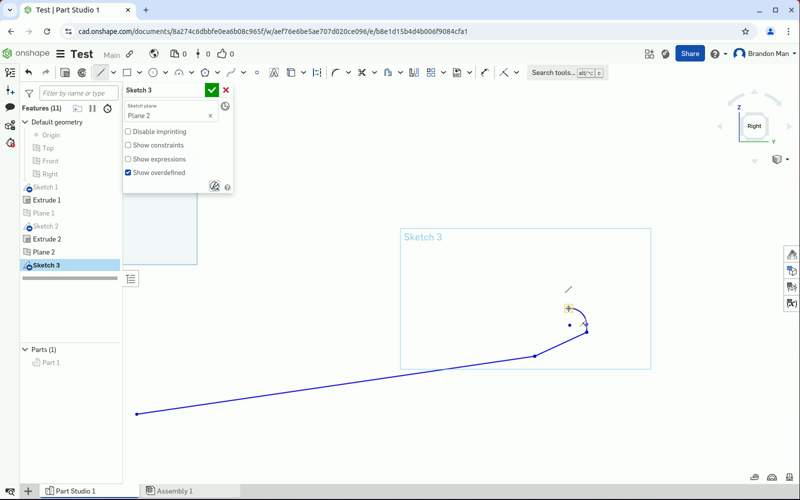
scroll(-6)
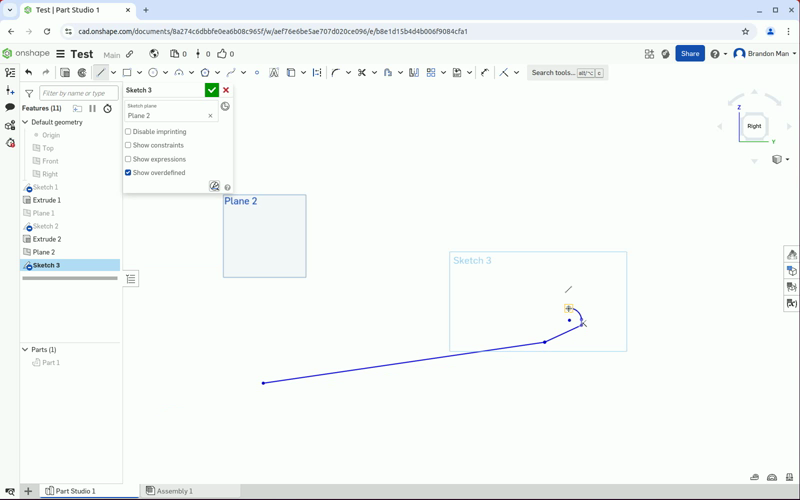
scroll(-6)
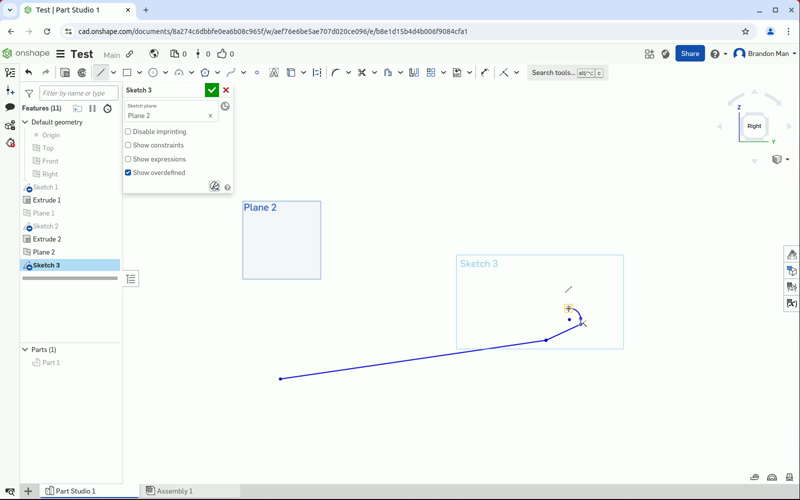
scroll(-6)
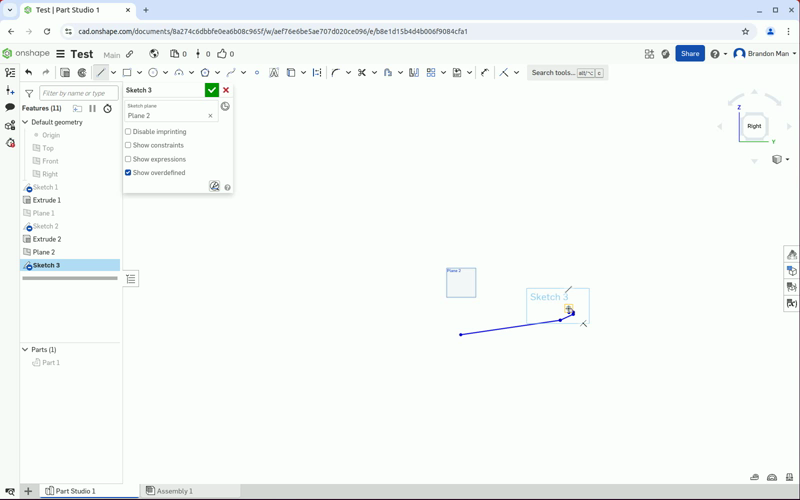
key_down(shift)
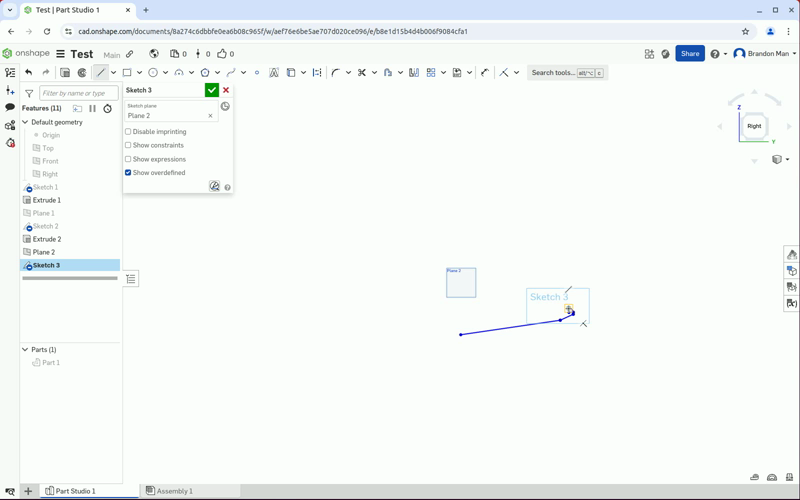
mouse_move(460, 328)
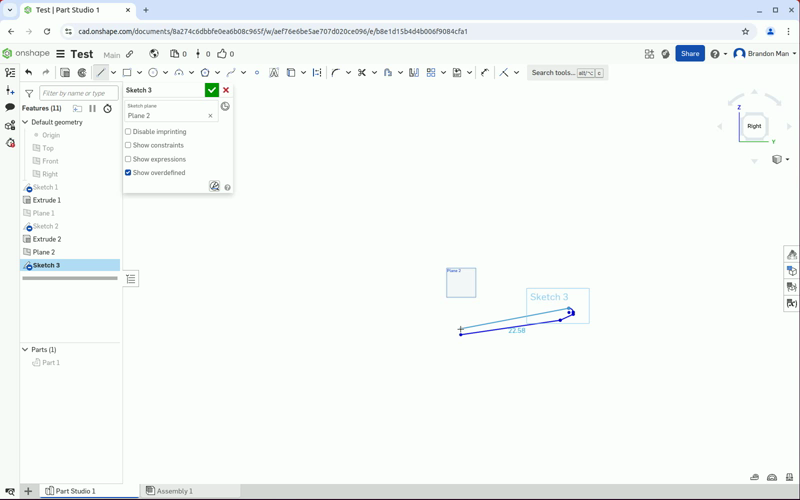
click(460, 328)
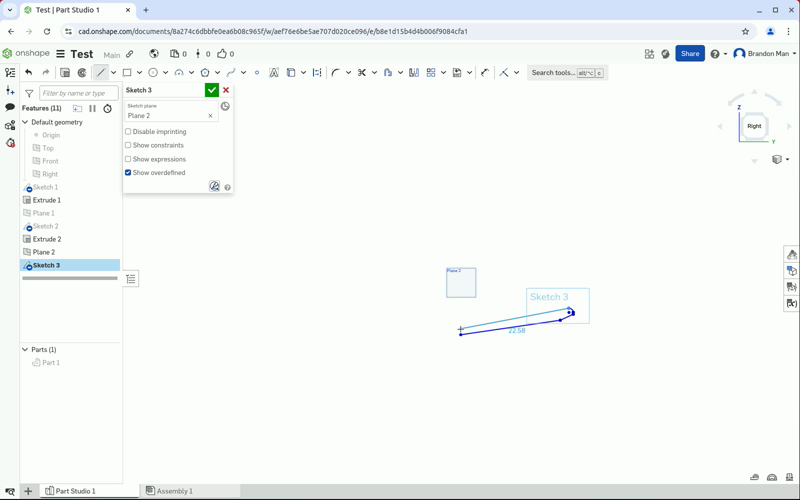
key_up(shift)
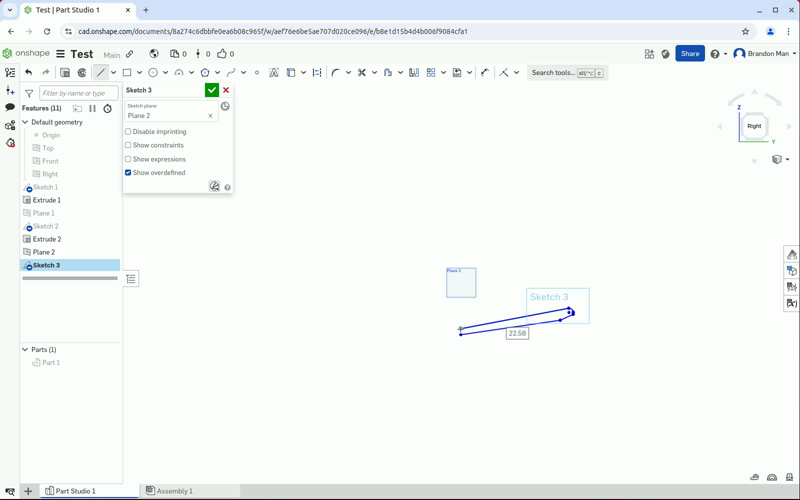
mouse_move(490, 328)
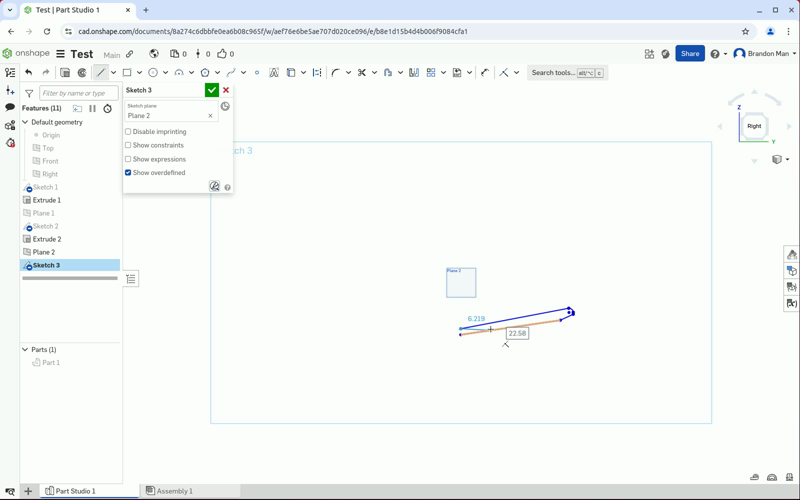
key_down(shift)
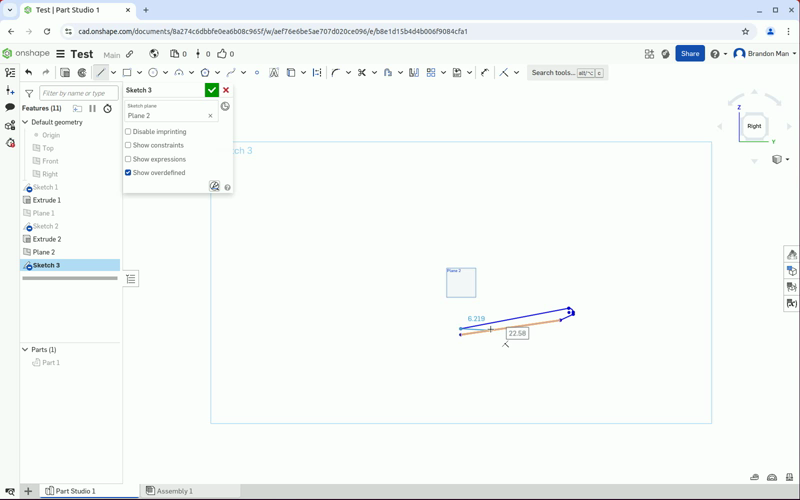
mouse_move(460, 334)
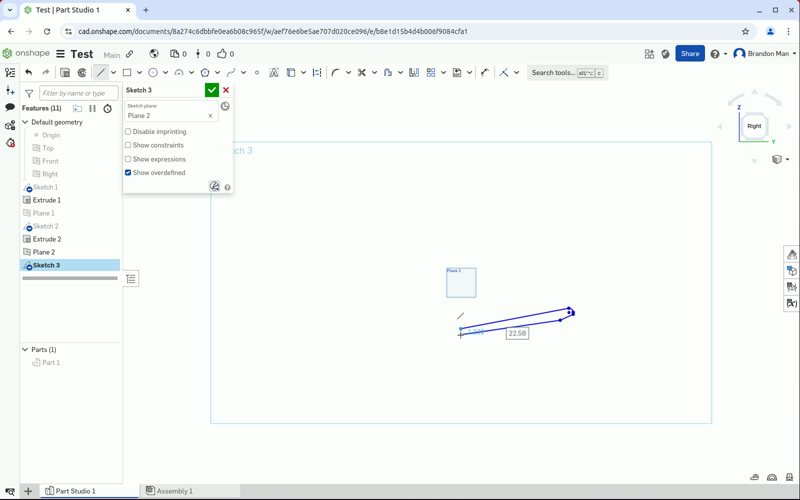
scroll(6)
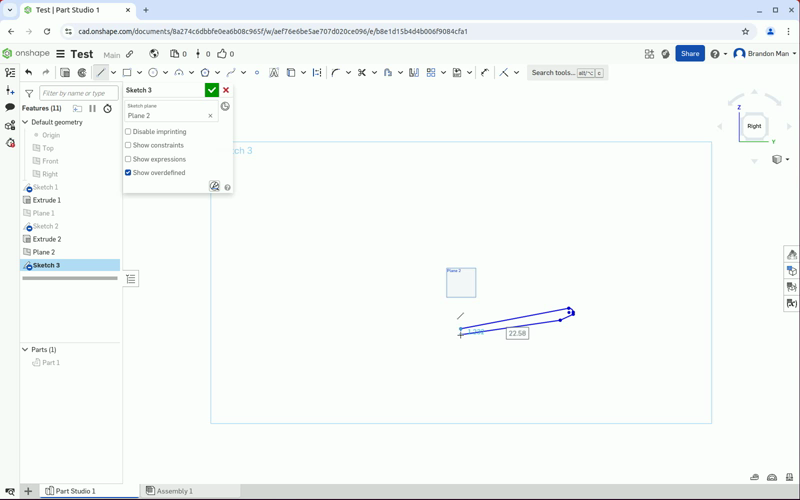
scroll(6)
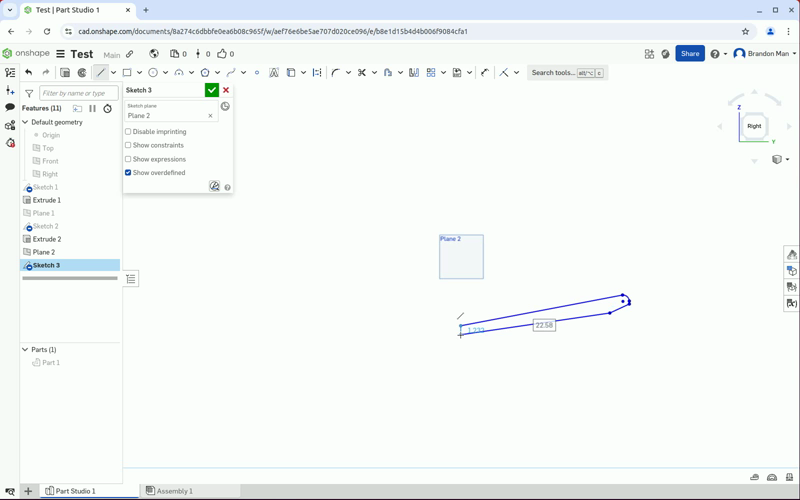
scroll(6)
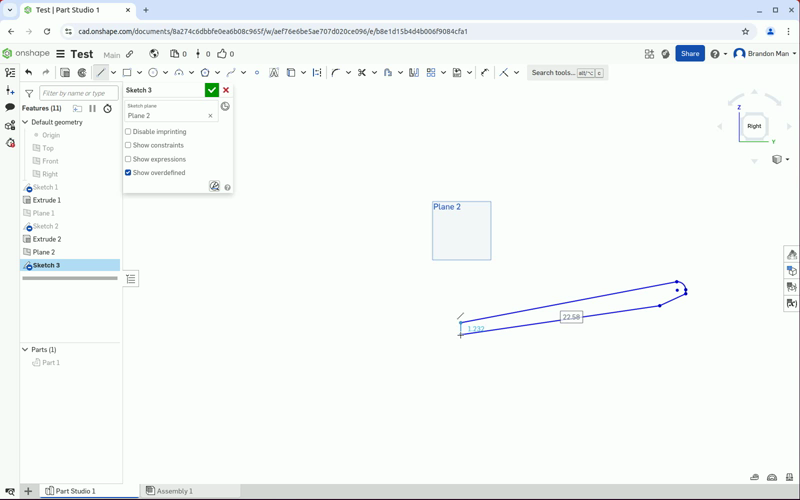
scroll(6)
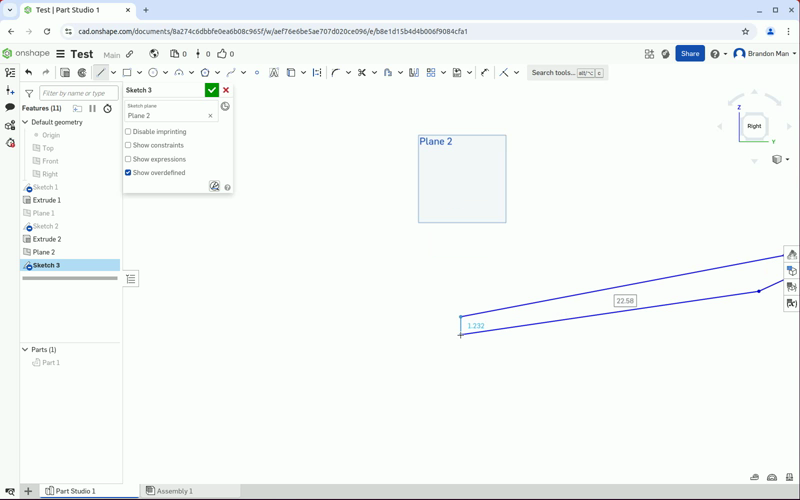
scroll(6)
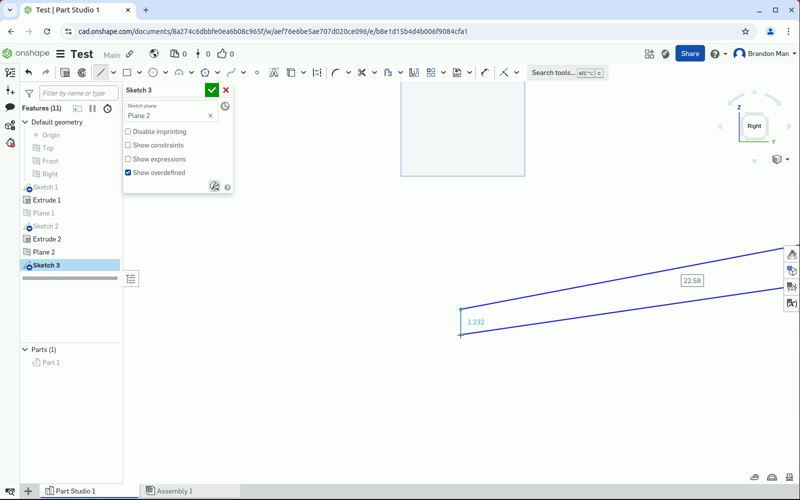
scroll(6)
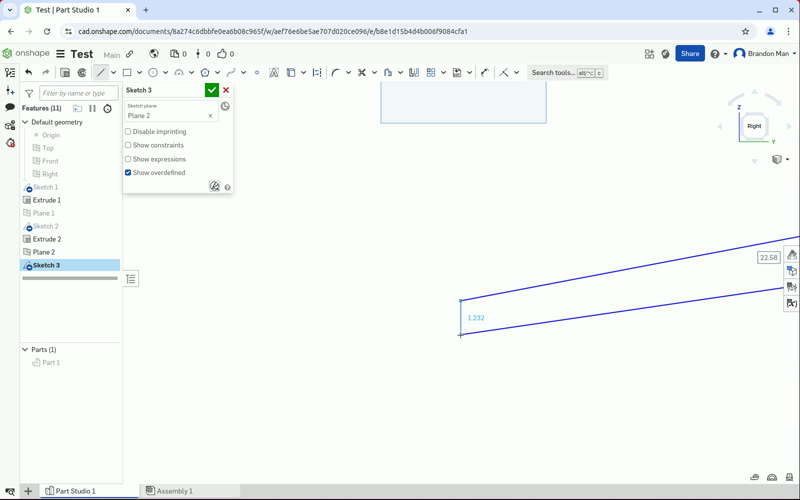
scroll(6)
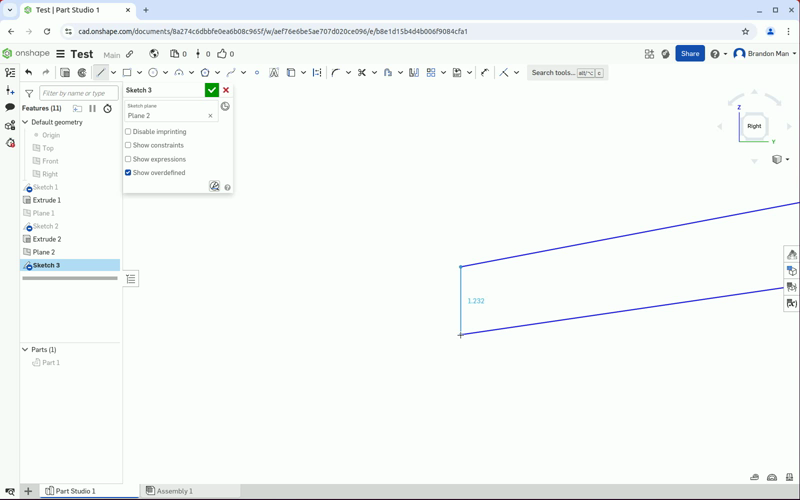
key_up(shift)
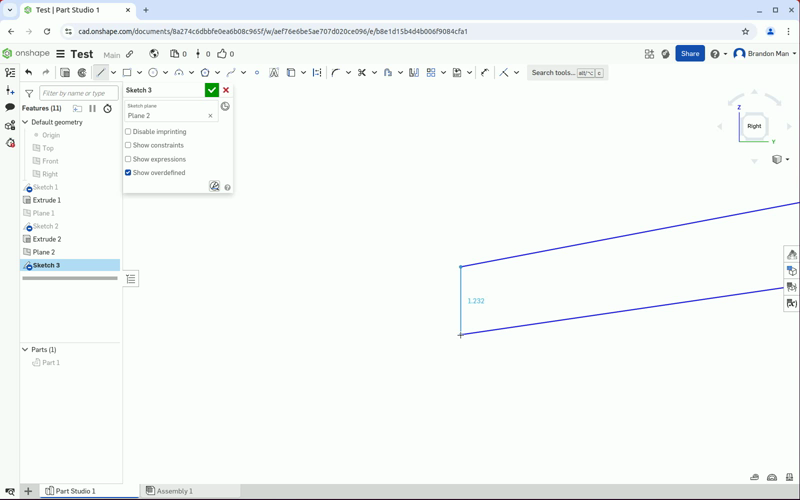
click(460, 334)
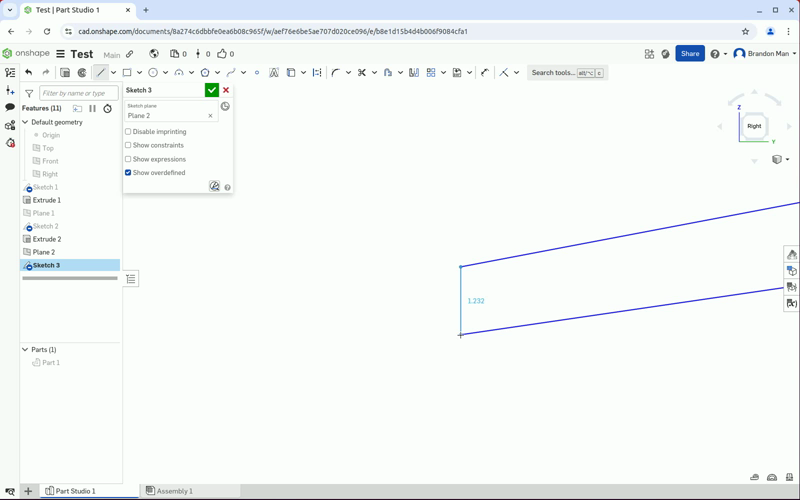
scroll(-6)
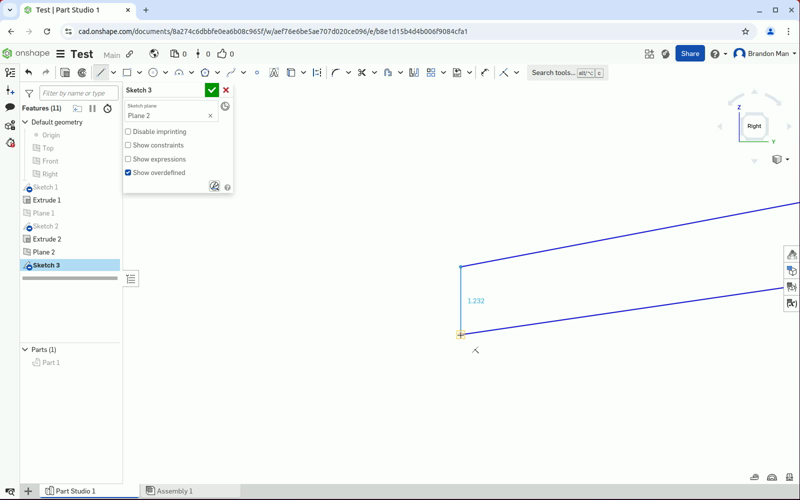
scroll(-6)
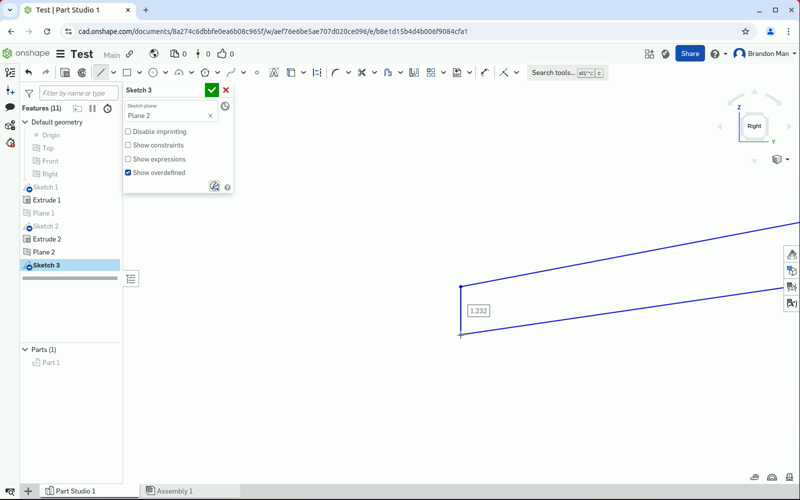
scroll(-6)
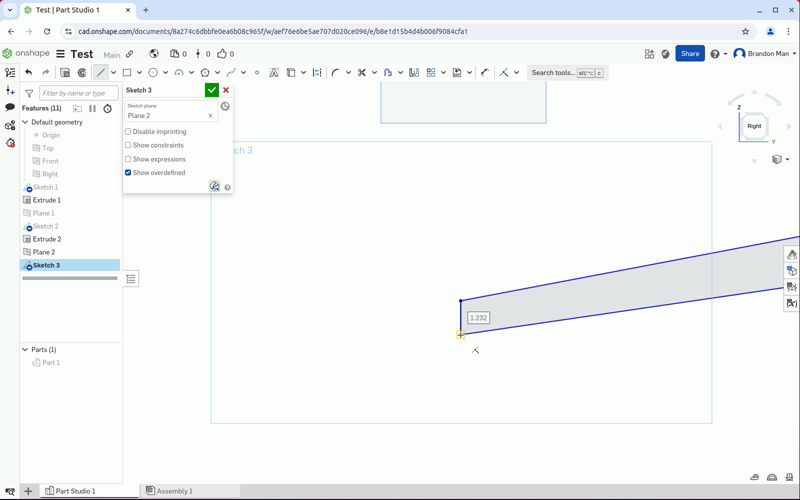
scroll(-6)
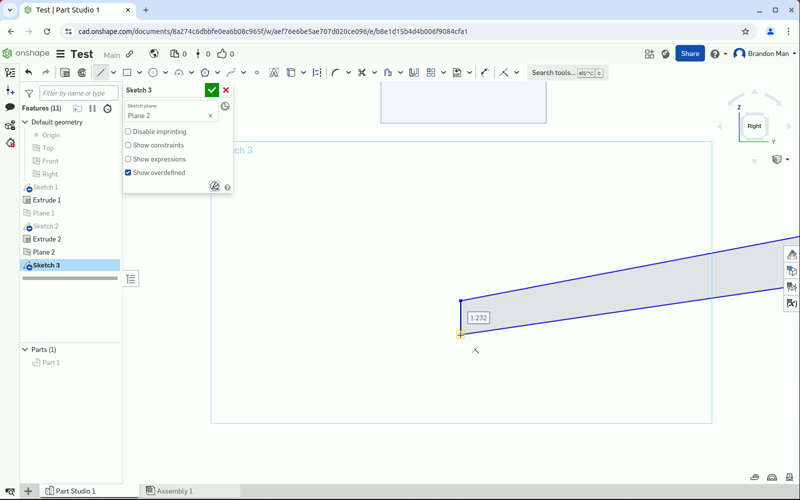
scroll(-6)
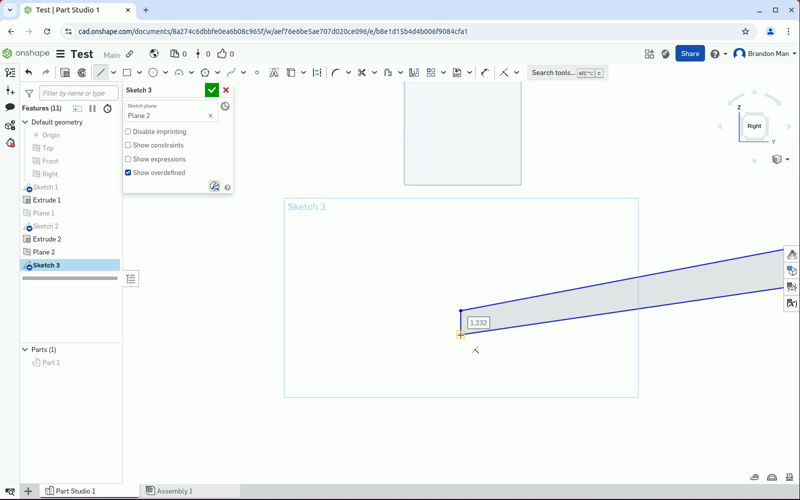
scroll(-6)
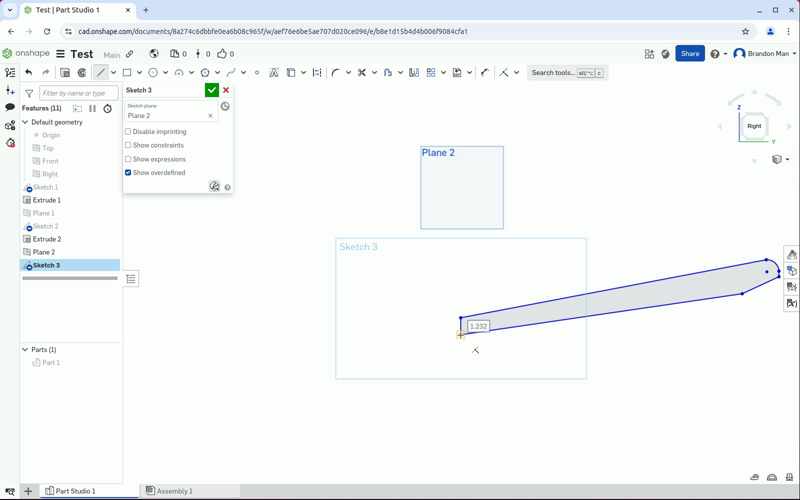
scroll(-6)
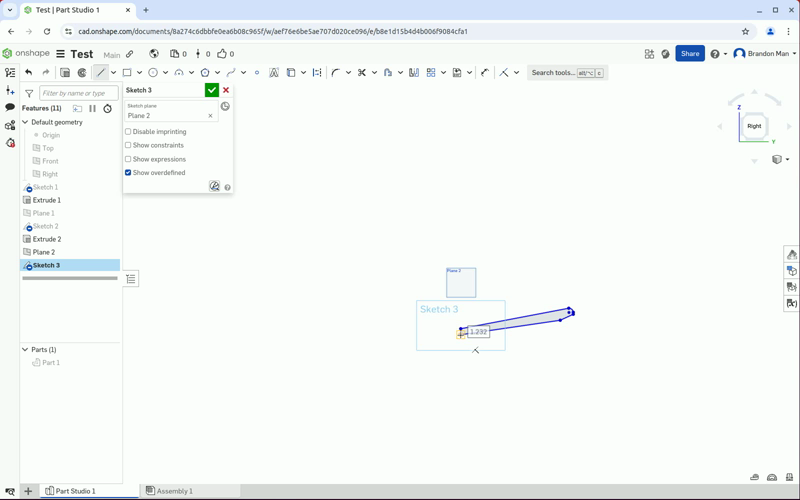
key(esc)
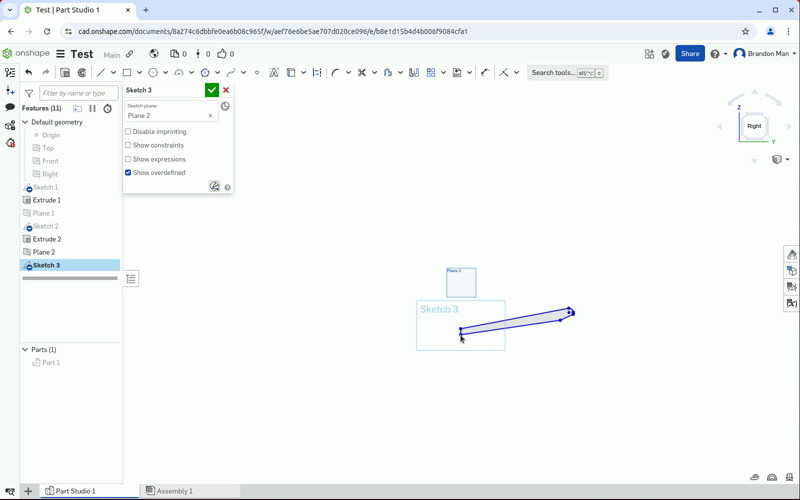
mouse_move(468, 328)
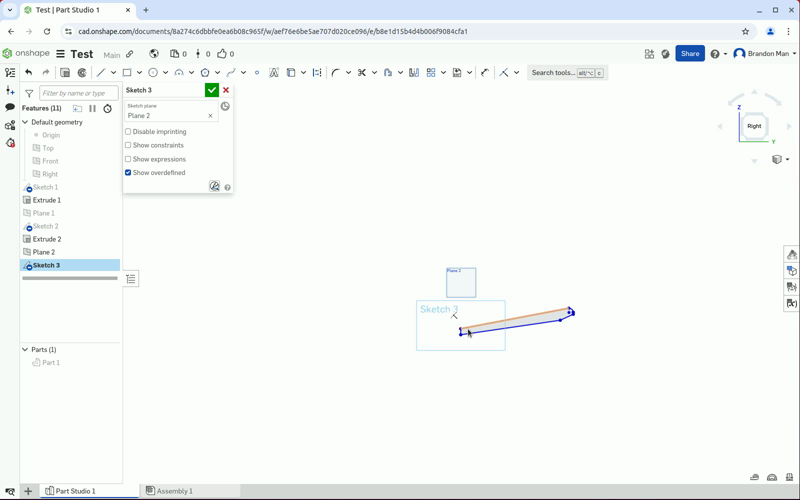
scroll(6)
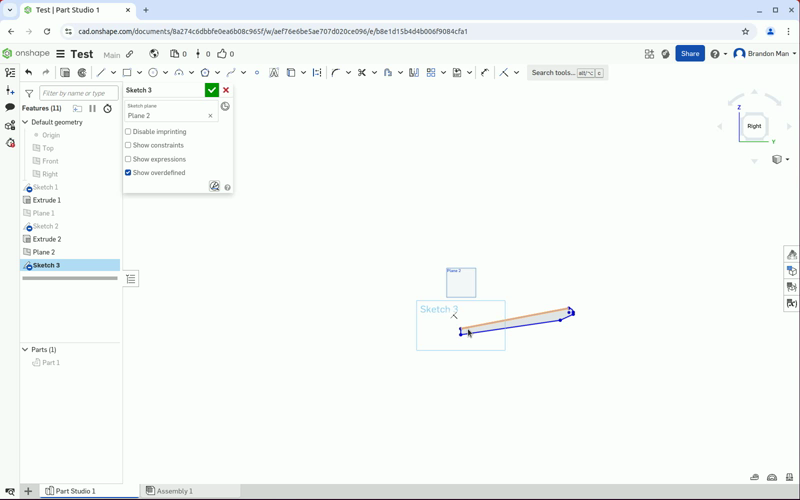
scroll(6)
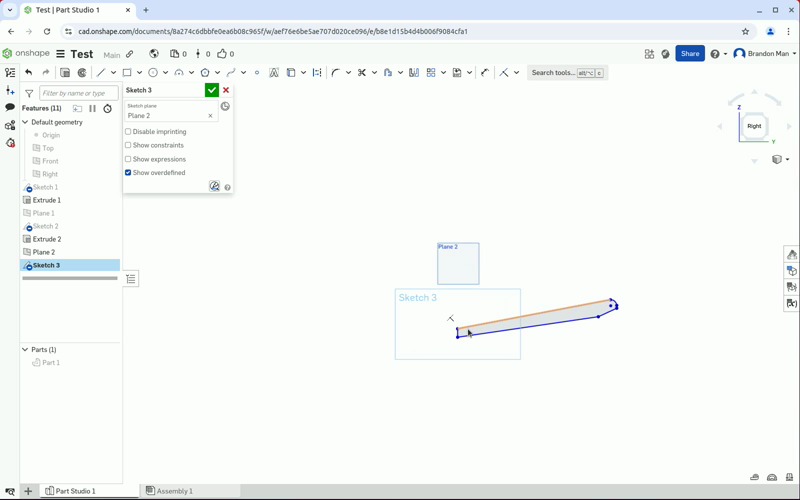
scroll(6)
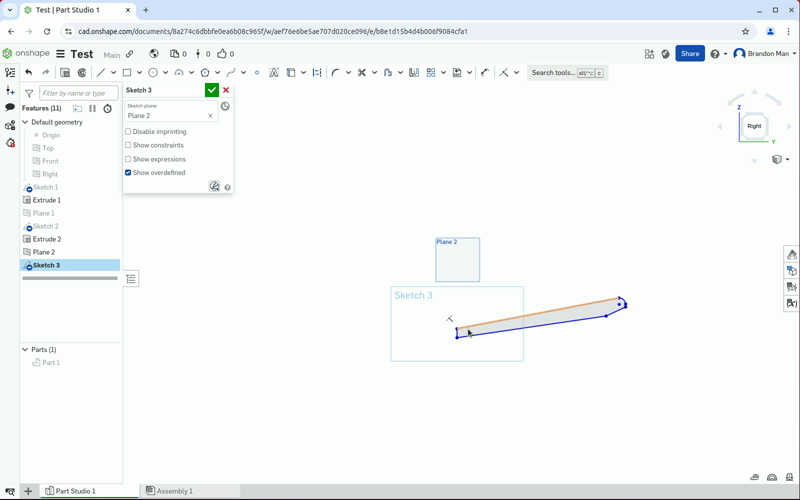
scroll(6)
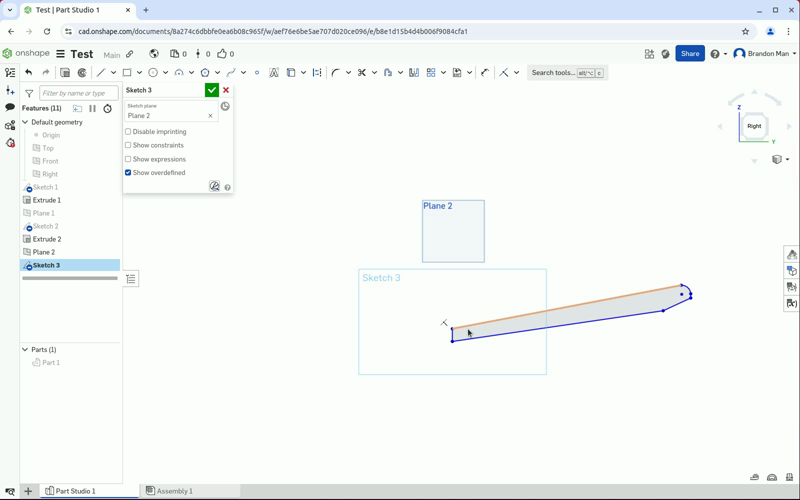
scroll(6)
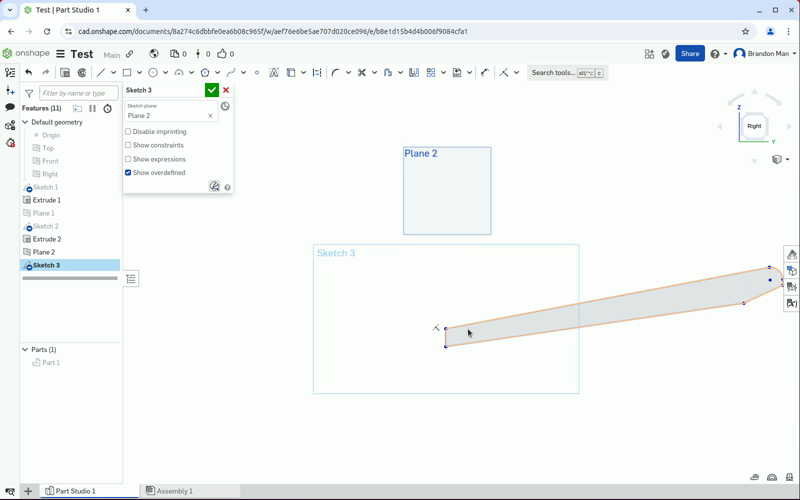
scroll(6)
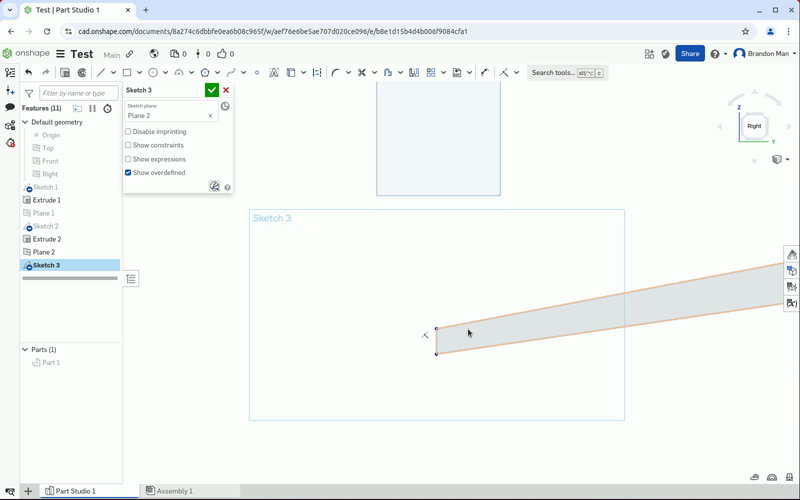
scroll(6)
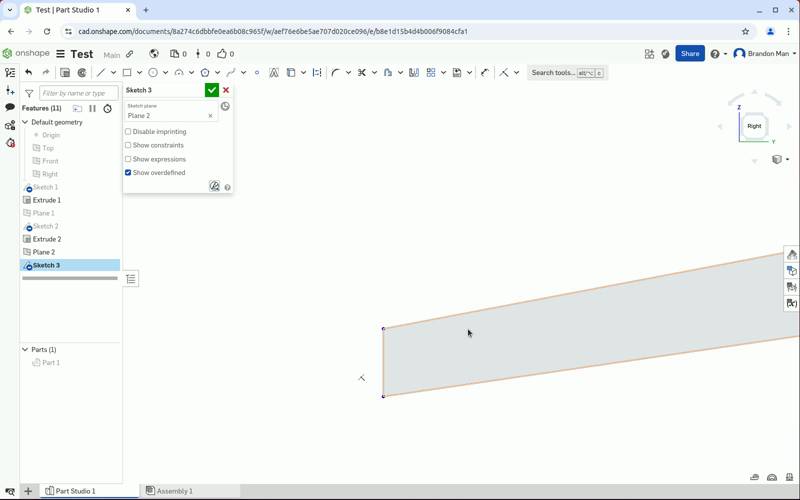
click(468, 328)
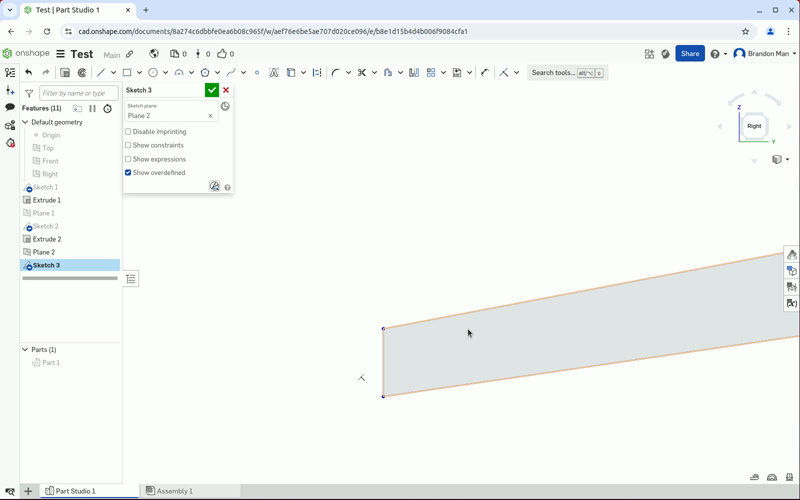
scroll(-6)
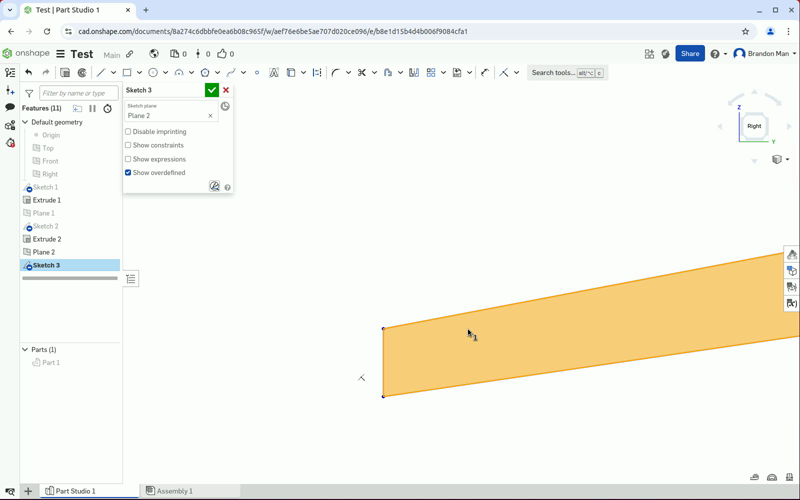
scroll(-6)
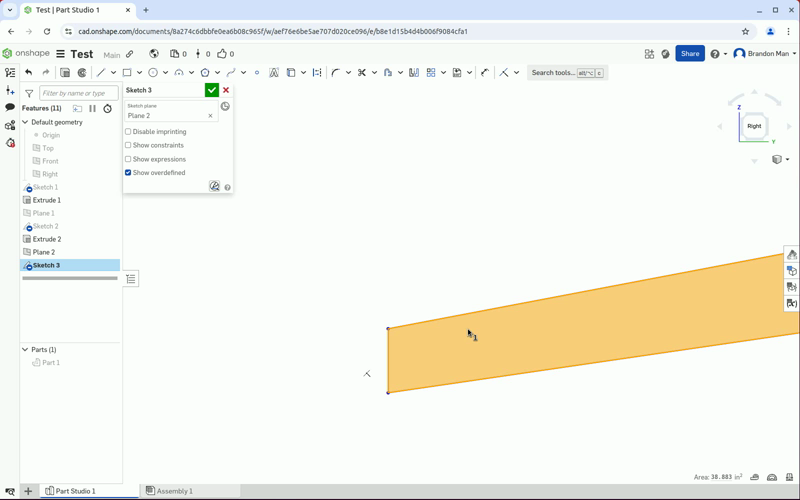
scroll(-6)
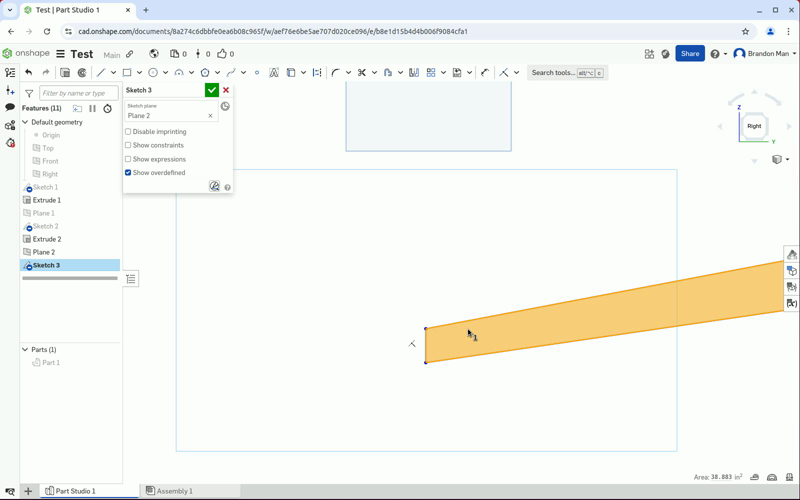
scroll(-6)
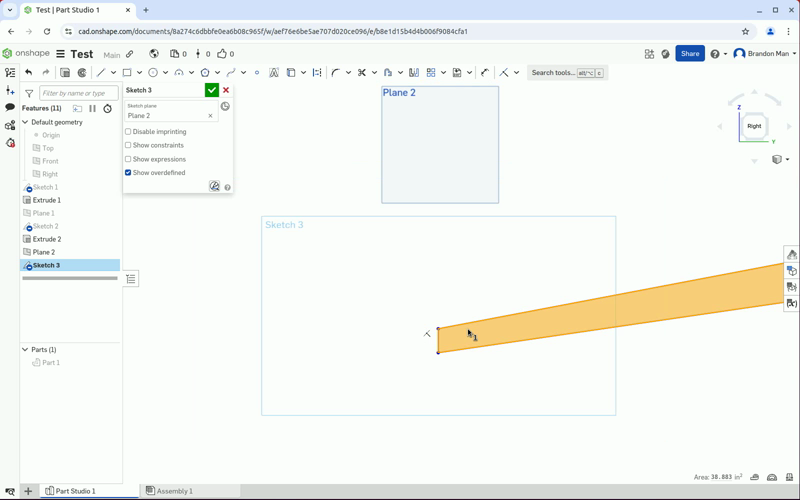
scroll(-6)
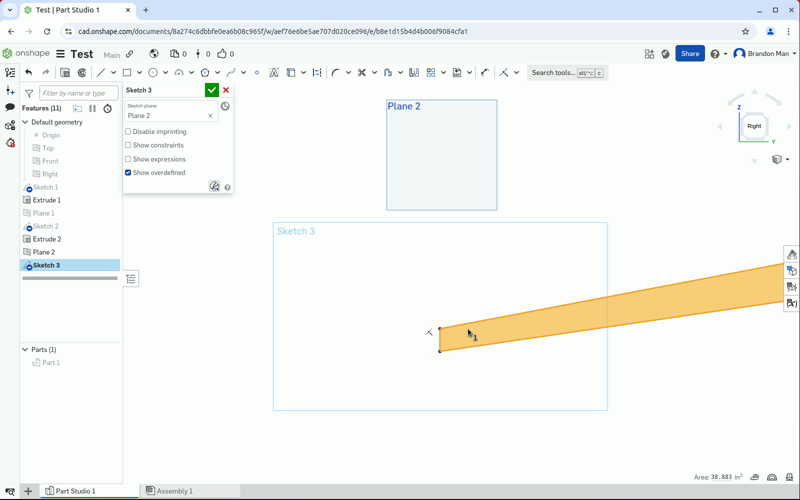
scroll(-6)
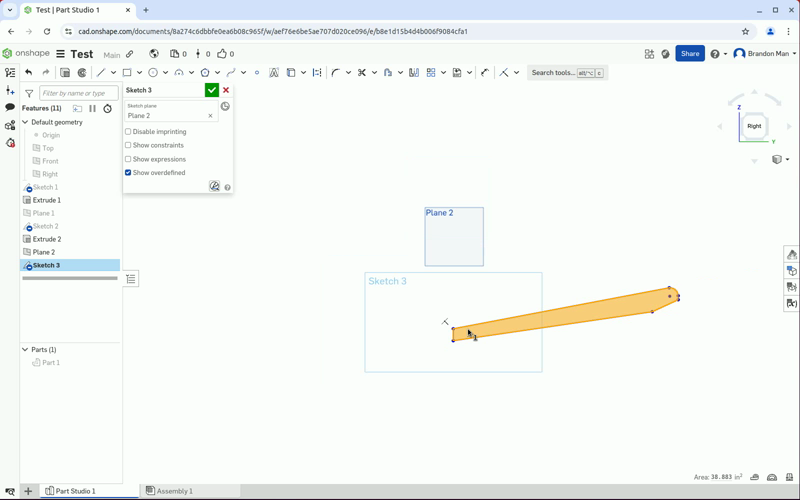
scroll(-6)
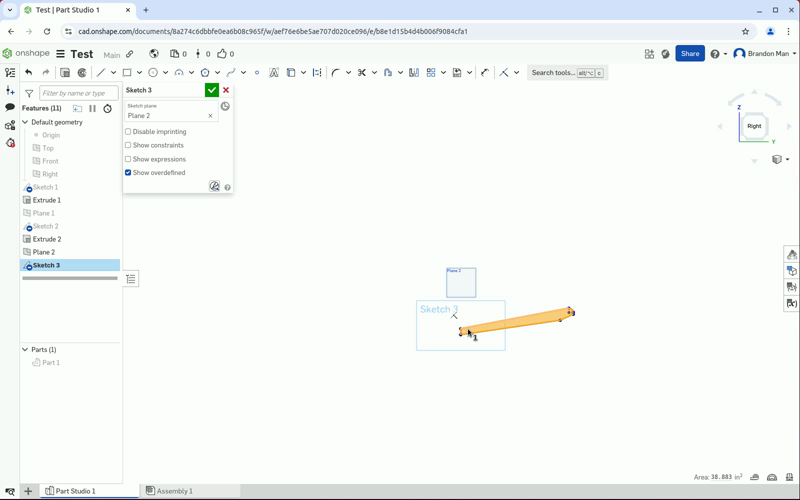
mouse_move(73, 352)
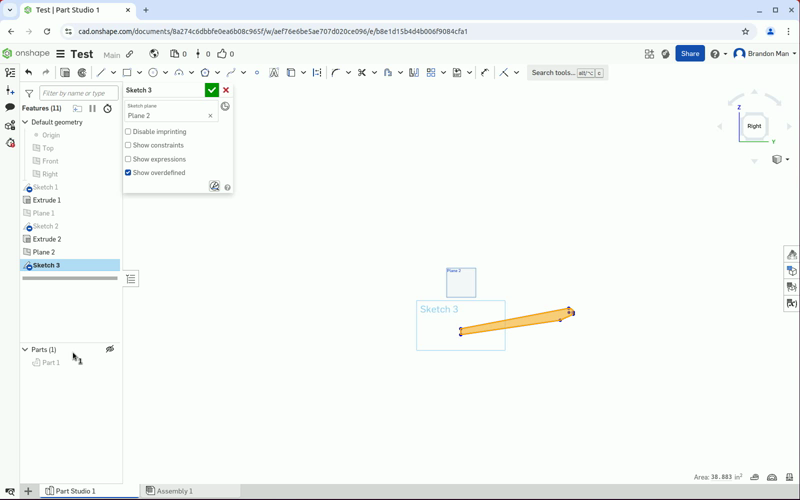
key(shift+y)
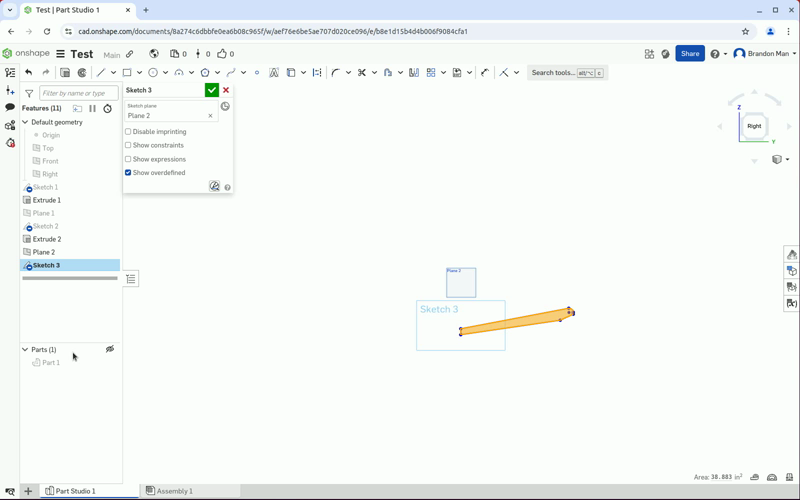
key(shift+e)
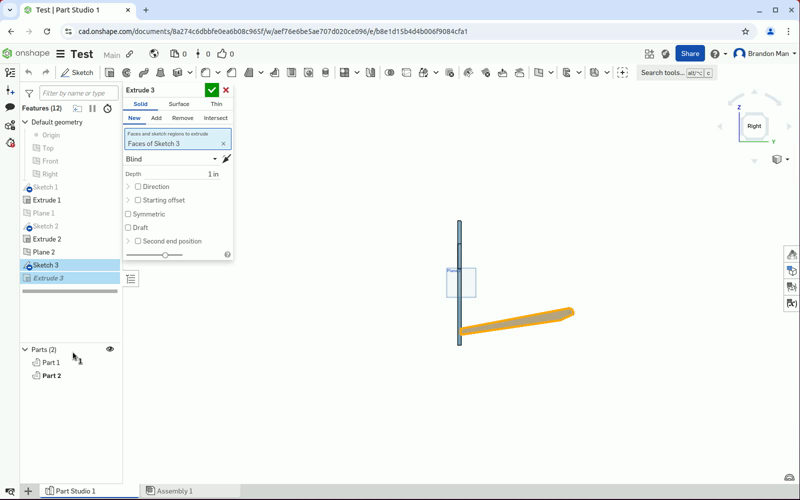
mouse_move(143, 106)
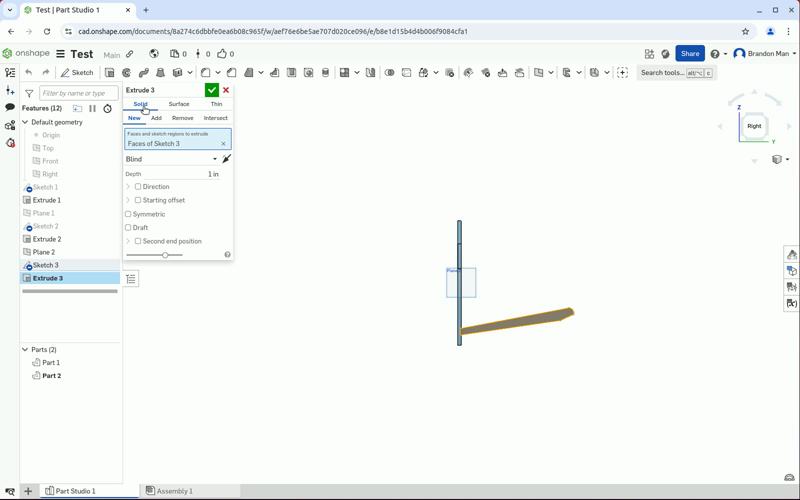
click(143, 106)
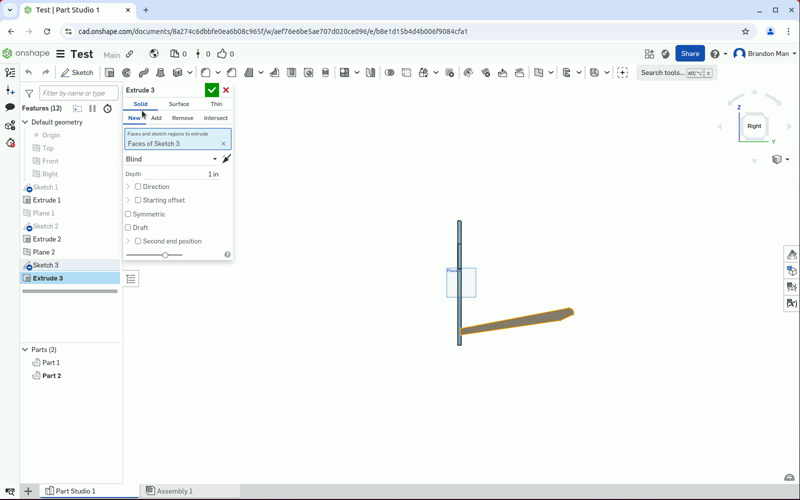
mouse_move(137, 120)
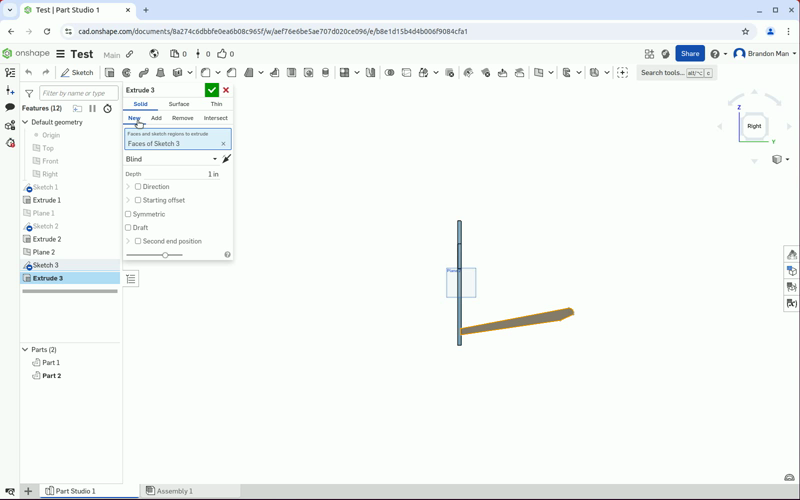
click(137, 120)
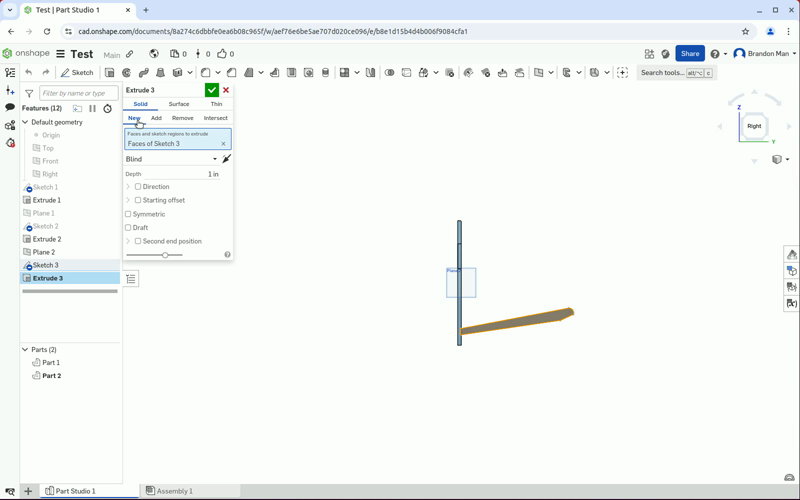
key(tab, 4)
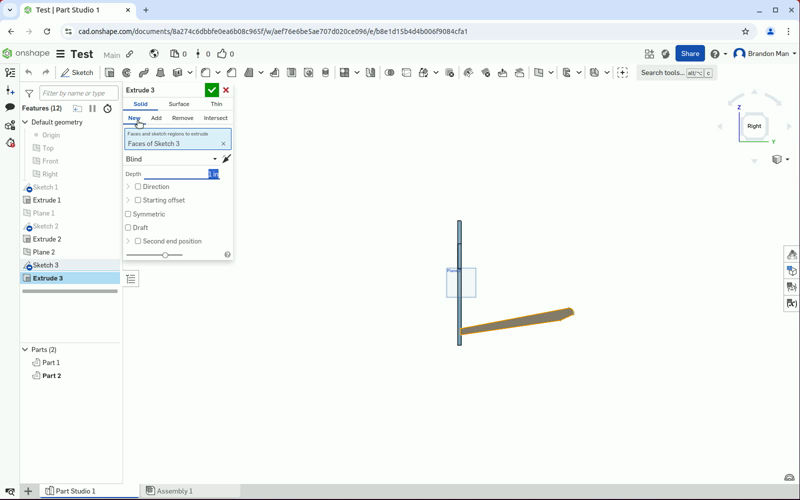
text(-25.275)
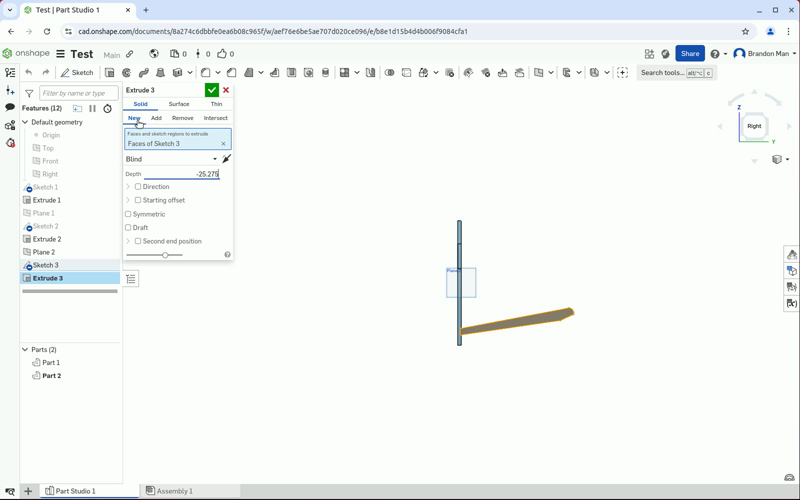
key(enter)
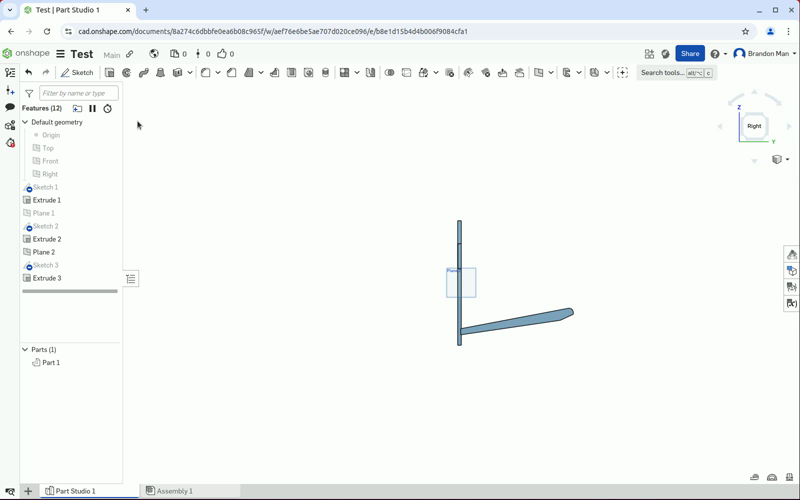
key(shift+h)
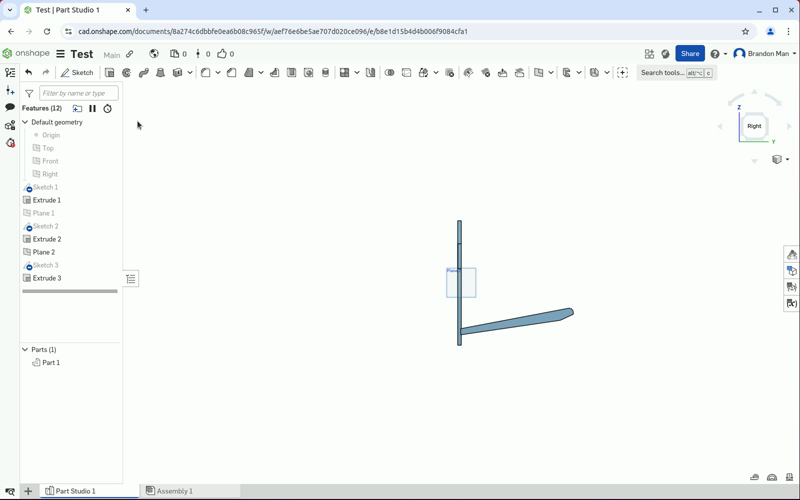
key(shift+h)
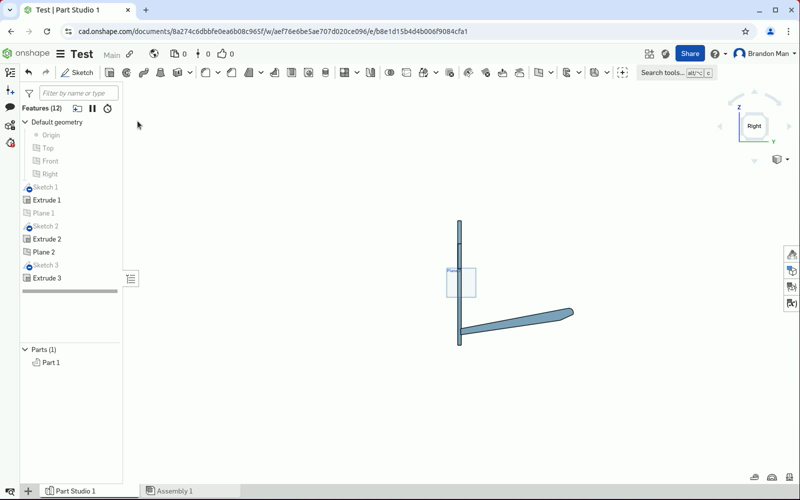
mouse_move(73, 189)
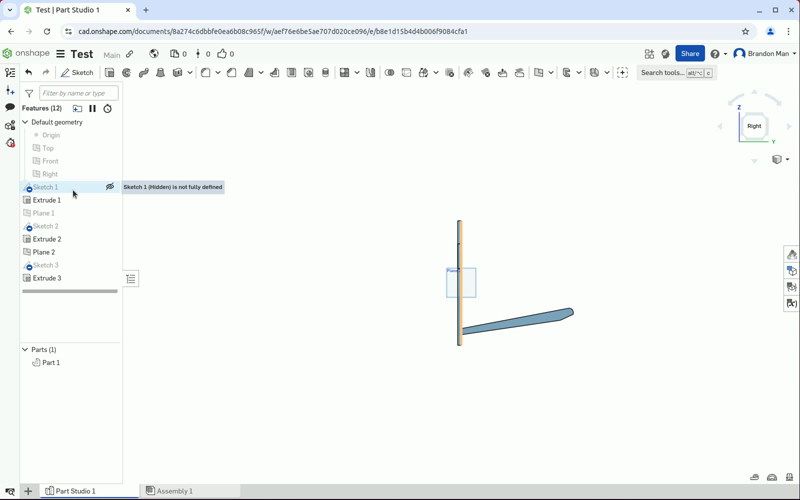
click(73, 189)
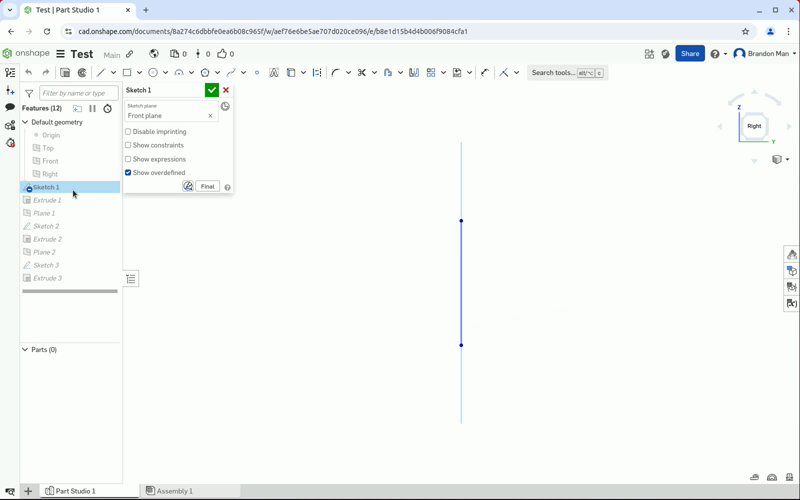
mouse_move(229, 92)
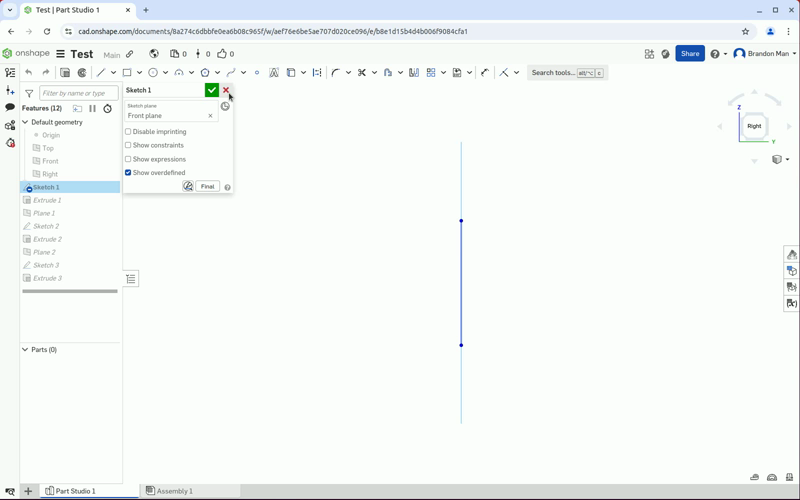
click(229, 92)
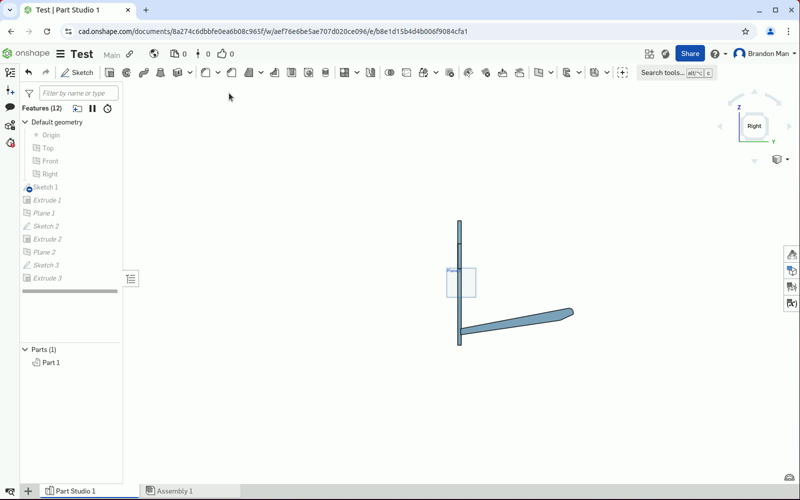
key(shift+s)
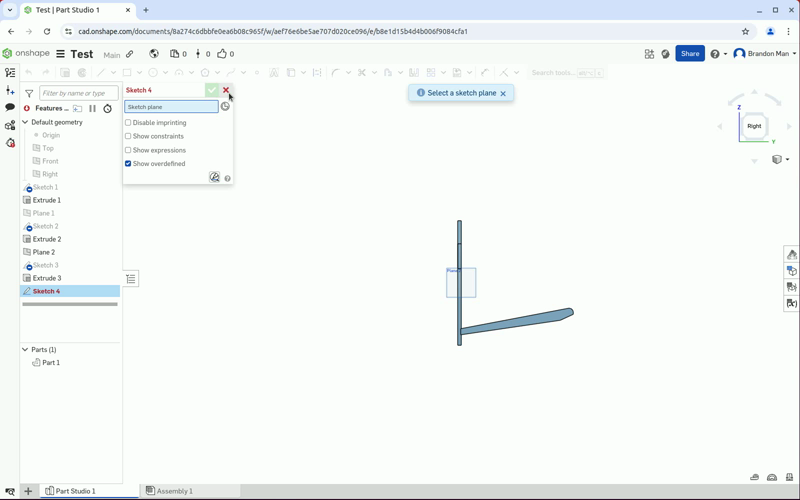
mouse_move(73, 254)
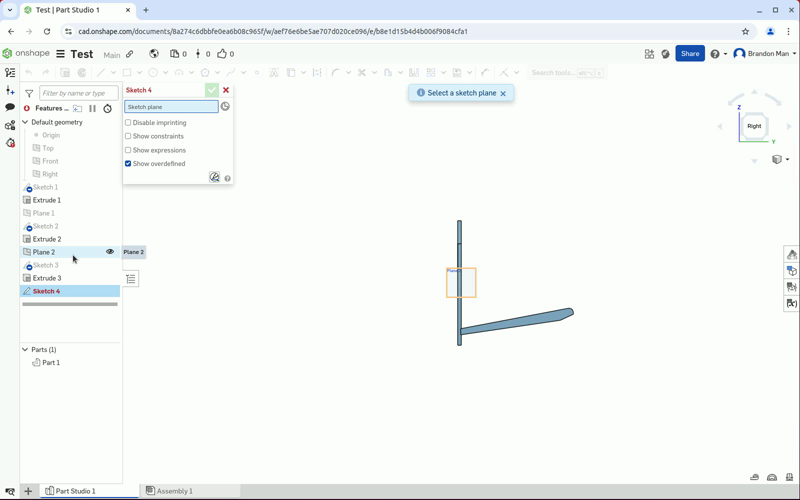
click(73, 254)
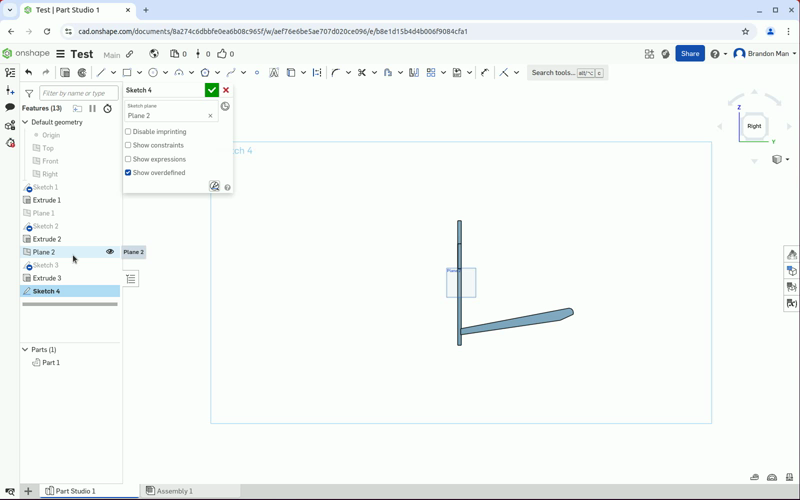
mouse_move(73, 352)
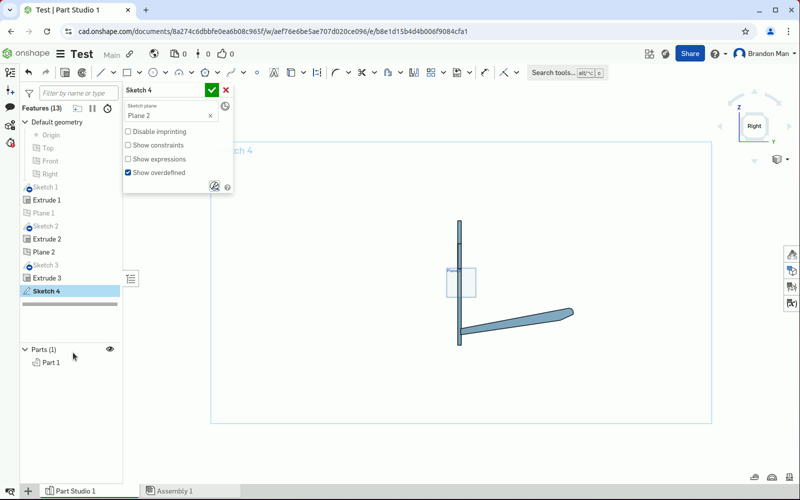
key(y)
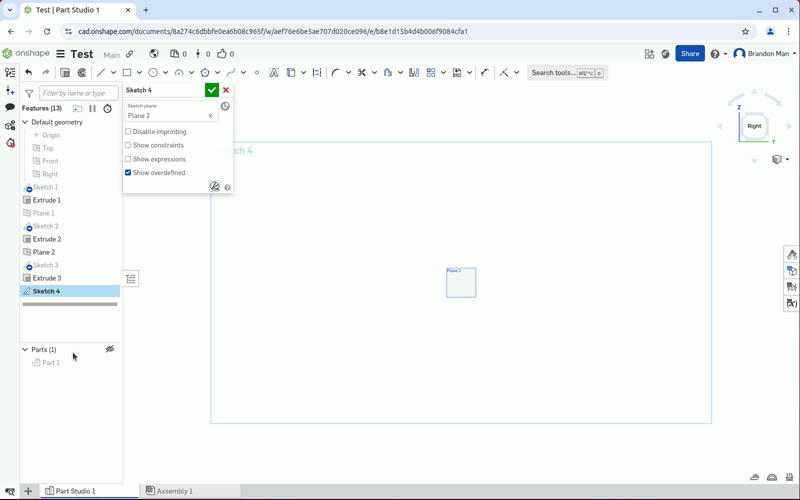
key(l)
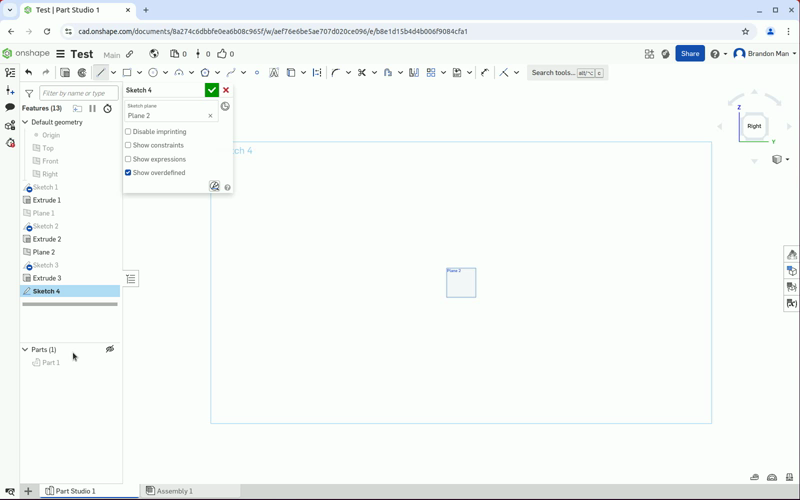
key_down(shift)
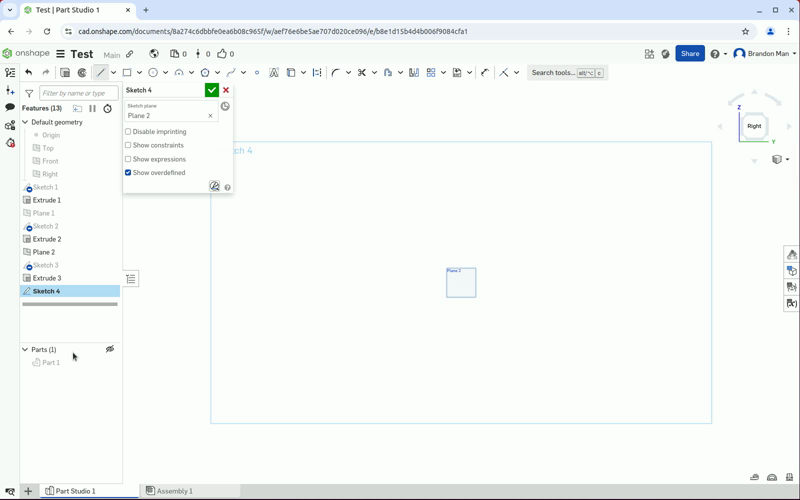
mouse_move(447, 336)
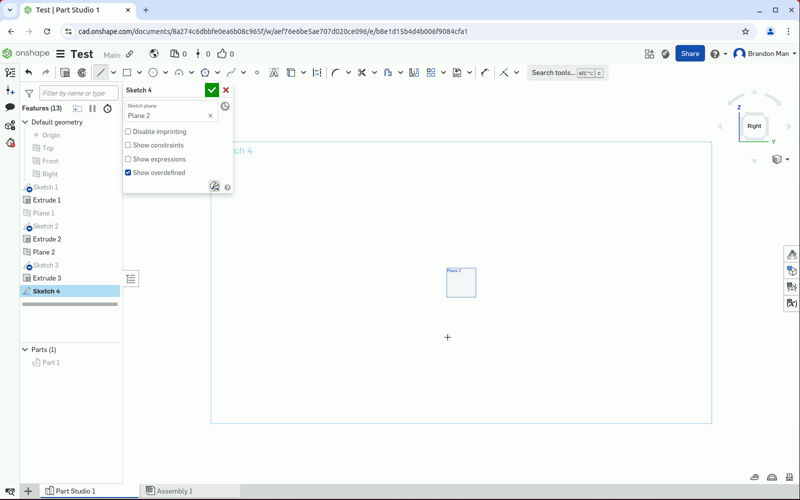
click(447, 336)
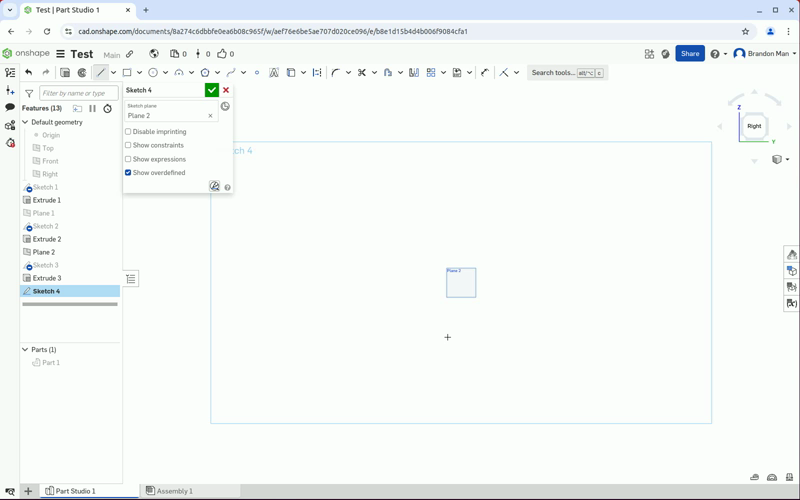
key_up(shift)
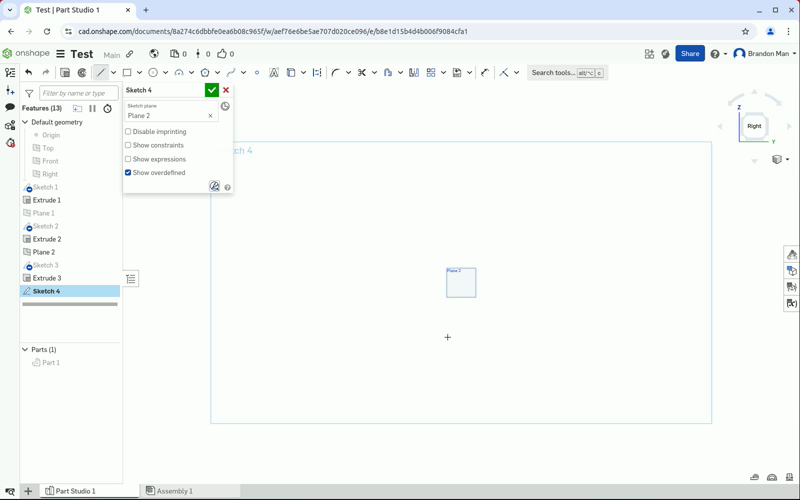
key_down(shift)
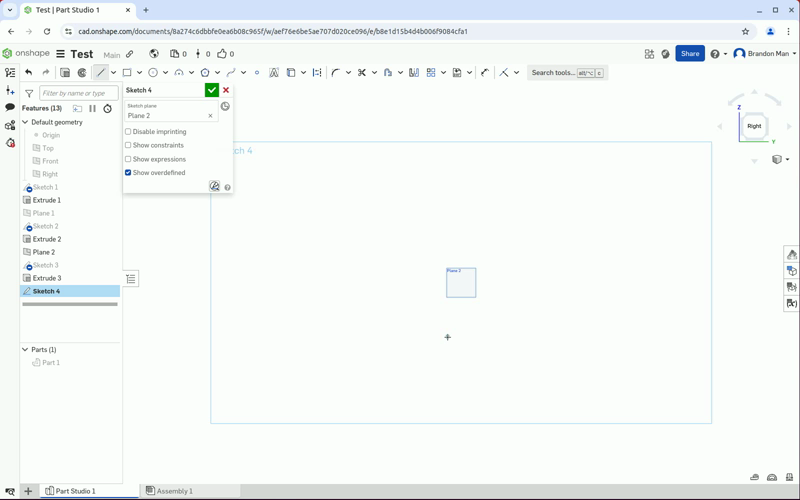
mouse_move(477, 336)
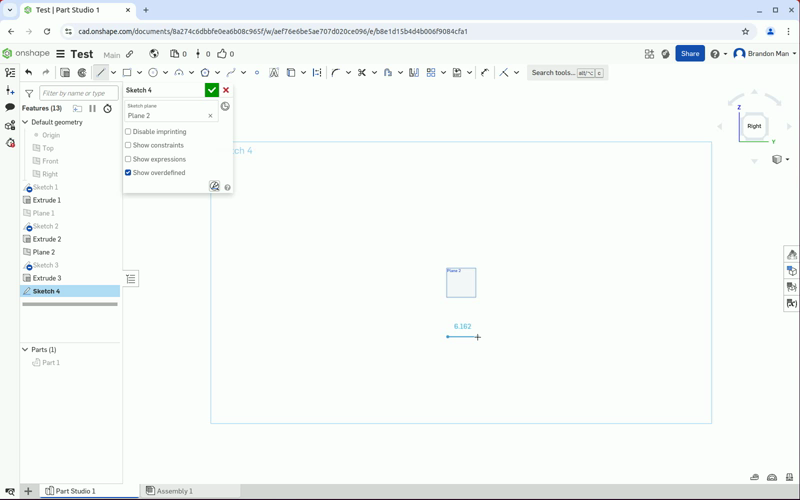
mouse_move(457, 335)
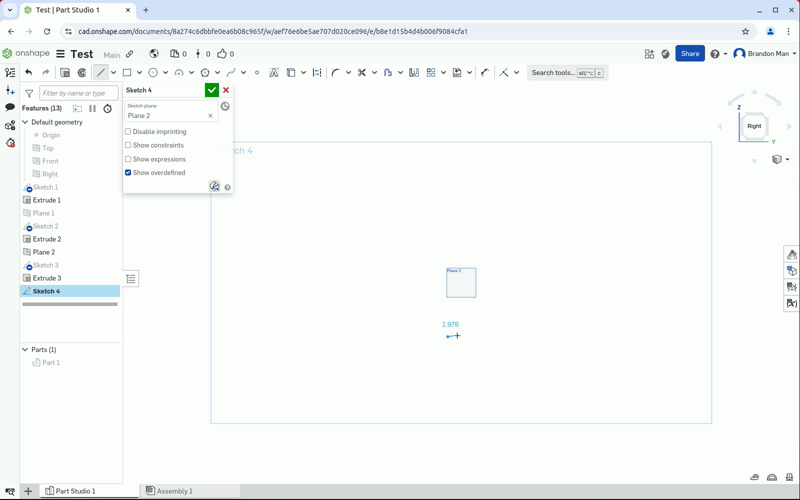
click(457, 335)
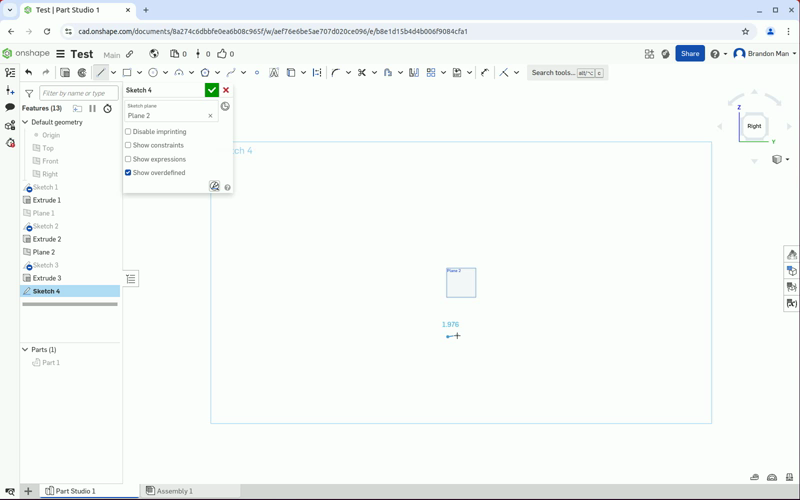
key_up(shift)
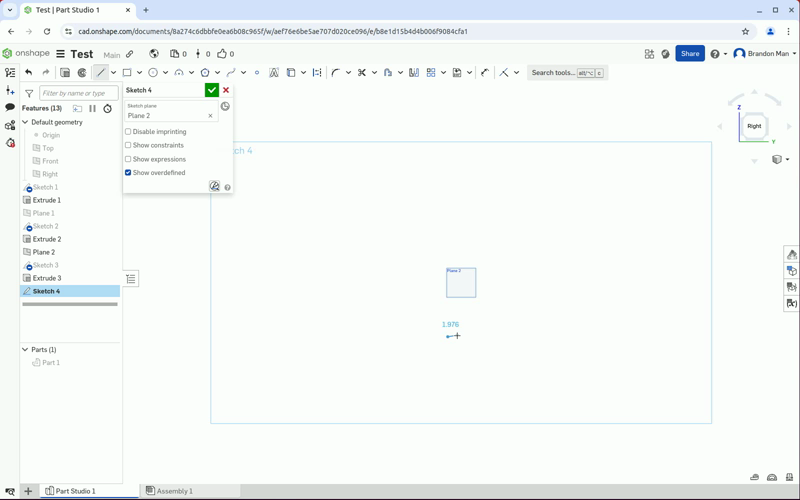
key_down(shift)
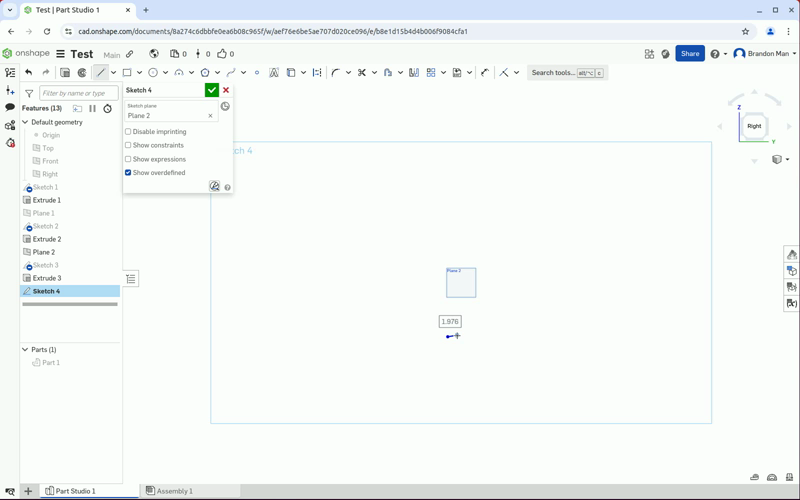
mouse_move(487, 335)
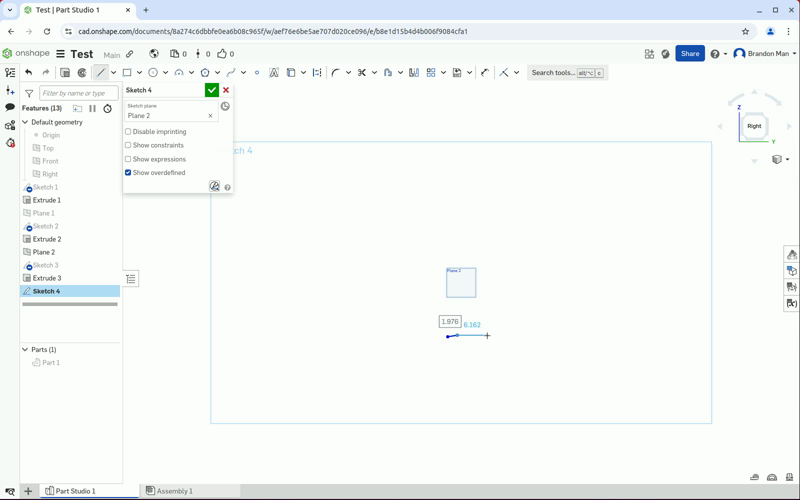
mouse_move(457, 330)
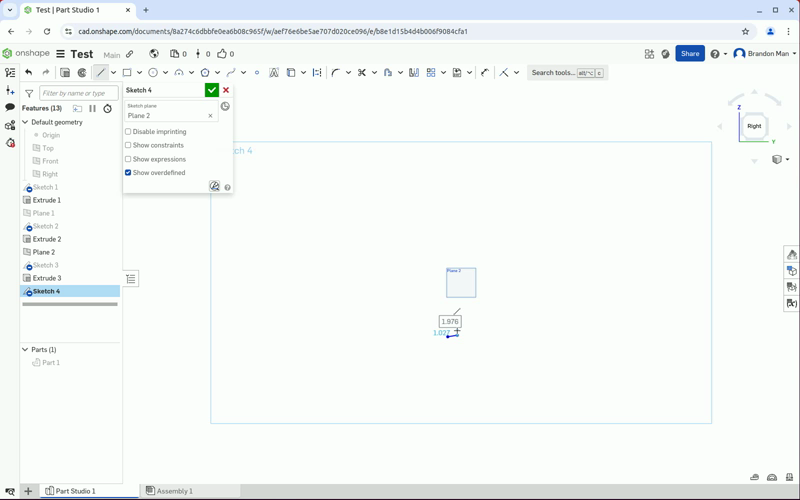
scroll(6)
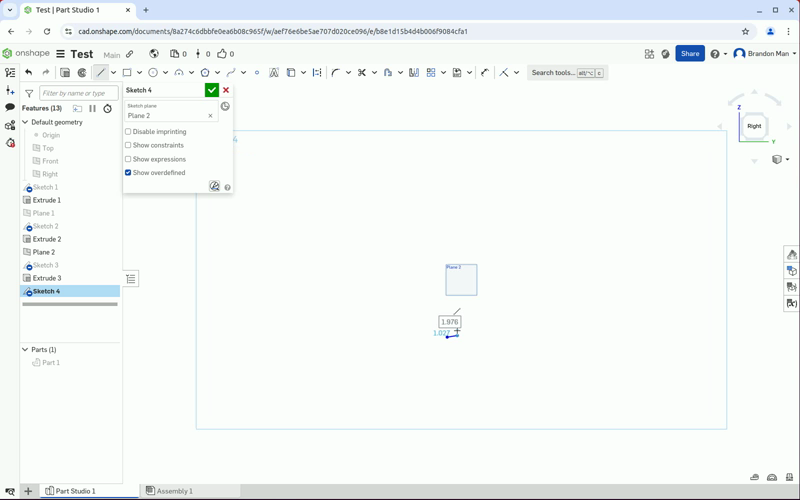
scroll(6)
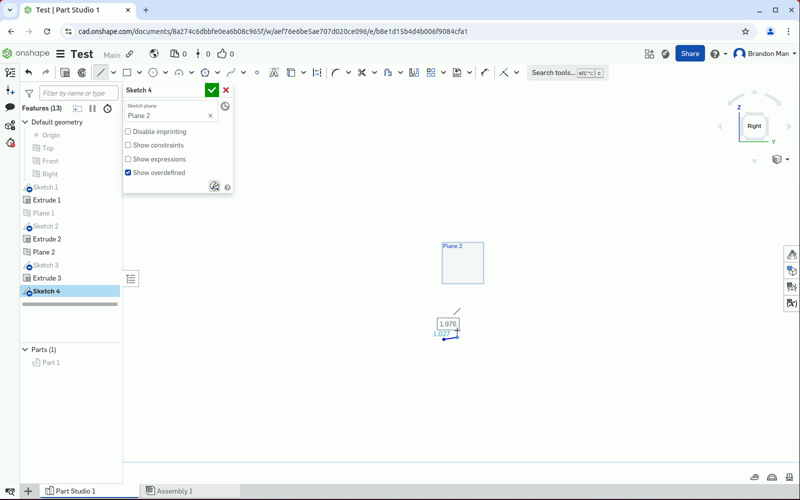
scroll(6)
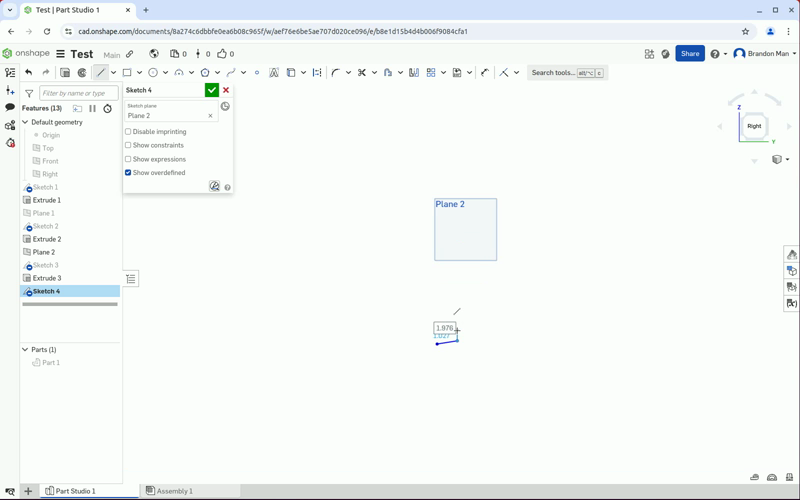
scroll(6)
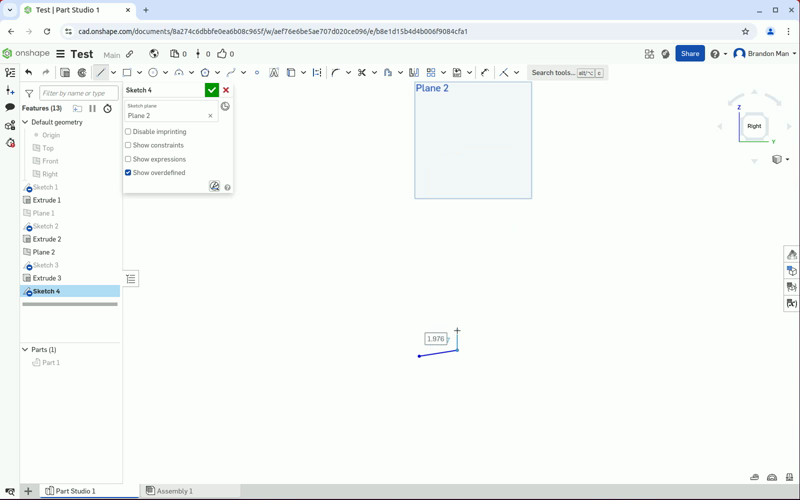
scroll(6)
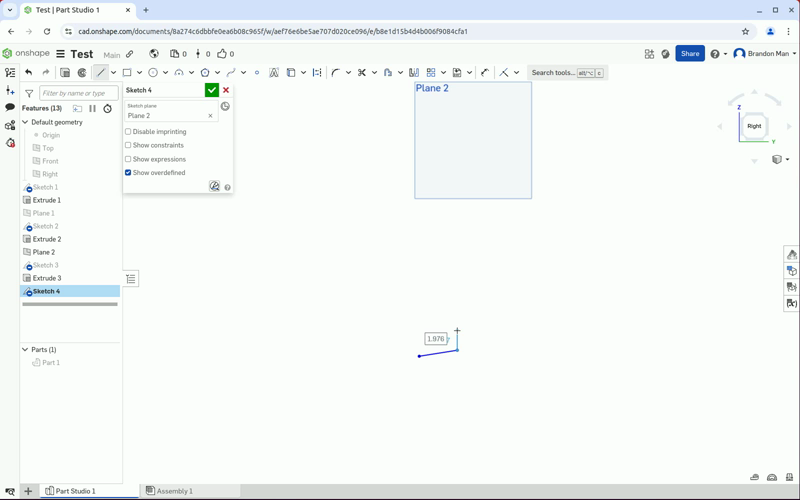
scroll(6)
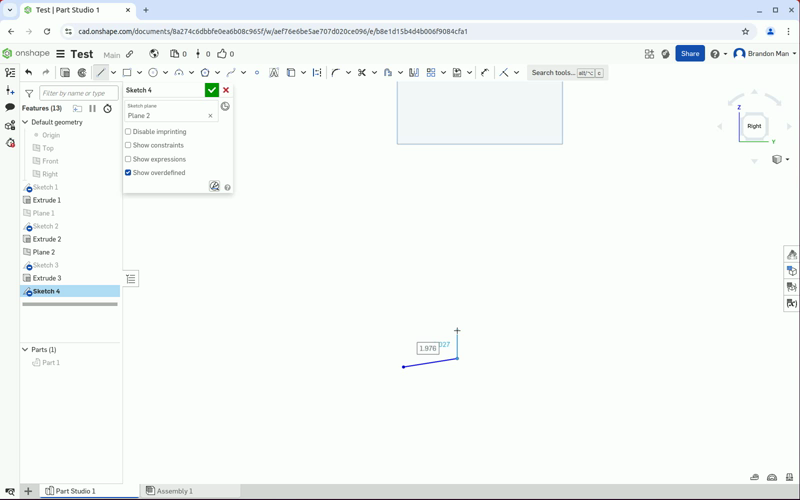
scroll(6)
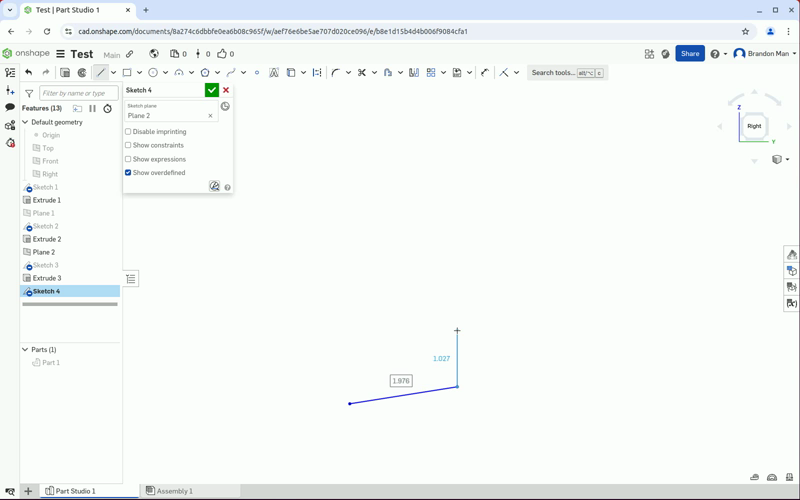
click(457, 330)
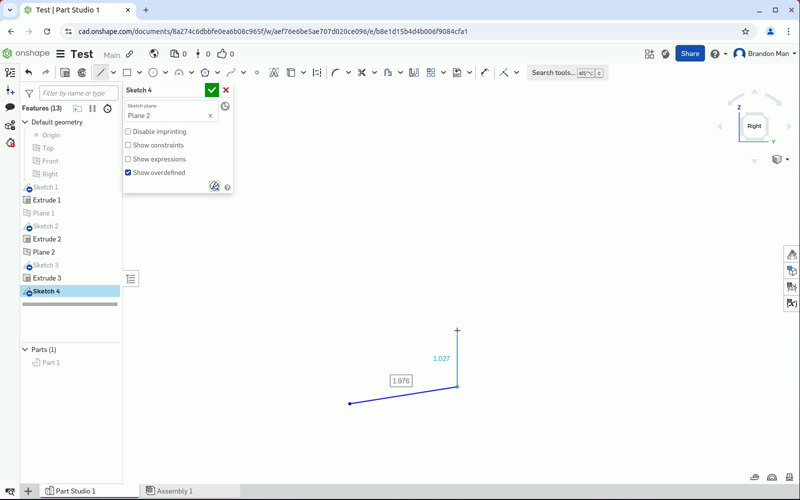
scroll(-6)
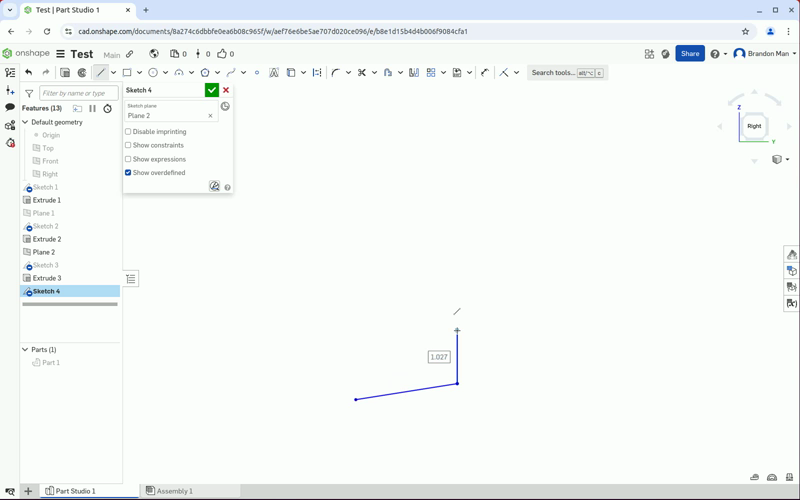
scroll(-6)
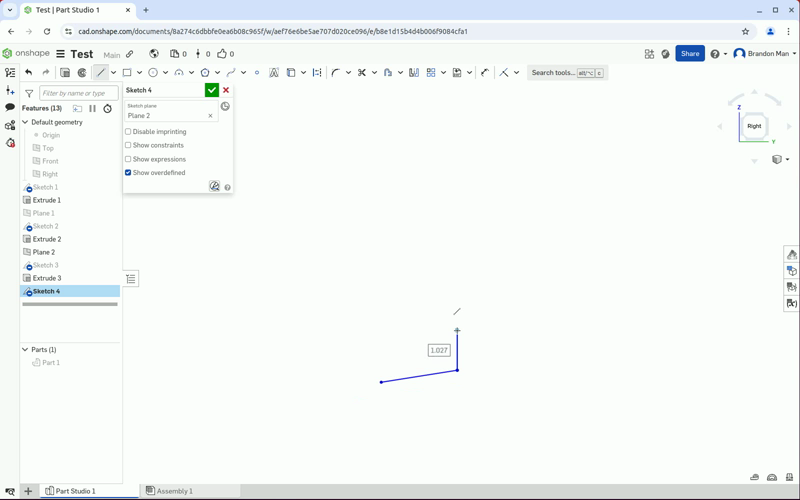
scroll(-6)
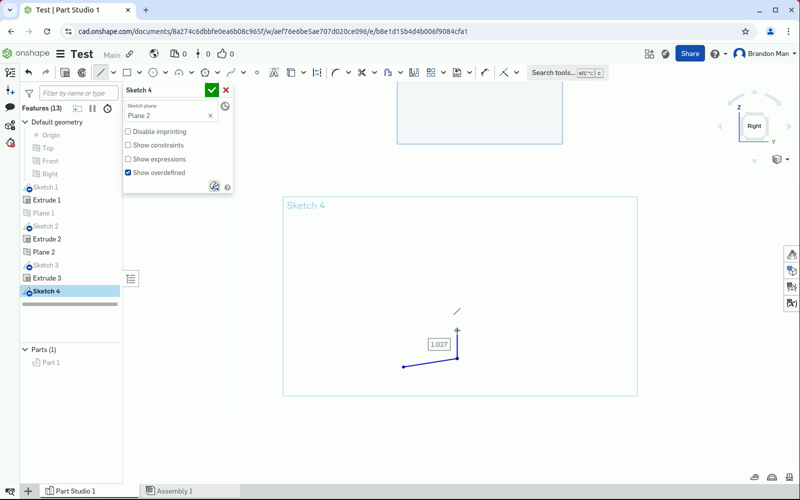
scroll(-6)
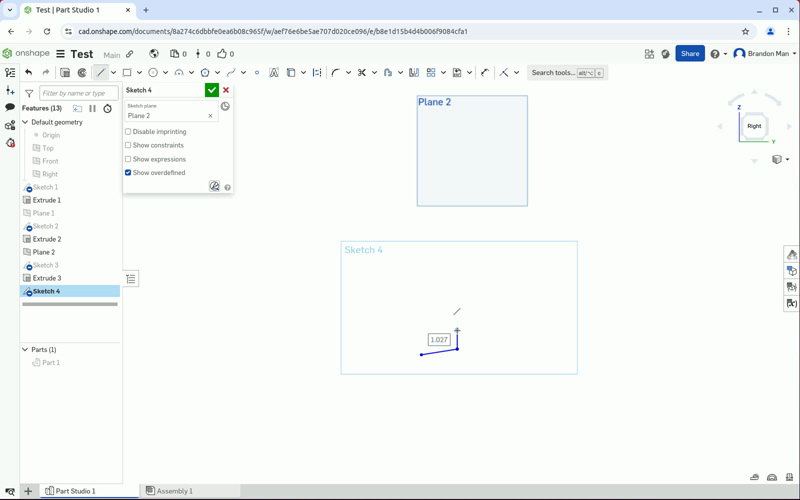
scroll(-6)
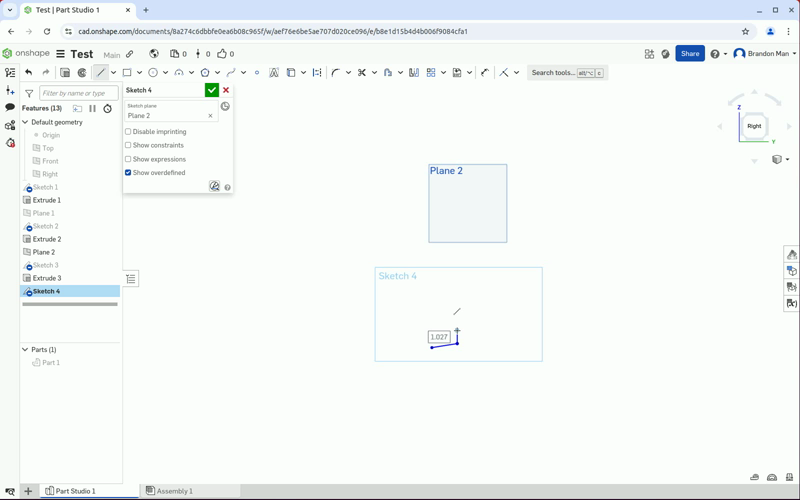
scroll(-6)
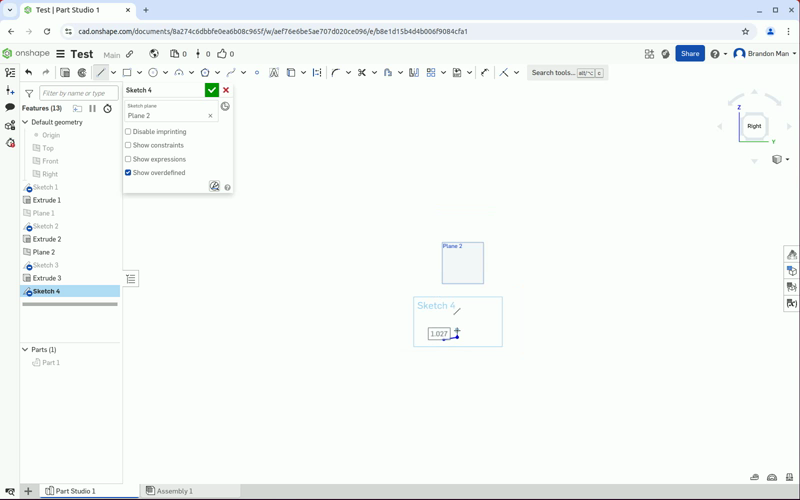
scroll(-6)
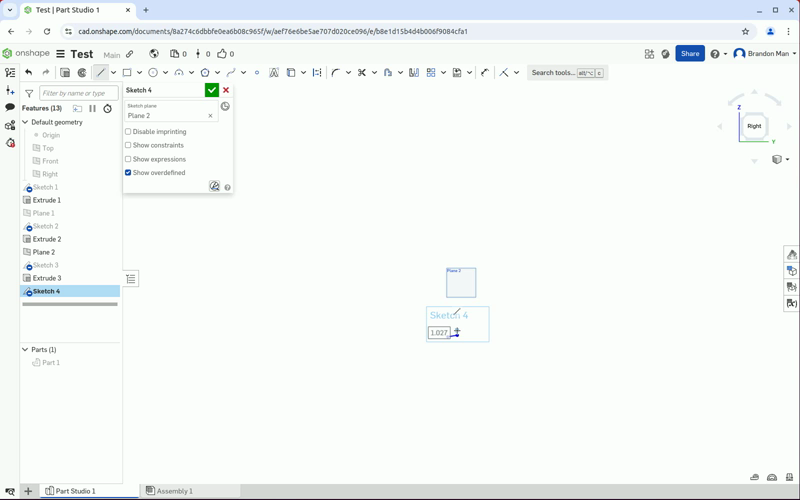
key_up(shift)
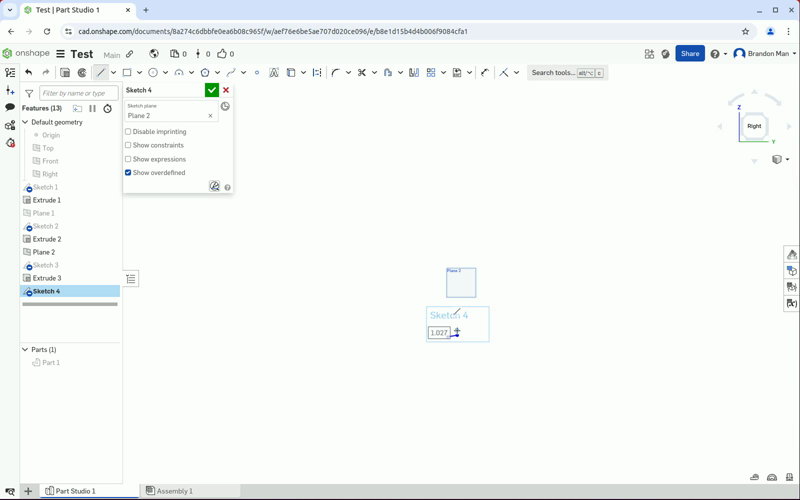
key_down(shift)
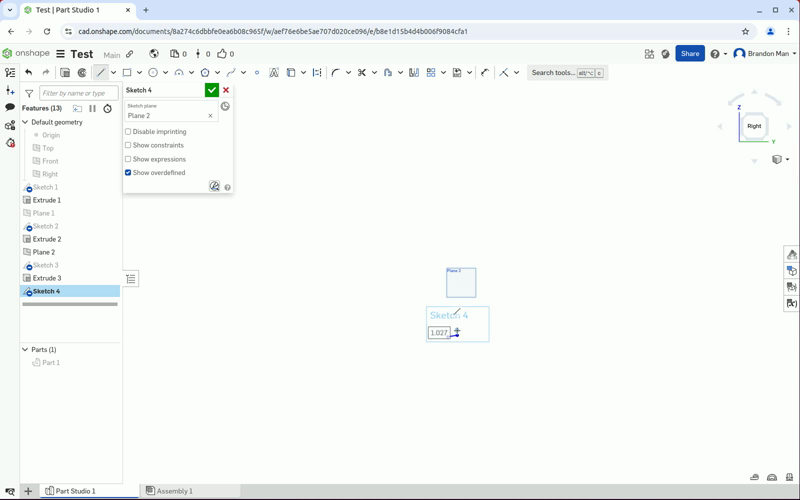
mouse_move(487, 330)
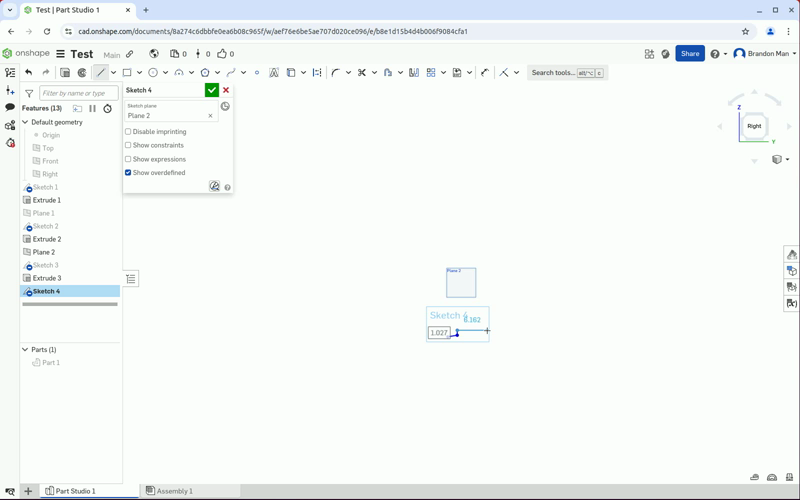
mouse_move(451, 330)
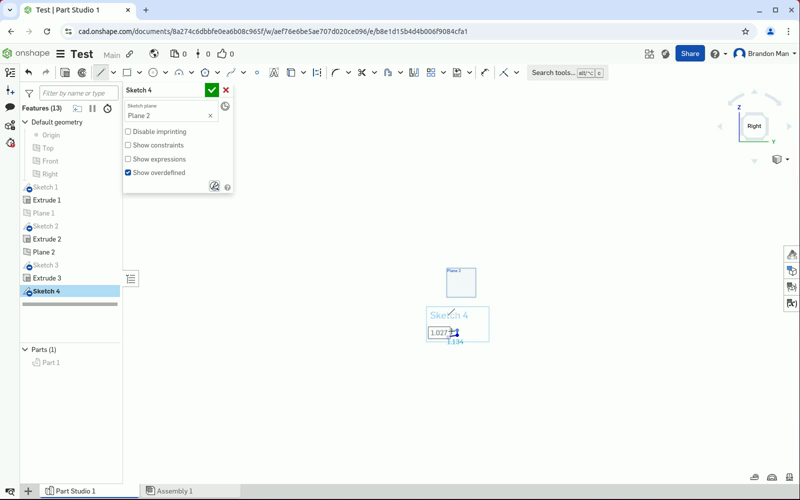
scroll(6)
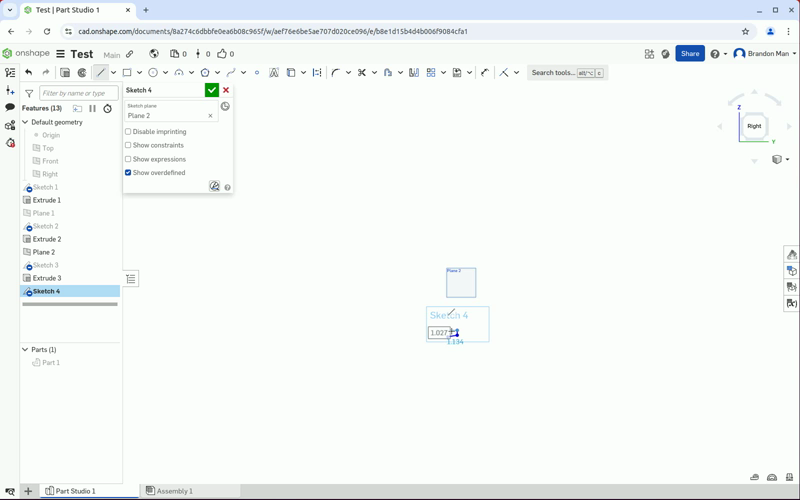
scroll(6)
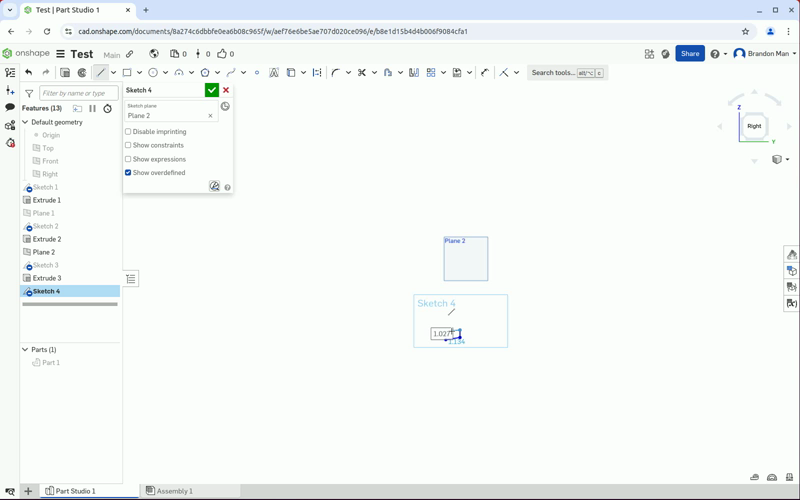
scroll(6)
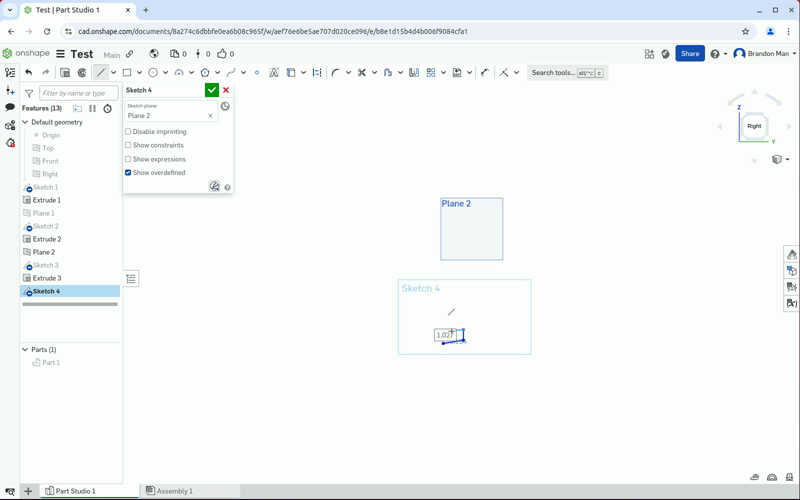
scroll(6)
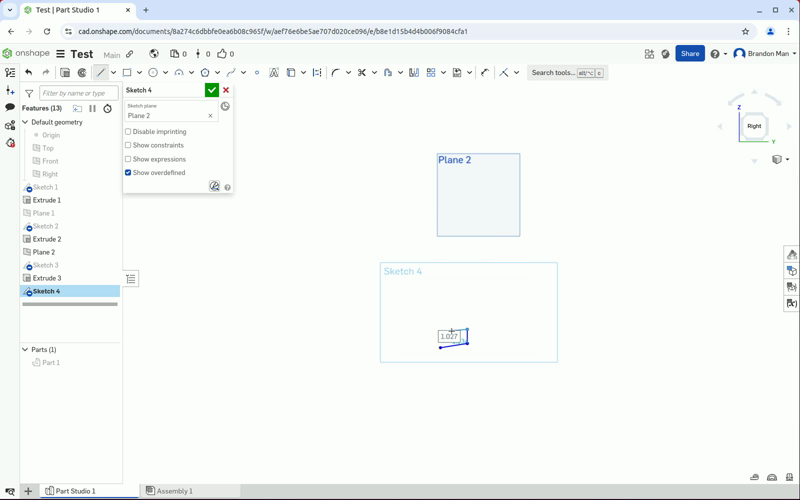
scroll(6)
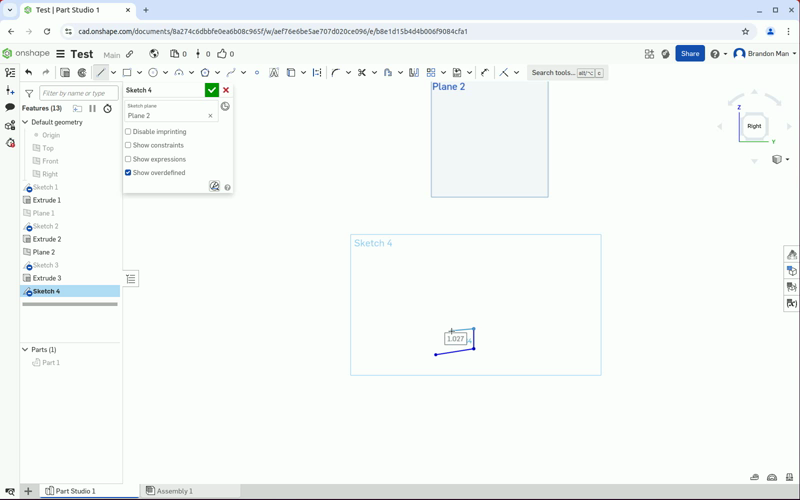
scroll(6)
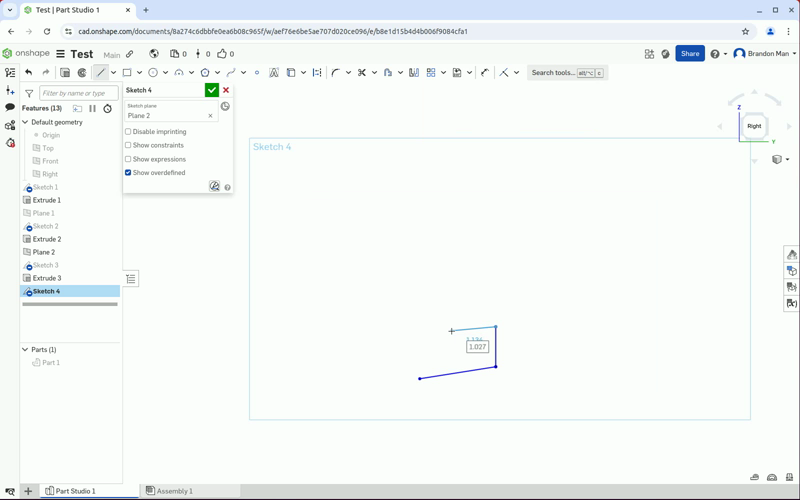
scroll(6)
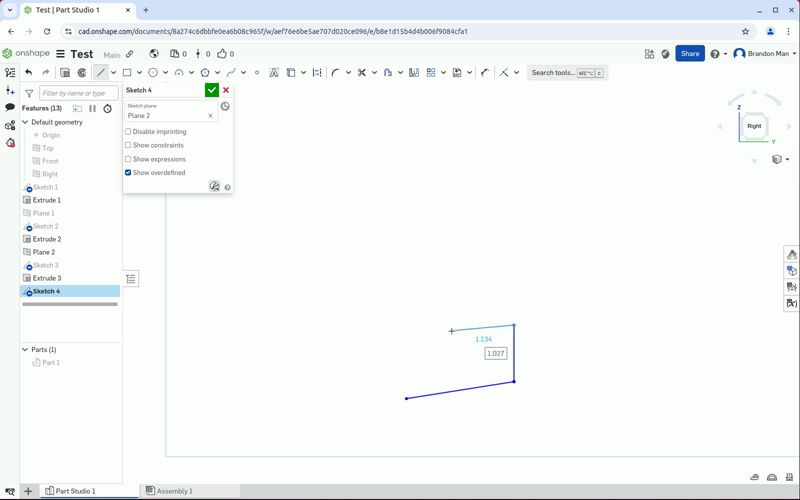
click(451, 330)
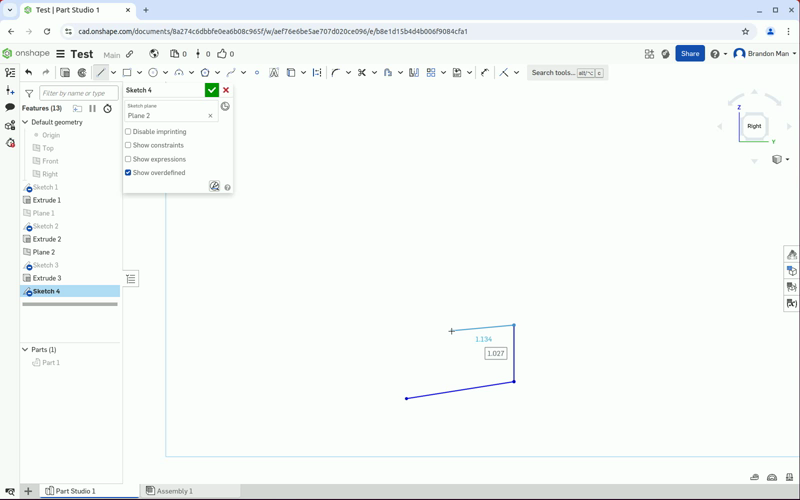
scroll(-6)
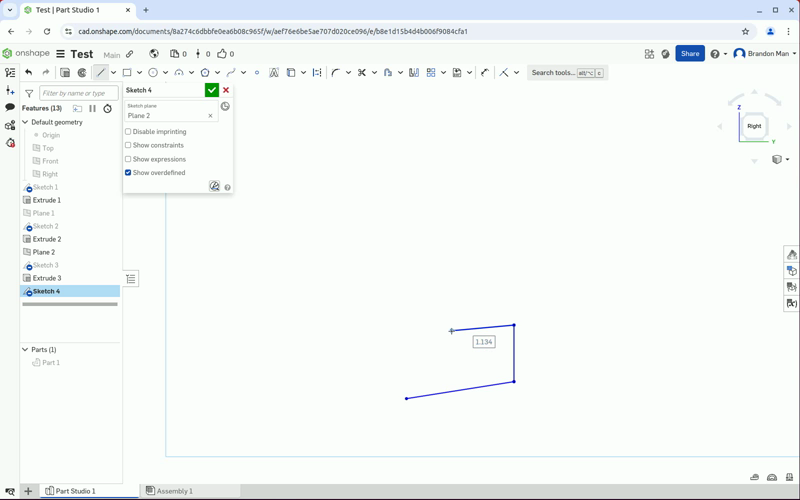
scroll(-6)
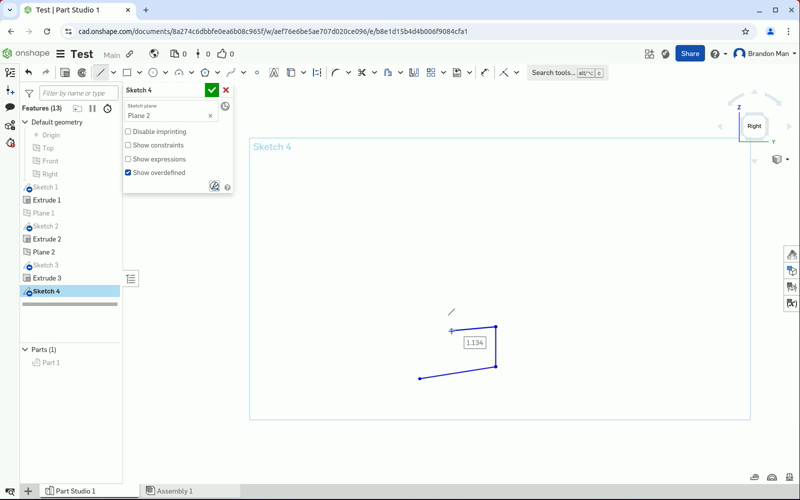
scroll(-6)
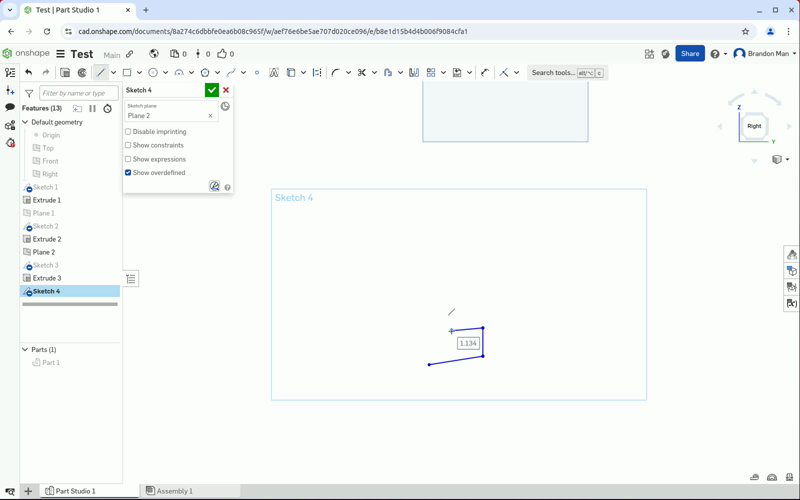
scroll(-6)
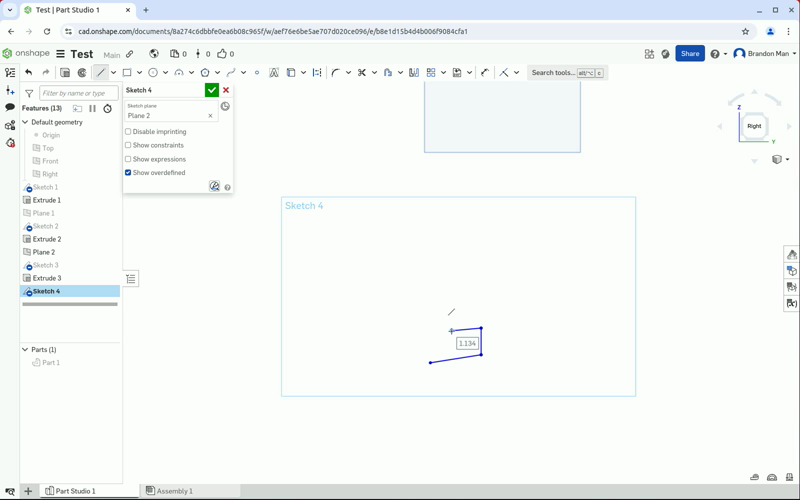
scroll(-6)
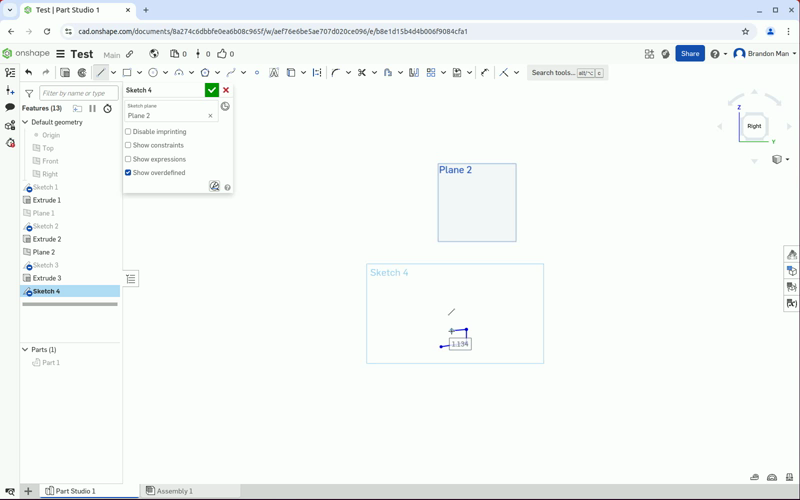
scroll(-6)
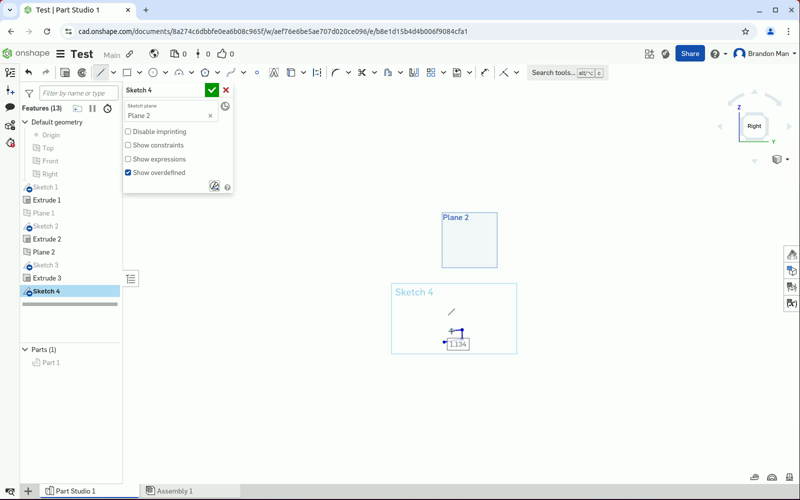
scroll(-6)
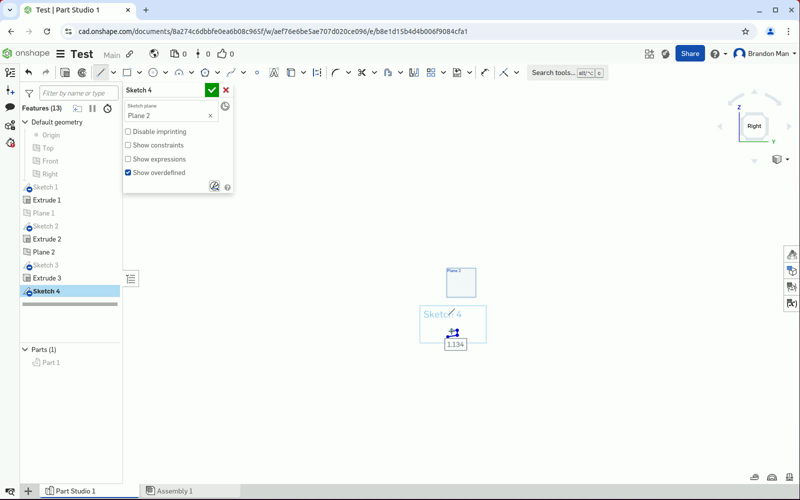
key_up(shift)
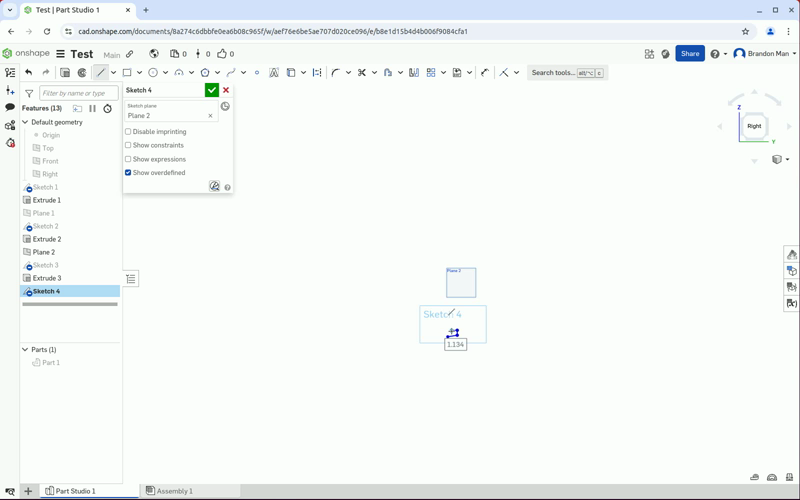
key(esc)
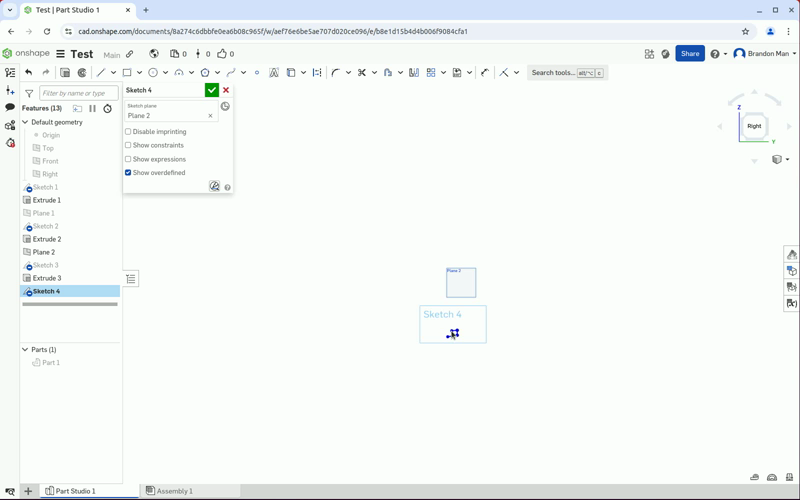
key(a)
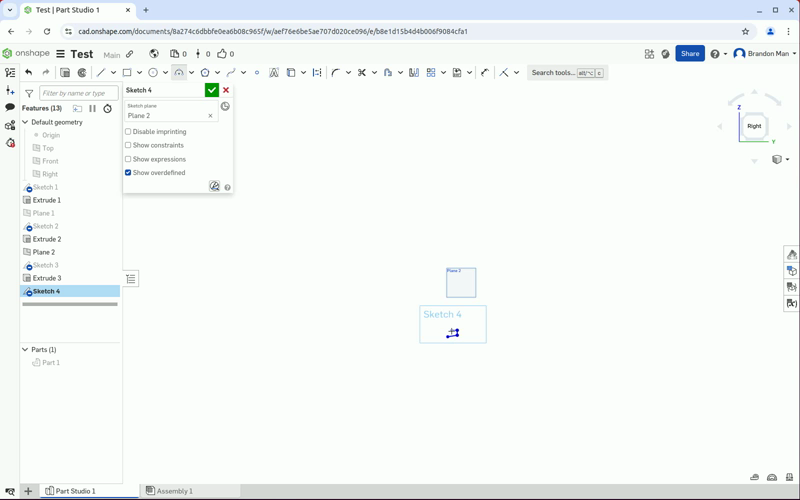
mouse_move(451, 330)
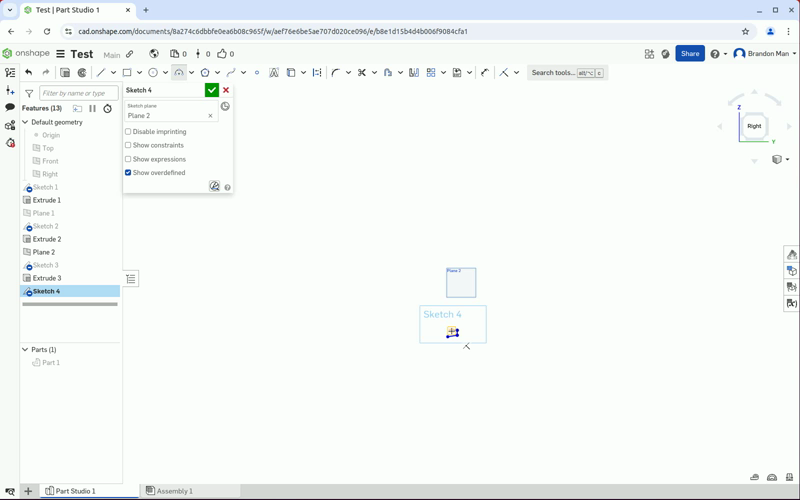
click(451, 330)
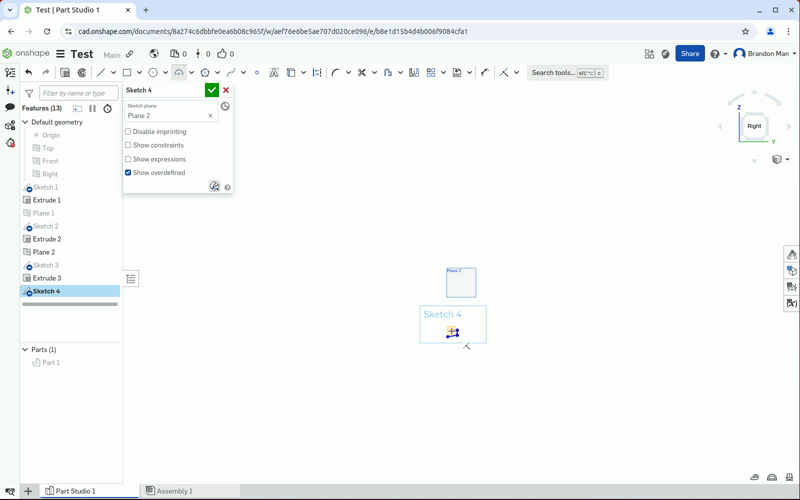
key_down(shift)
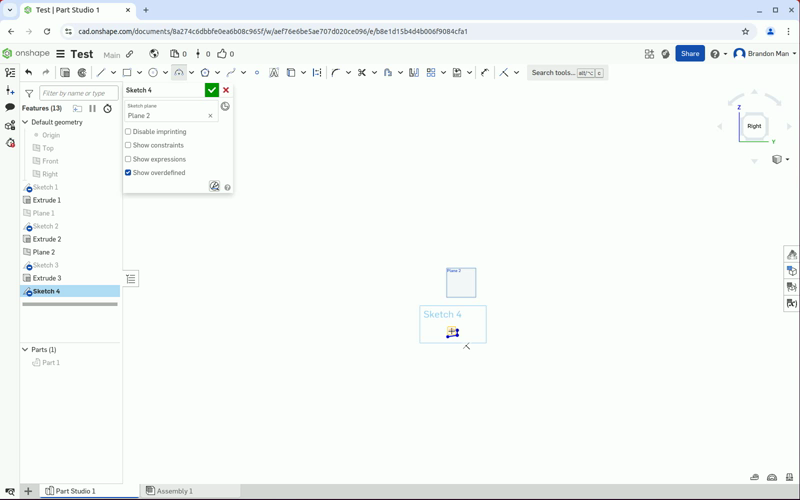
mouse_move(447, 335)
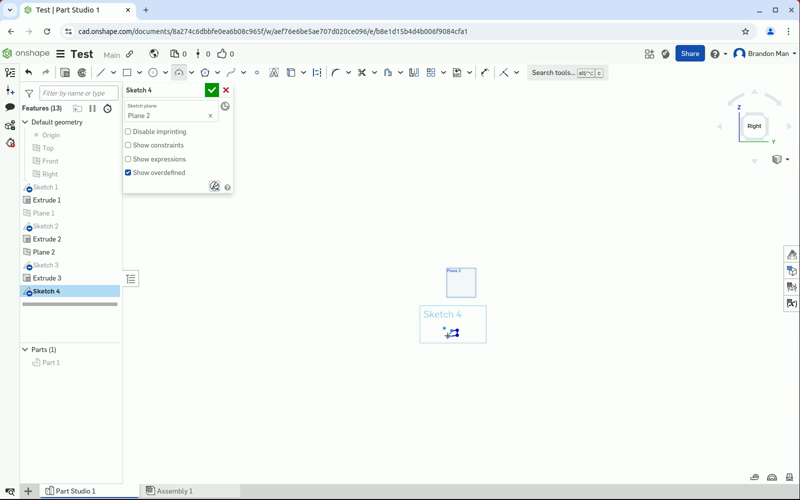
scroll(6)
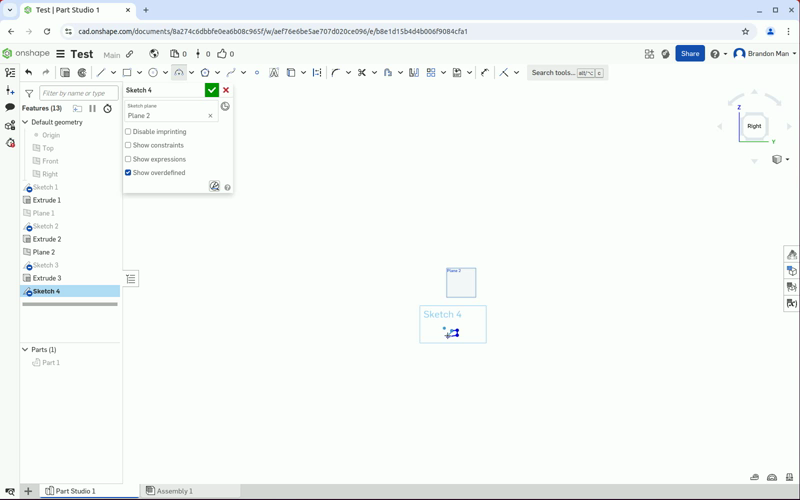
scroll(6)
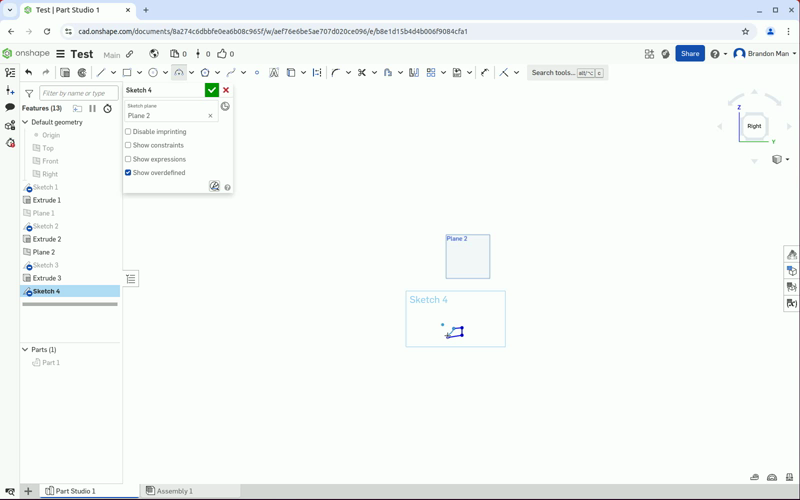
scroll(6)
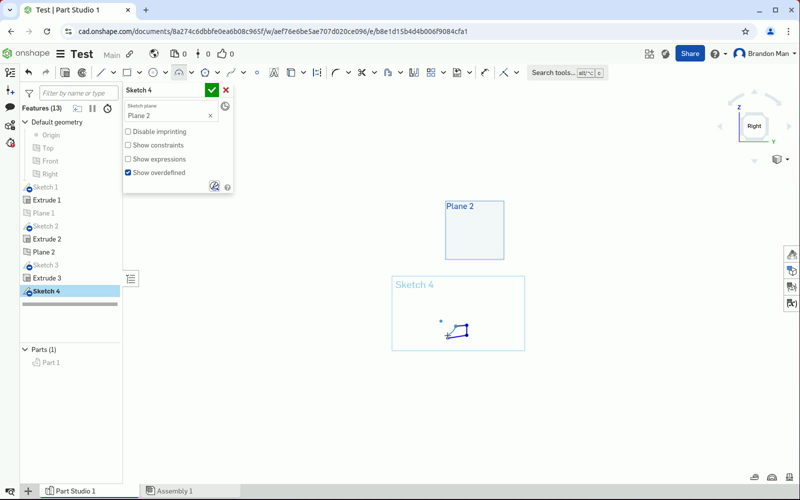
scroll(6)
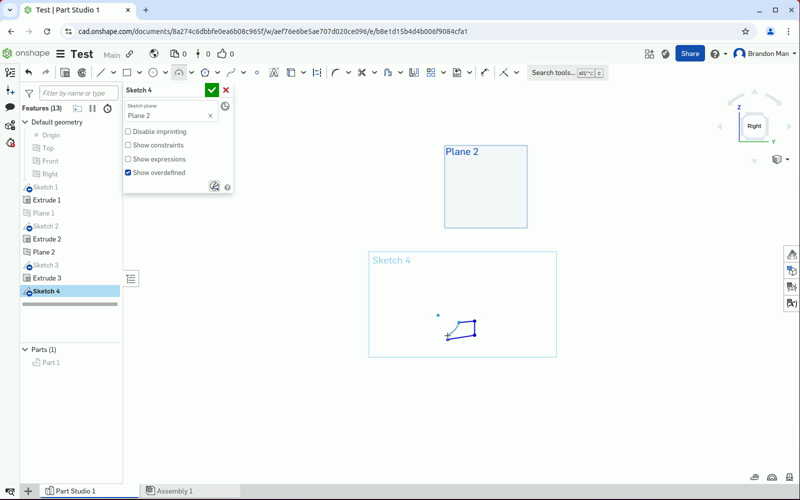
scroll(6)
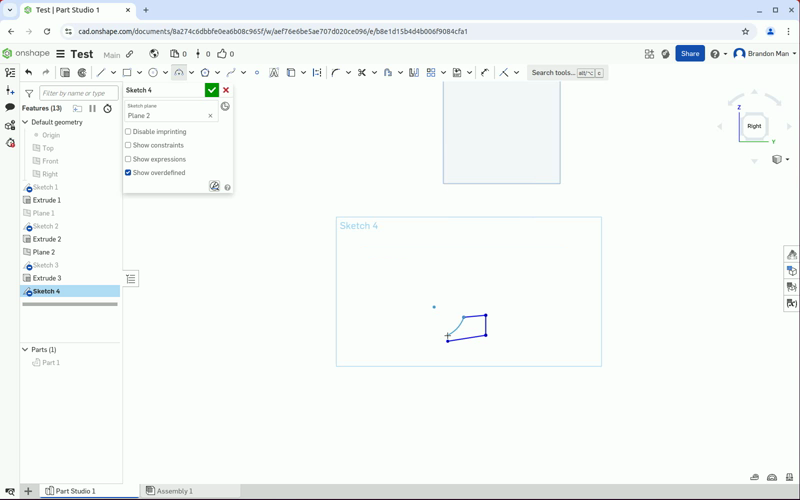
scroll(6)
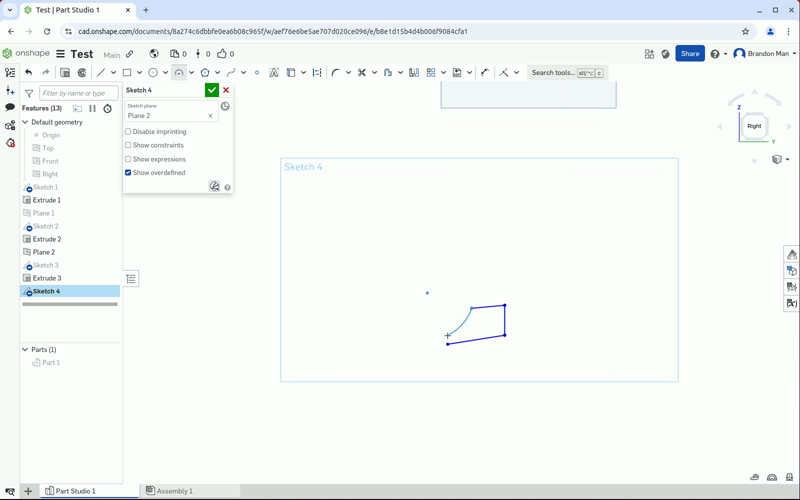
scroll(6)
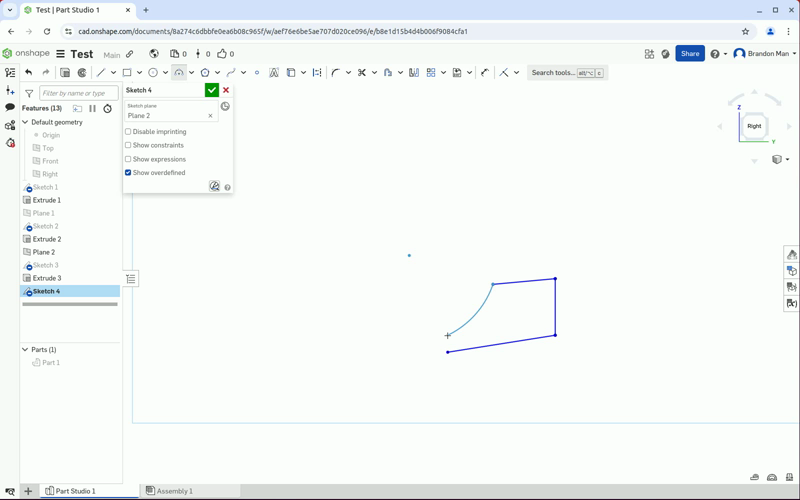
click(447, 335)
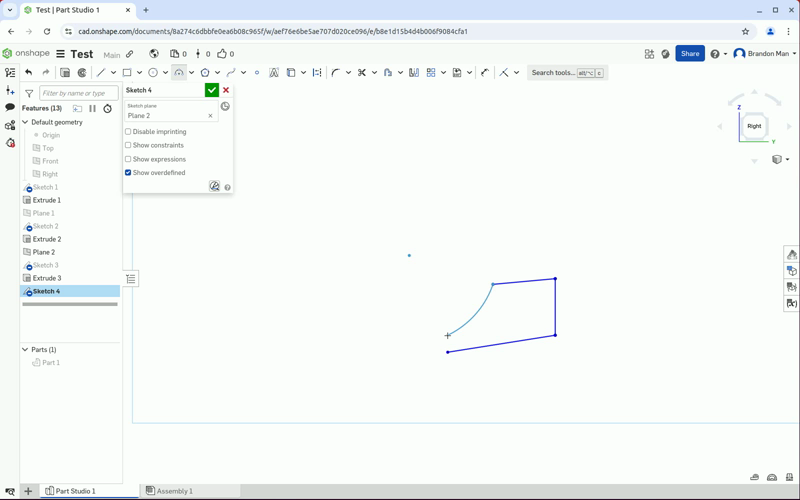
scroll(-6)
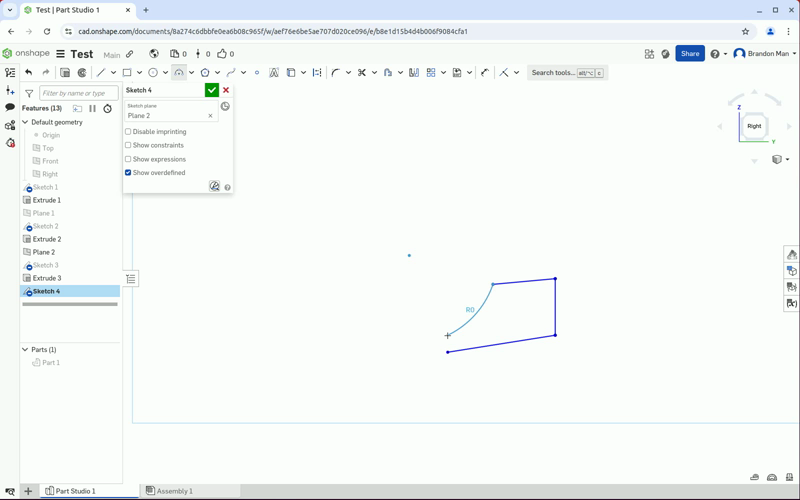
scroll(-6)
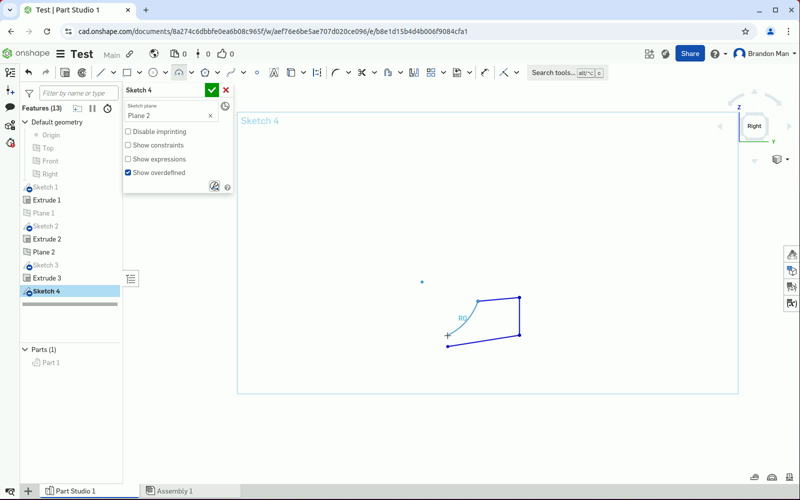
scroll(-6)
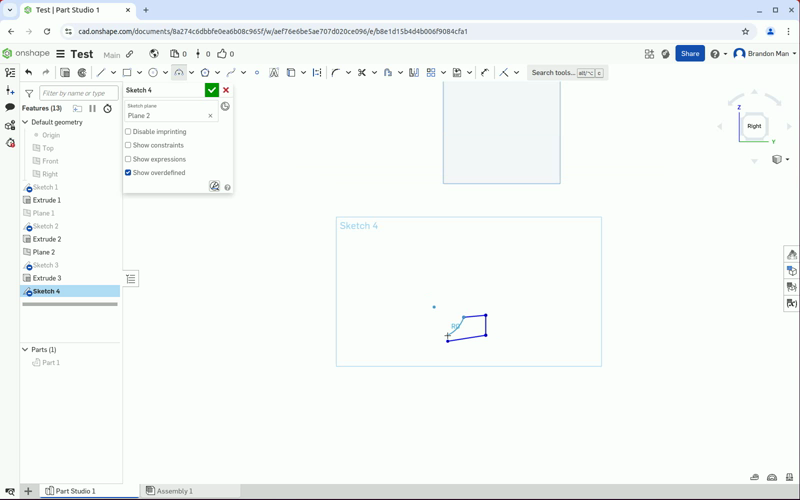
scroll(-6)
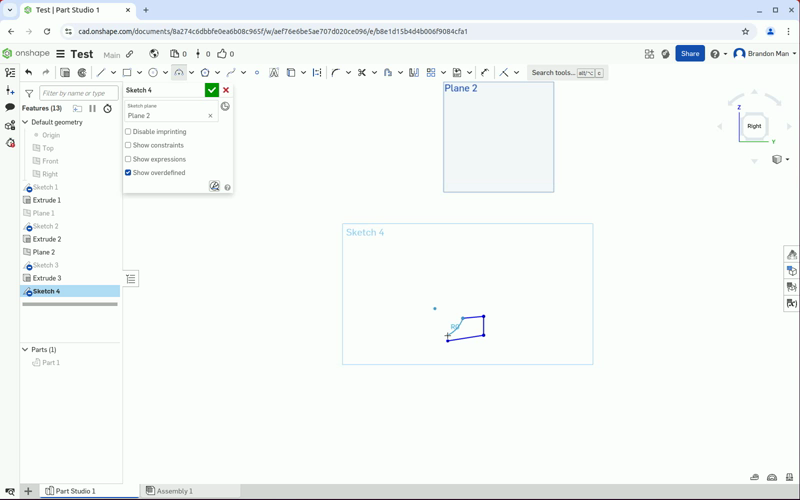
scroll(-6)
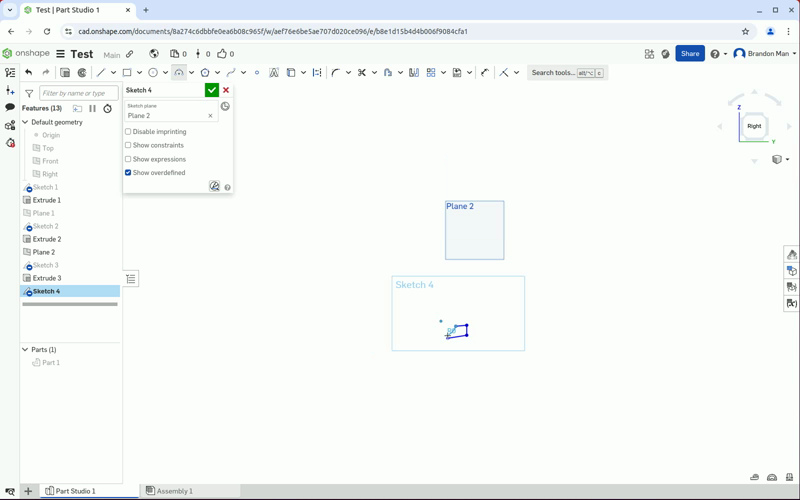
scroll(-6)
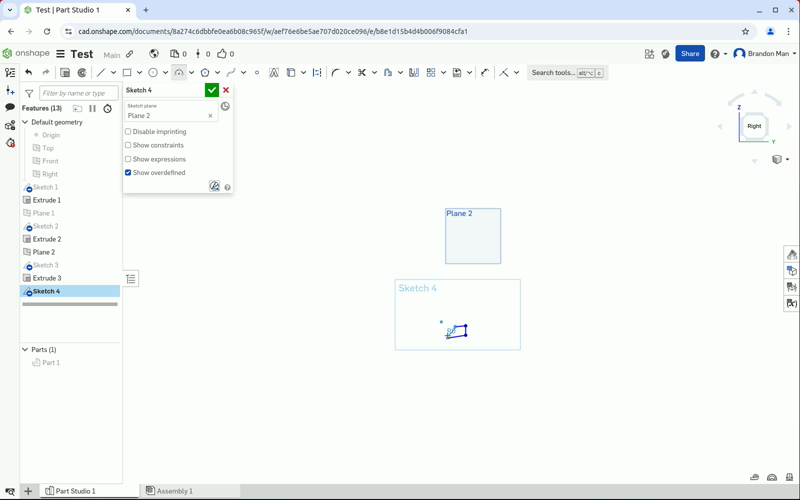
scroll(-6)
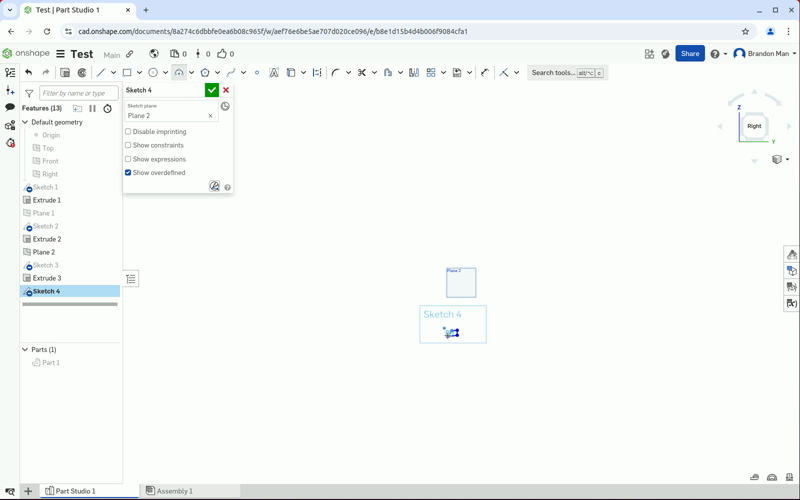
mouse_move(448, 332)
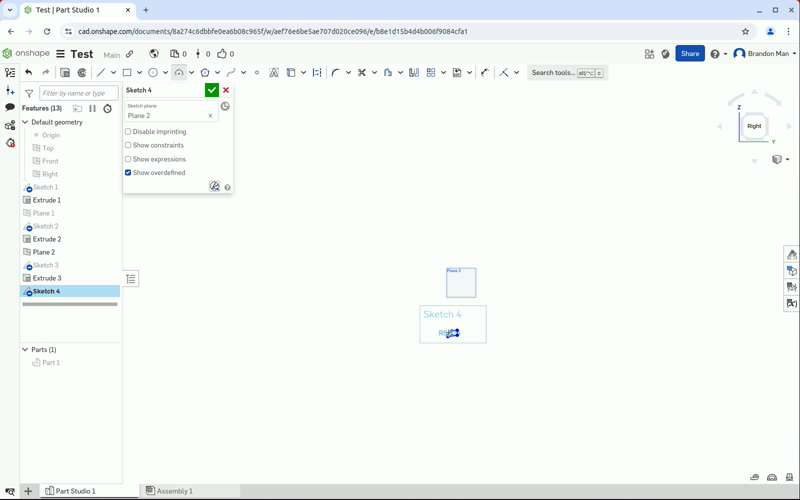
scroll(6)
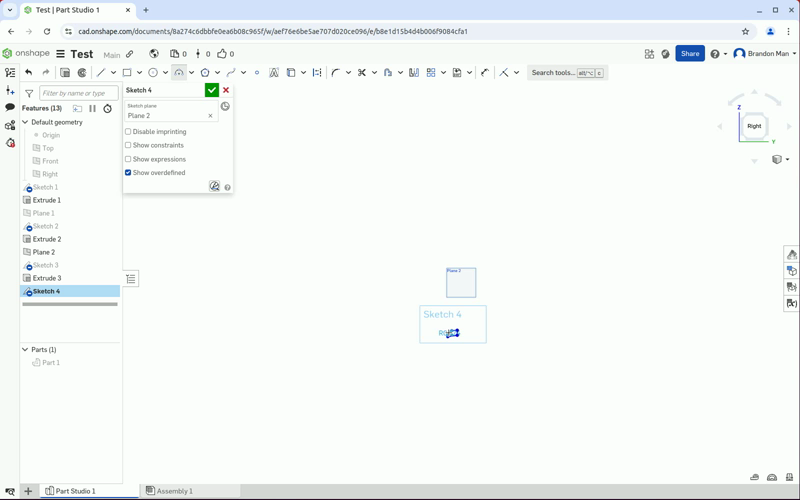
scroll(6)
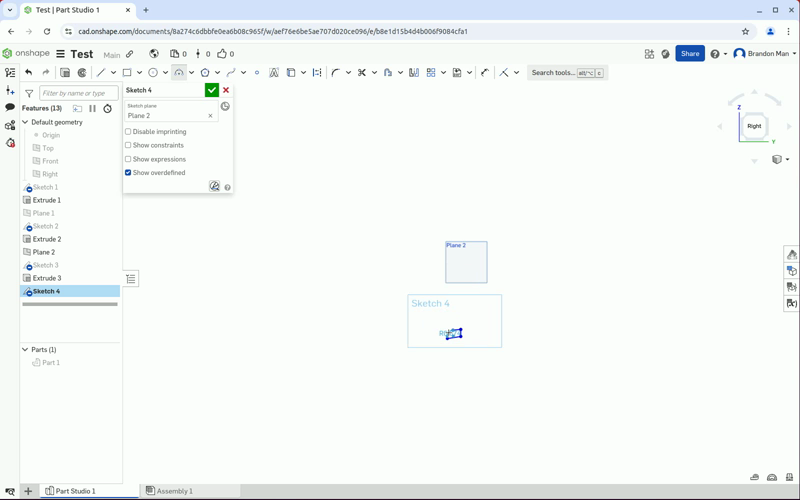
scroll(6)
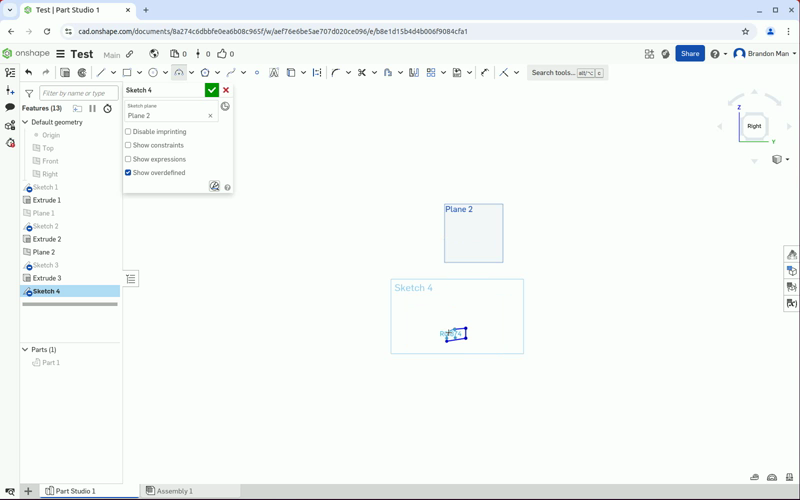
scroll(6)
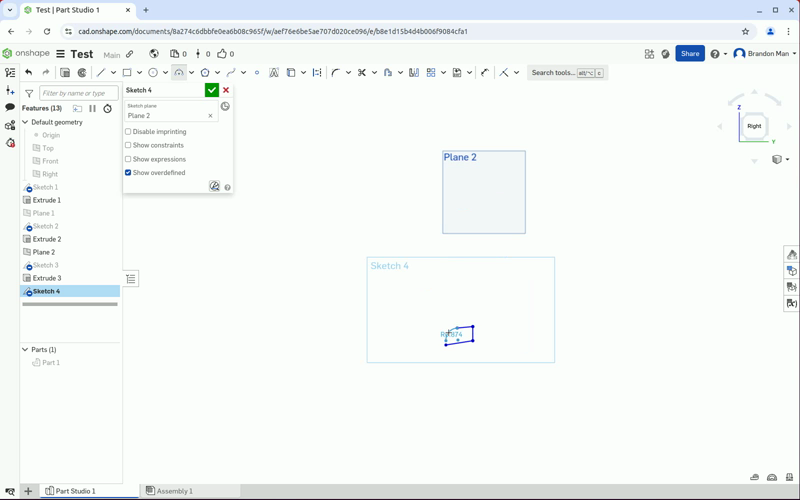
scroll(6)
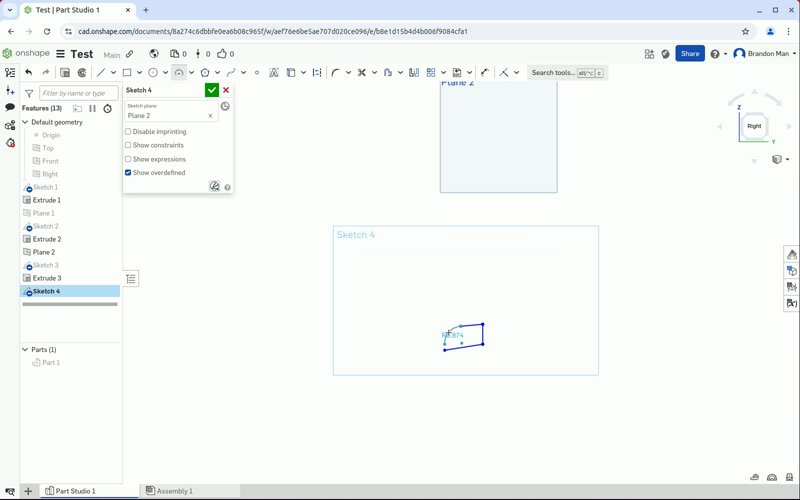
scroll(6)
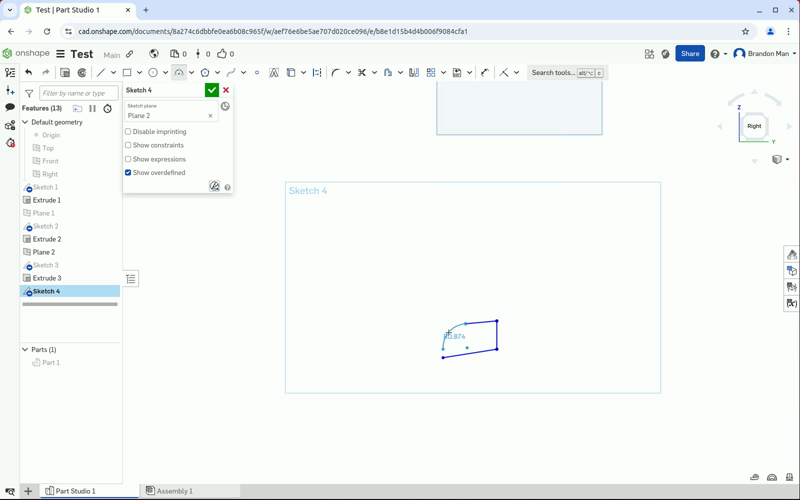
scroll(6)
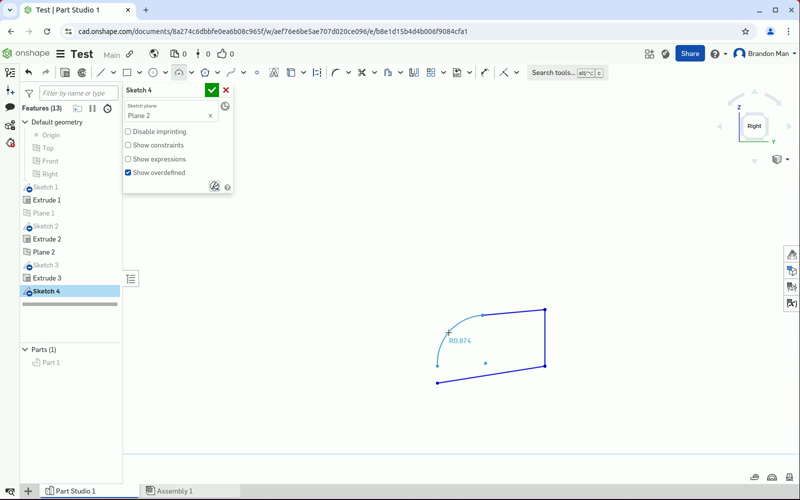
click(448, 332)
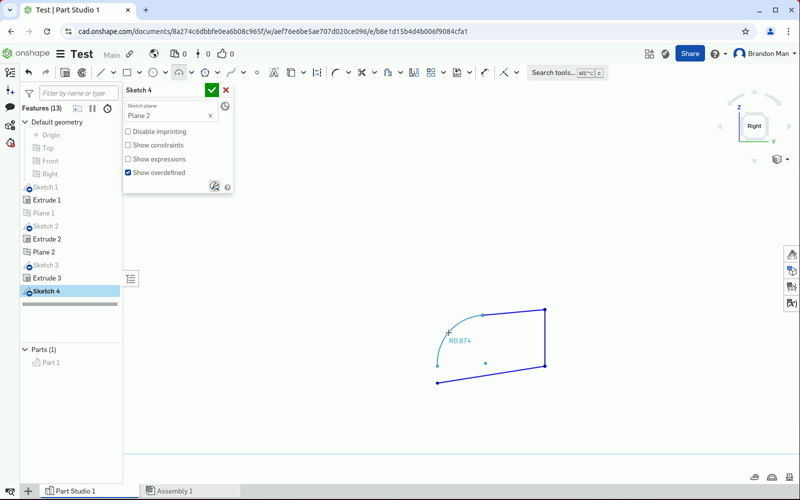
scroll(-6)
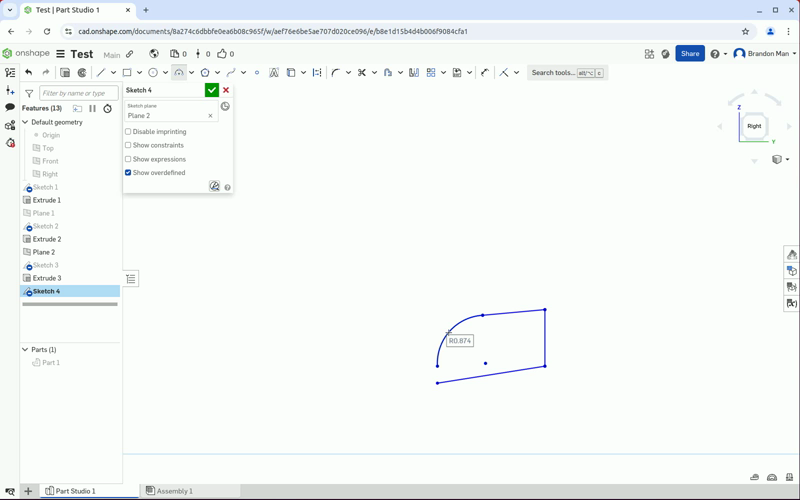
scroll(-6)
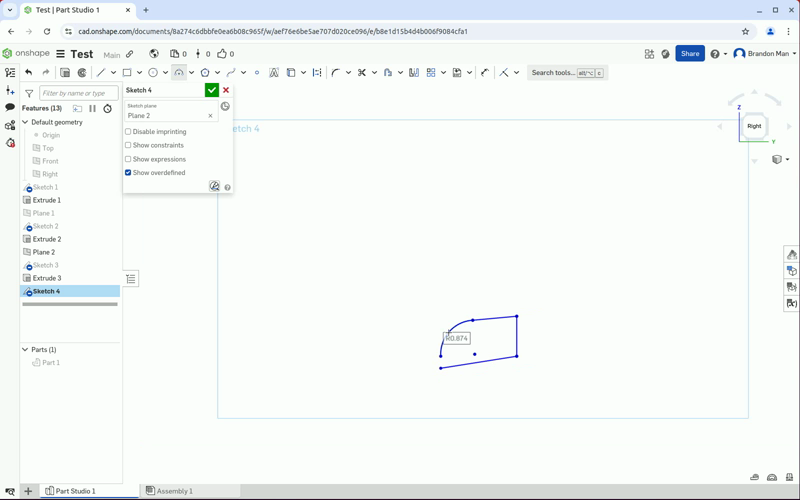
scroll(-6)
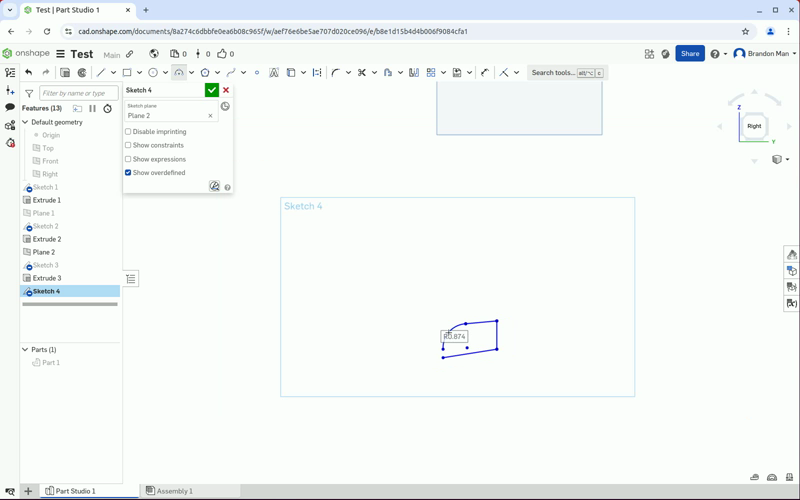
scroll(-6)
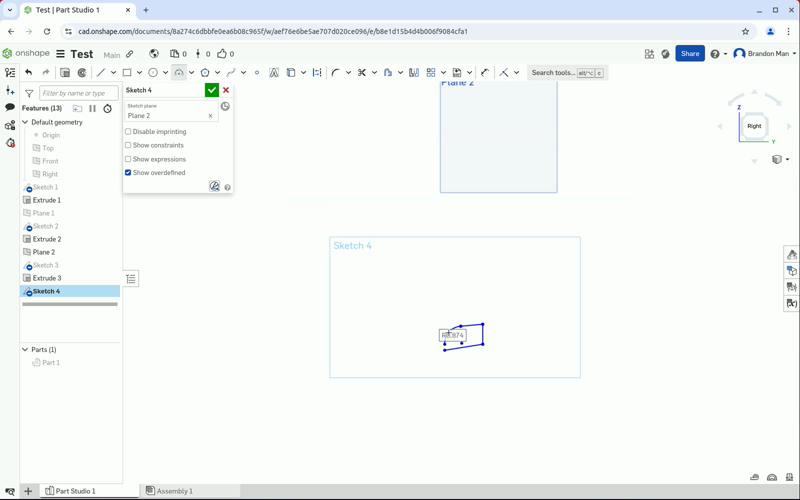
scroll(-6)
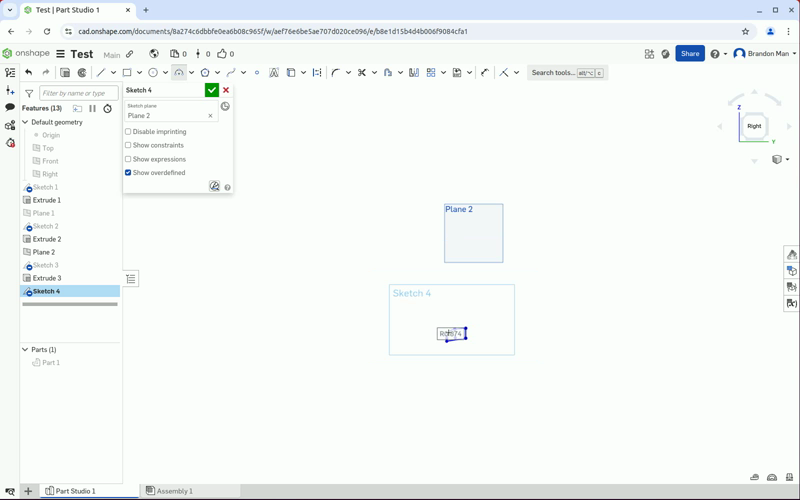
scroll(-6)
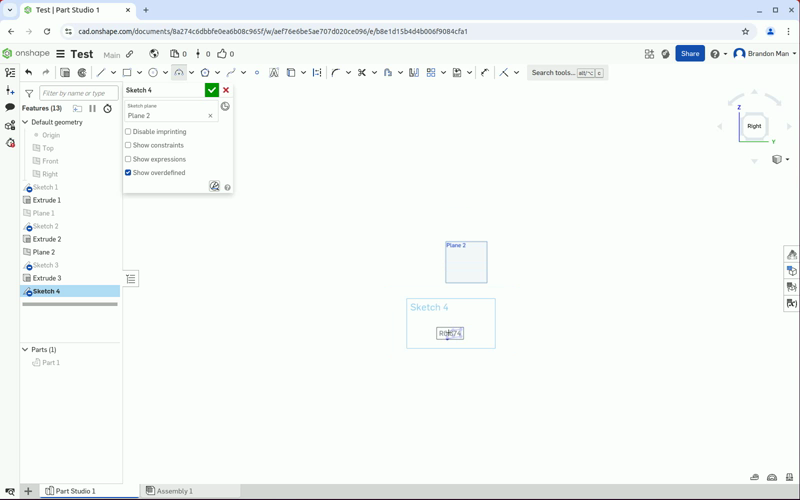
scroll(-6)
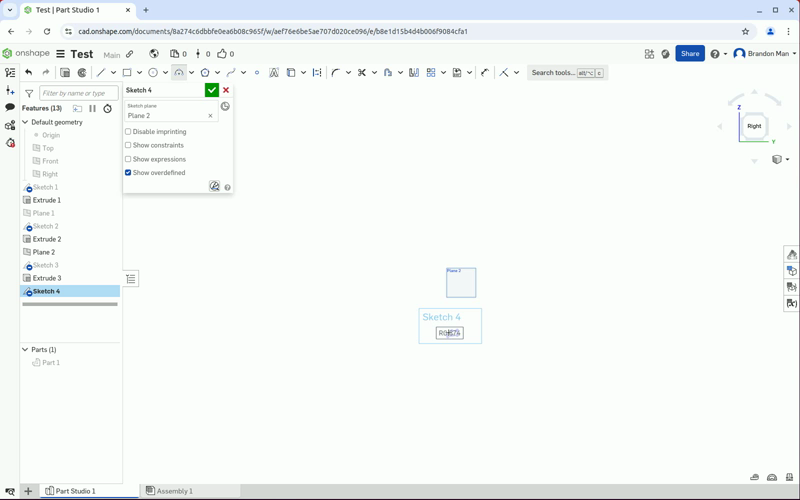
key_up(shift)
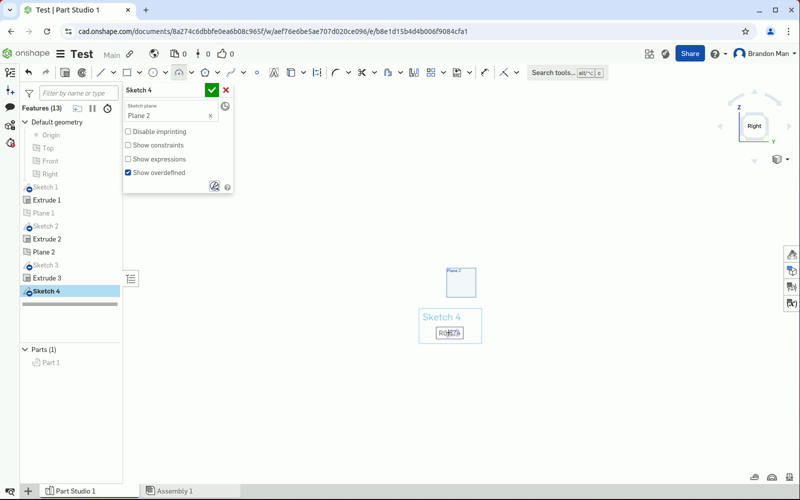
key(esc)
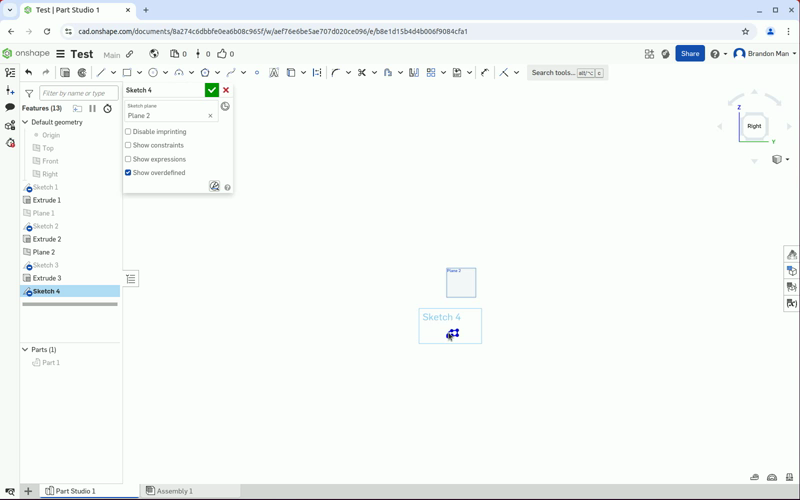
key(l)
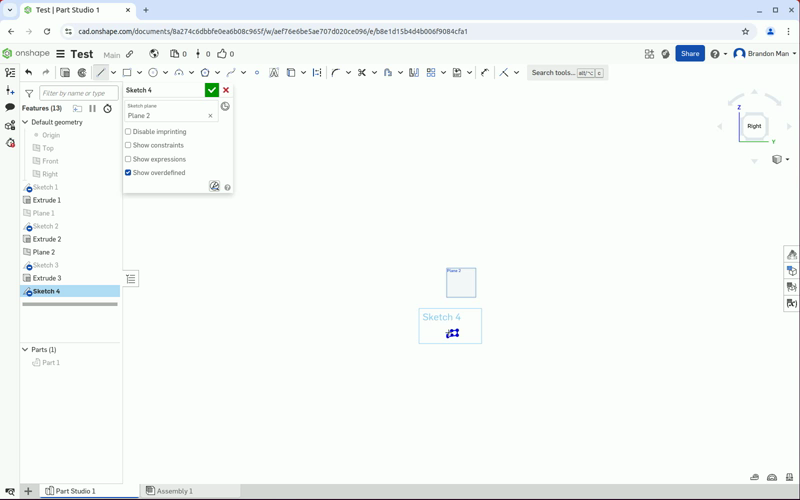
mouse_move(447, 335)
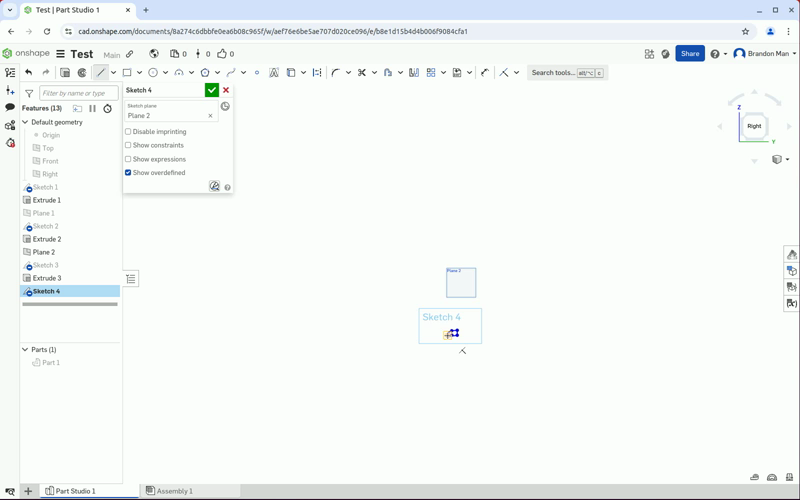
scroll(6)
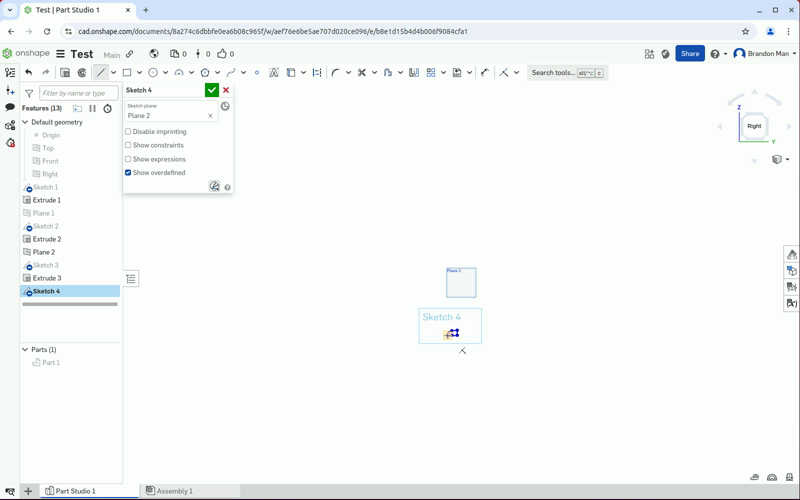
scroll(6)
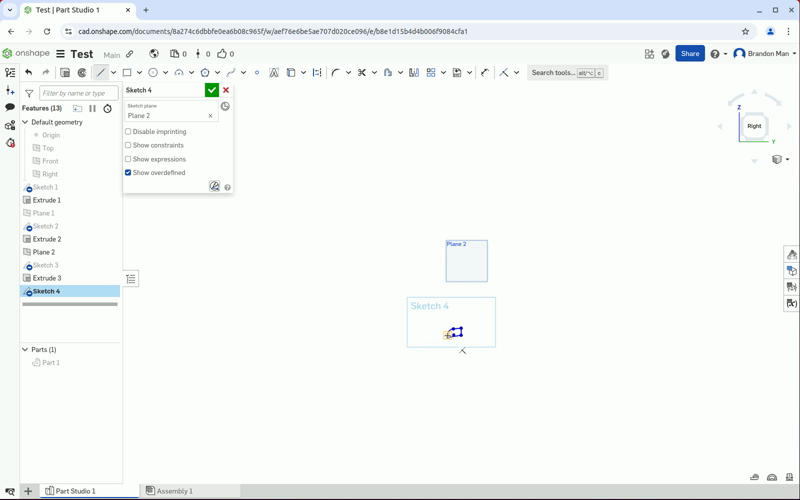
scroll(6)
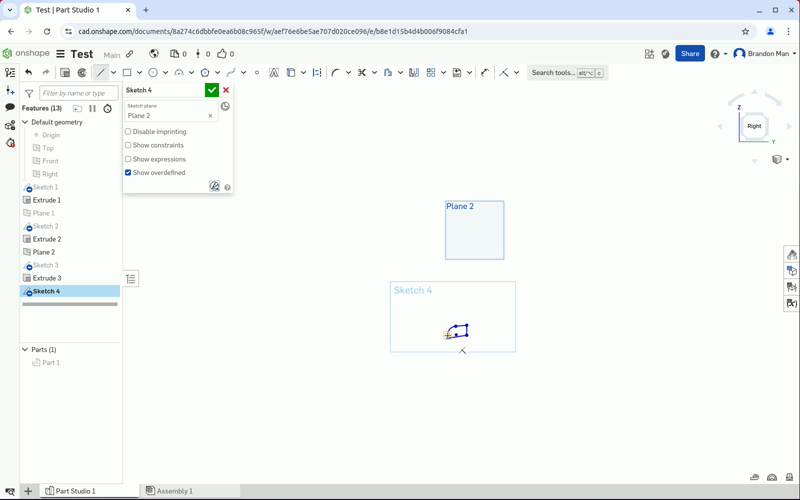
scroll(6)
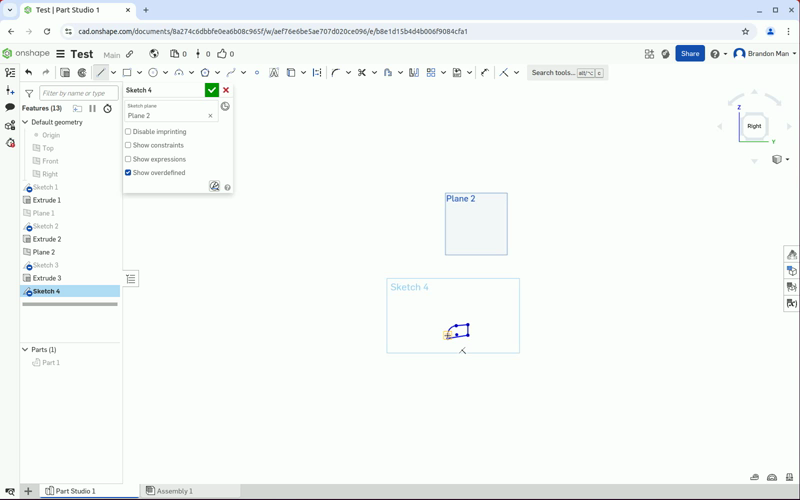
scroll(6)
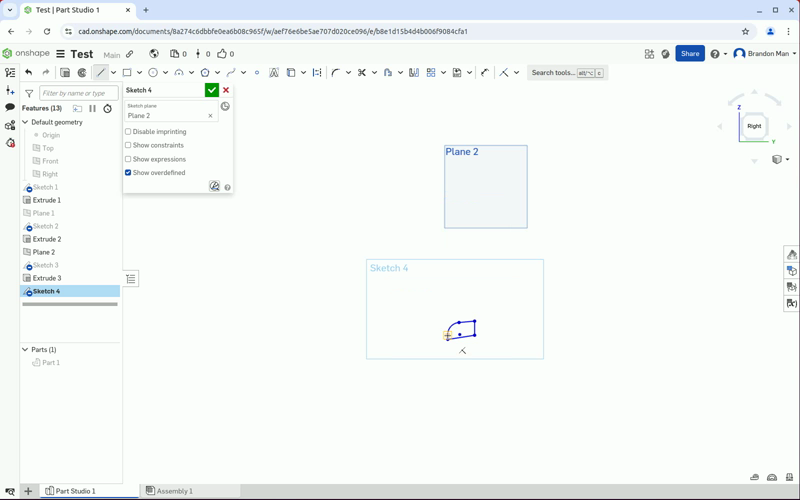
scroll(6)
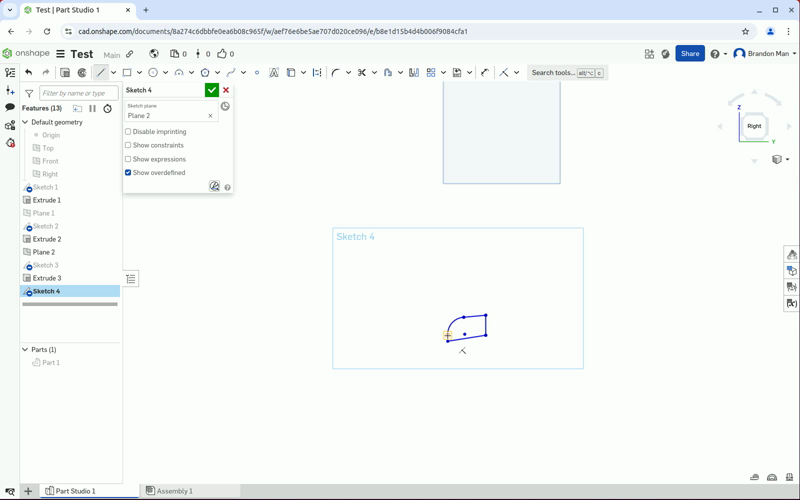
scroll(6)
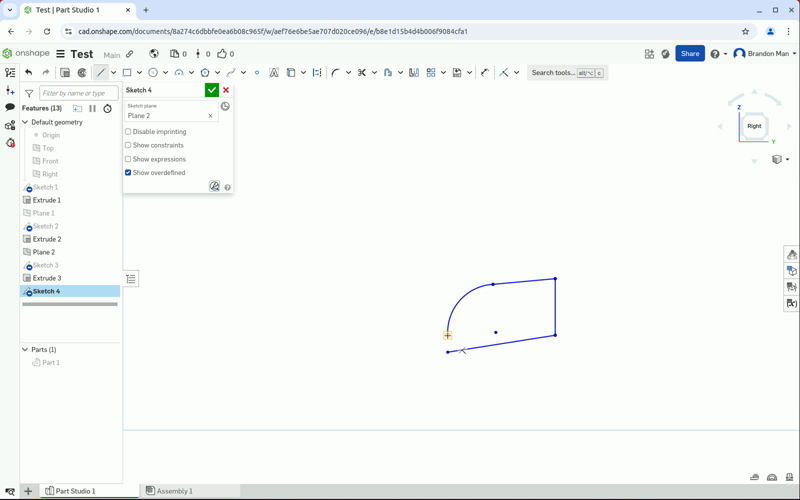
click(447, 335)
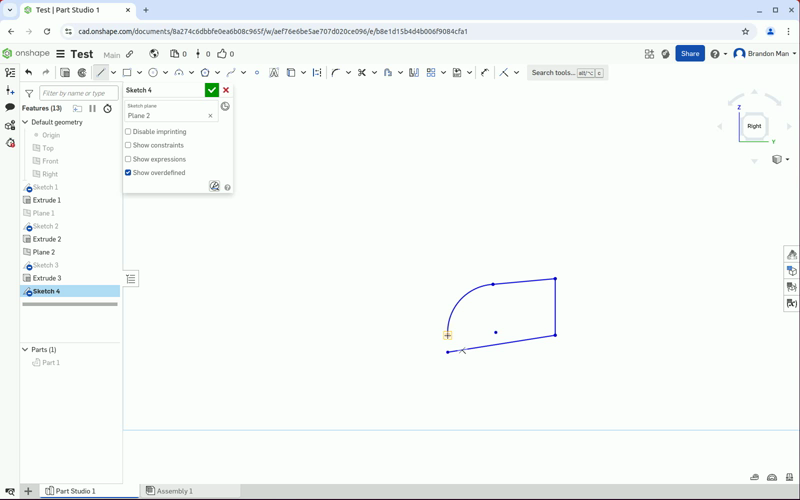
scroll(-6)
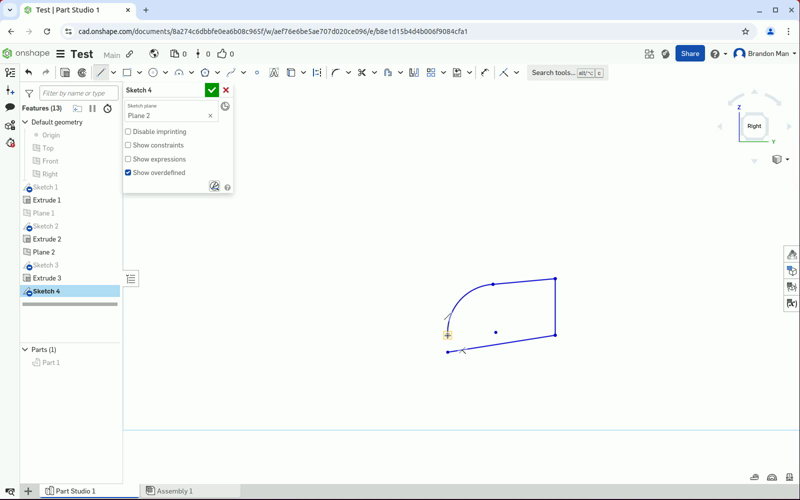
scroll(-6)
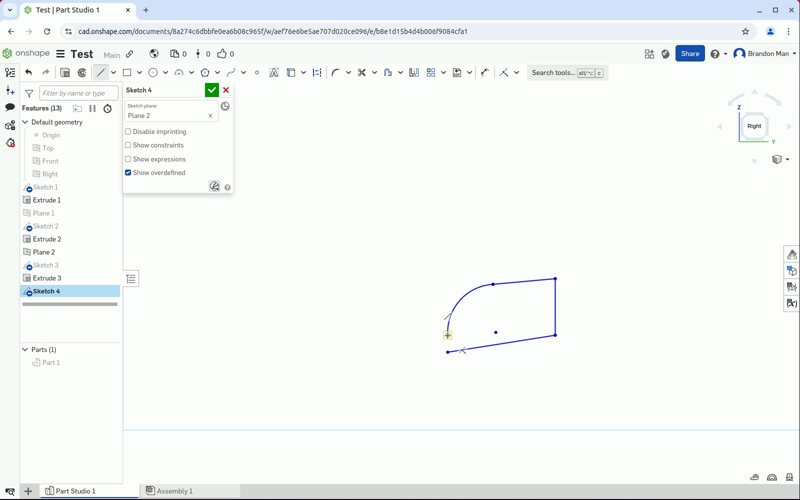
scroll(-6)
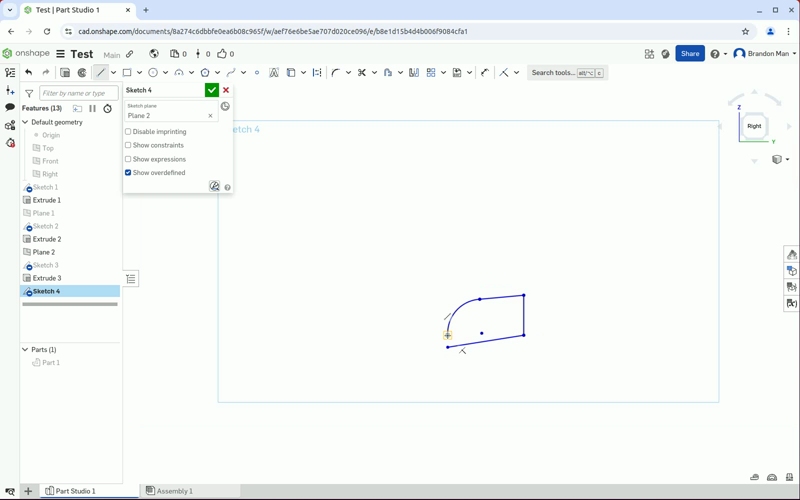
scroll(-6)
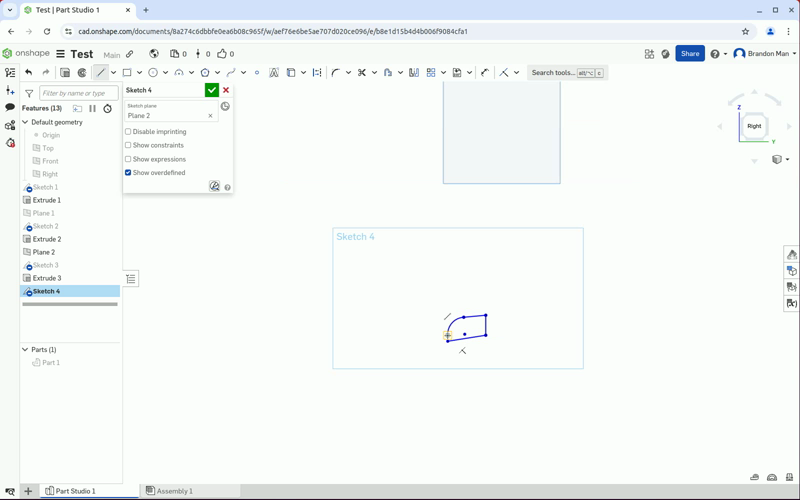
scroll(-6)
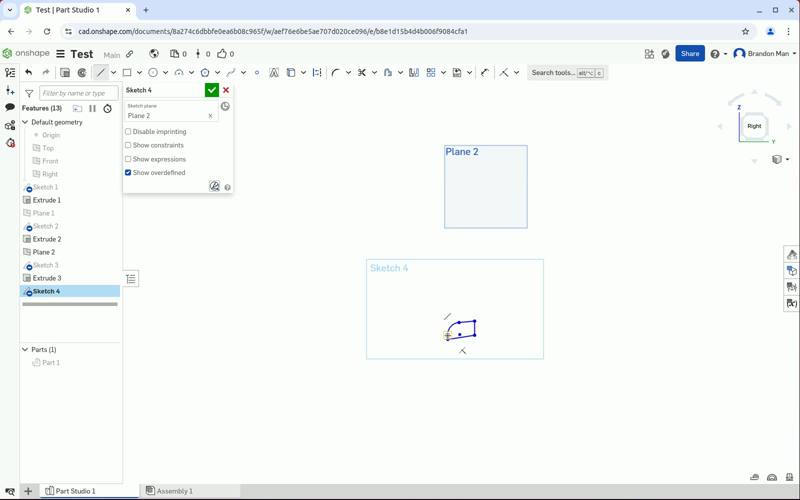
scroll(-6)
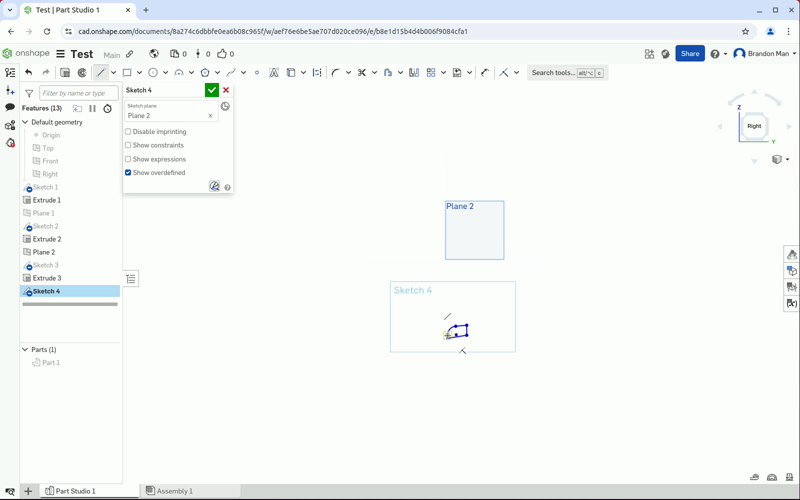
scroll(-6)
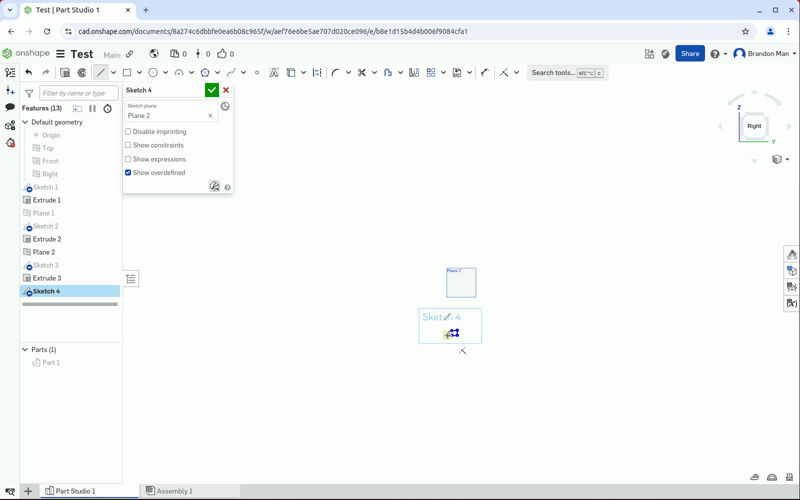
mouse_move(477, 335)
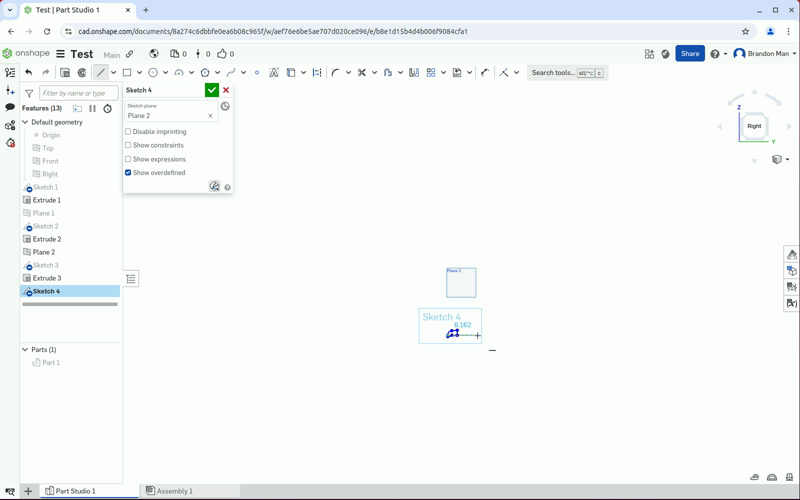
key_down(shift)
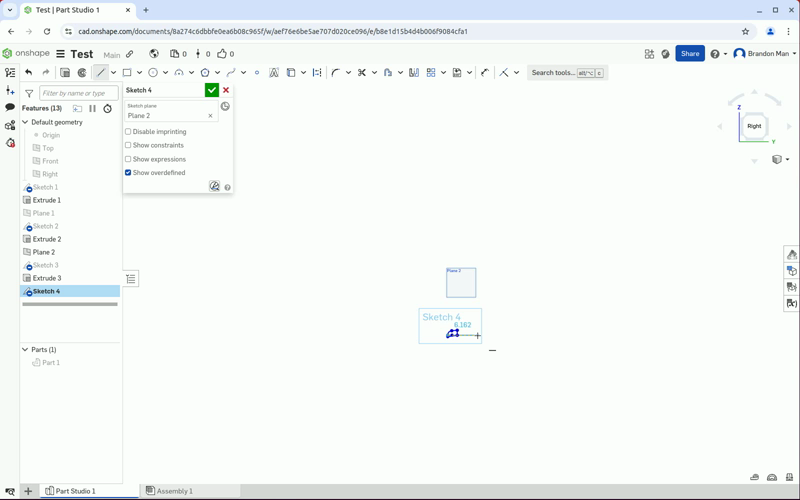
mouse_move(447, 336)
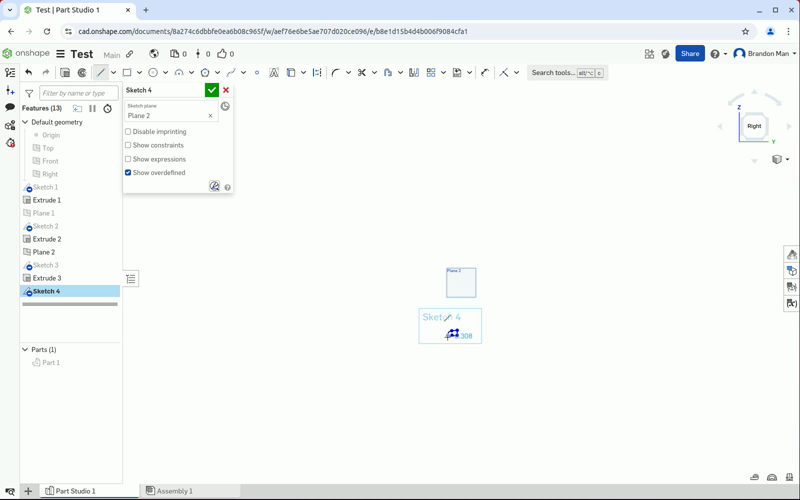
scroll(6)
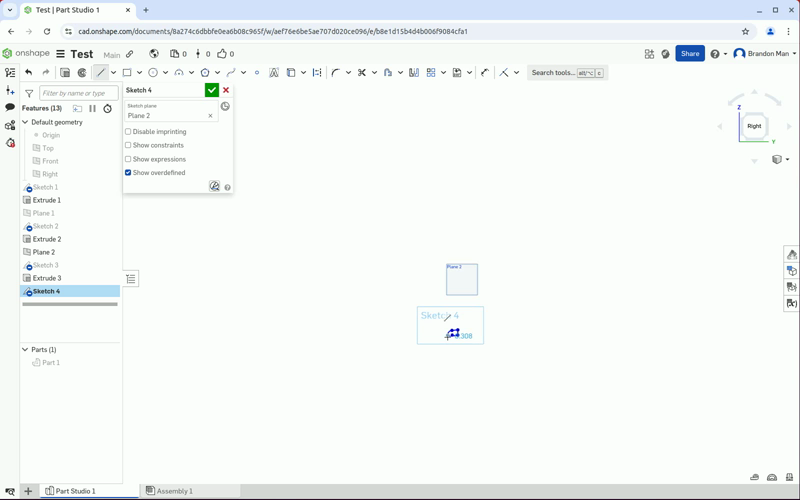
scroll(6)
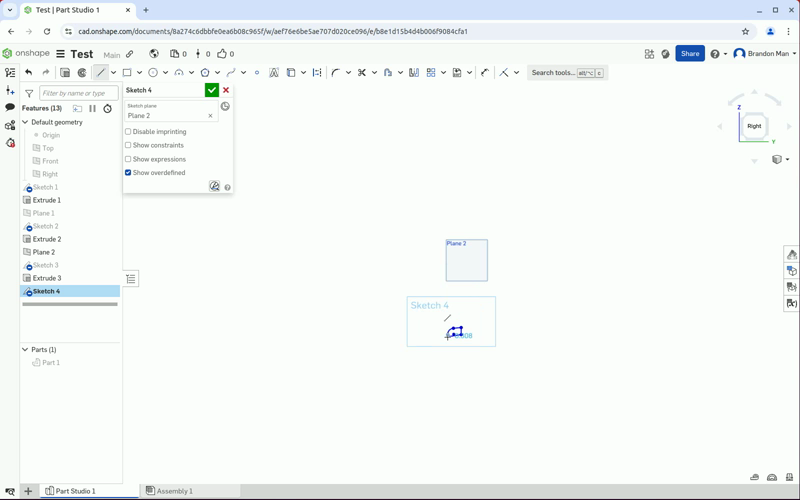
scroll(6)
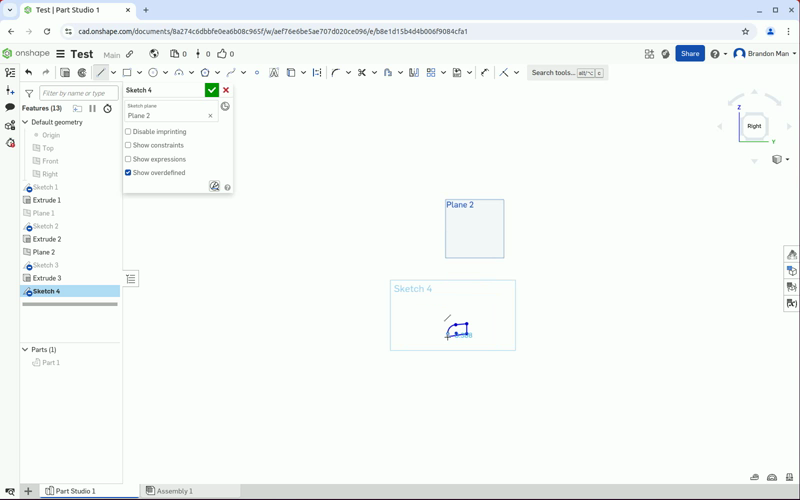
scroll(6)
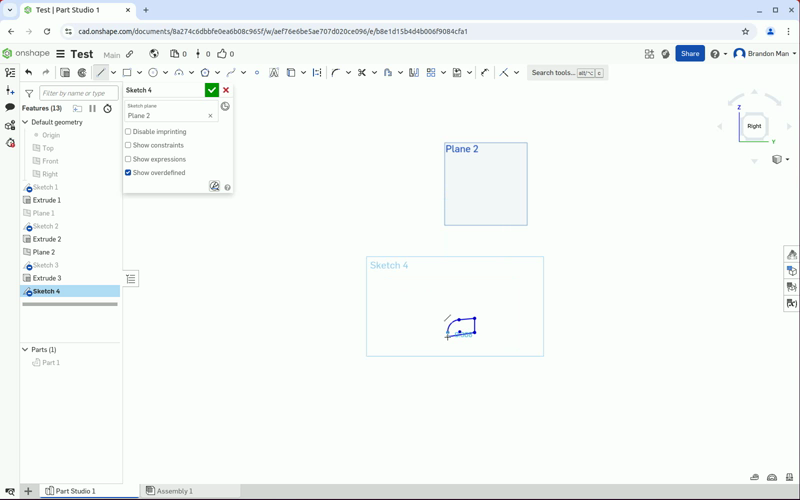
scroll(6)
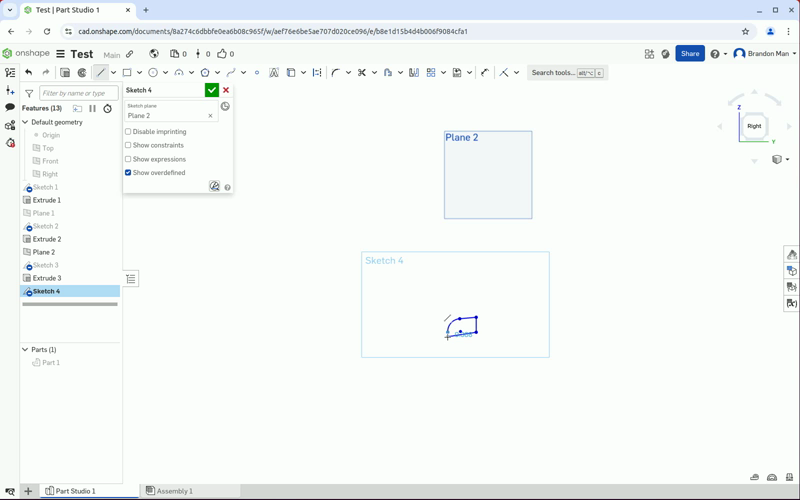
scroll(6)
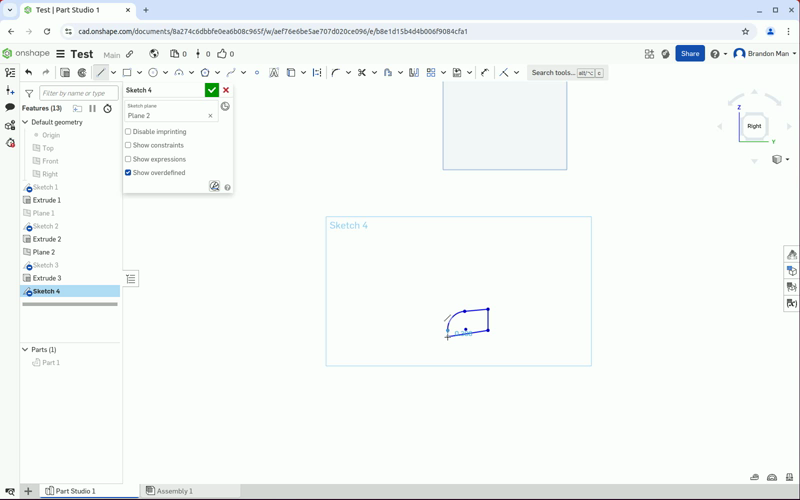
scroll(6)
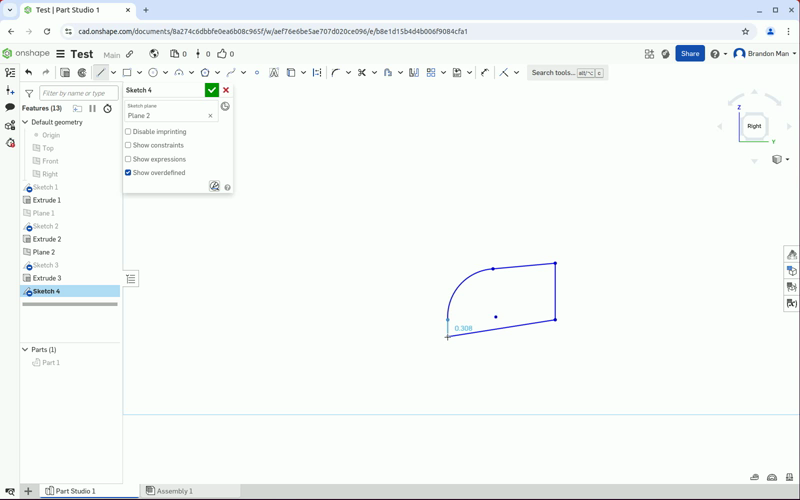
key_up(shift)
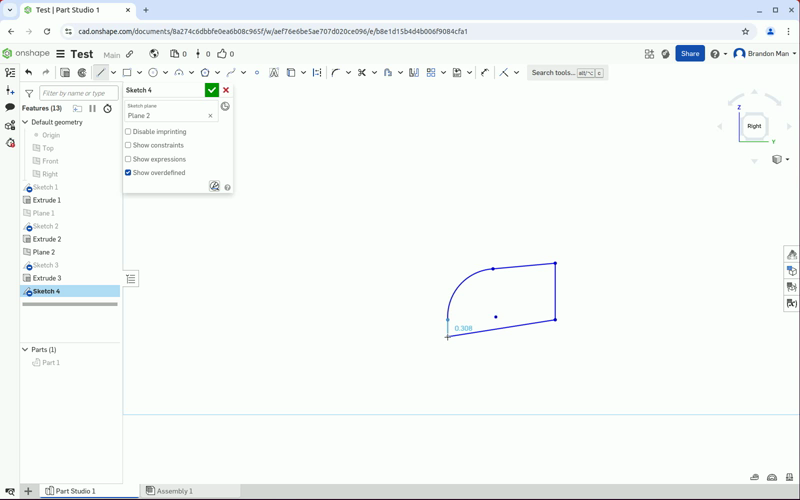
click(447, 336)
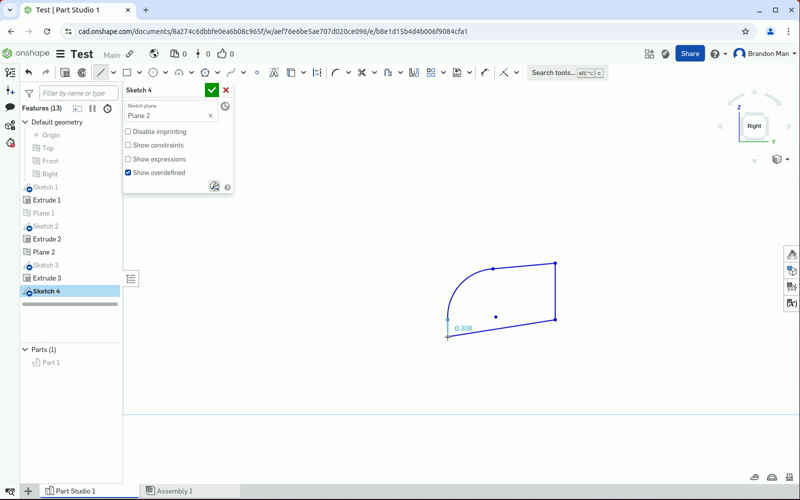
scroll(-6)
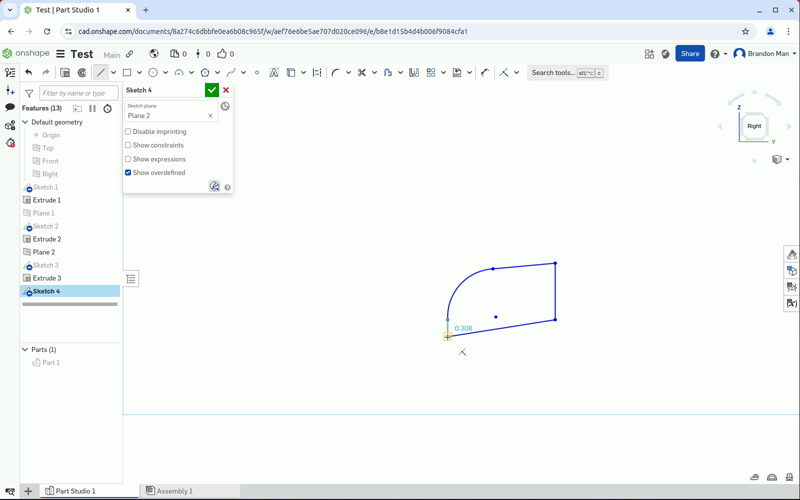
scroll(-6)
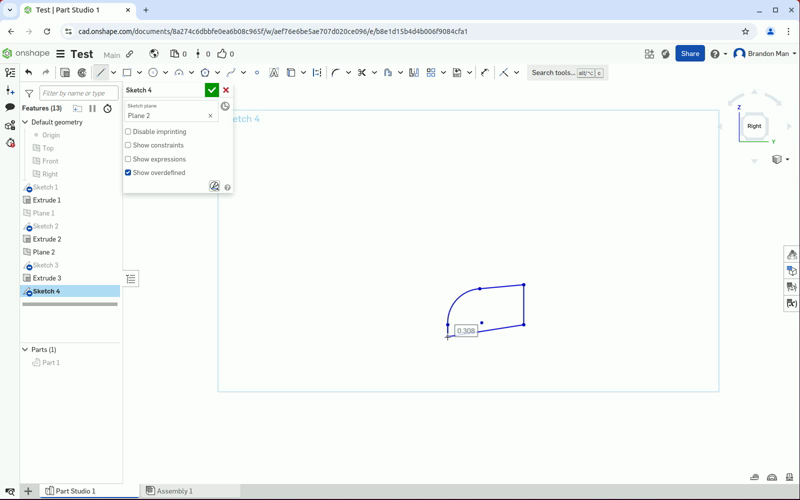
scroll(-6)
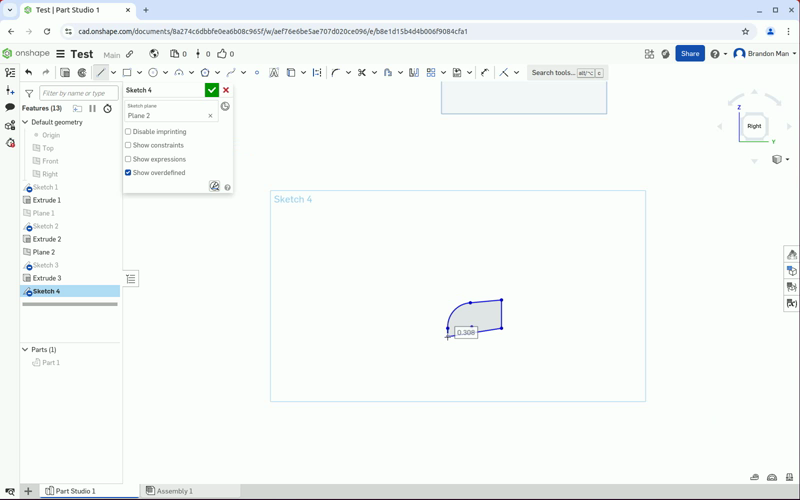
scroll(-6)
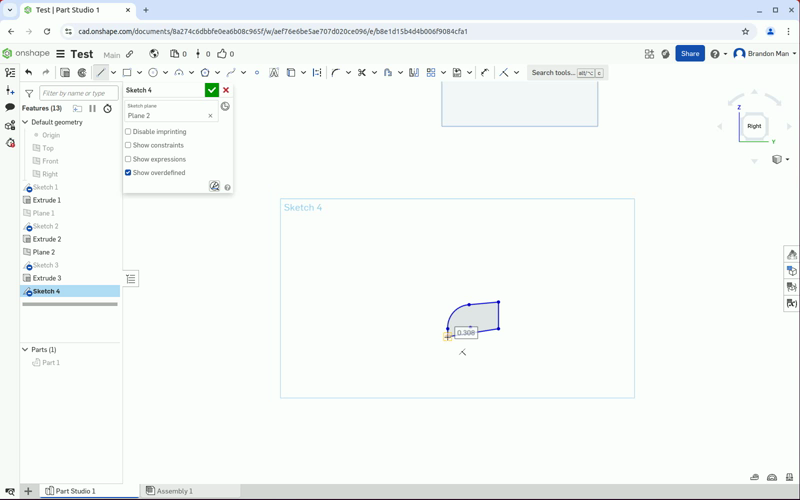
scroll(-6)
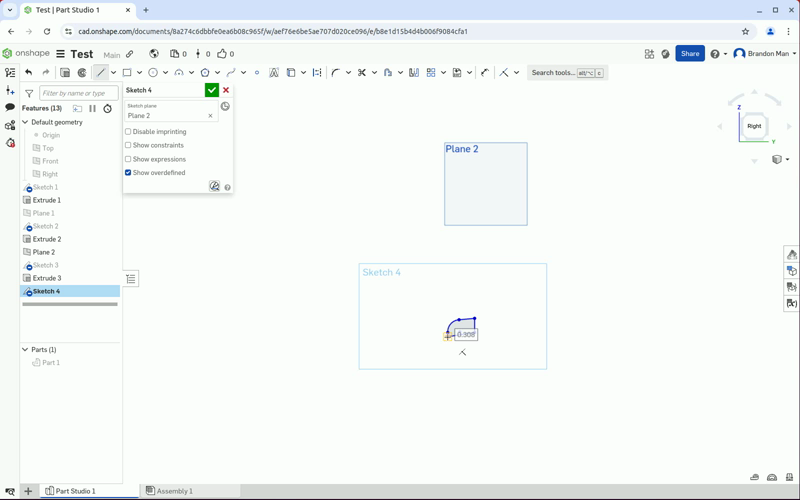
scroll(-6)
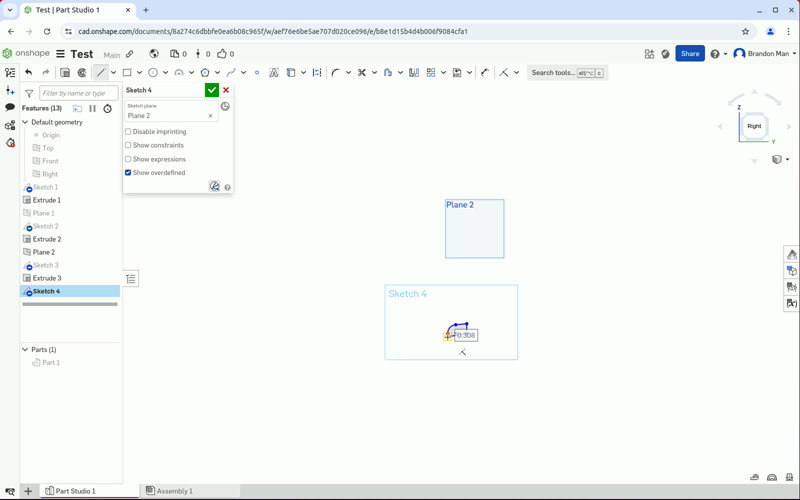
scroll(-6)
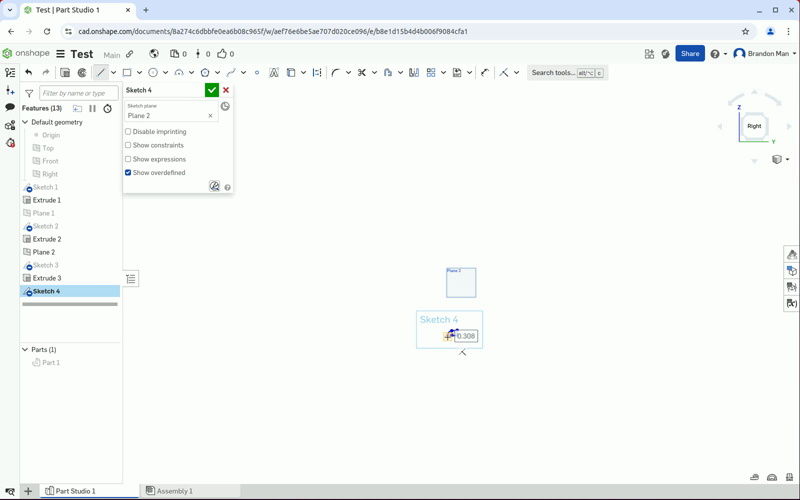
key(esc)
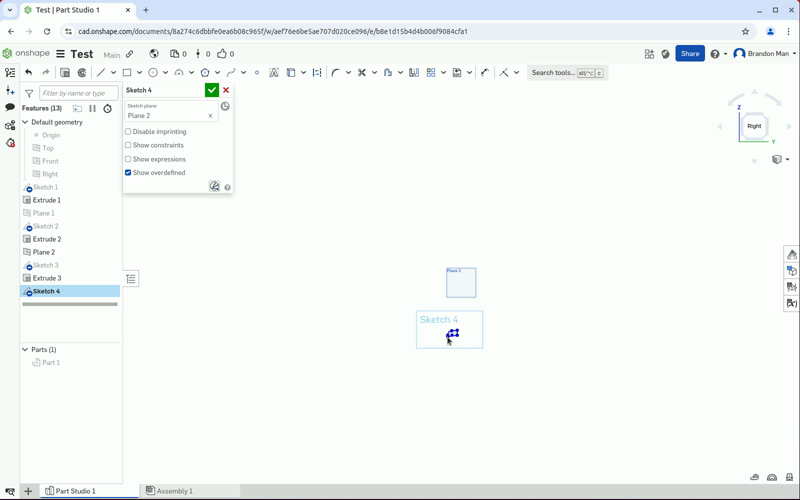
mouse_move(456, 333)
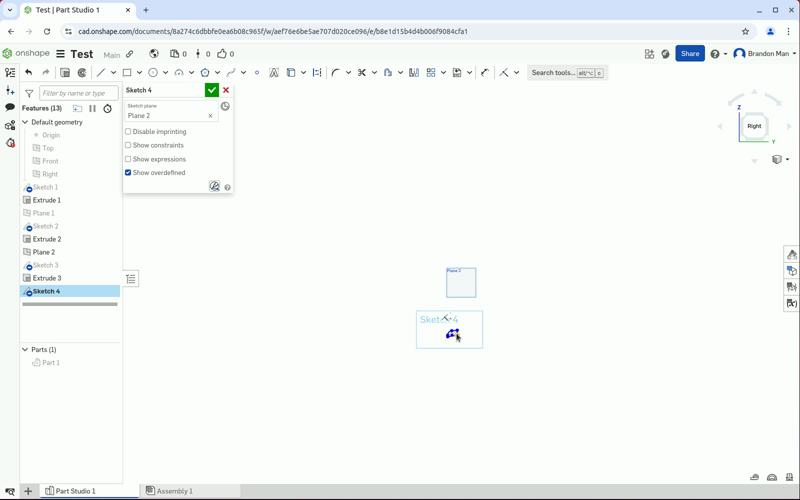
scroll(6)
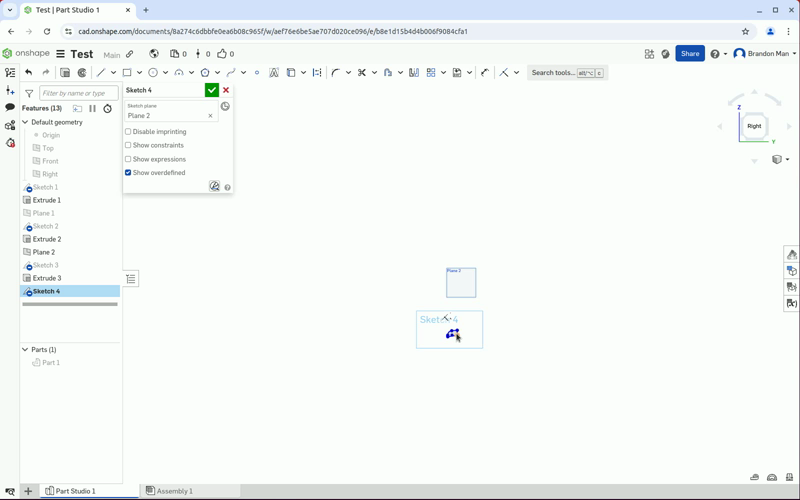
scroll(6)
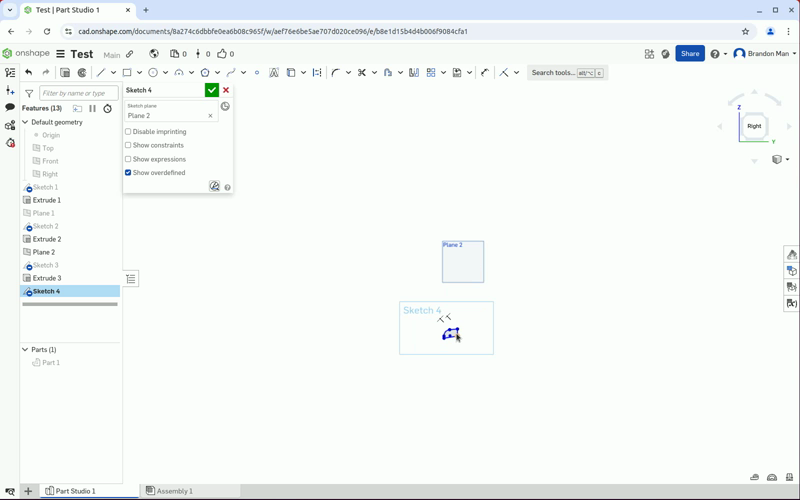
scroll(6)
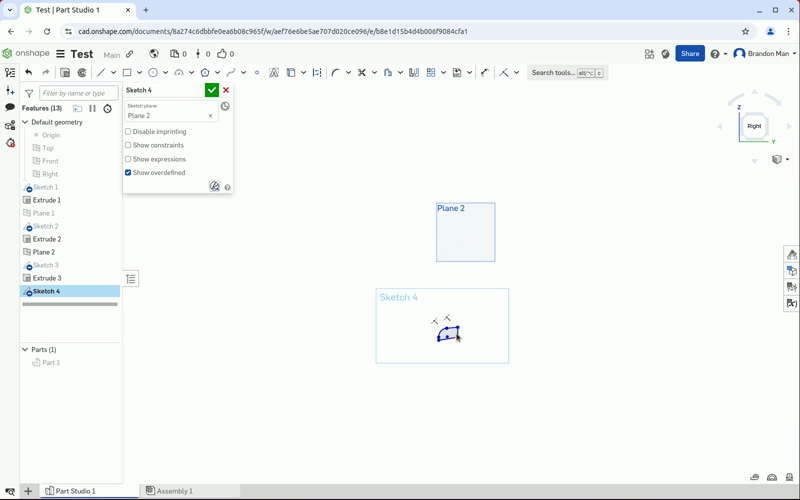
scroll(6)
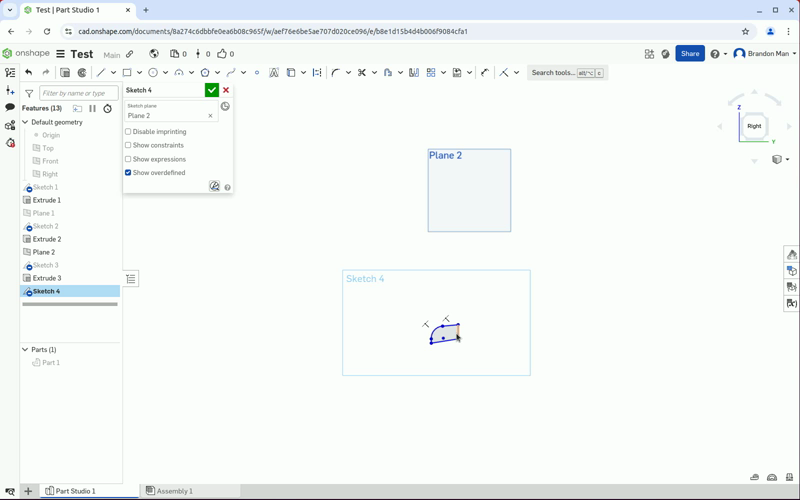
scroll(6)
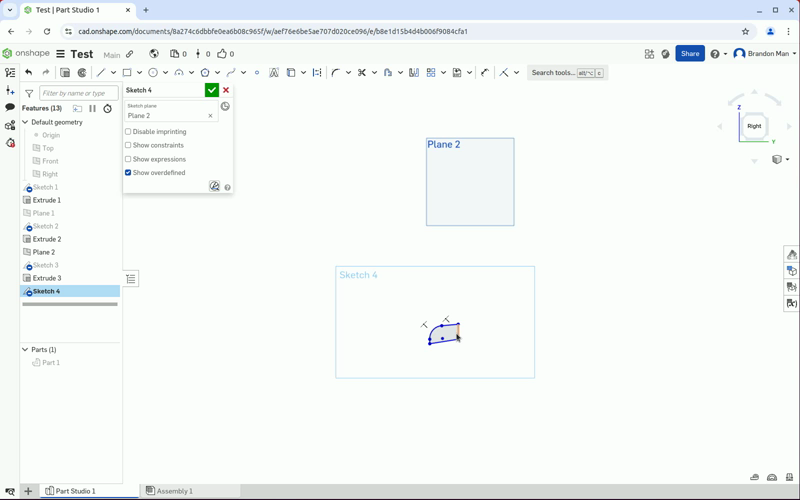
scroll(6)
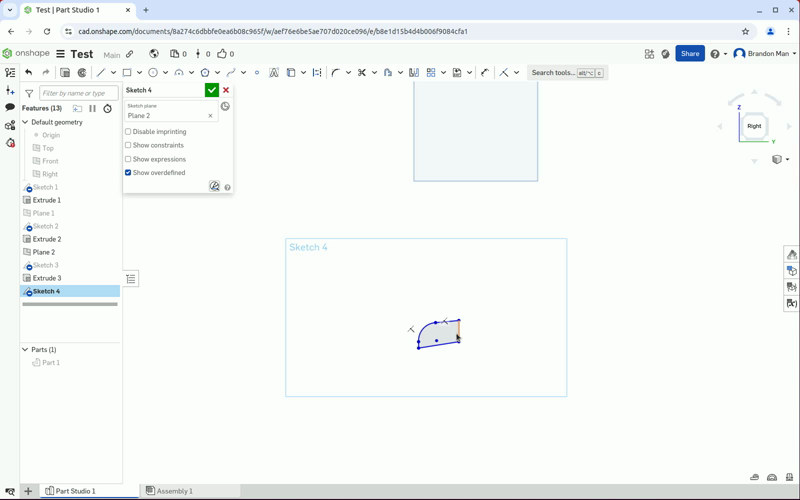
scroll(6)
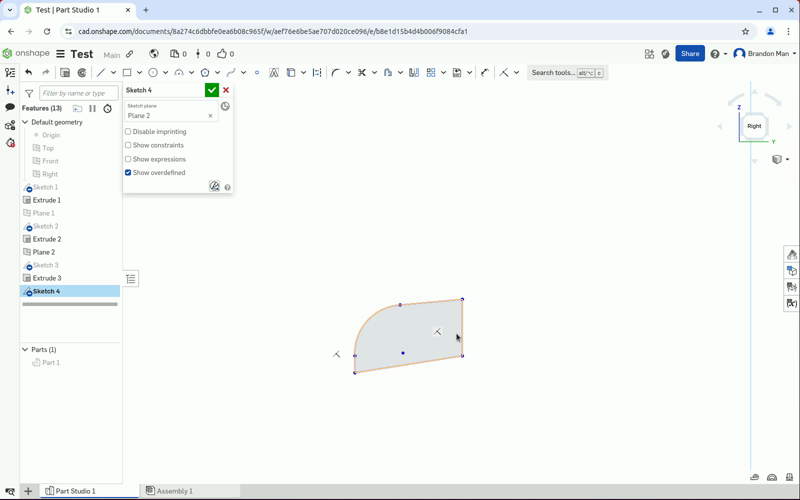
click(456, 333)
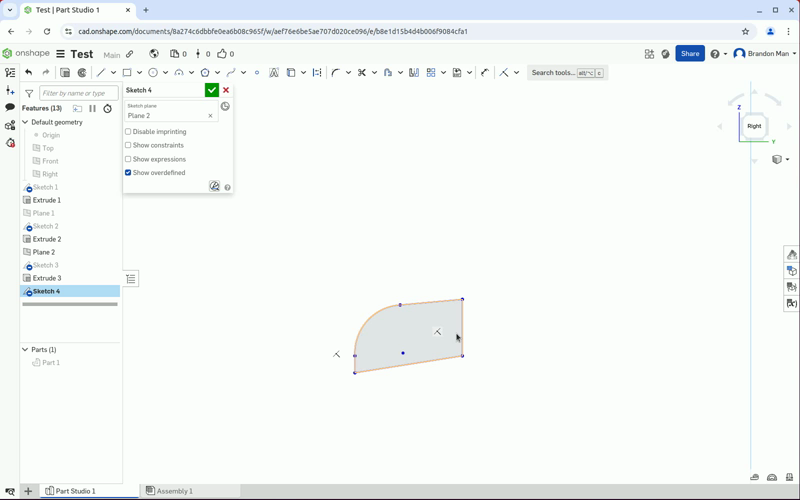
scroll(-6)
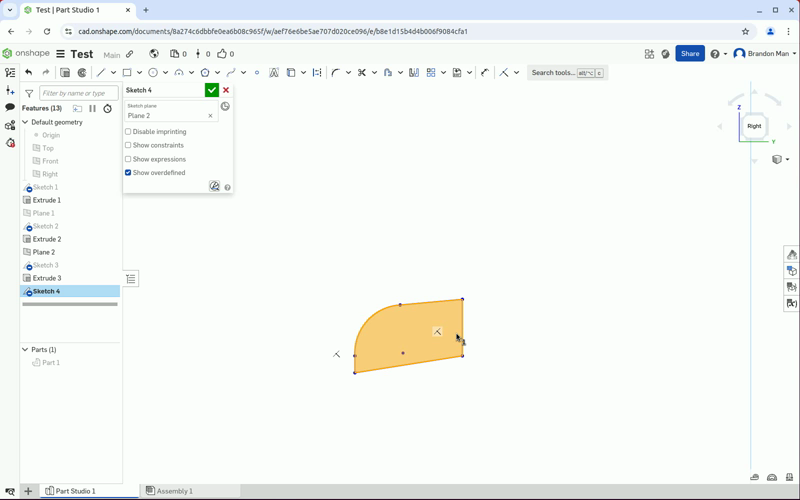
scroll(-6)
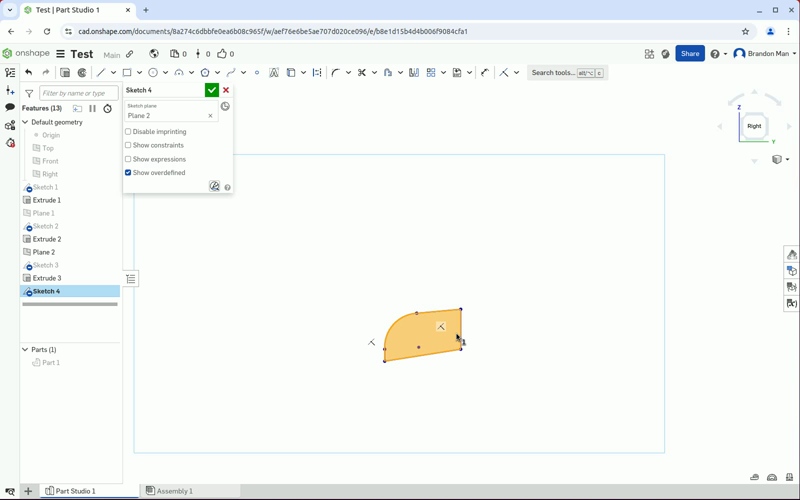
scroll(-6)
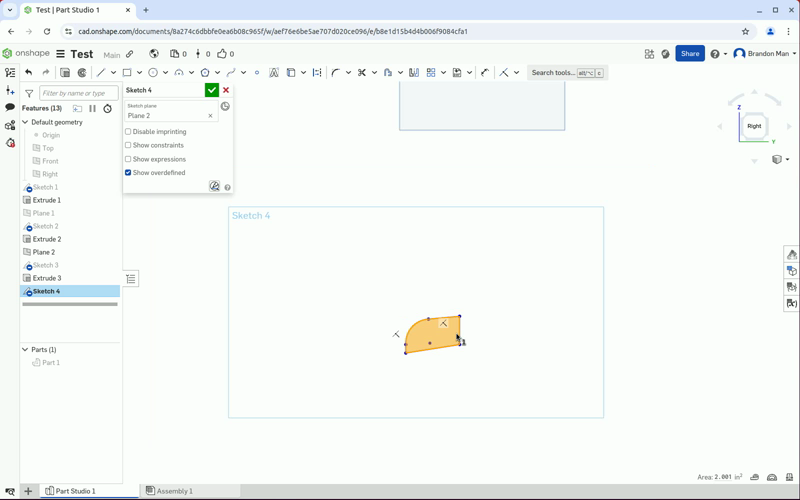
scroll(-6)
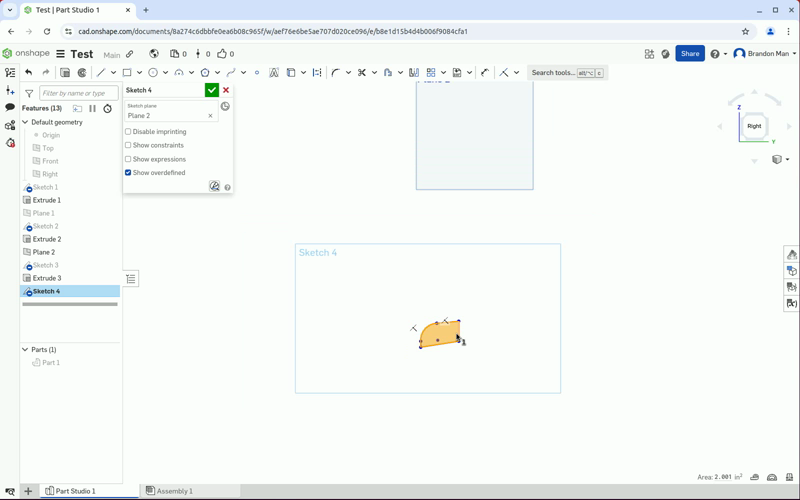
scroll(-6)
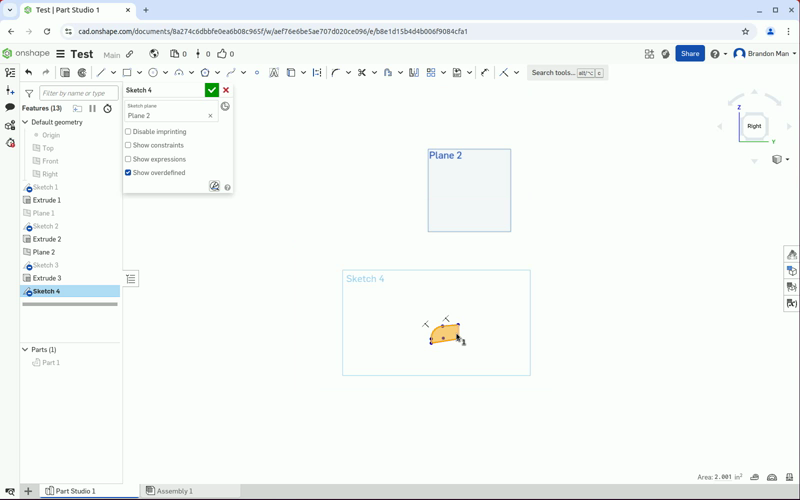
scroll(-6)
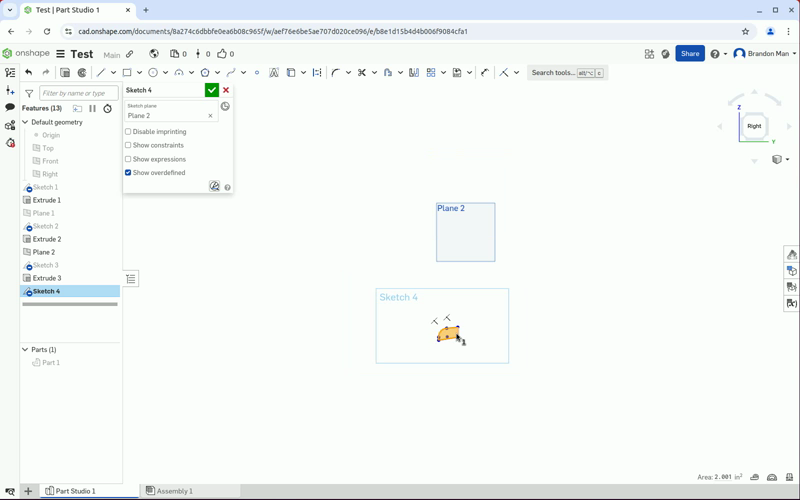
scroll(-6)
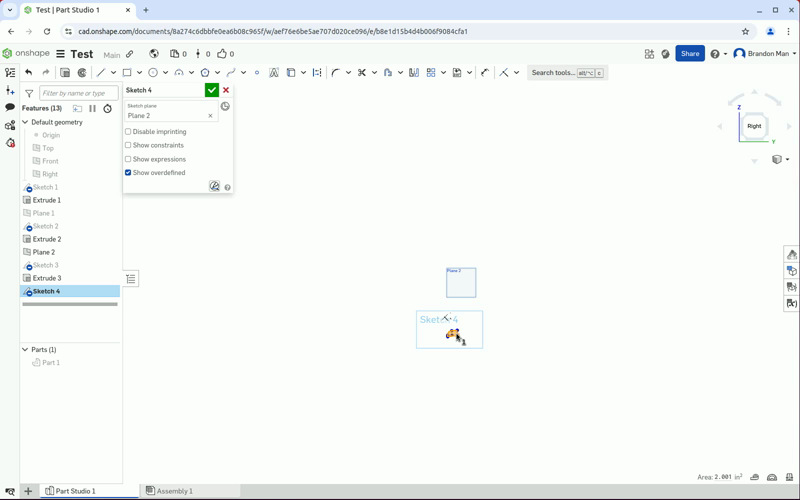
mouse_move(73, 352)
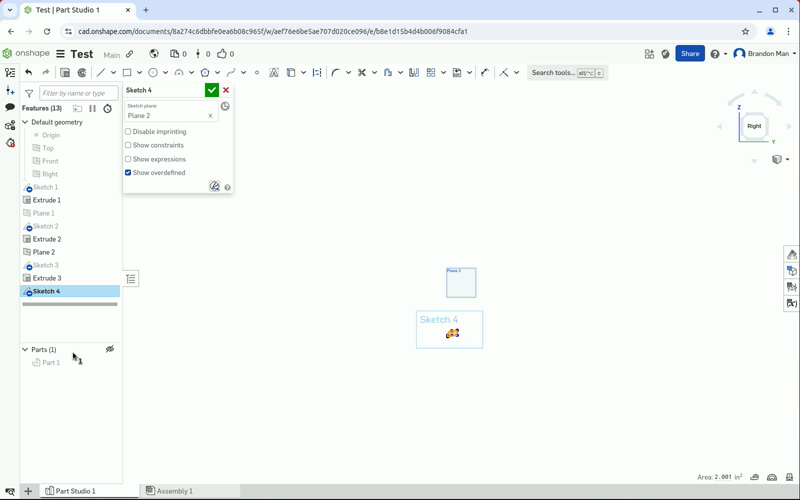
key(shift+y)
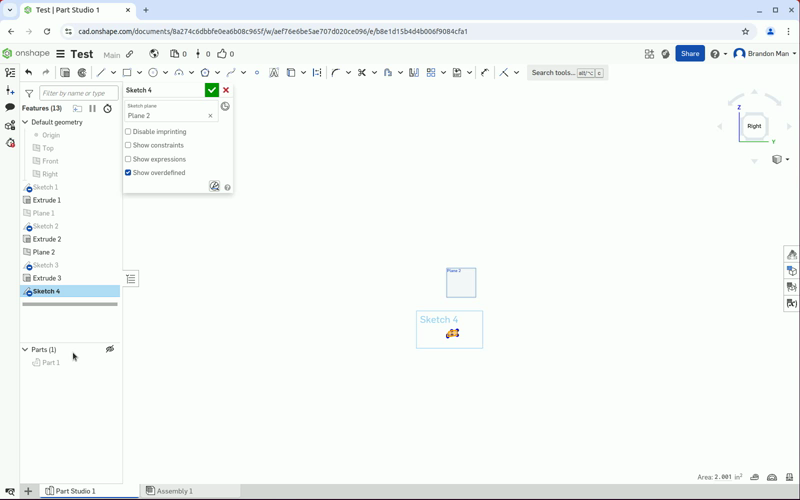
key(shift+e)
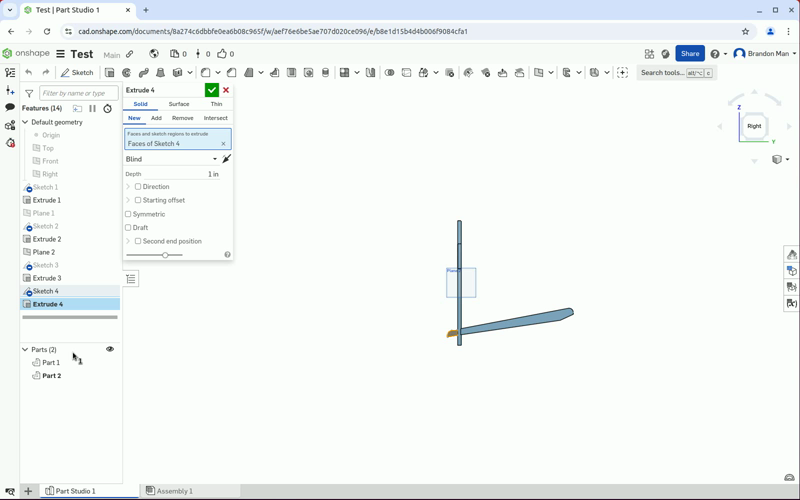
mouse_move(143, 106)
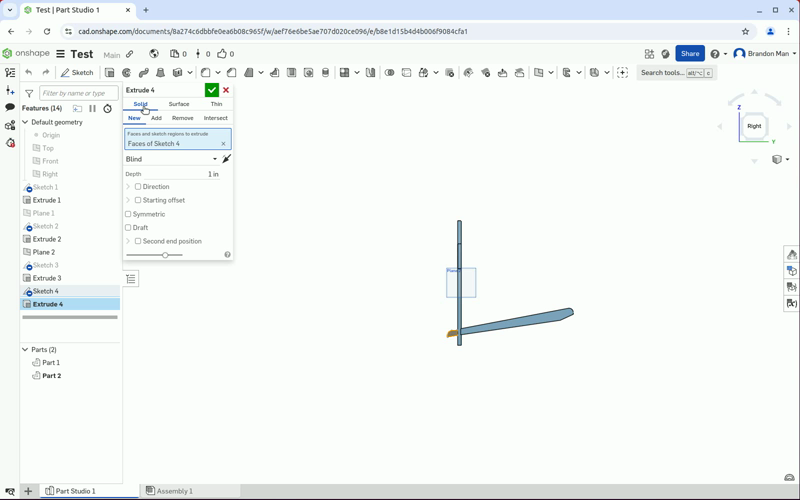
click(143, 106)
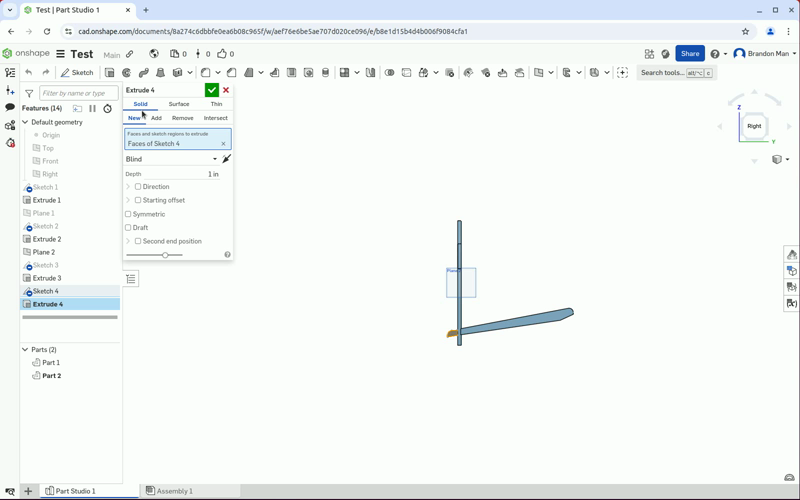
mouse_move(137, 120)
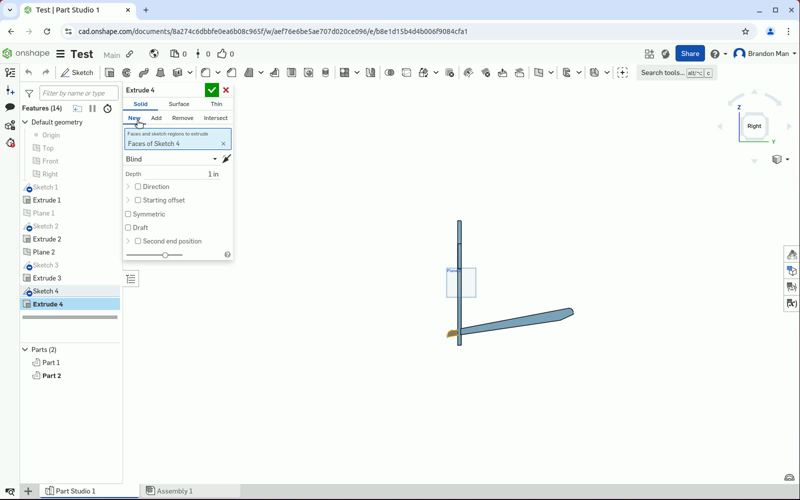
click(137, 120)
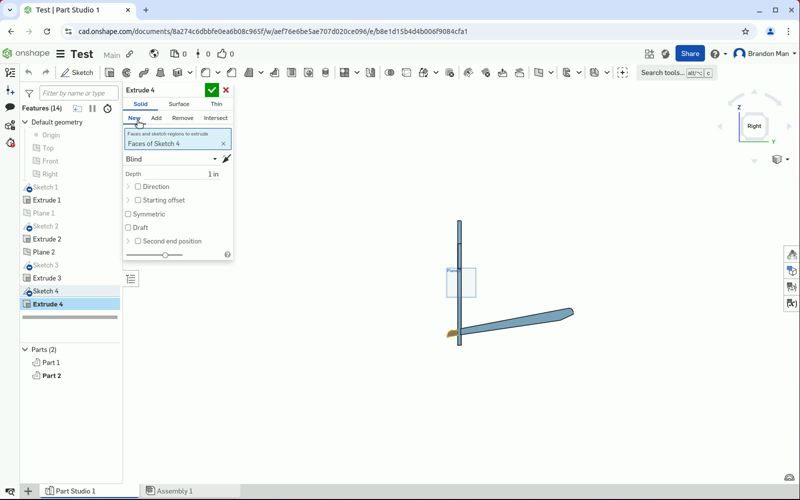
key(tab, 4)
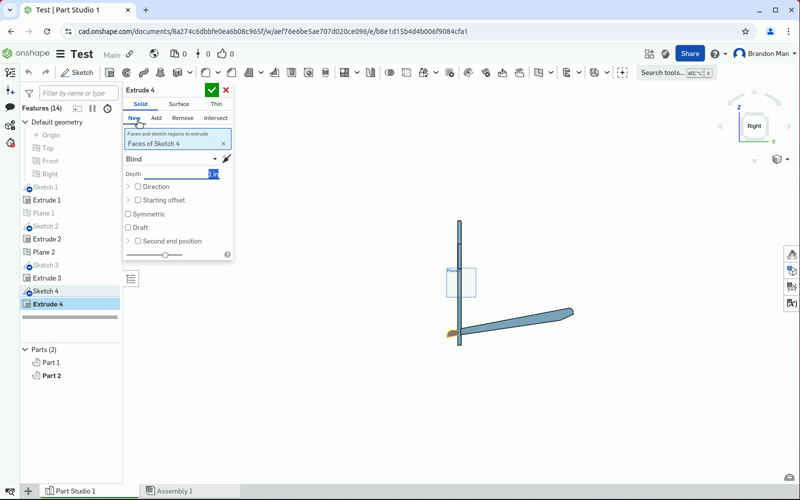
text(-25.275)
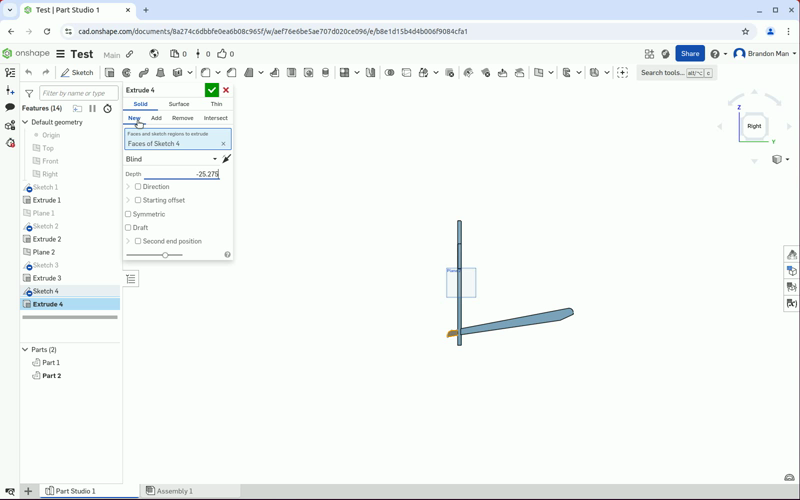
key(enter)
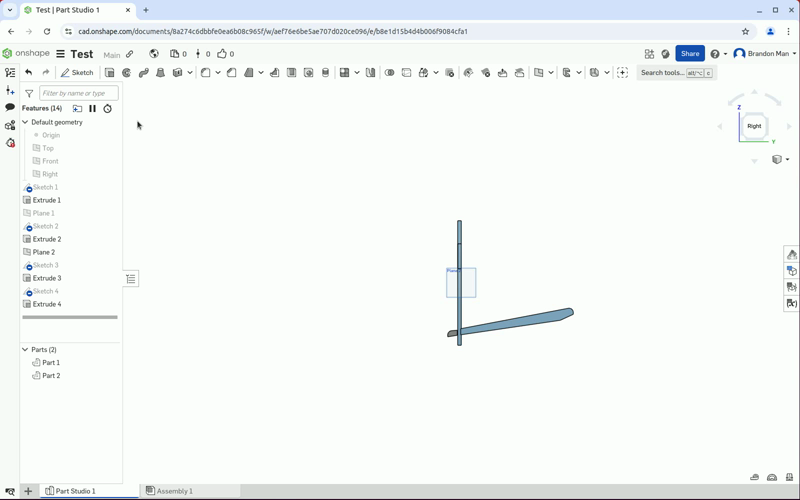
key(shift+h)
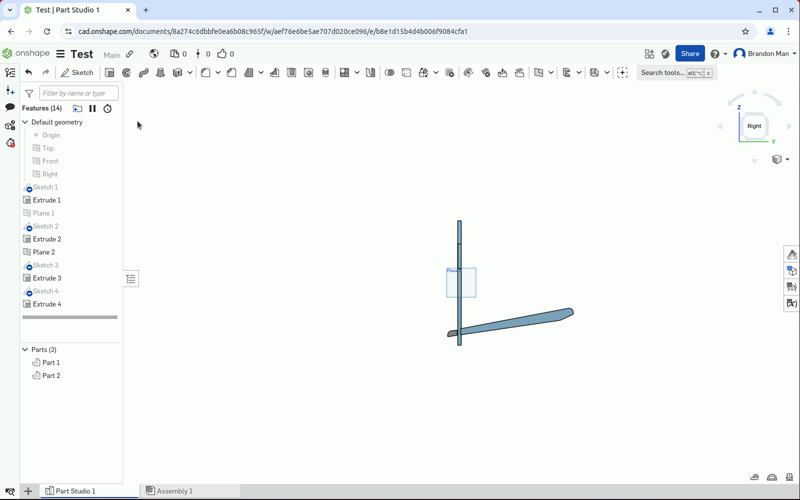
key(shift+h)
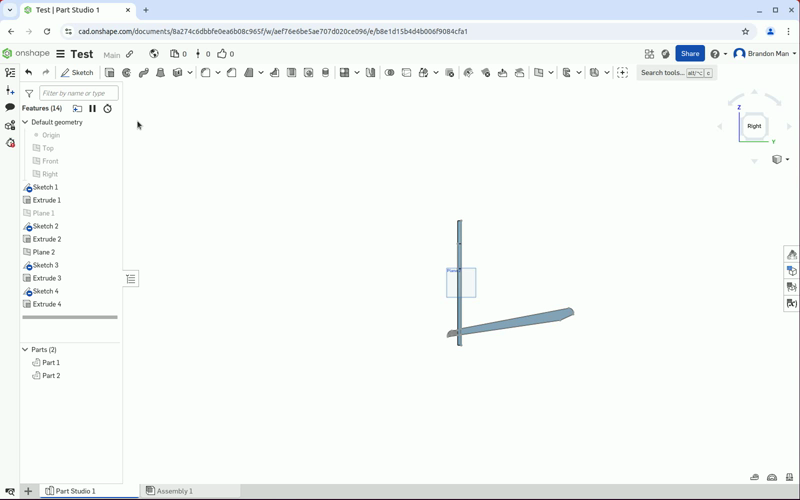
key(shift+7)
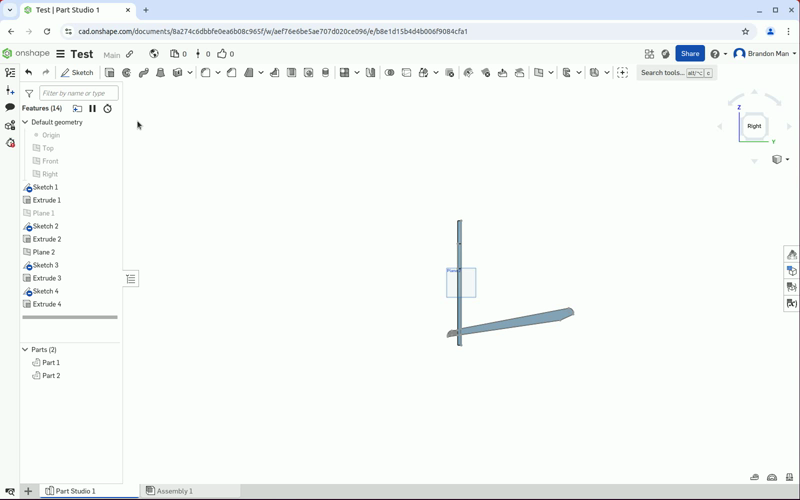
key(right, 2)
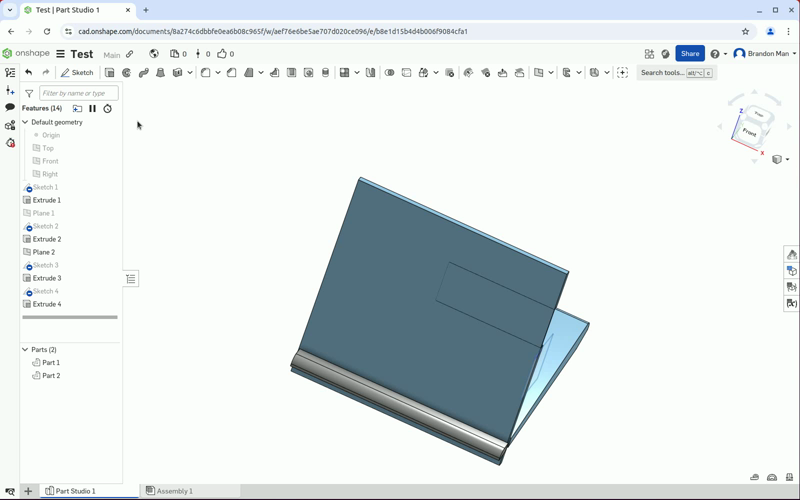
key(down, 2)
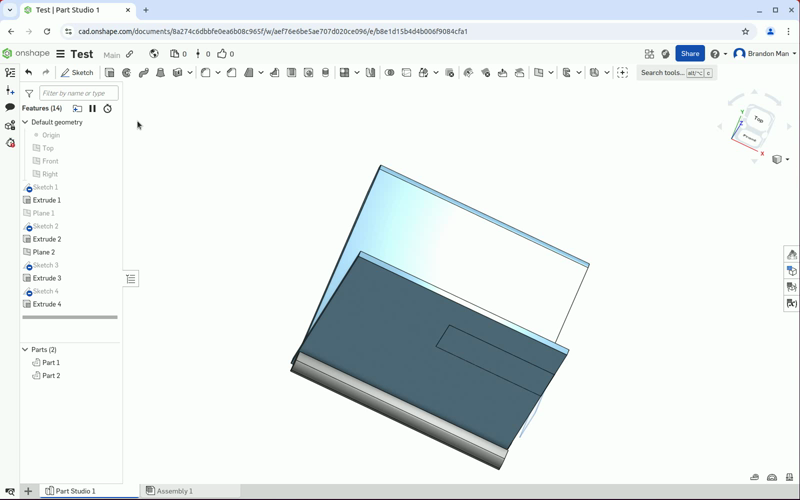
key(up, 2)
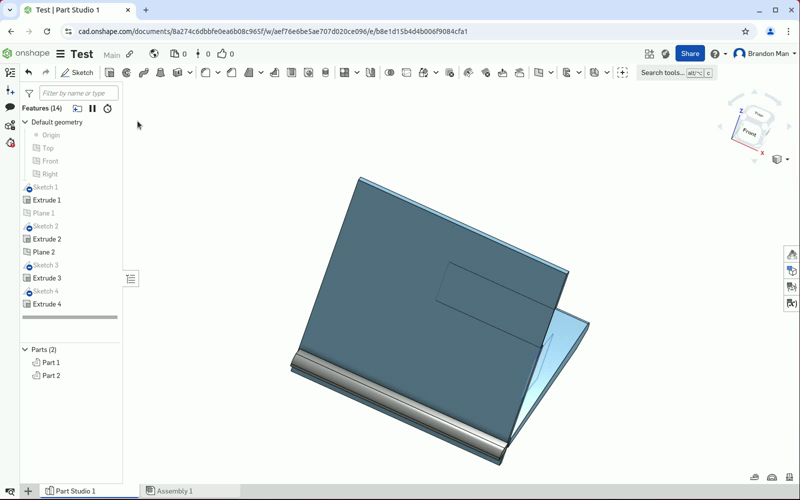
key(left, 2)
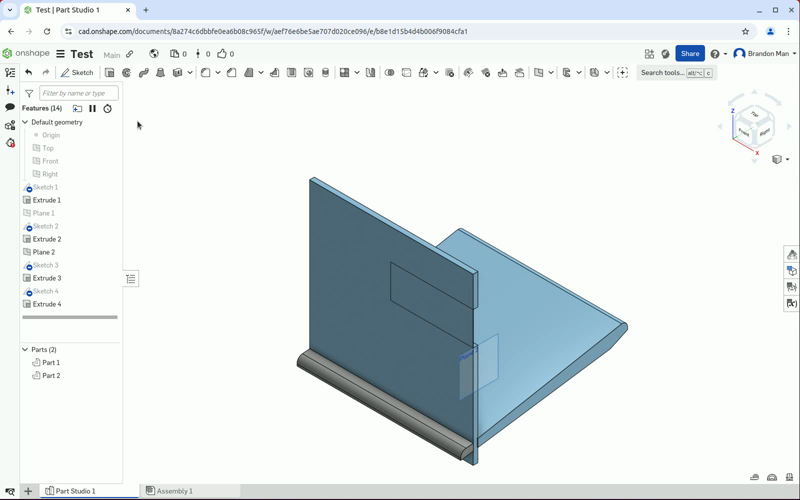
mouse_move(73, 189)
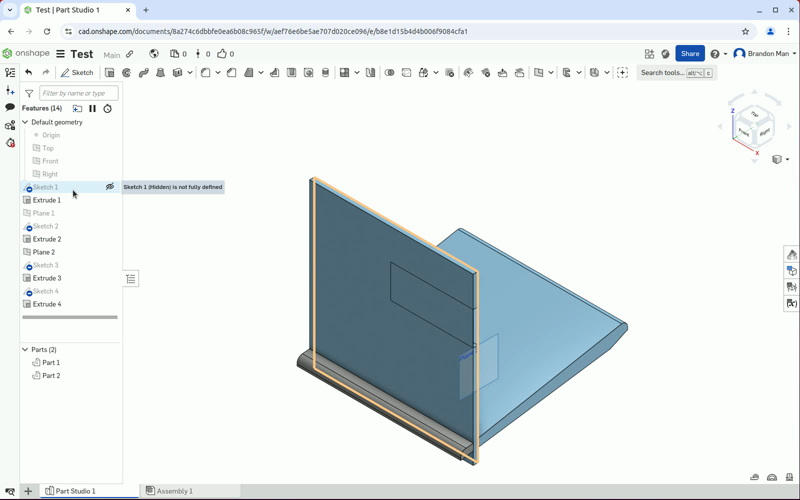
click(73, 189)